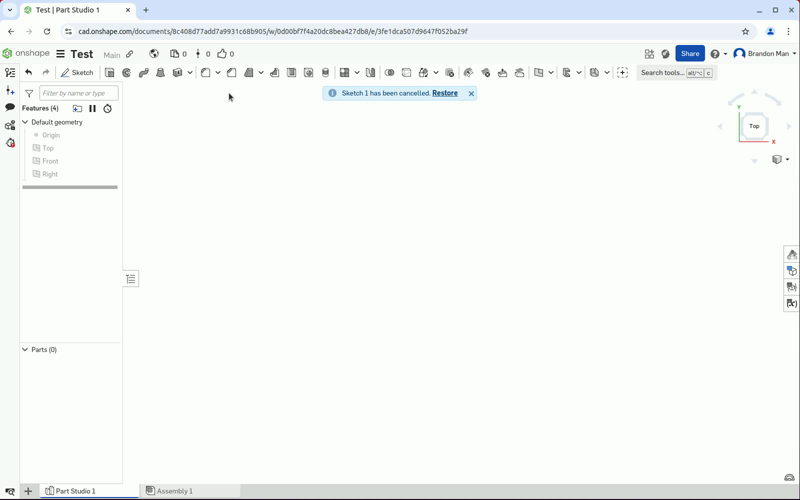
key(shift+h)
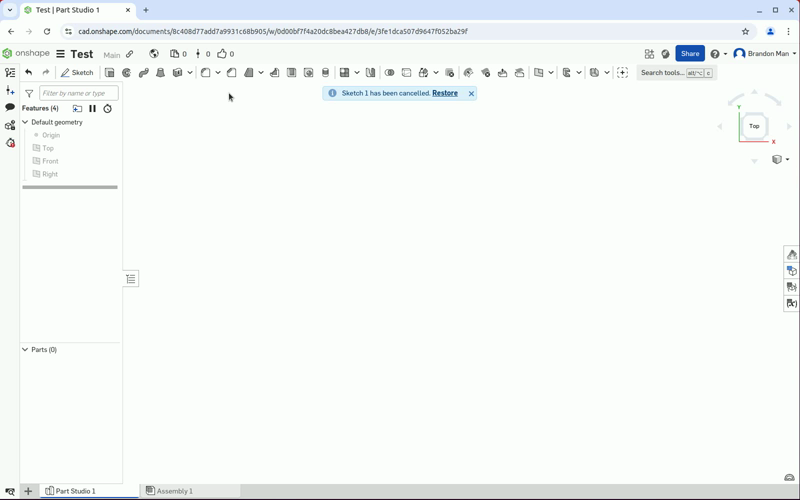
key(shift+s)
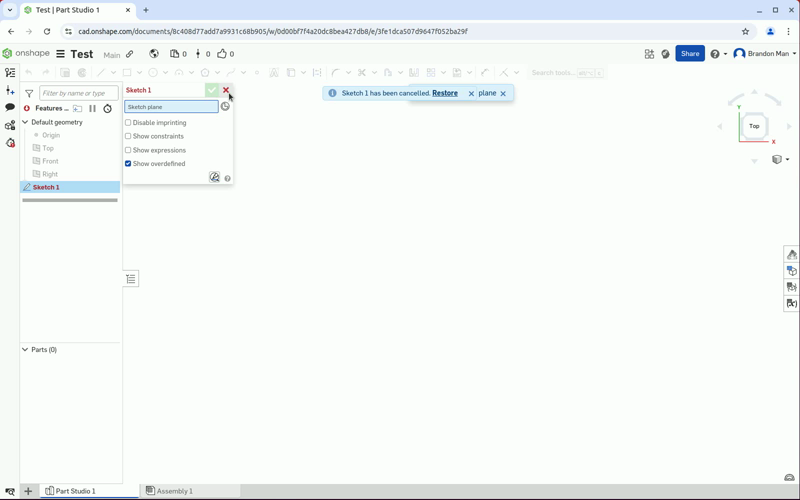
mouse_move(73, 150)
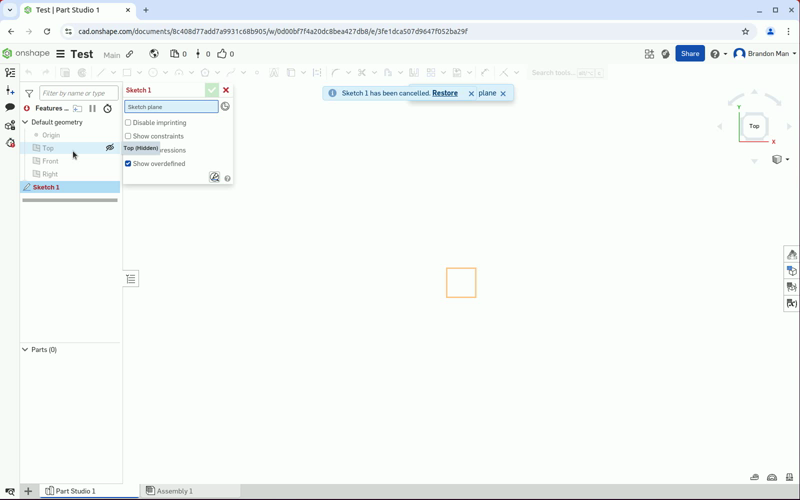
click(73, 150)
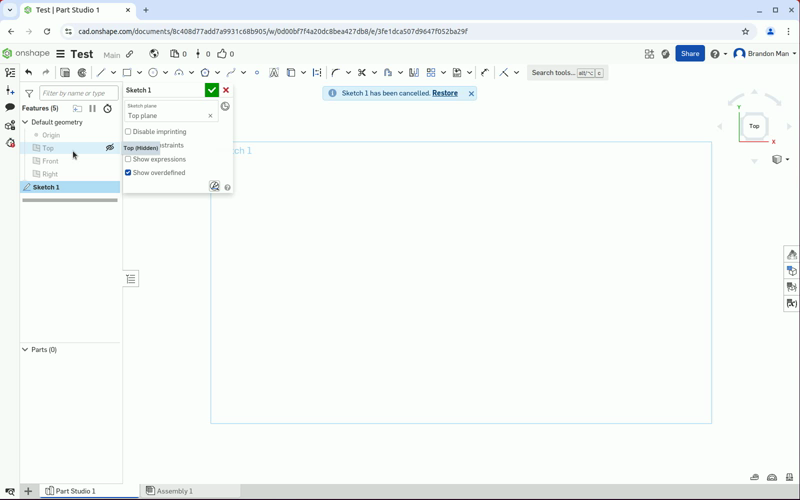
mouse_move(73, 352)
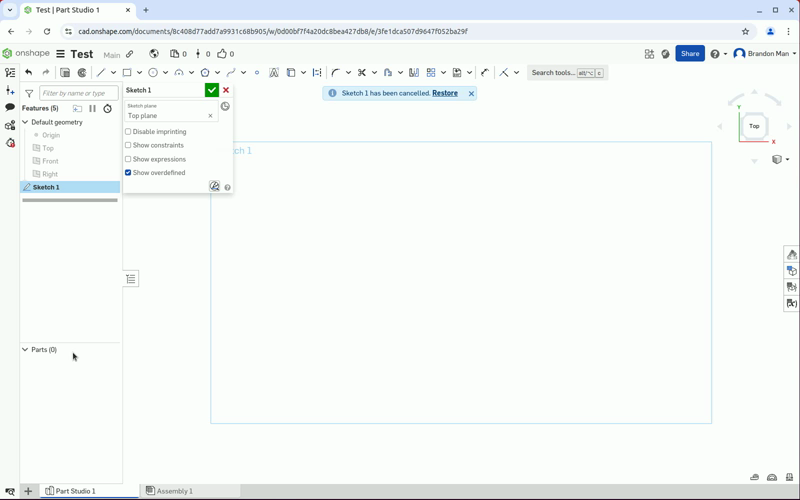
key(y)
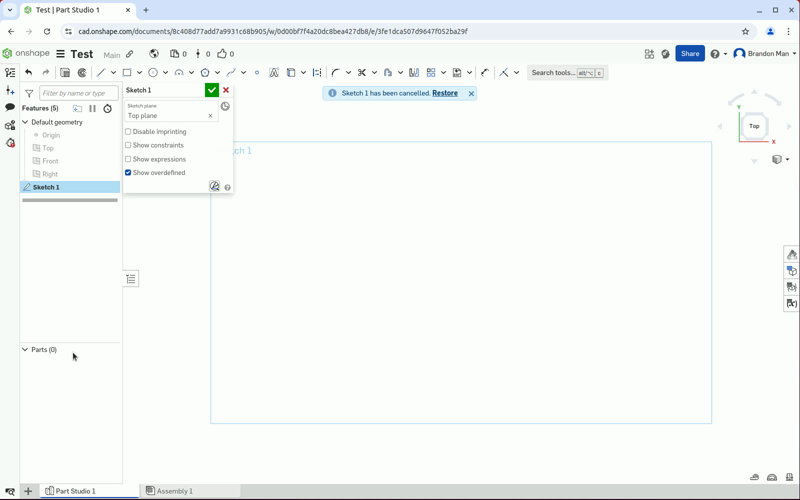
key(l)
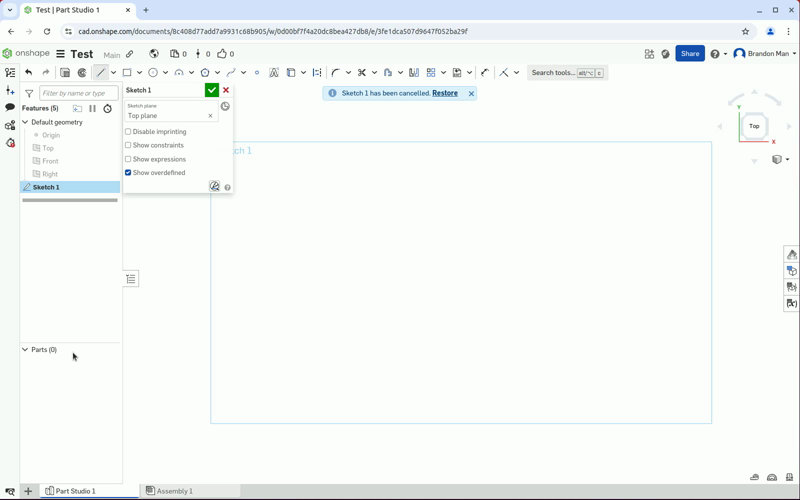
key_down(shift)
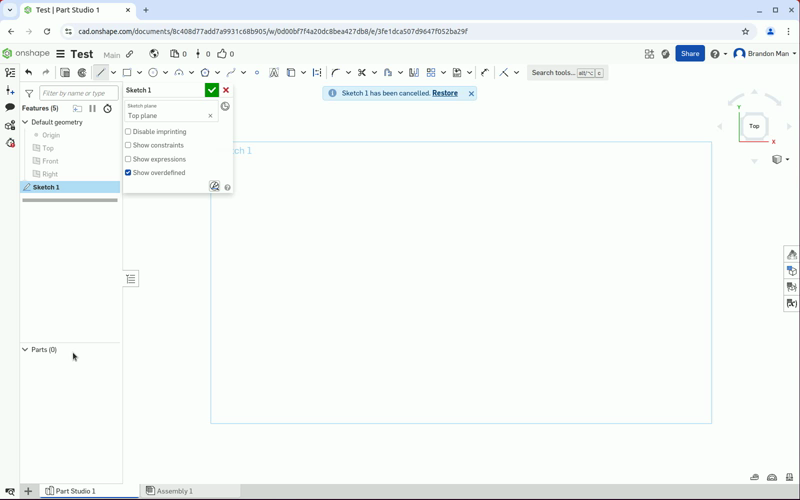
mouse_move(357, 361)
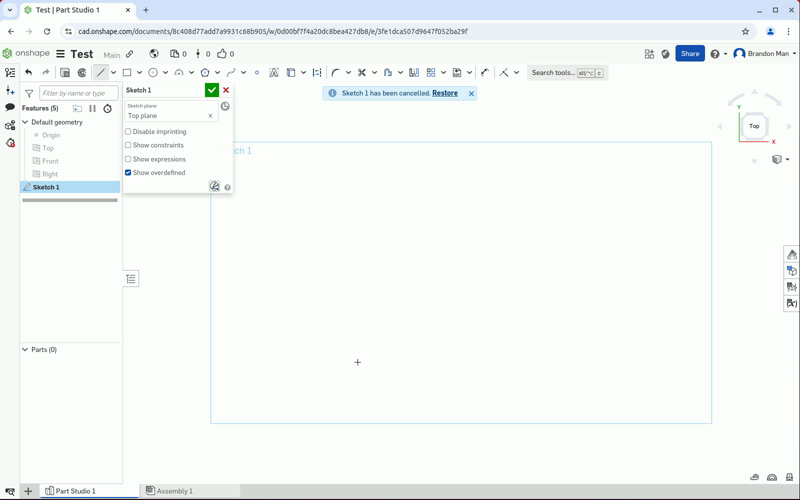
click(357, 361)
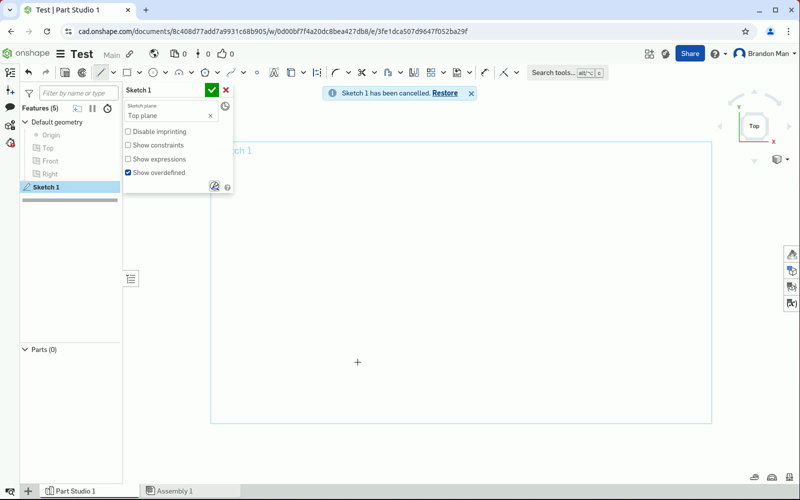
key_up(shift)
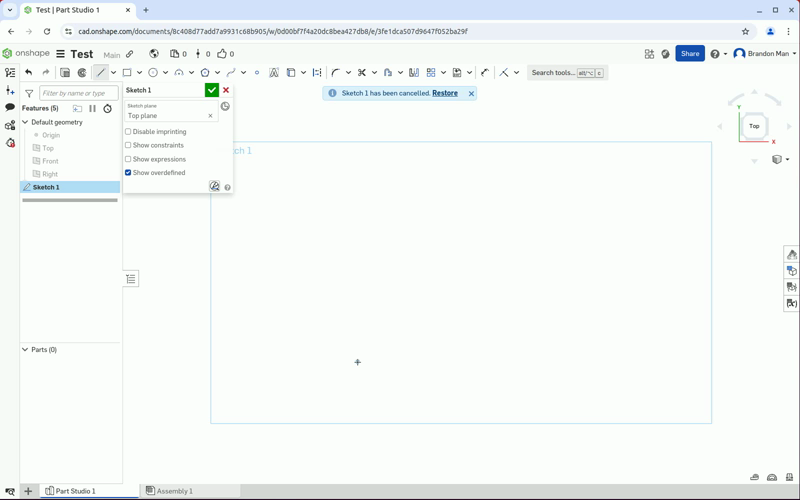
key_down(shift)
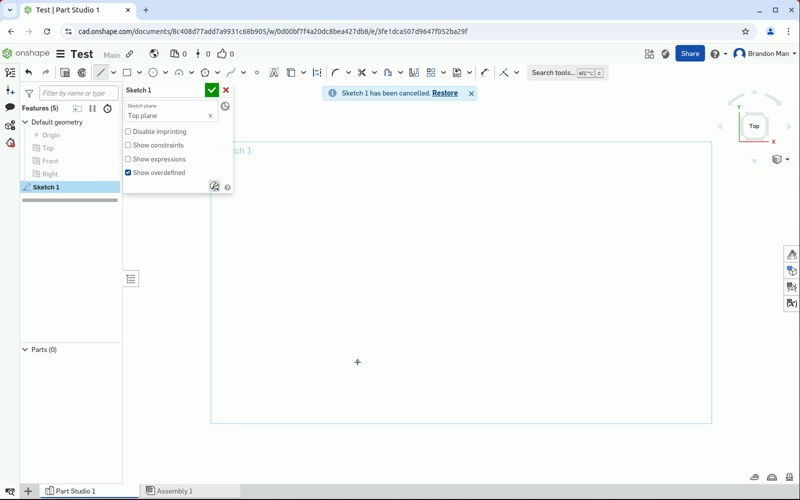
mouse_move(561, 361)
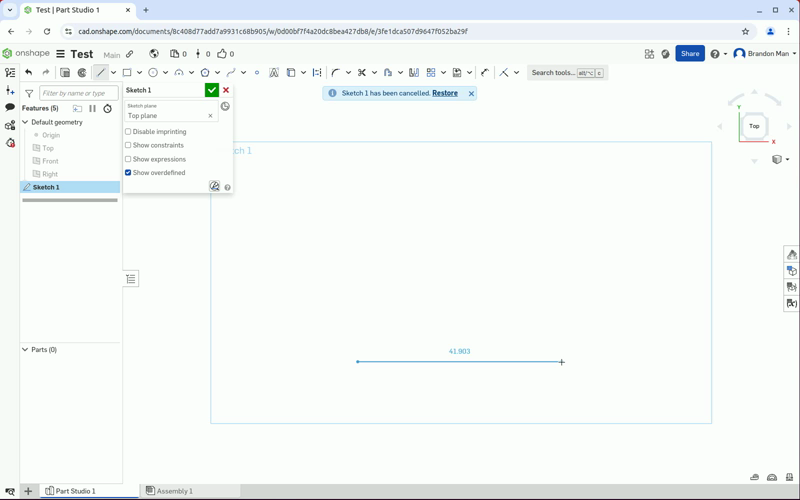
click(561, 361)
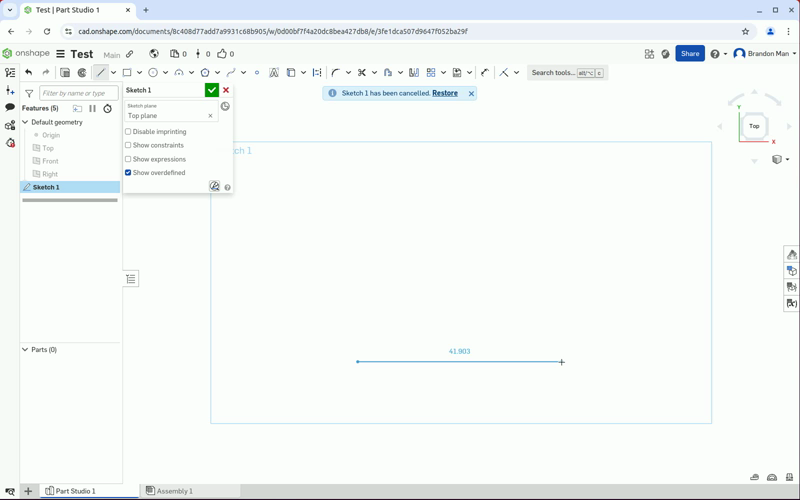
key_up(shift)
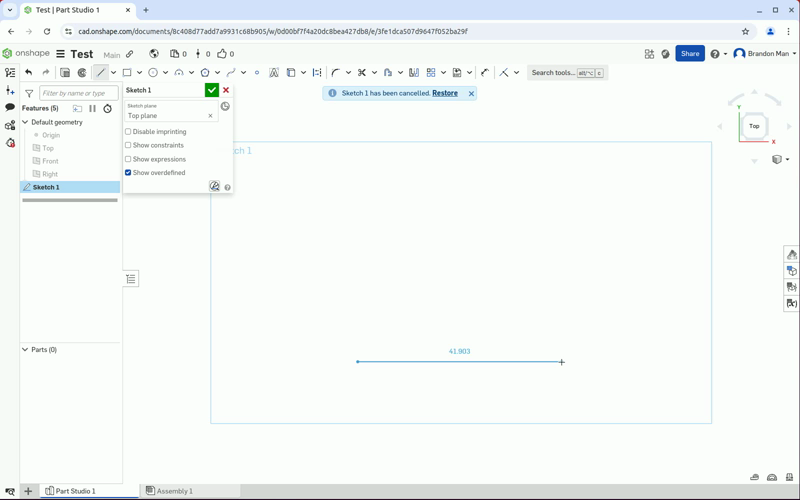
key_down(shift)
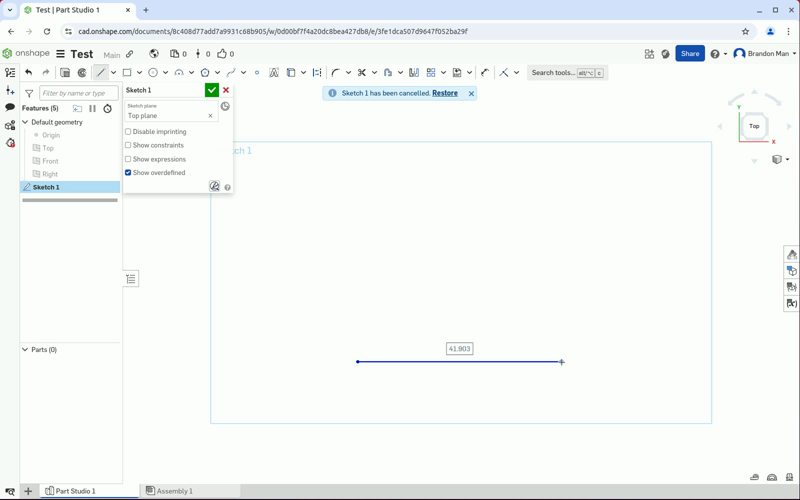
mouse_move(561, 206)
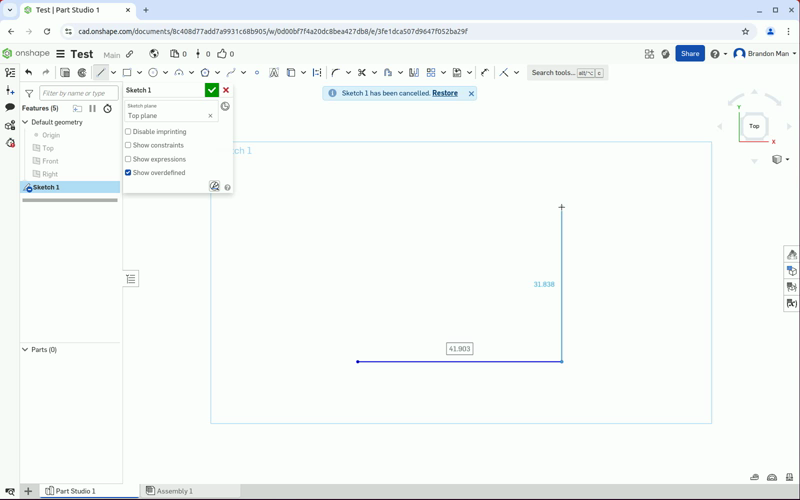
click(561, 206)
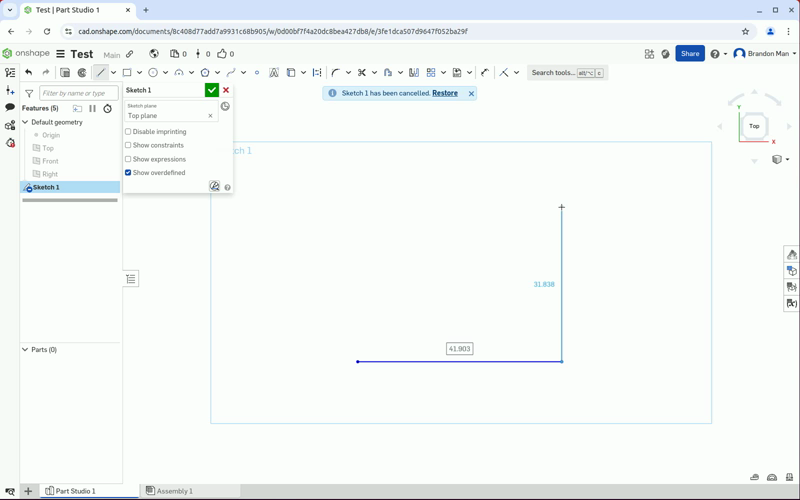
key_up(shift)
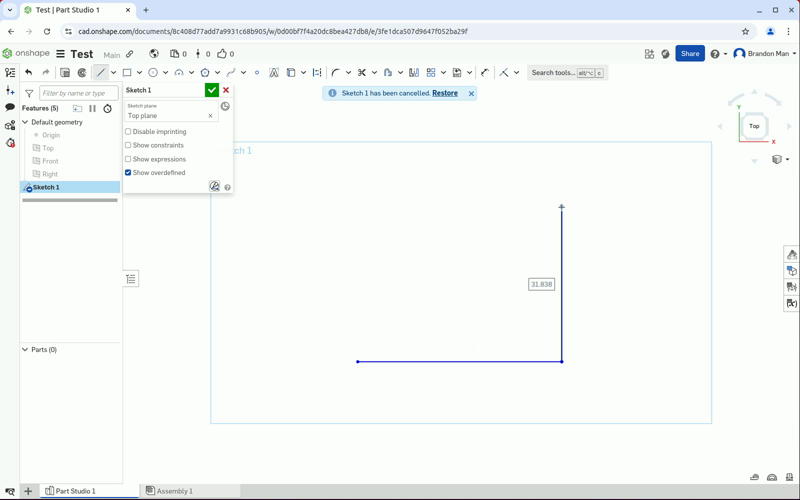
key_down(shift)
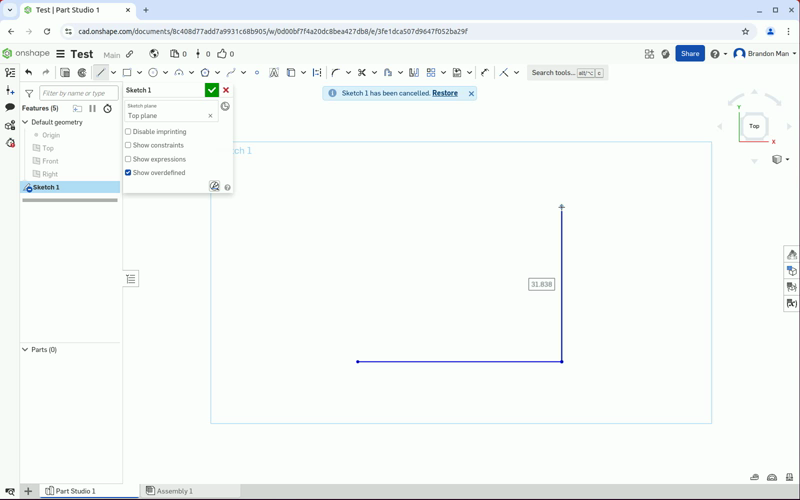
mouse_move(357, 206)
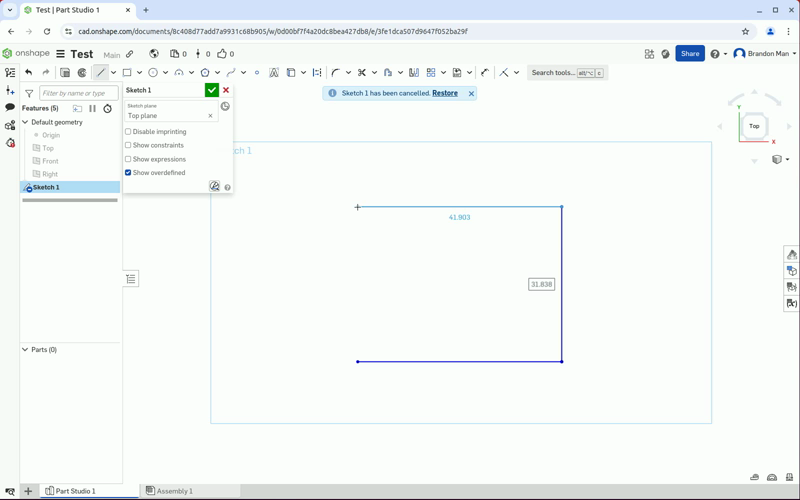
click(357, 206)
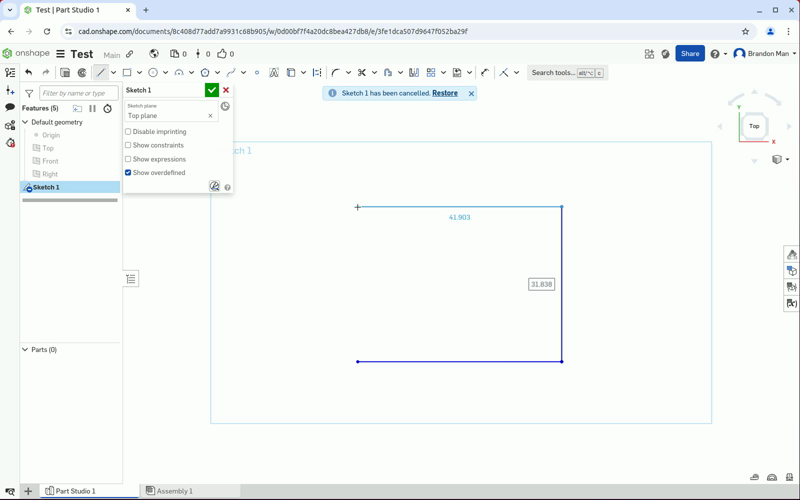
key_up(shift)
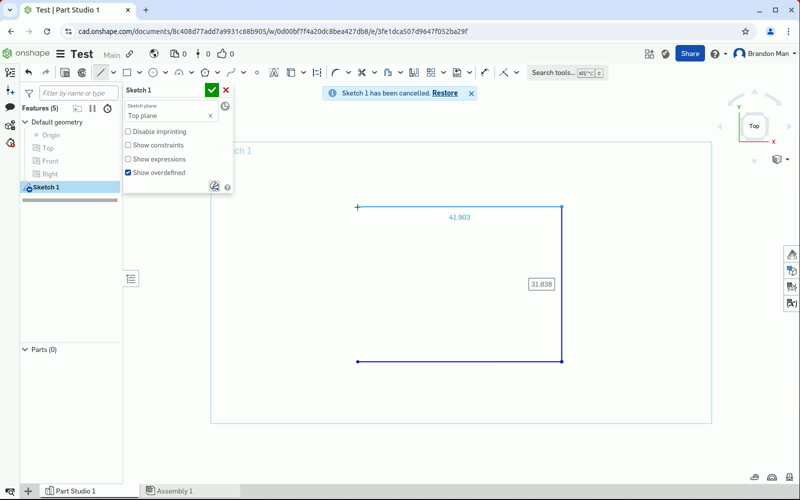
key_down(shift)
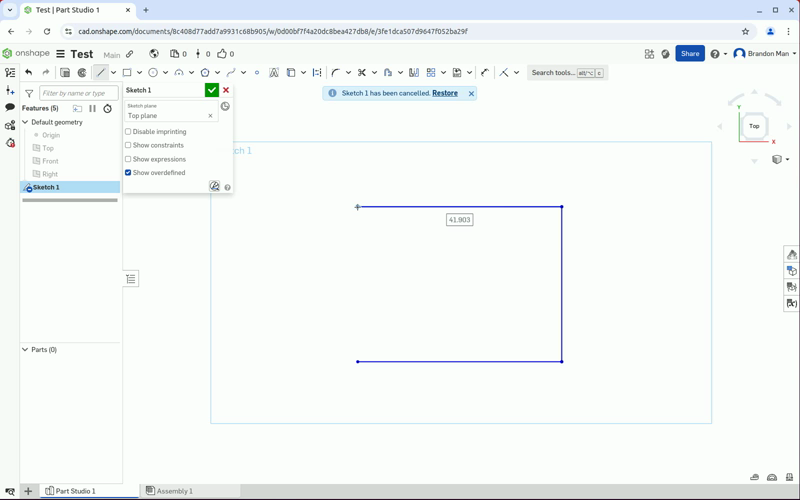
mouse_move(357, 361)
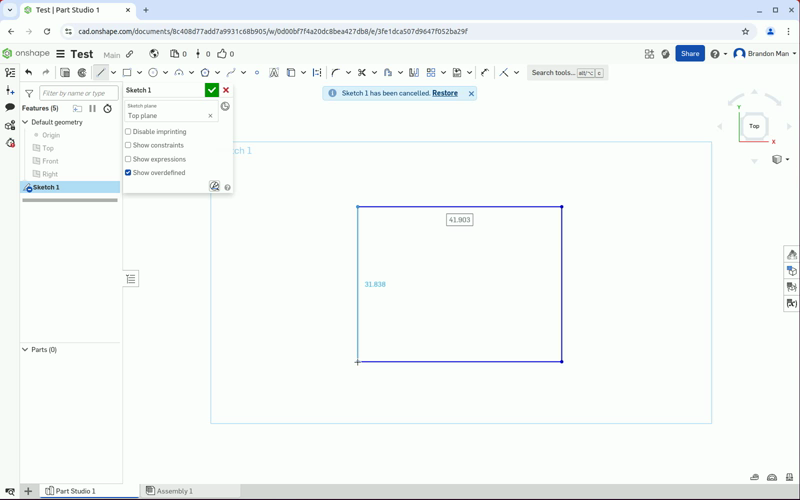
key_up(shift)
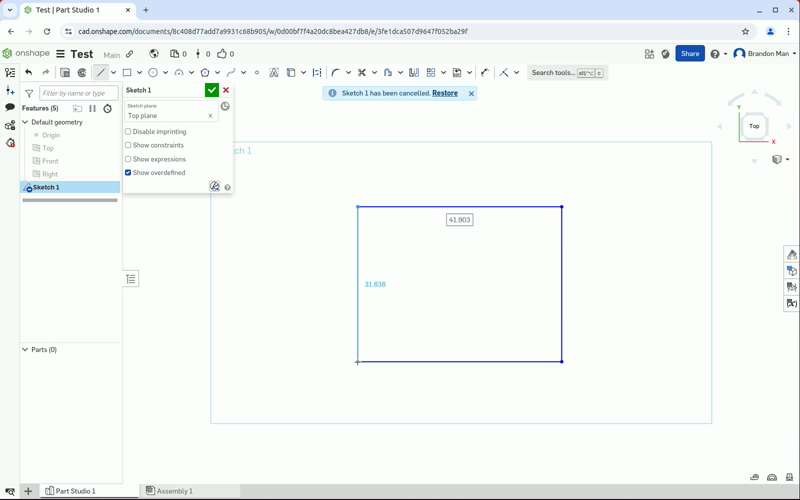
click(357, 361)
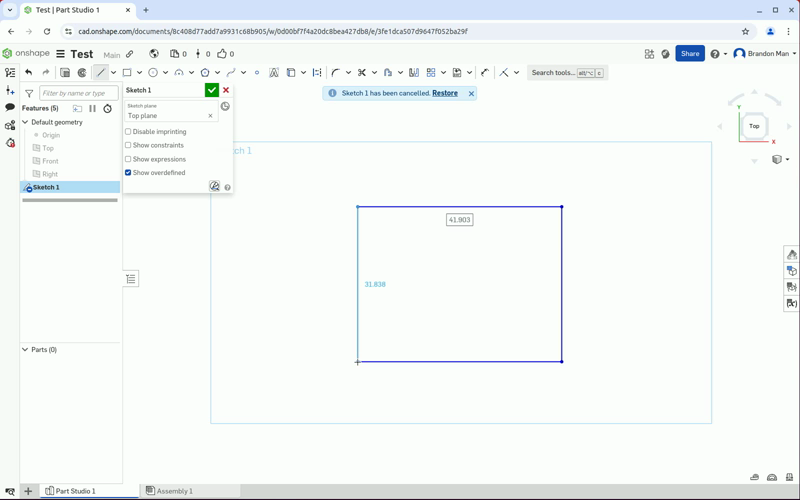
key(esc)
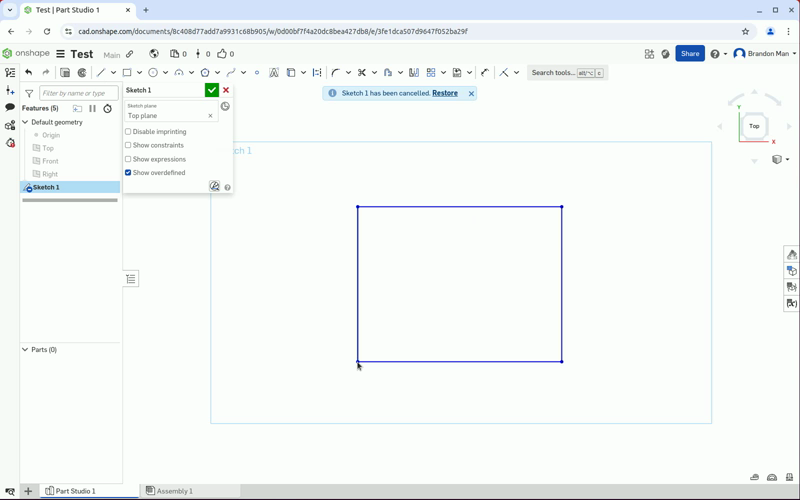
mouse_move(531, 315)
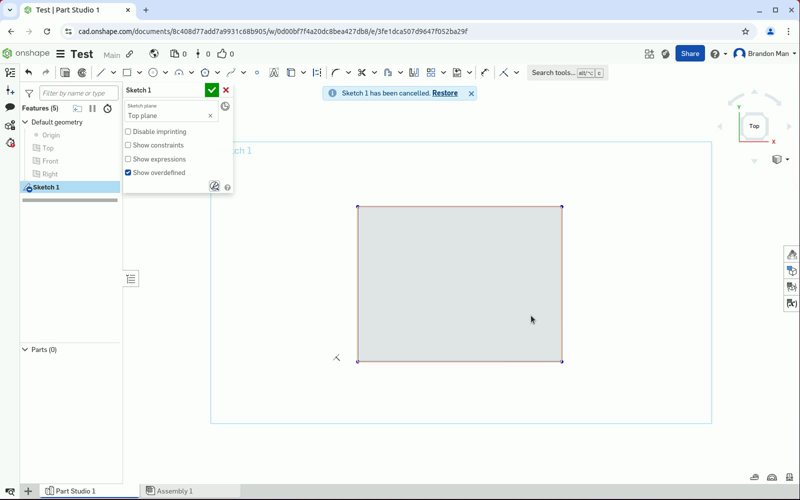
click(531, 315)
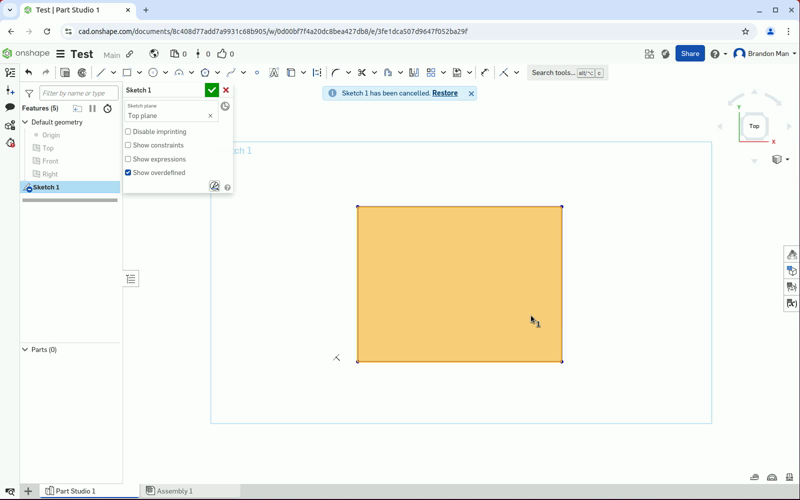
mouse_move(73, 352)
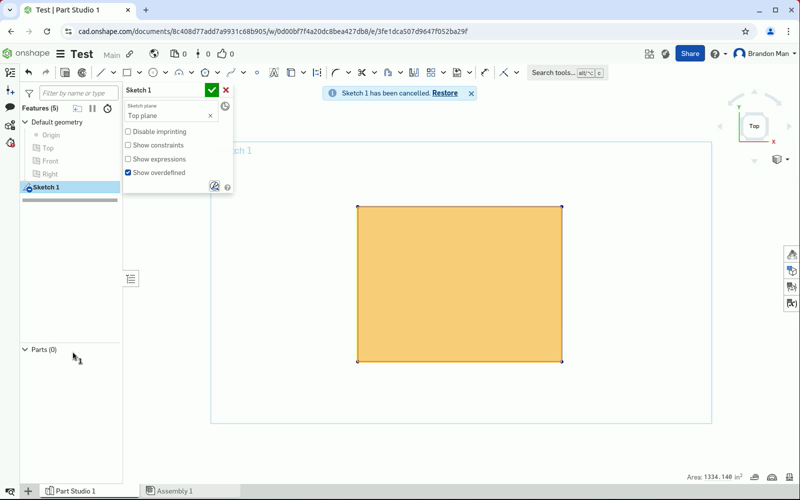
key(shift+y)
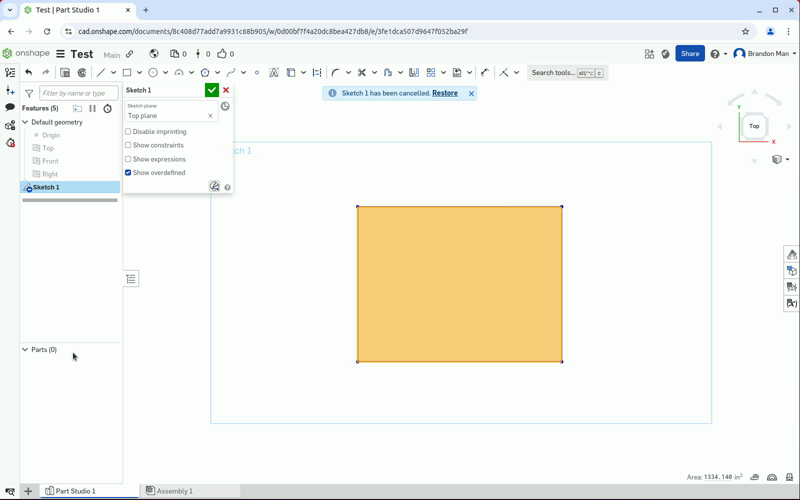
key(shift+e)
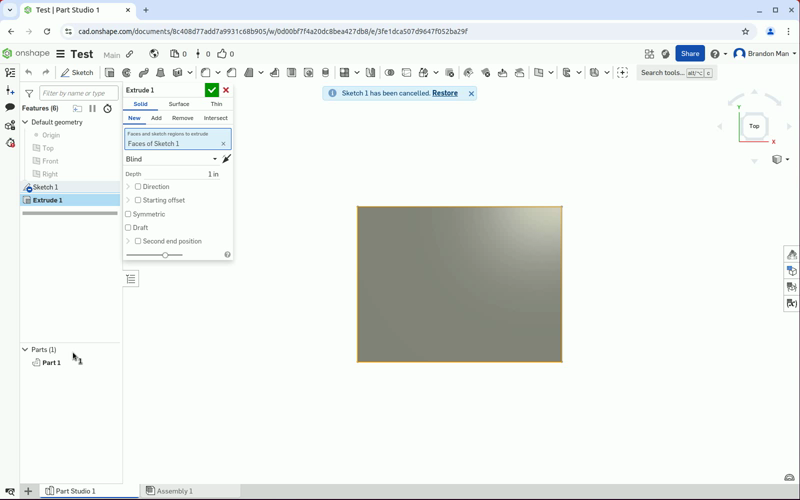
mouse_move(143, 106)
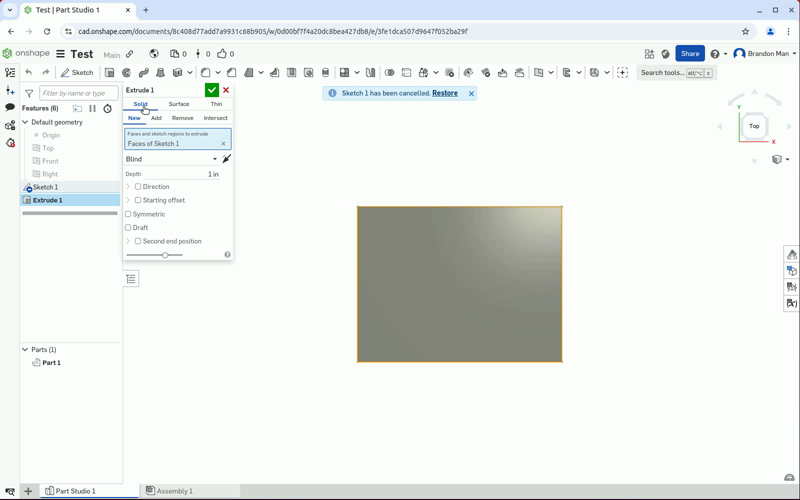
click(143, 106)
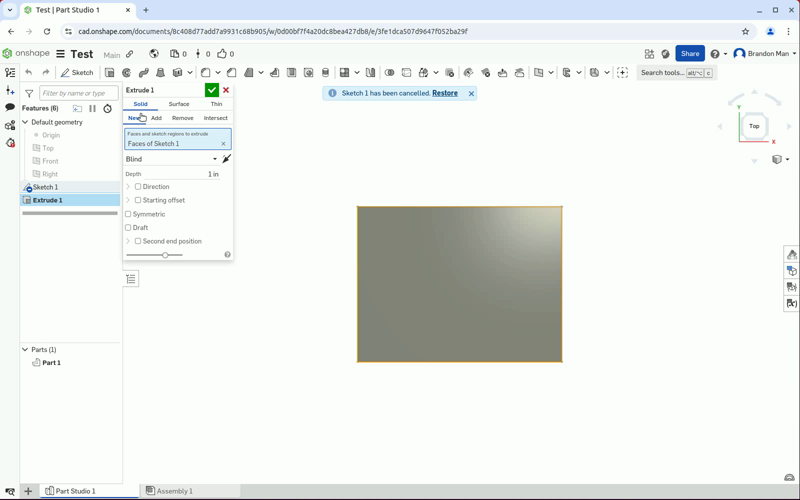
mouse_move(137, 120)
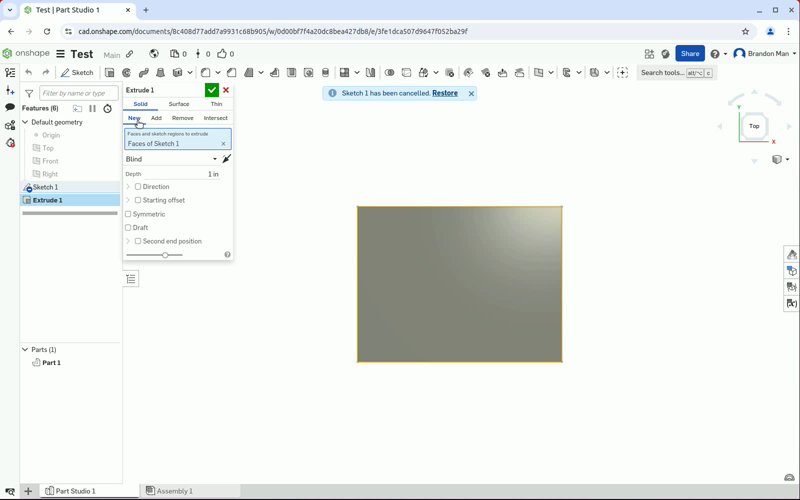
click(137, 120)
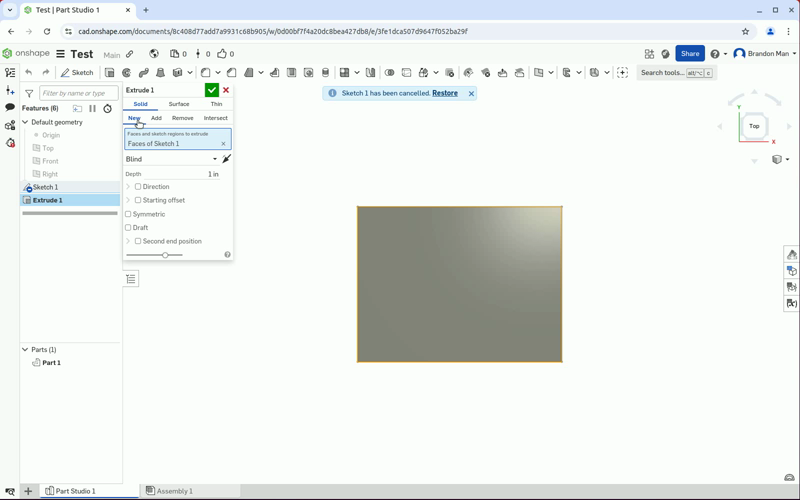
key(tab, 4)
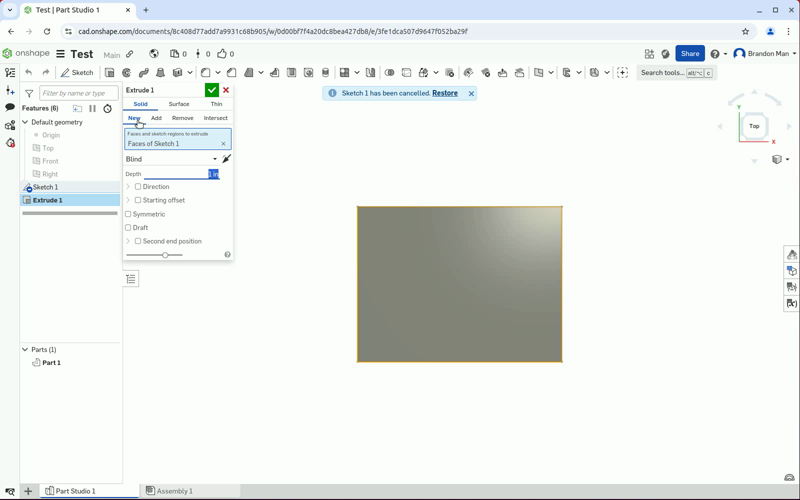
text(1.926)
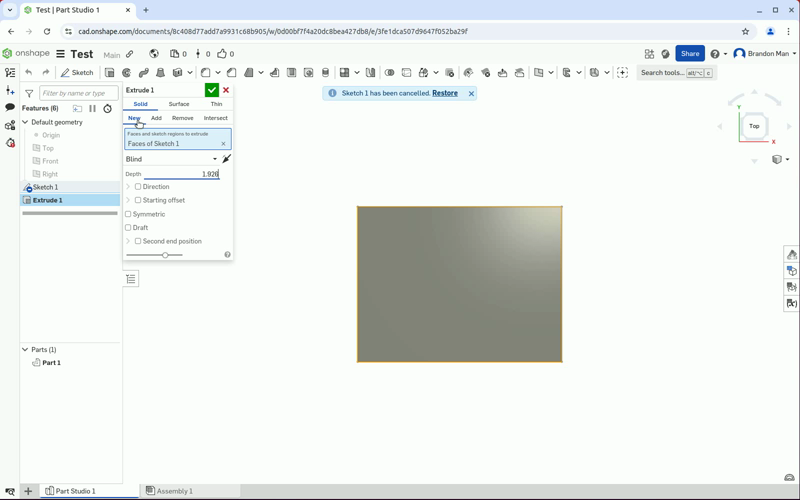
key(enter)
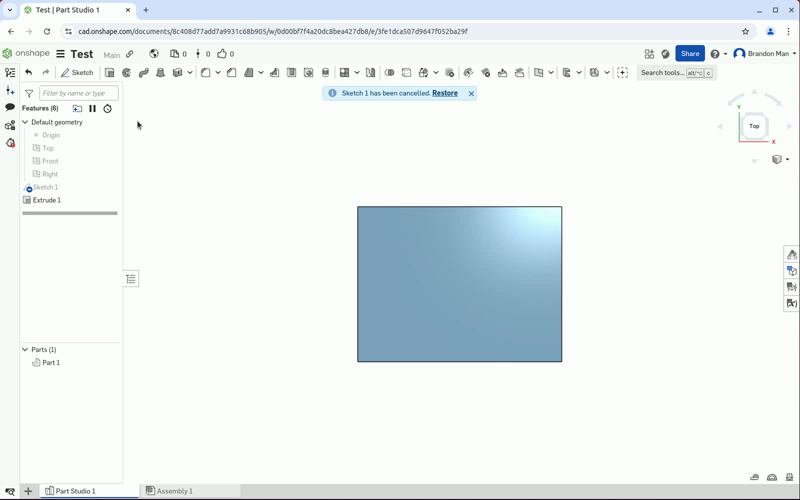
key(shift+h)
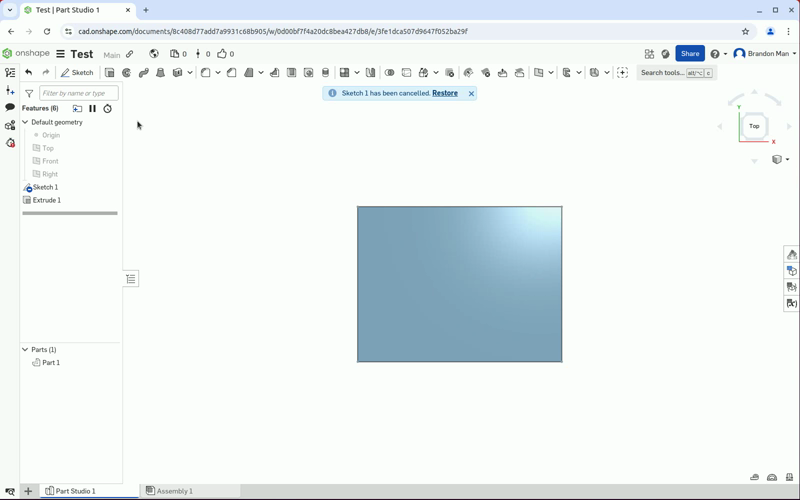
key(shift+h)
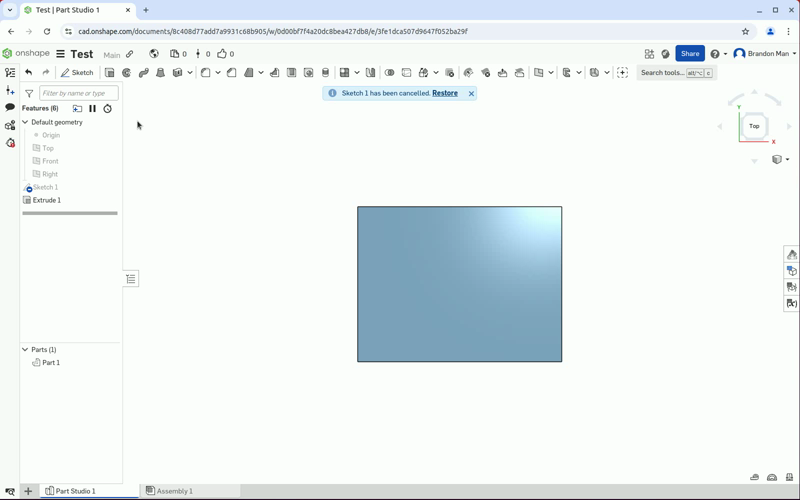
mouse_move(73, 189)
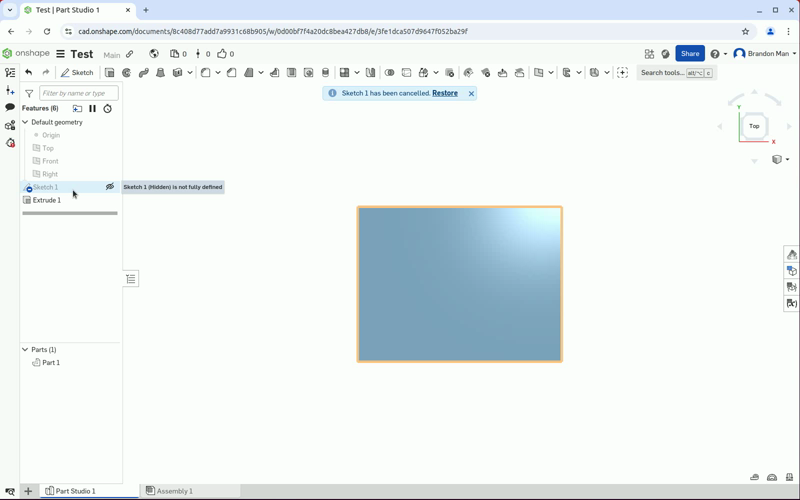
click(73, 189)
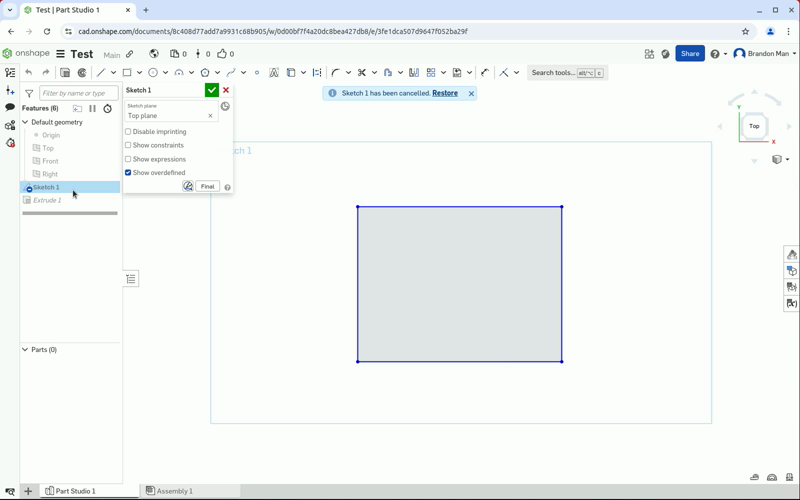
mouse_move(229, 92)
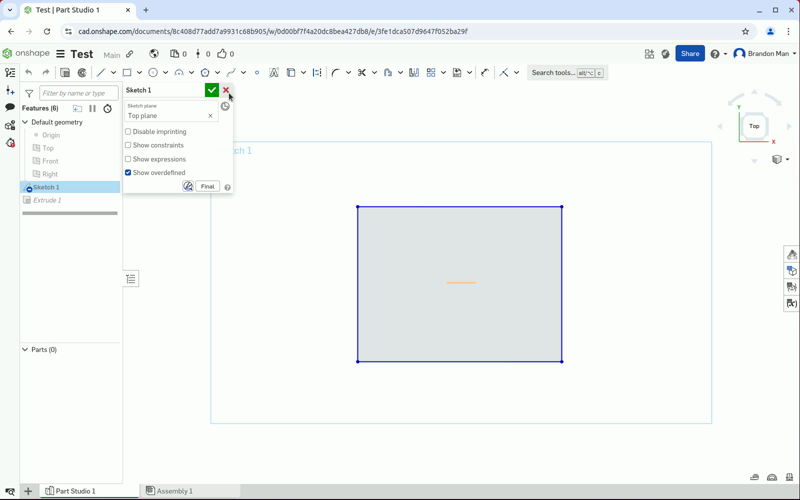
click(229, 92)
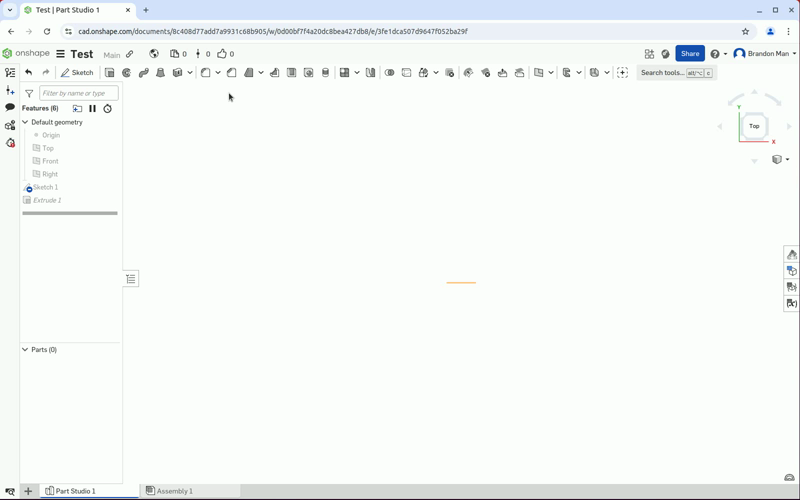
mouse_move(541, 75)
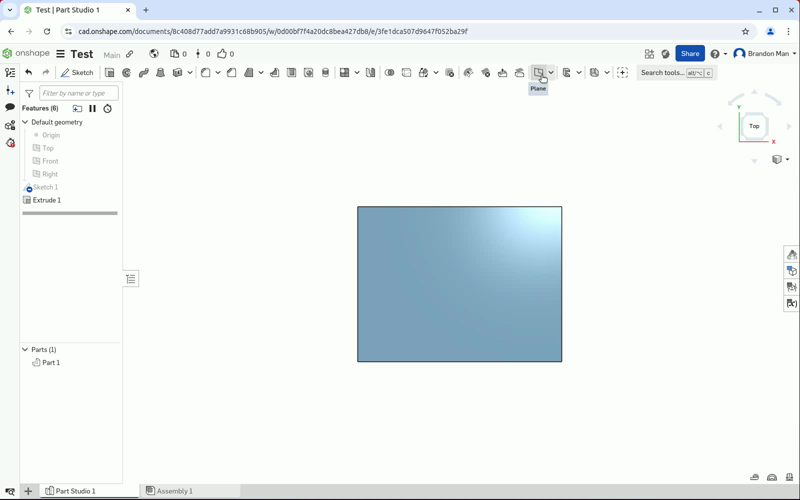
click(541, 75)
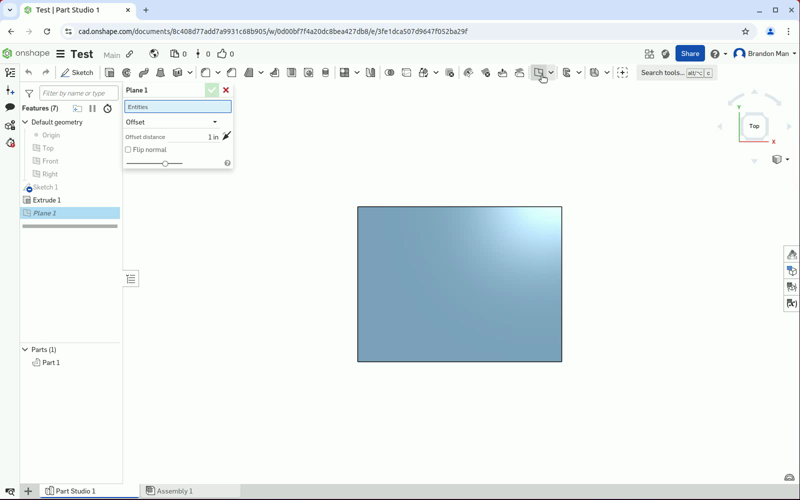
mouse_move(73, 150)
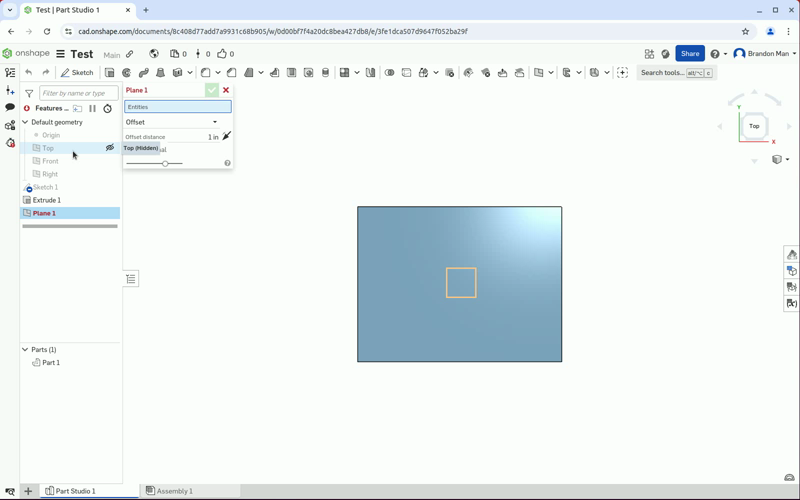
click(73, 150)
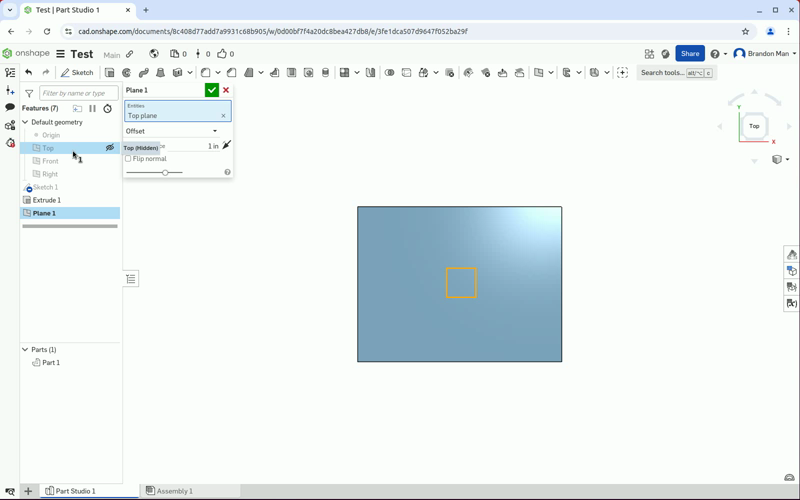
key(tab, 2)
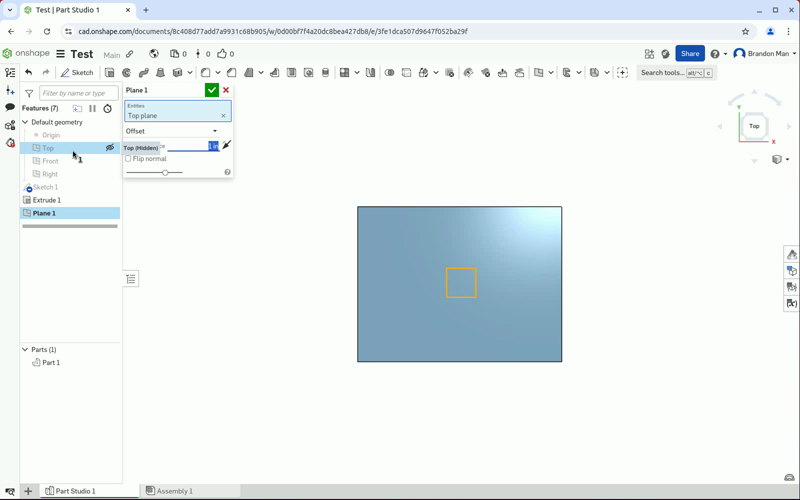
text(1.91)
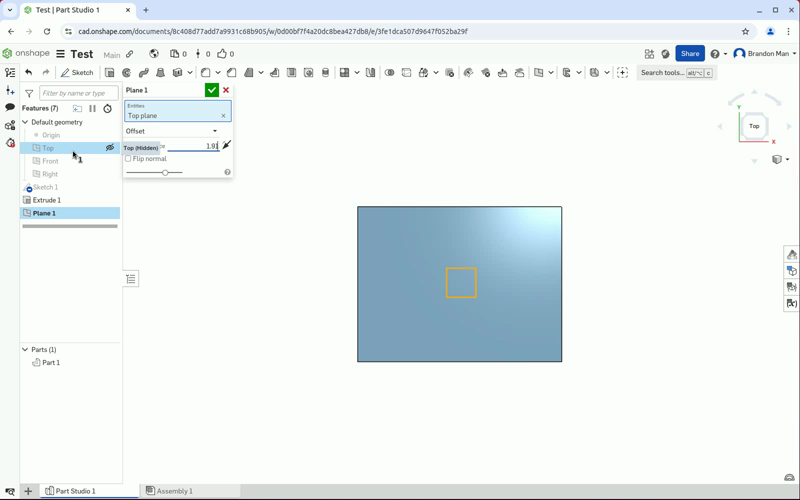
key(enter, 2)
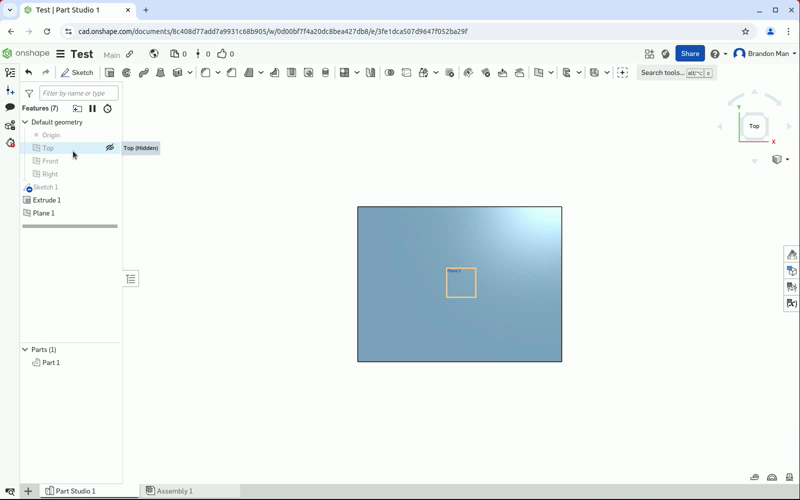
key(shift+s)
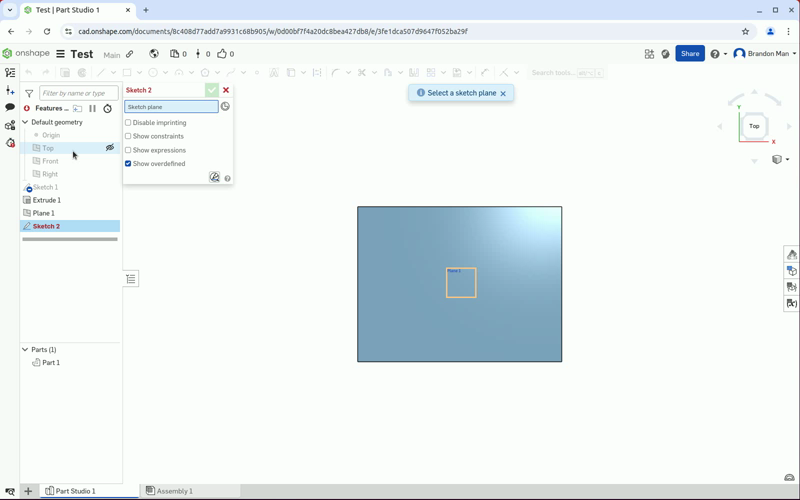
mouse_move(73, 215)
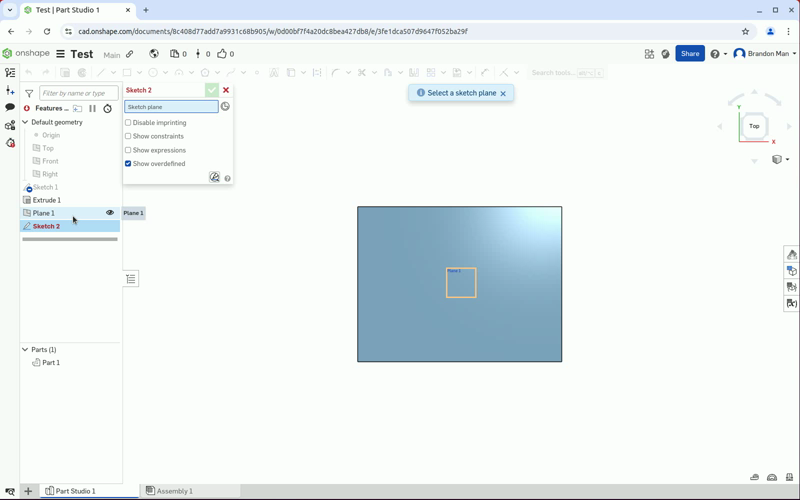
click(73, 215)
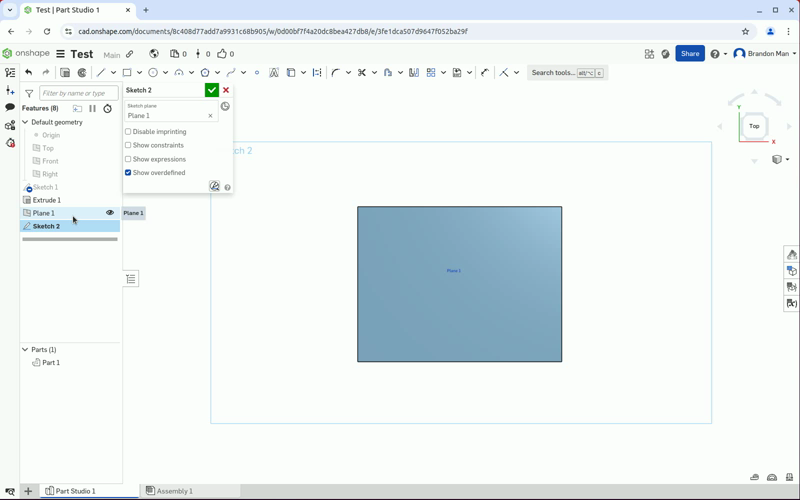
mouse_move(73, 352)
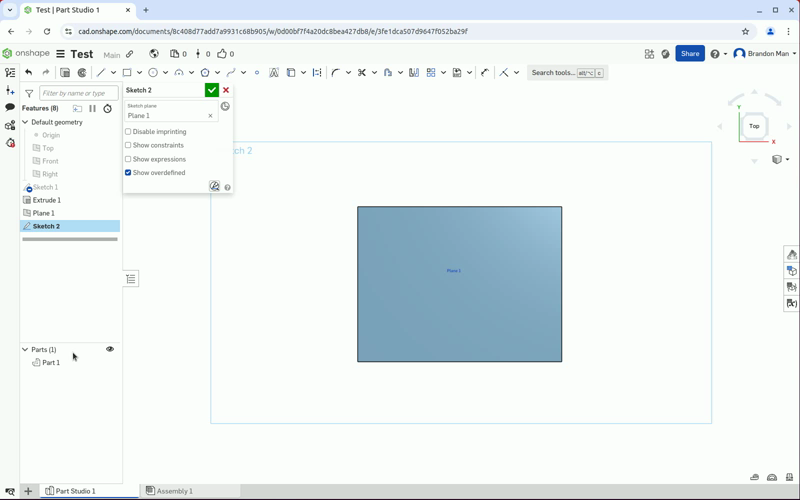
key(y)
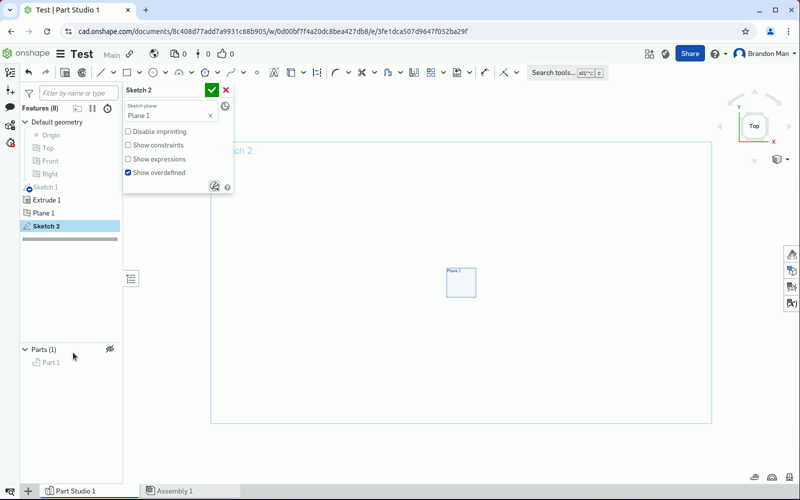
key(l)
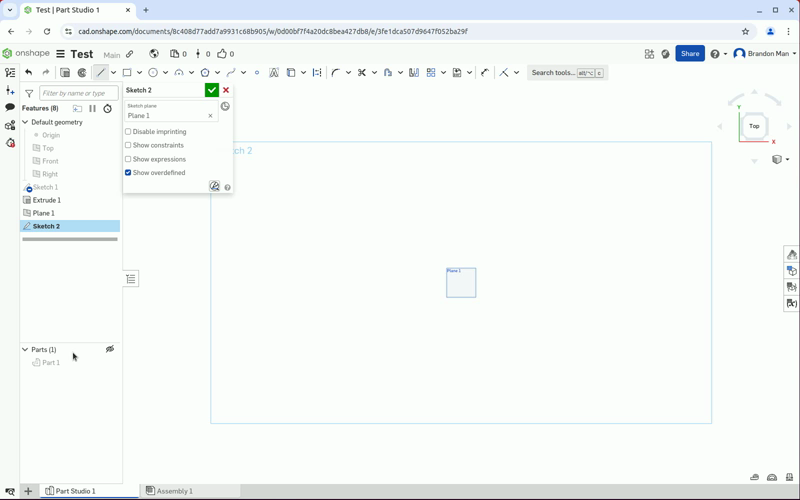
key_down(shift)
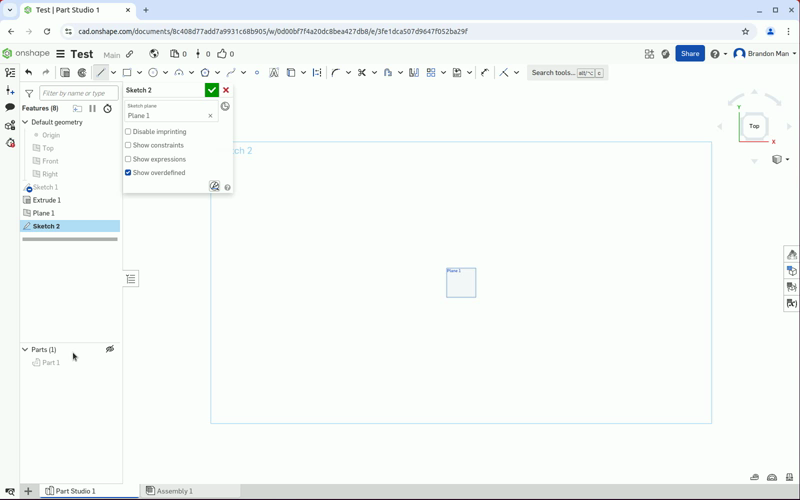
mouse_move(348, 312)
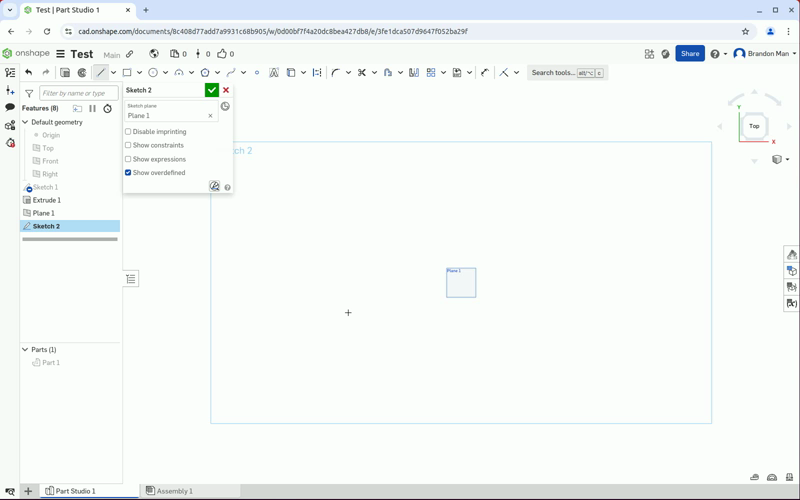
click(348, 312)
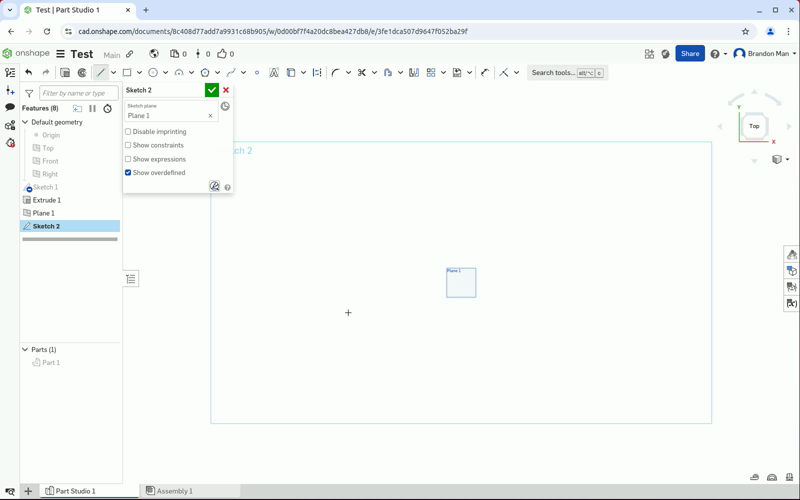
key_up(shift)
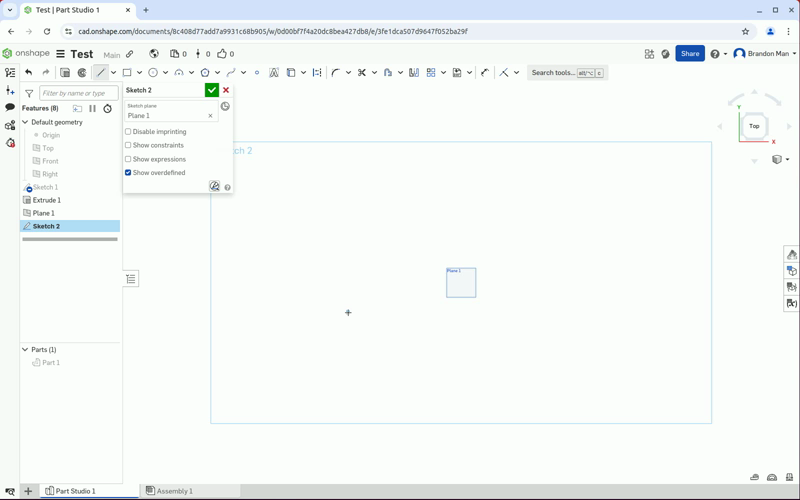
key_down(shift)
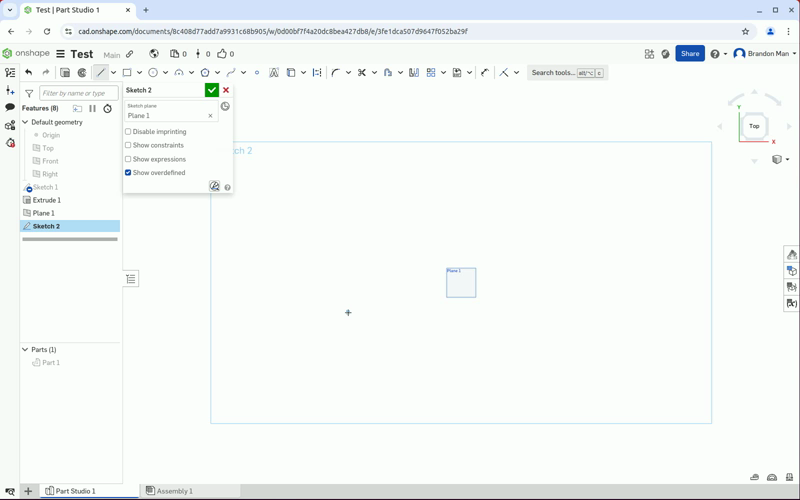
mouse_move(378, 312)
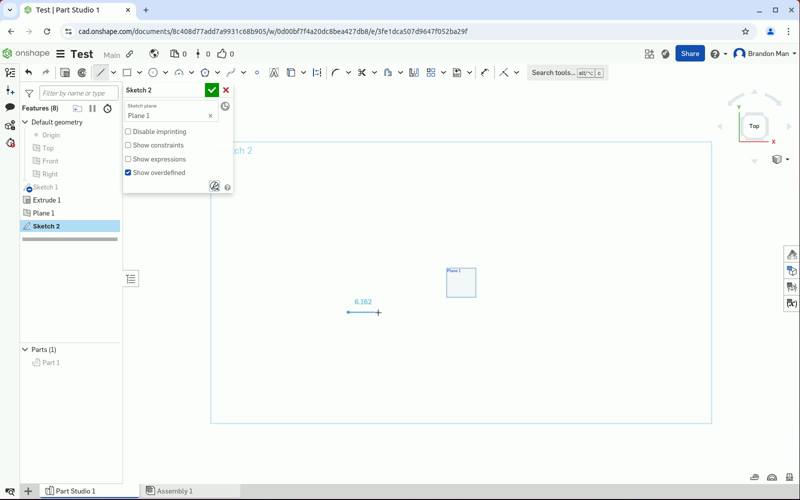
mouse_move(358, 312)
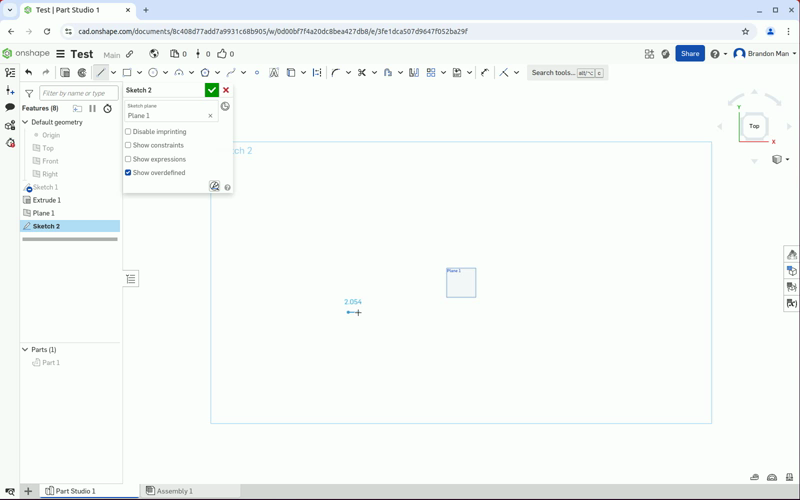
click(358, 312)
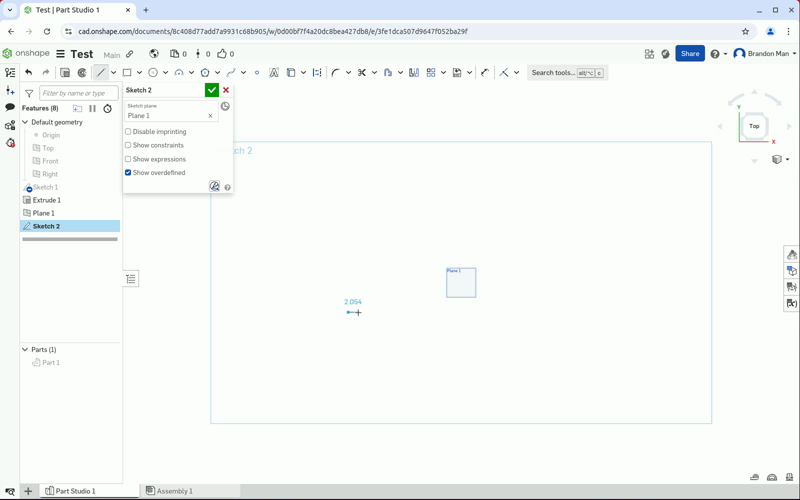
key_up(shift)
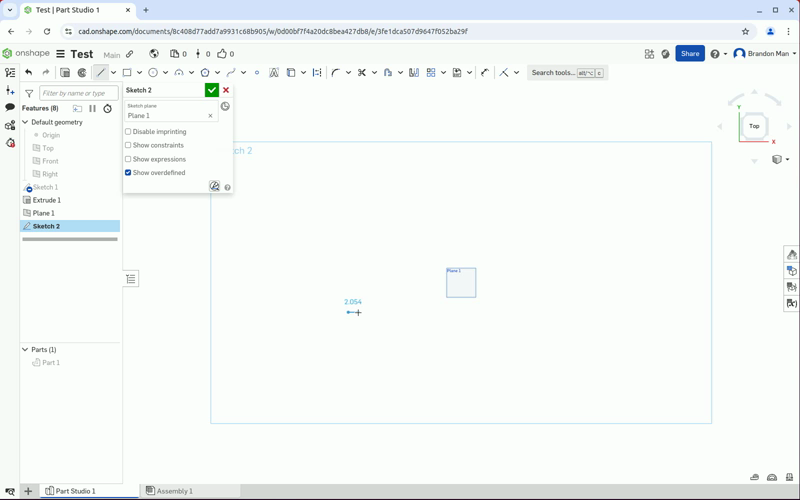
key_down(shift)
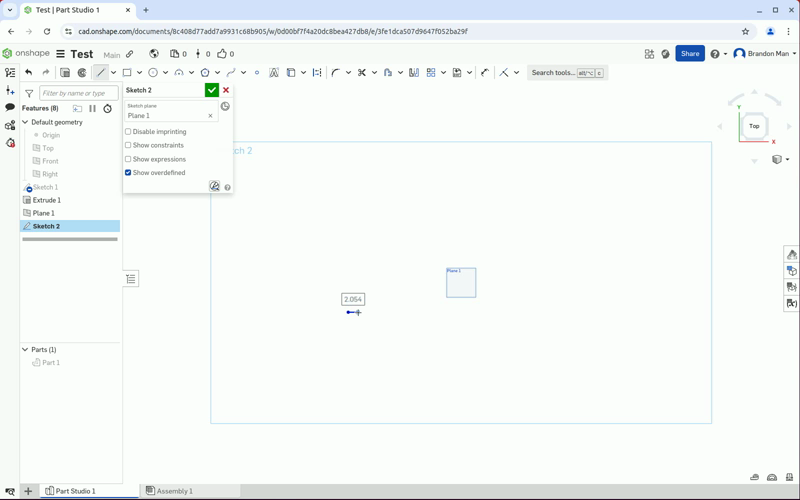
mouse_move(388, 312)
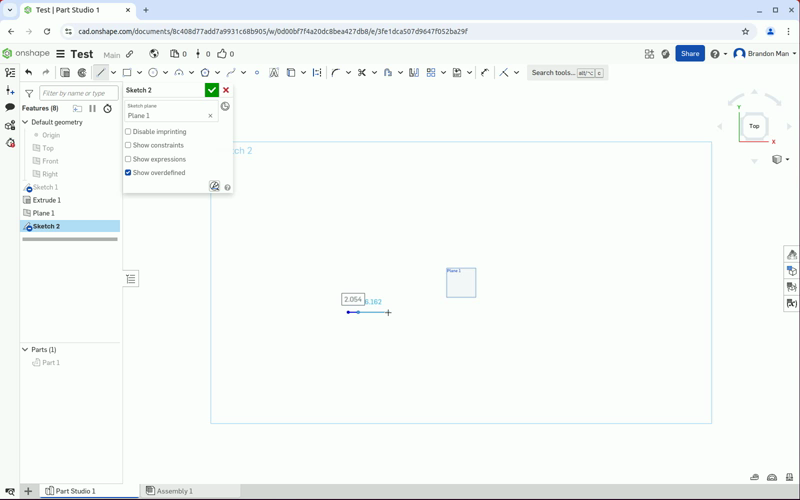
mouse_move(358, 252)
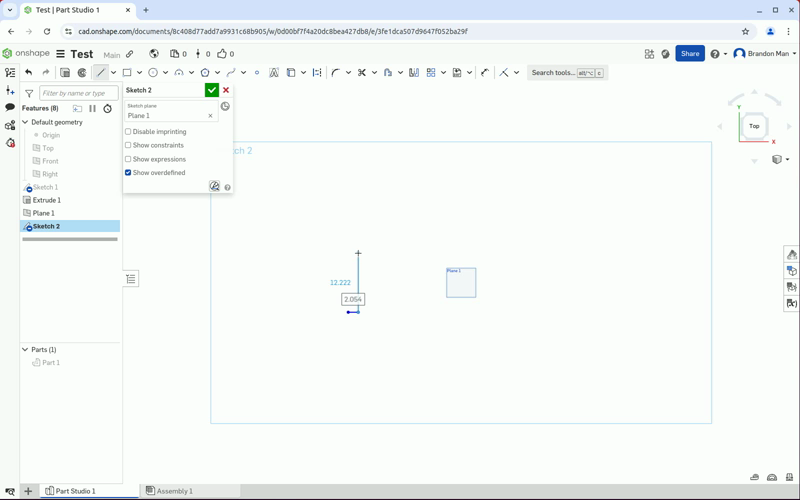
click(358, 252)
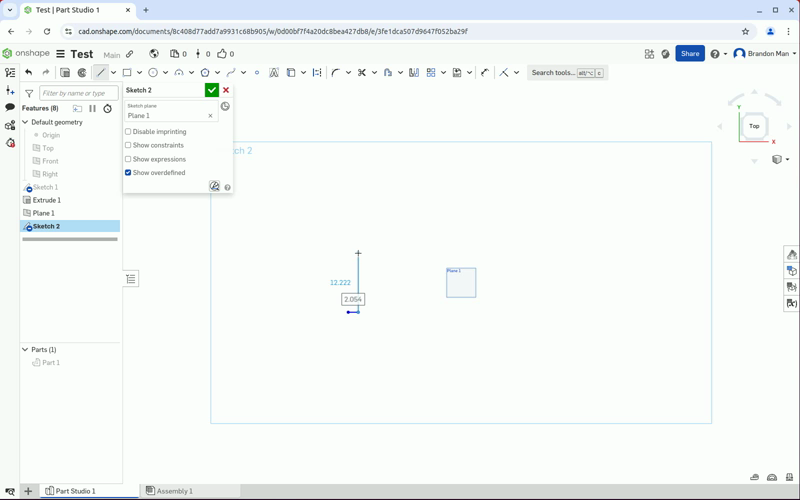
key_up(shift)
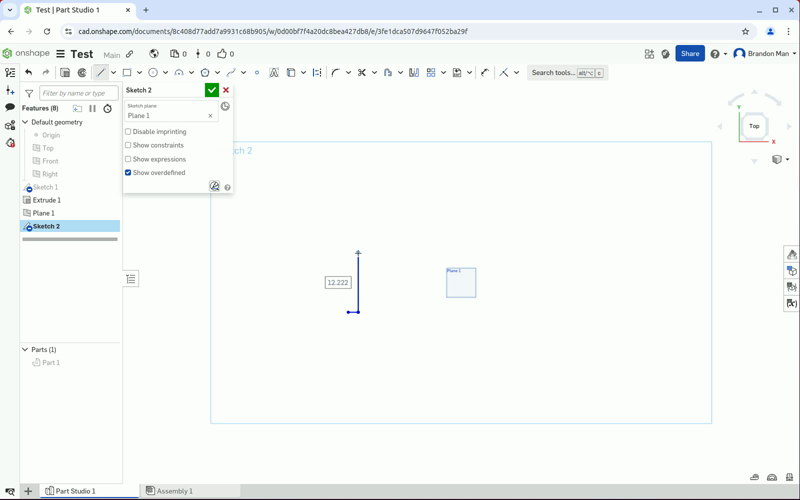
key_down(shift)
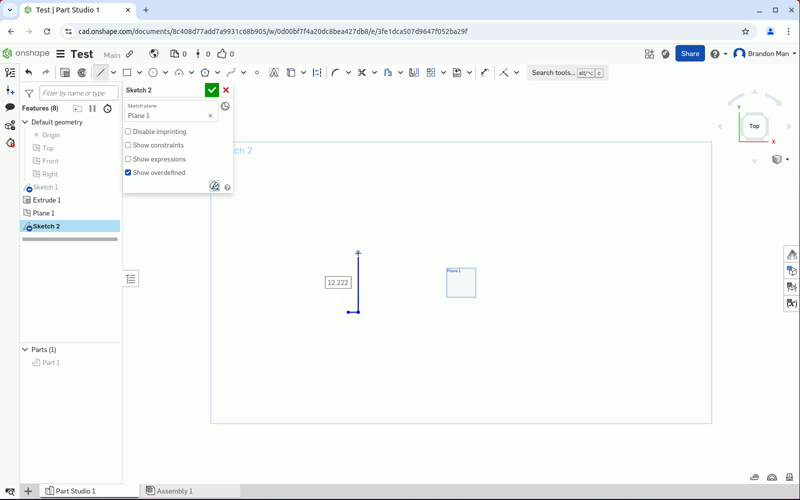
mouse_move(388, 252)
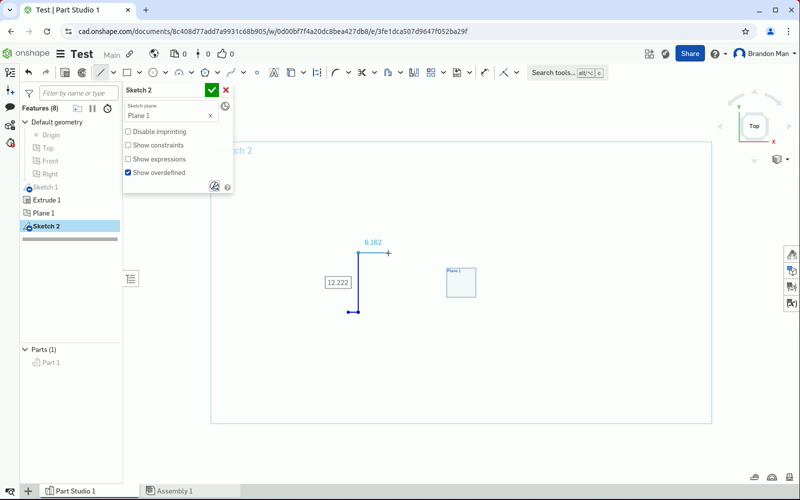
mouse_move(348, 252)
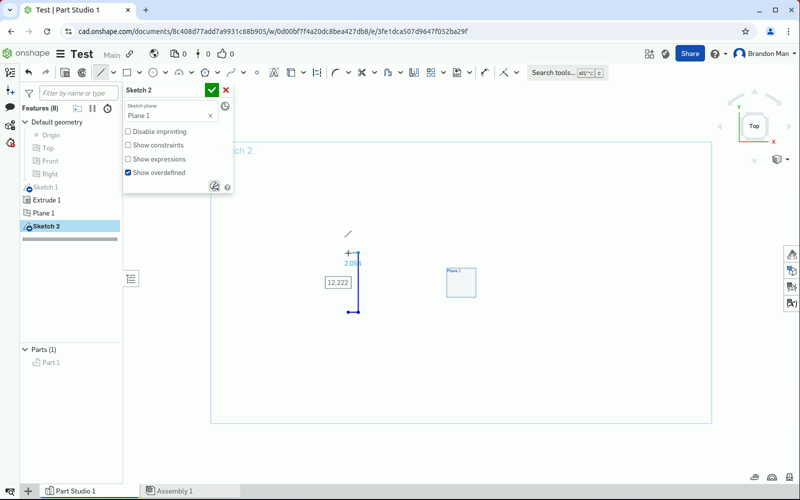
click(348, 252)
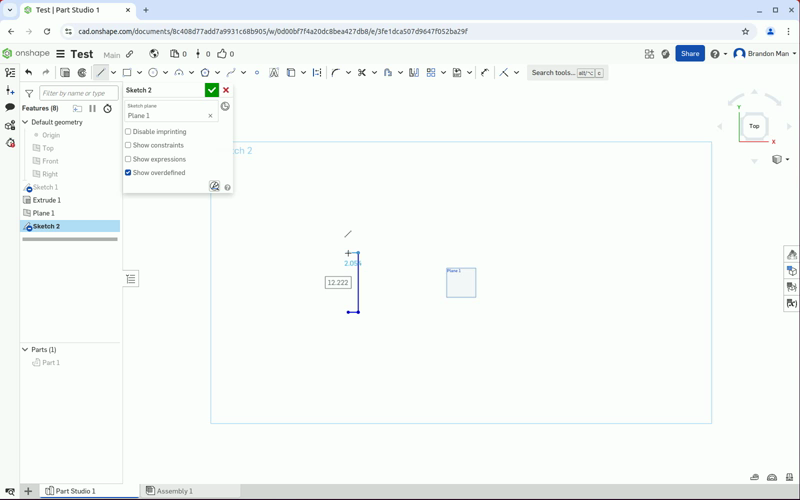
key_up(shift)
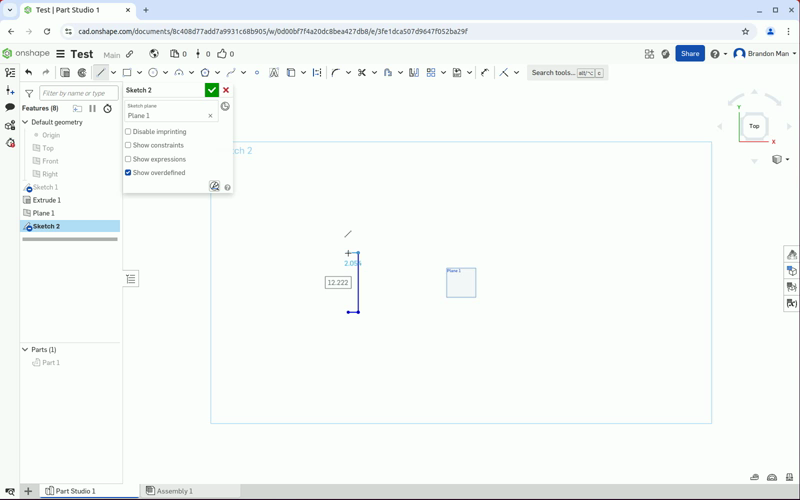
mouse_move(378, 252)
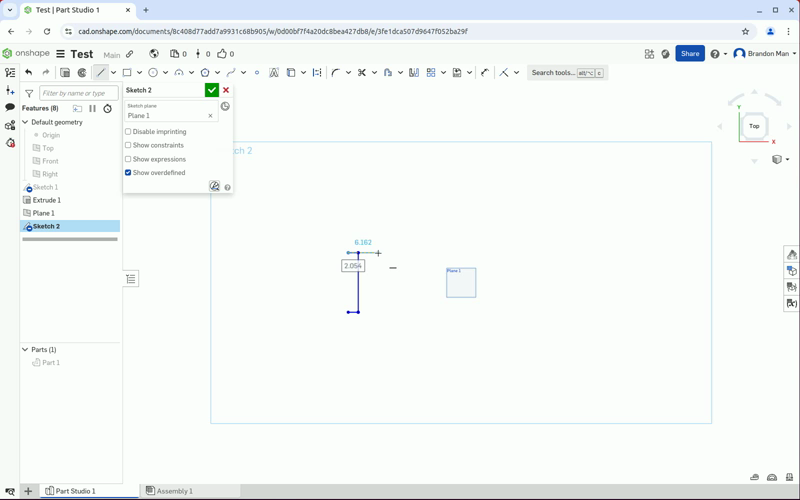
key_down(shift)
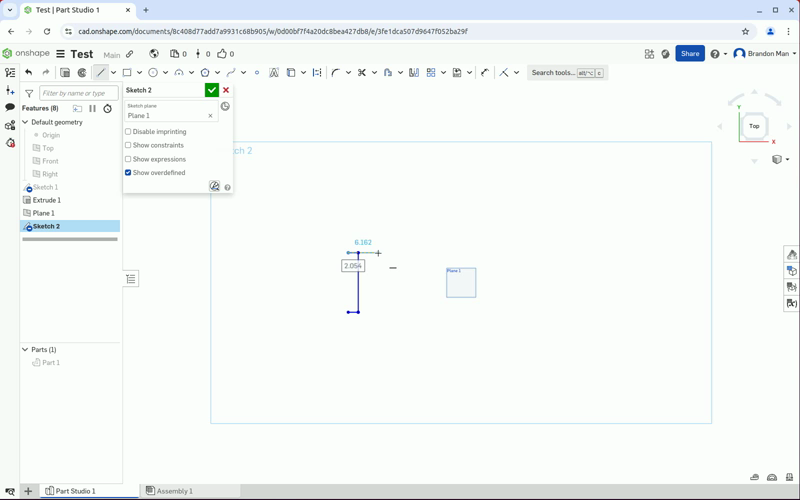
mouse_move(348, 312)
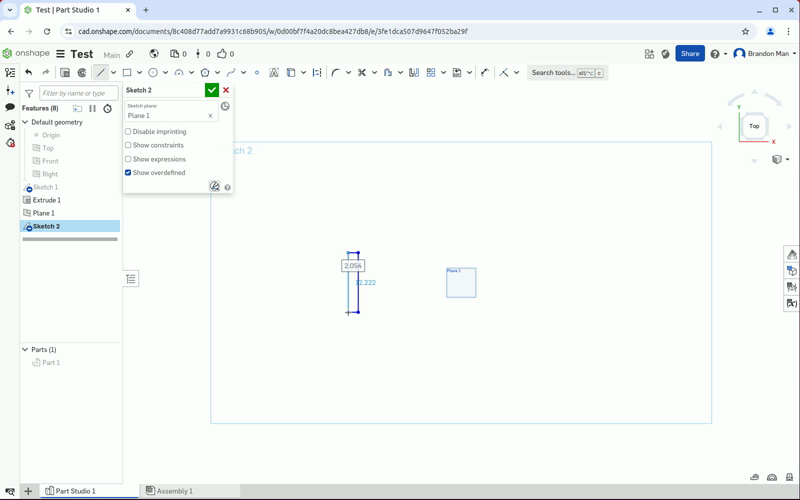
key_up(shift)
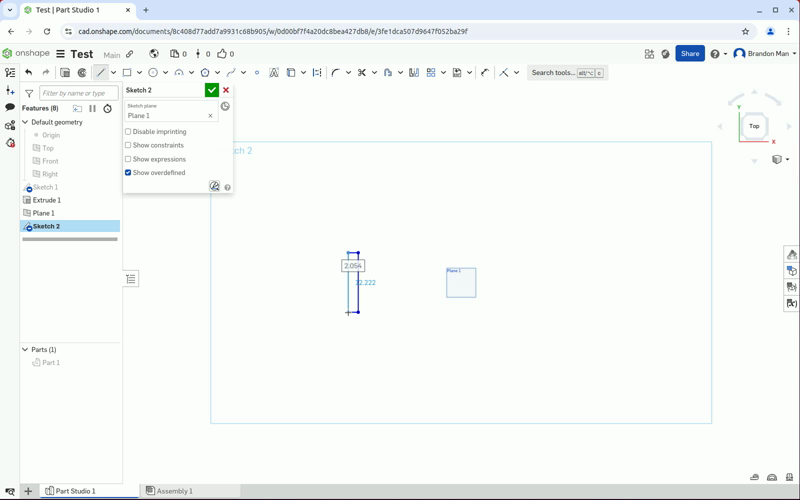
click(348, 312)
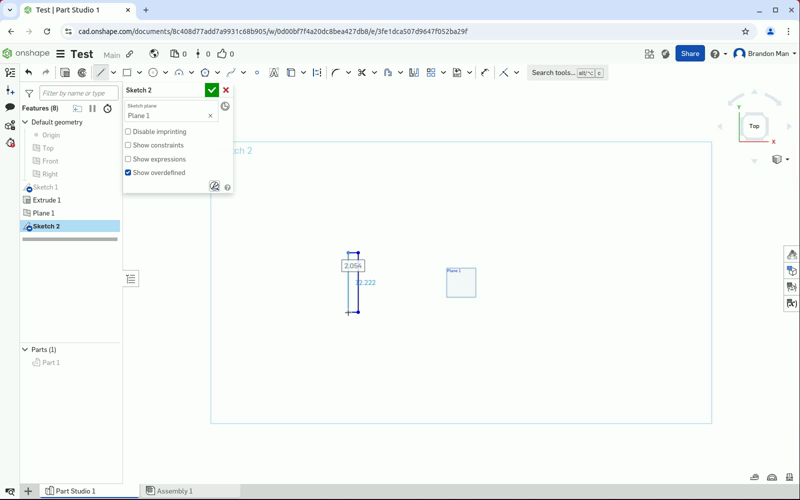
key(esc)
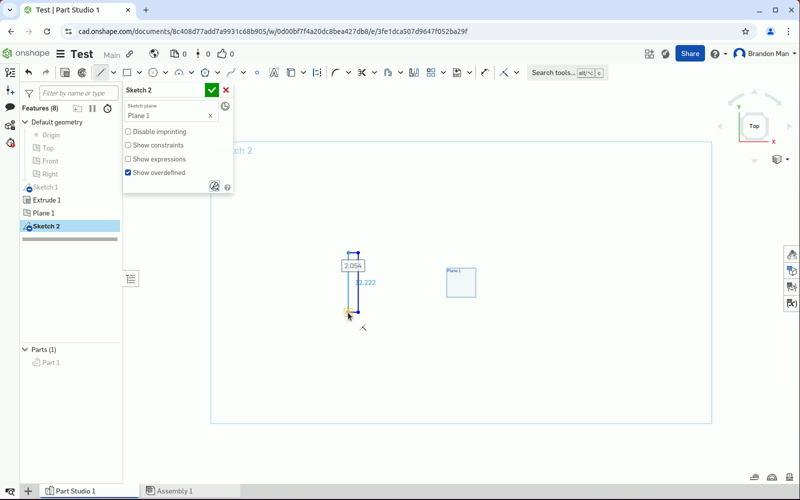
mouse_move(352, 278)
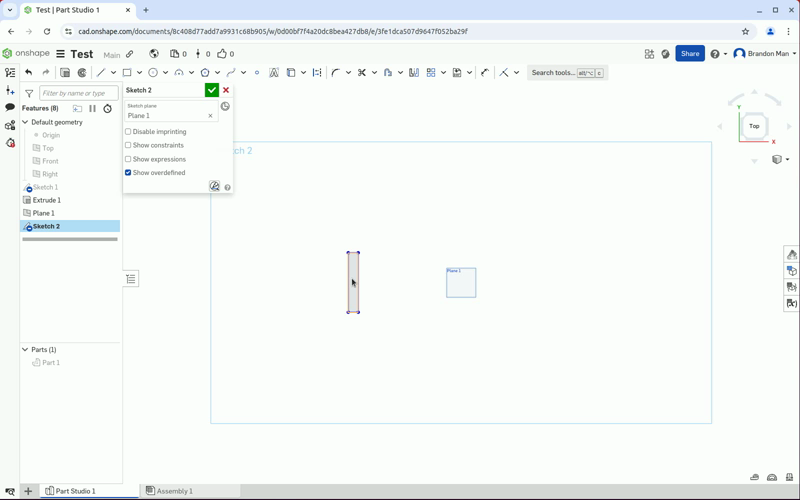
scroll(6)
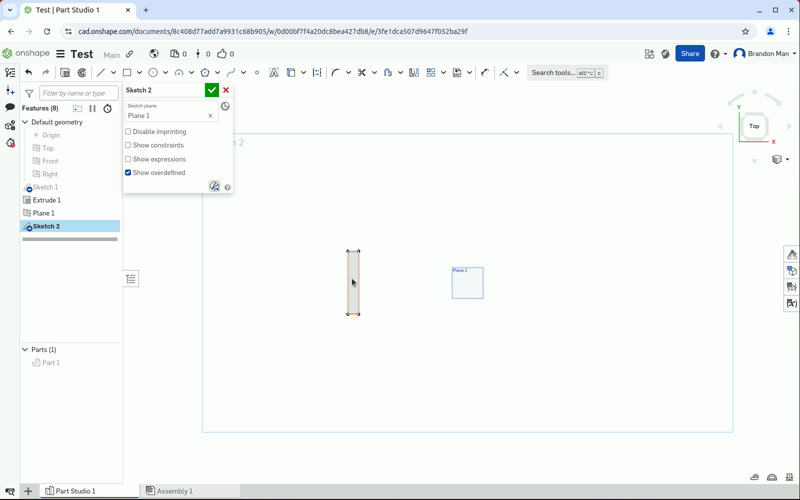
scroll(6)
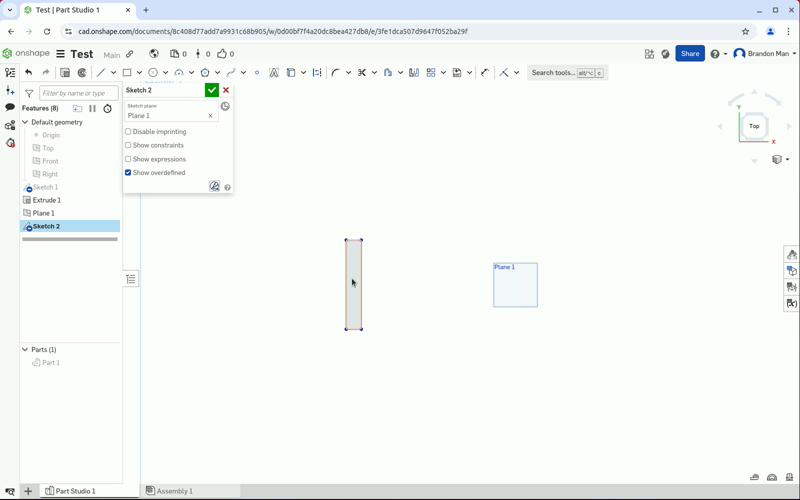
scroll(6)
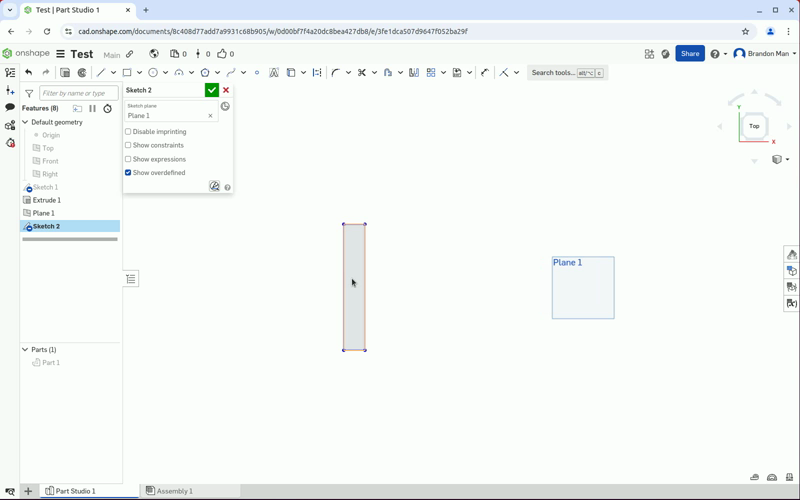
scroll(6)
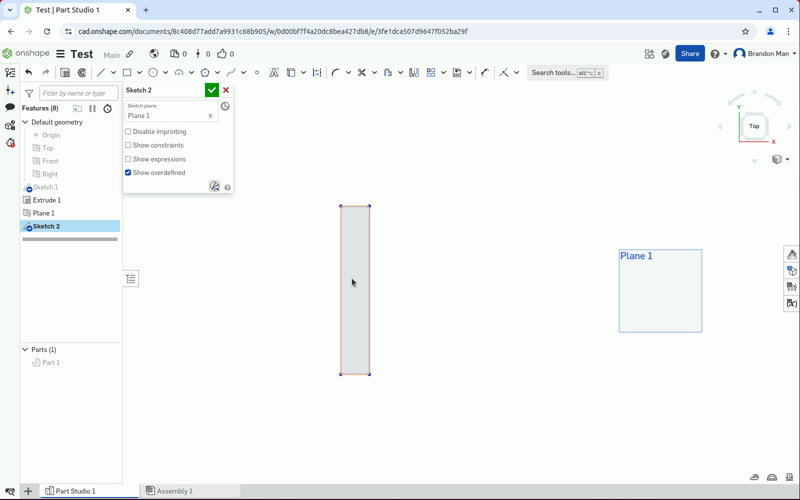
scroll(6)
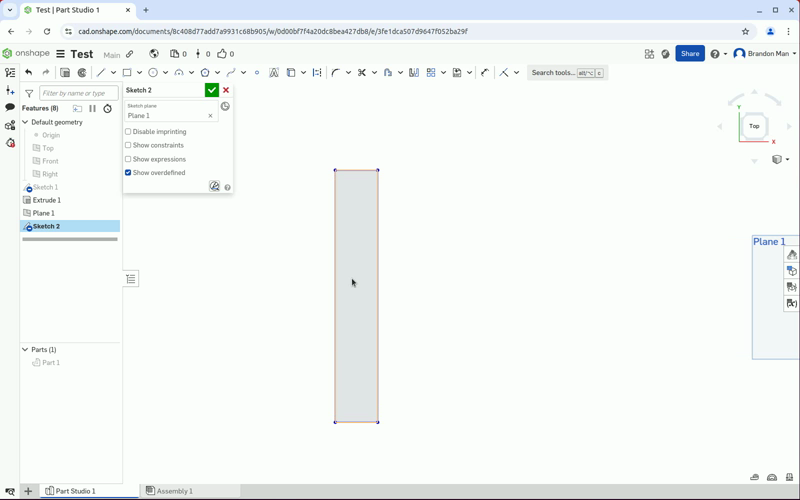
scroll(6)
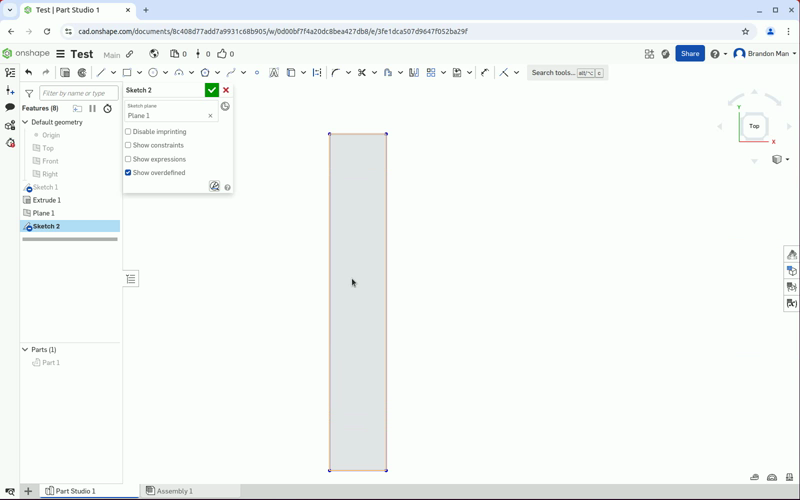
scroll(6)
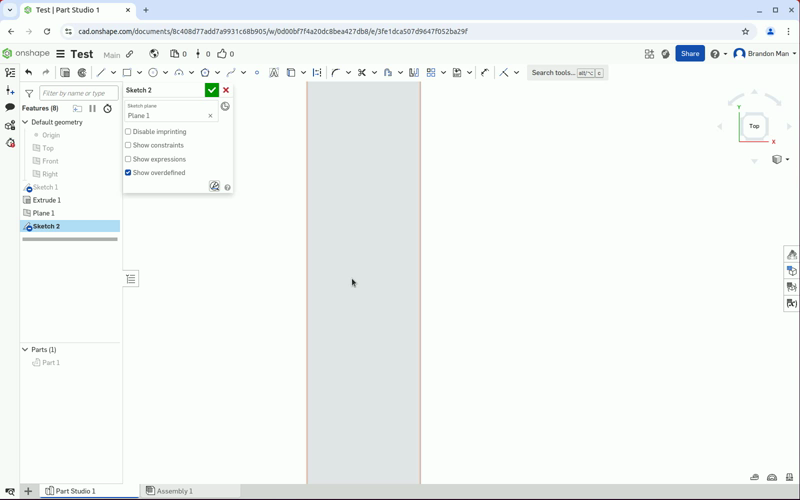
click(352, 278)
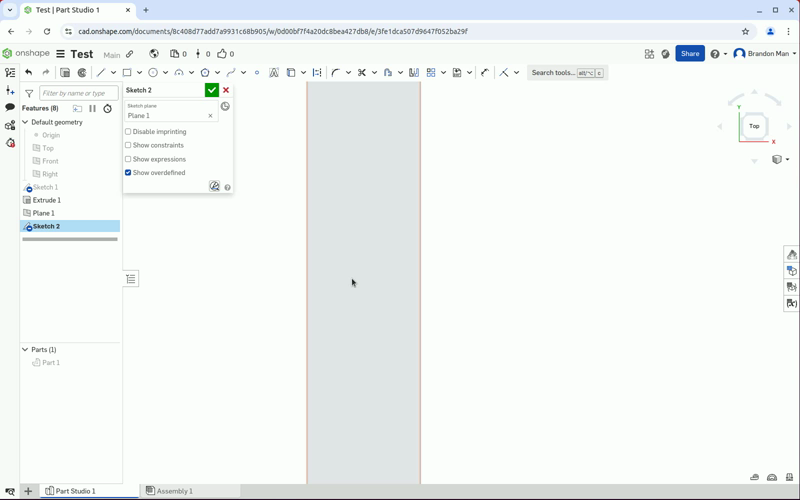
scroll(-6)
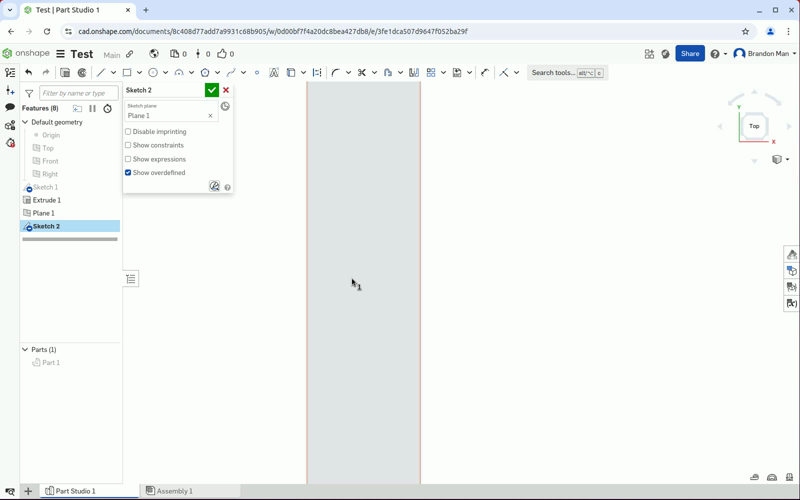
scroll(-6)
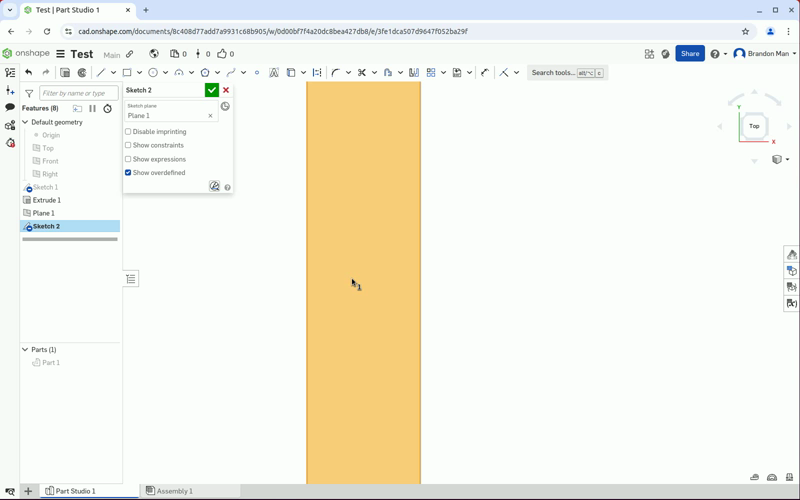
scroll(-6)
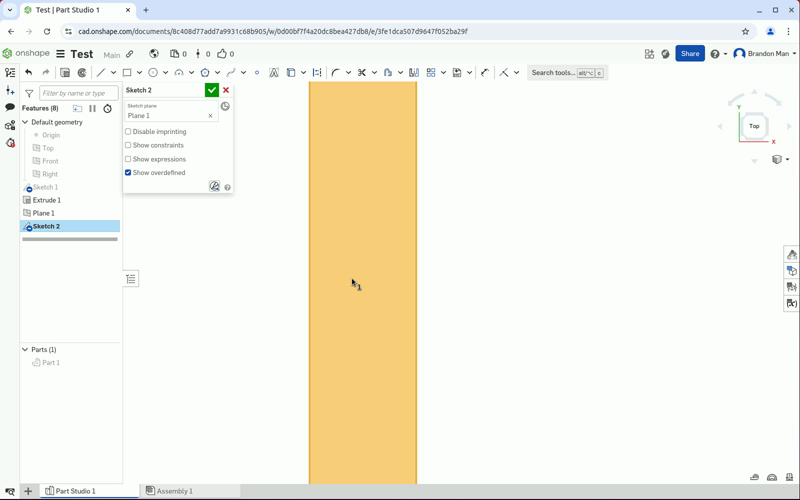
scroll(-6)
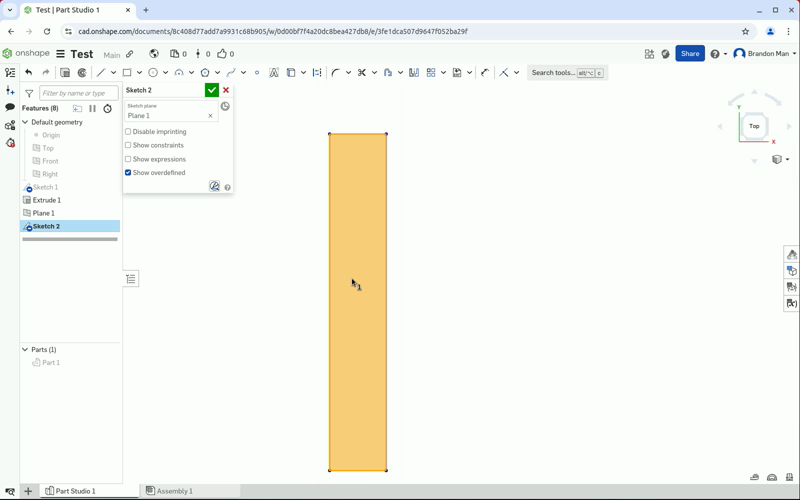
scroll(-6)
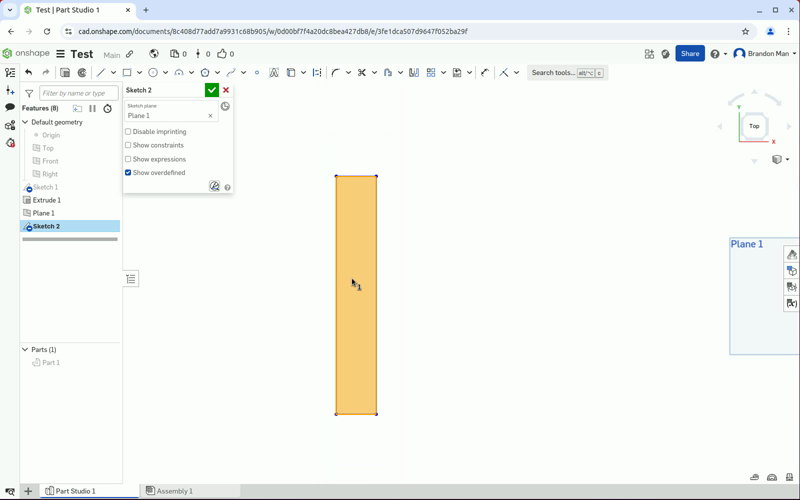
scroll(-6)
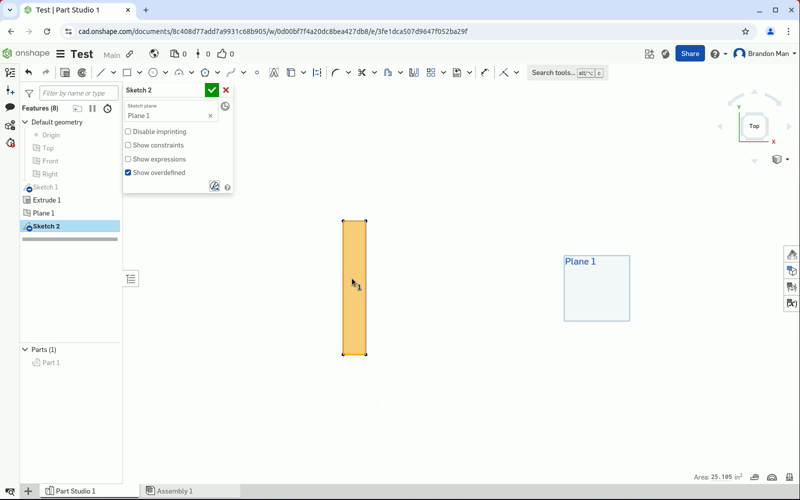
scroll(-6)
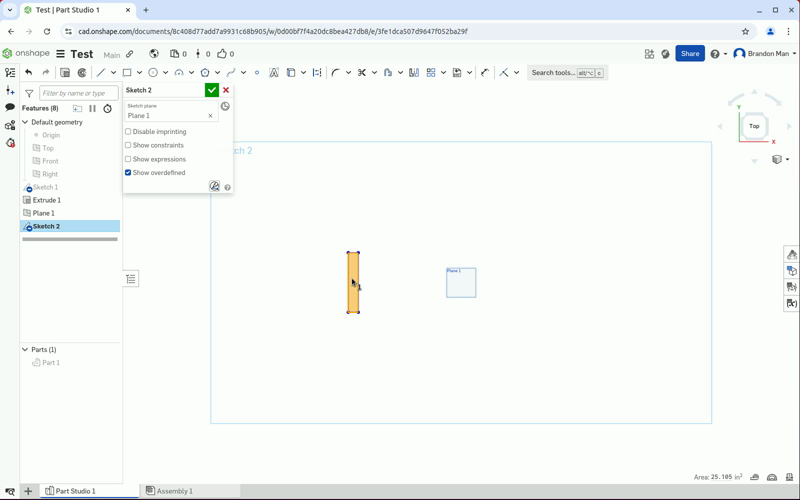
mouse_move(73, 352)
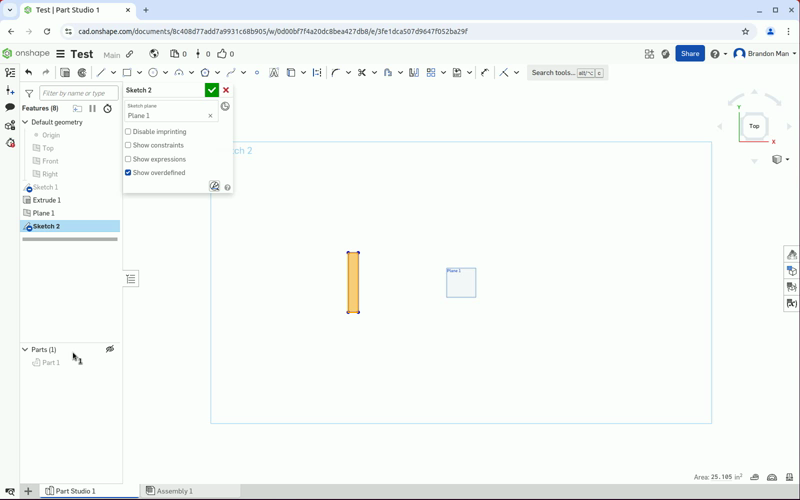
key(shift+y)
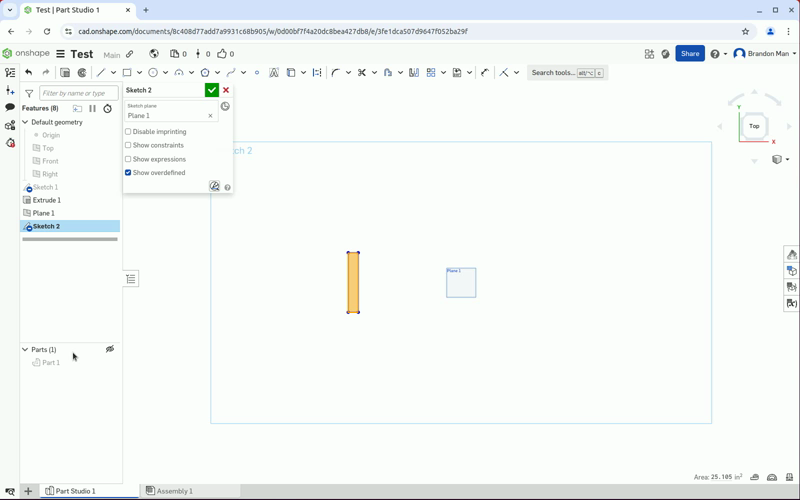
key(shift+e)
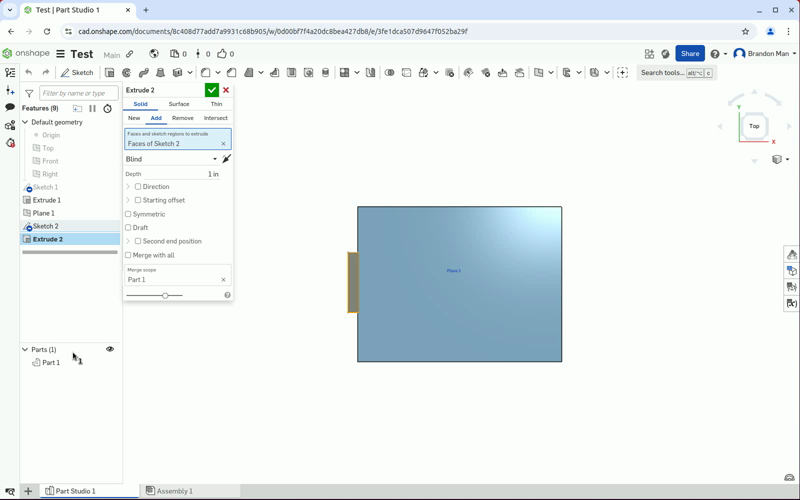
mouse_move(143, 106)
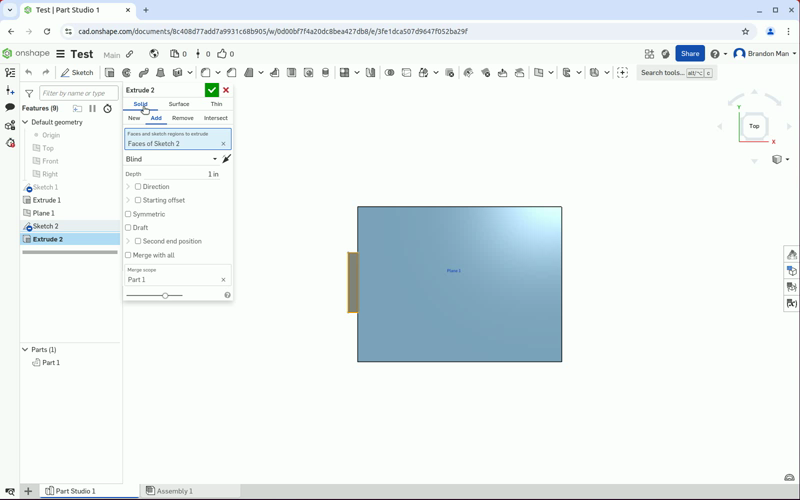
click(143, 106)
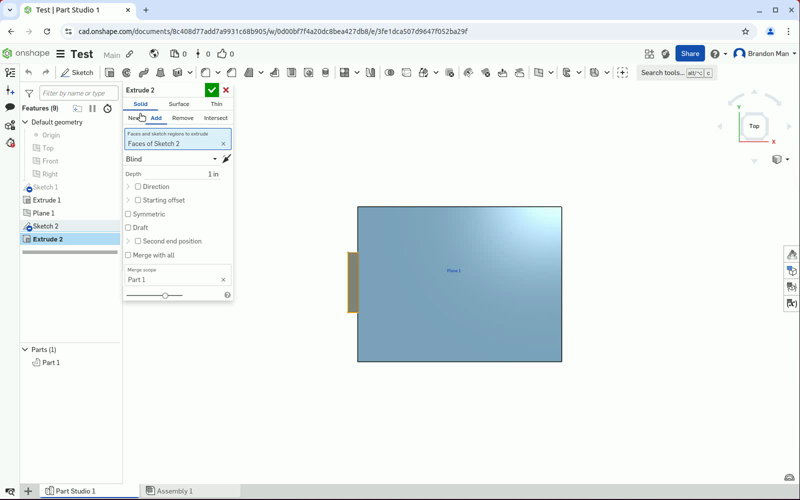
mouse_move(137, 120)
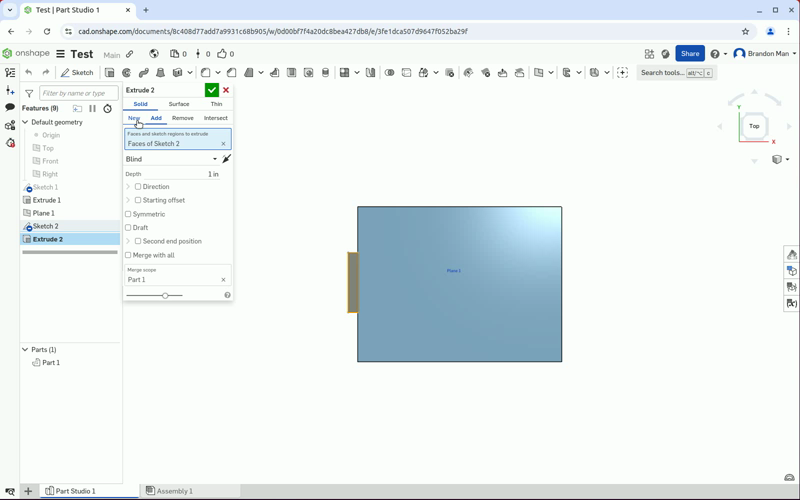
click(137, 120)
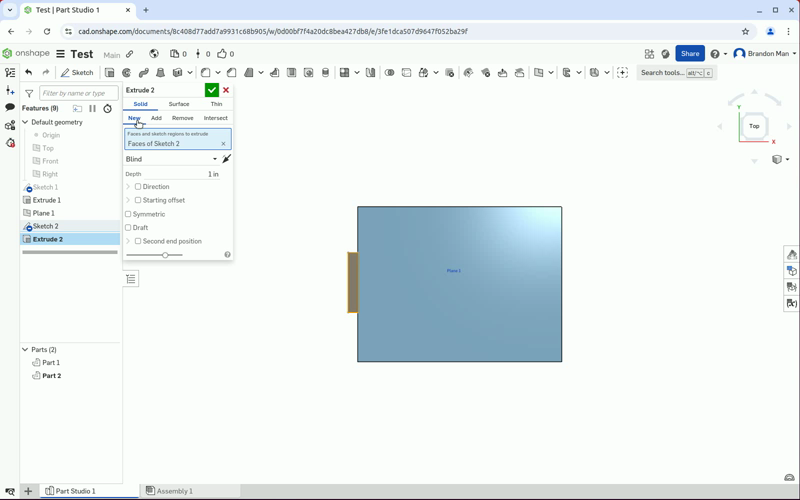
key(tab, 4)
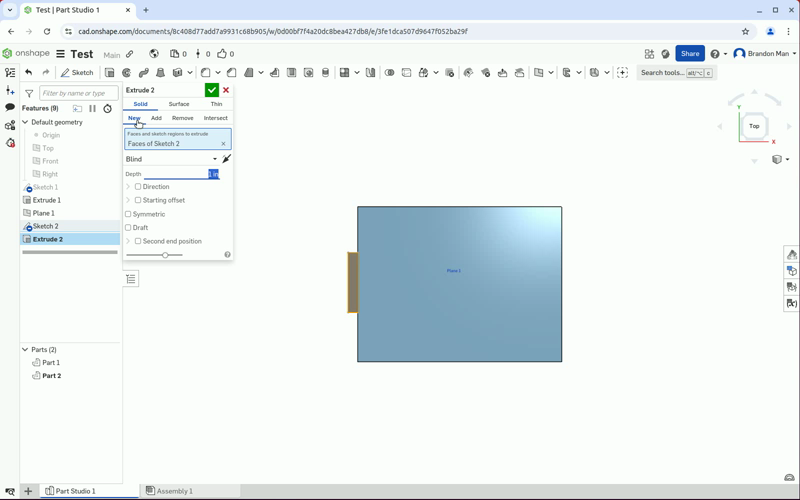
text(-1.926)
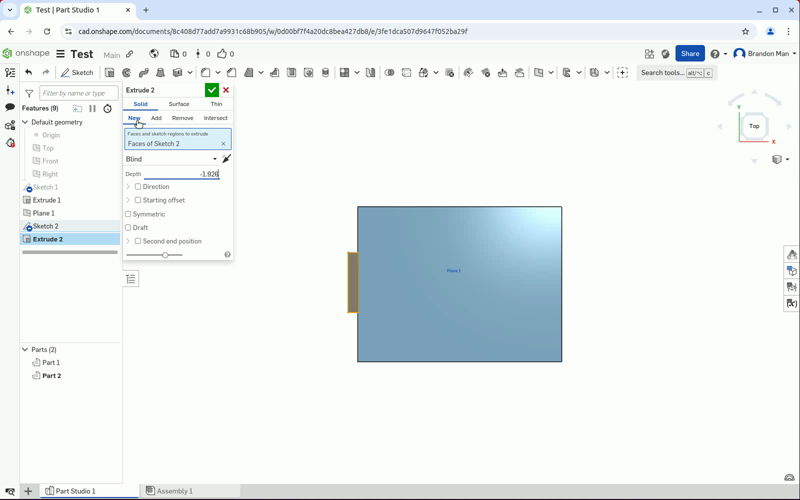
key(enter)
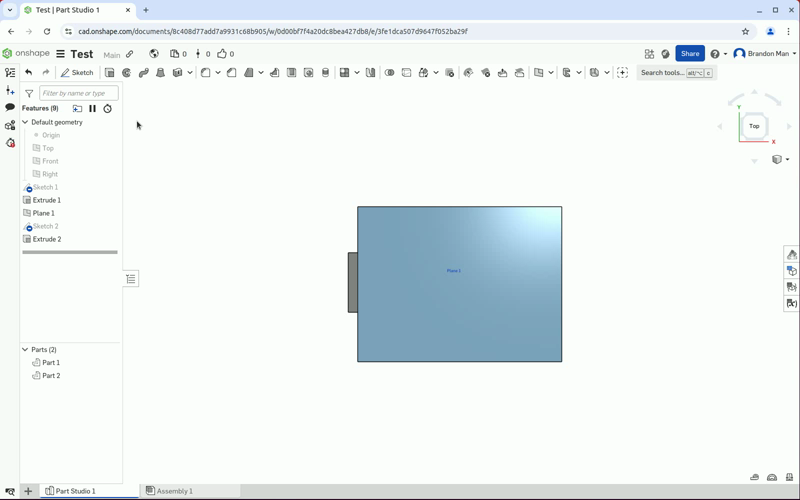
key(shift+h)
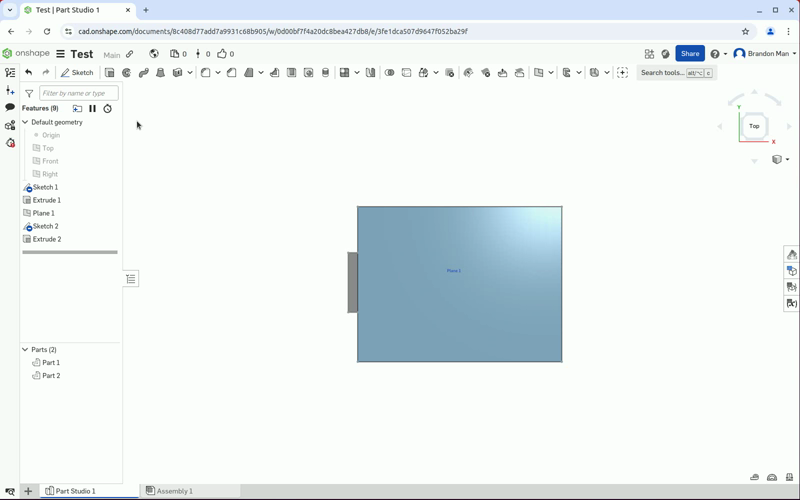
key(shift+h)
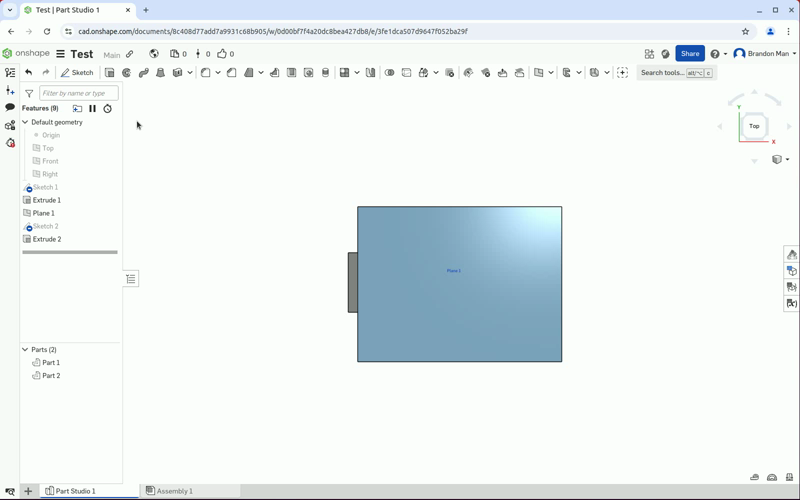
mouse_move(73, 189)
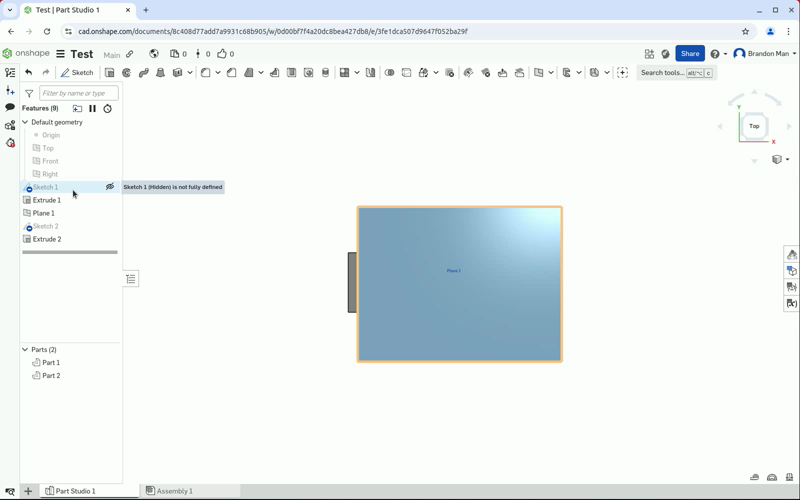
click(73, 189)
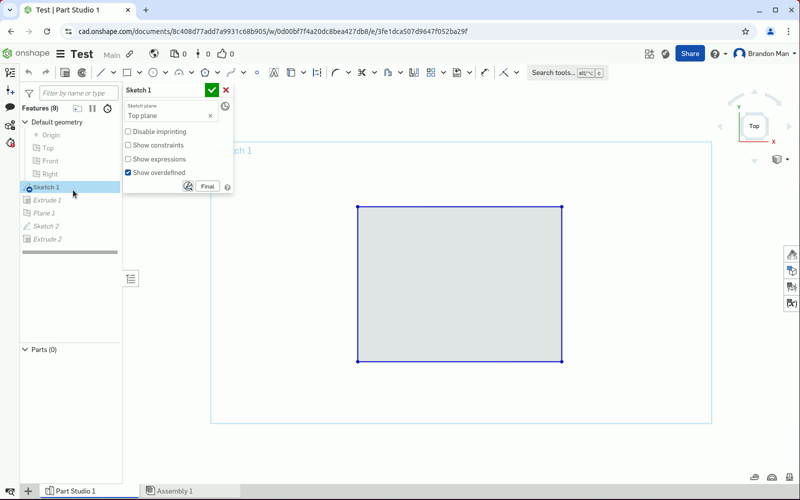
mouse_move(229, 92)
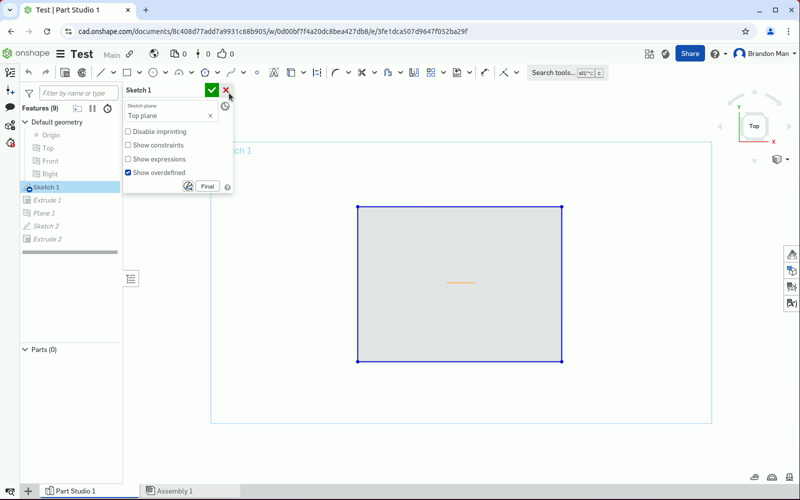
click(229, 92)
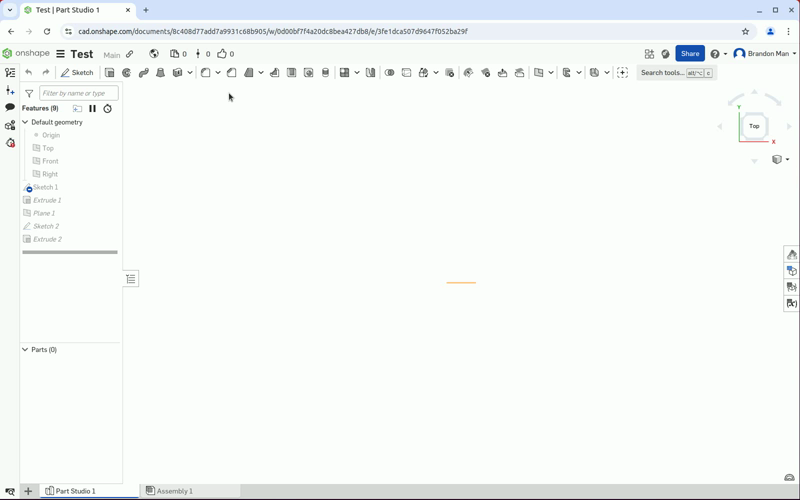
key(shift+s)
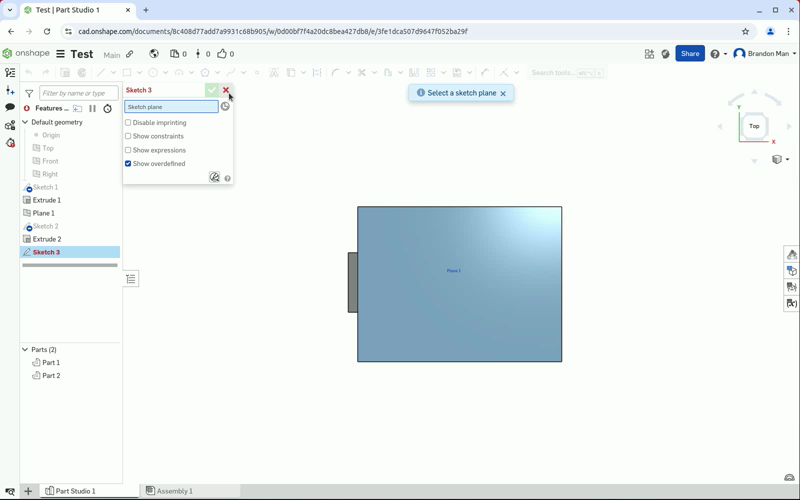
mouse_move(73, 215)
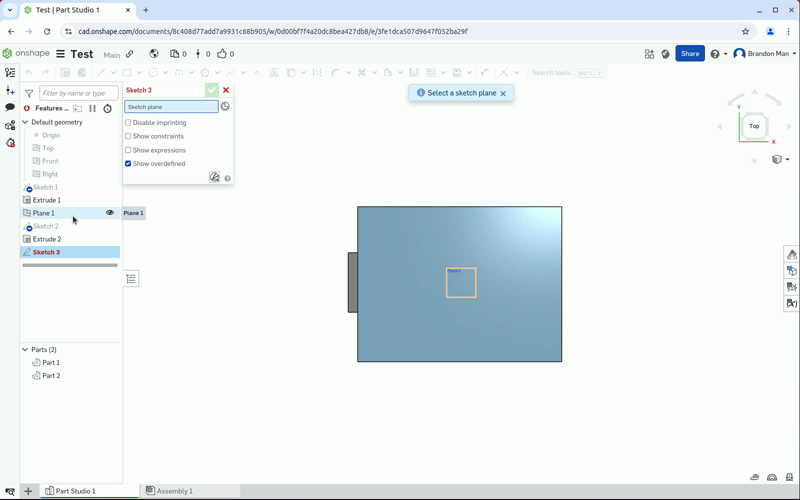
click(73, 215)
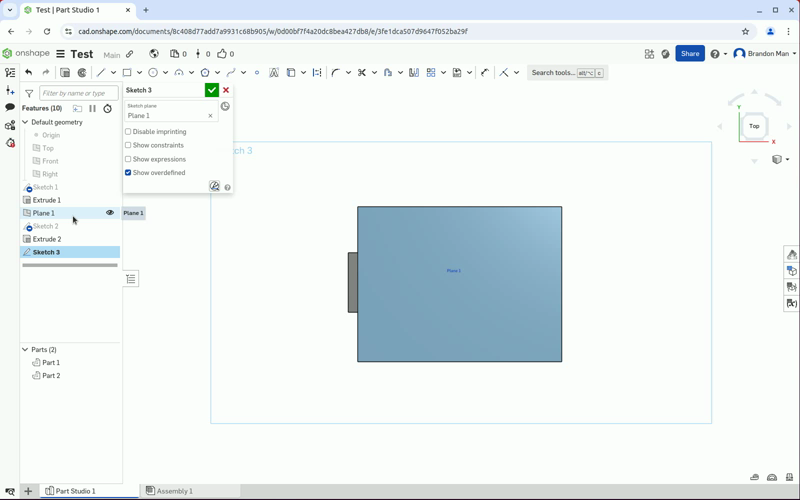
mouse_move(73, 352)
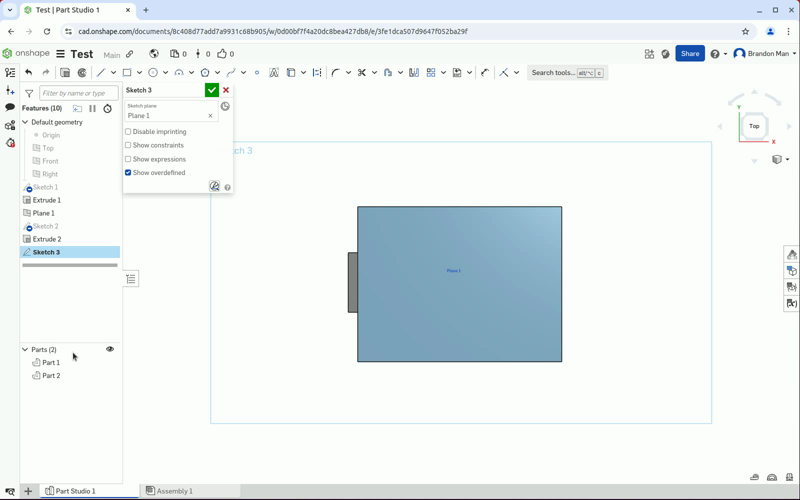
key(y)
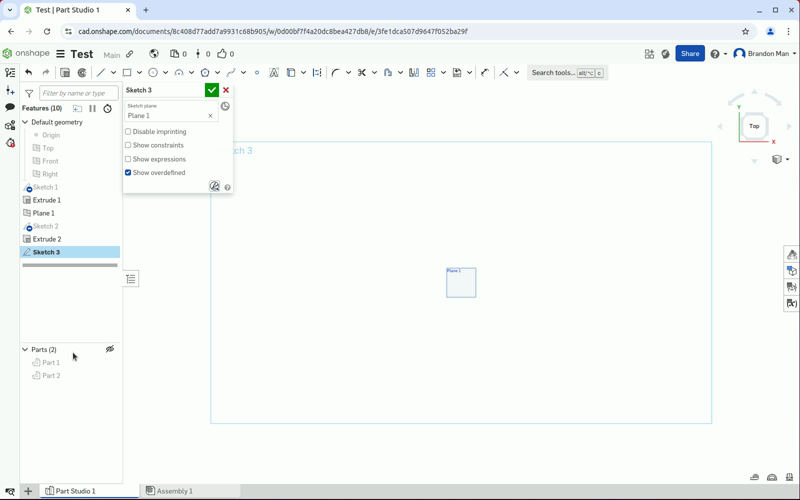
key(l)
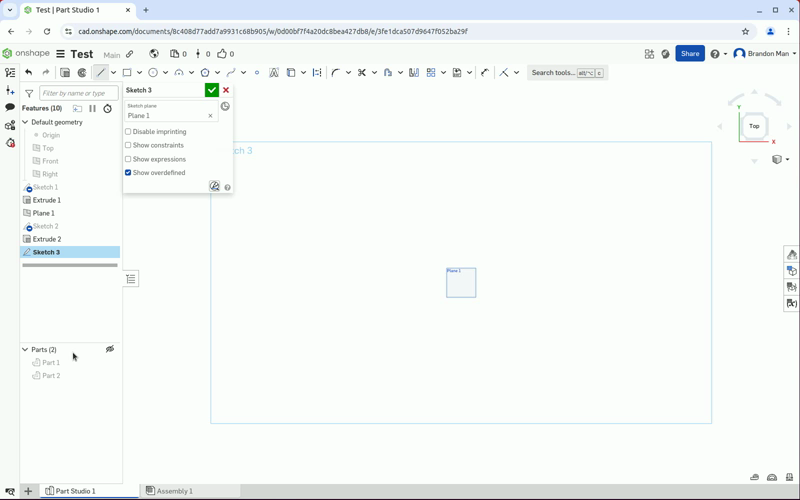
key_down(shift)
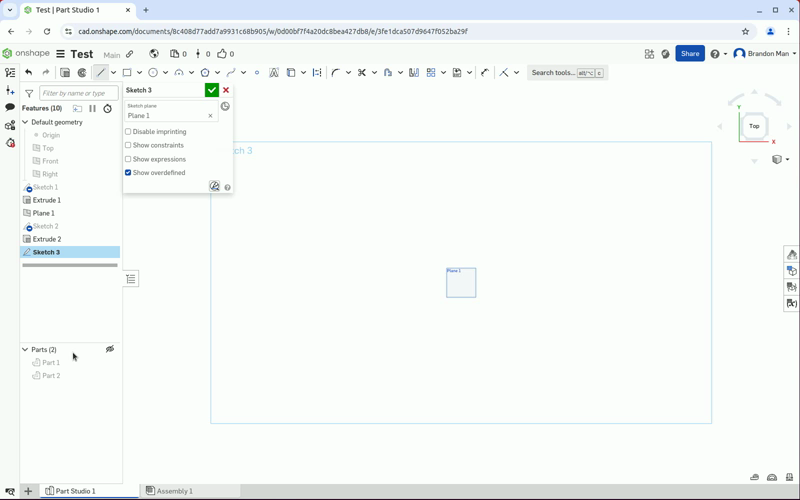
mouse_move(564, 312)
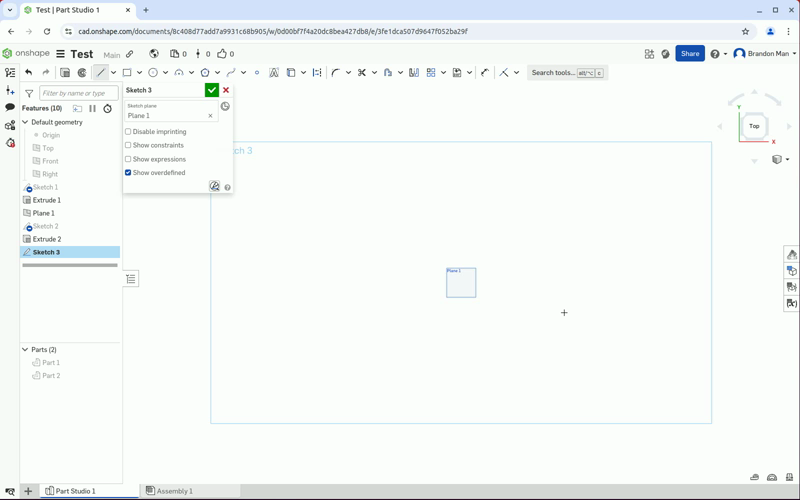
click(564, 312)
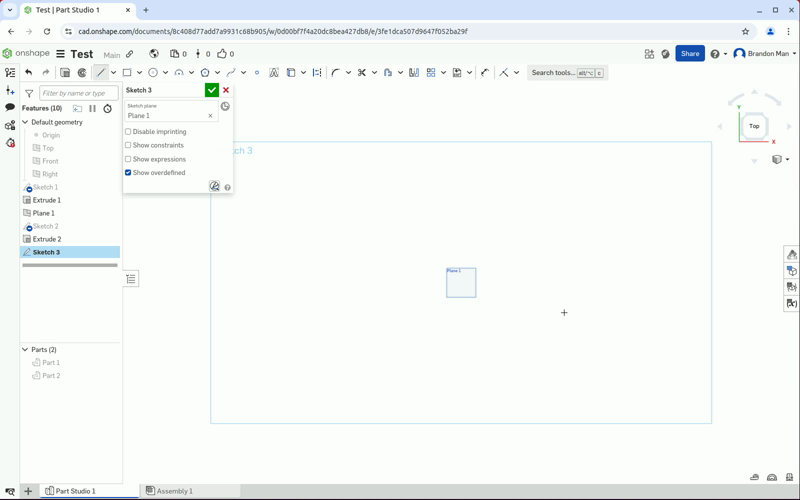
key_up(shift)
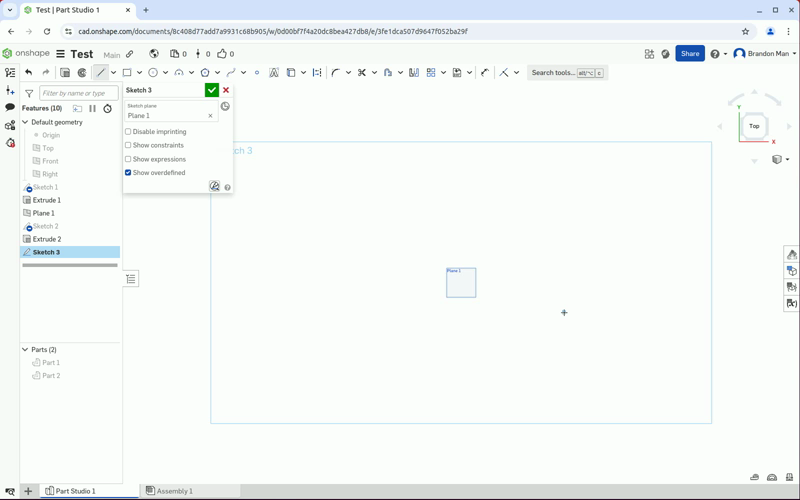
key_down(shift)
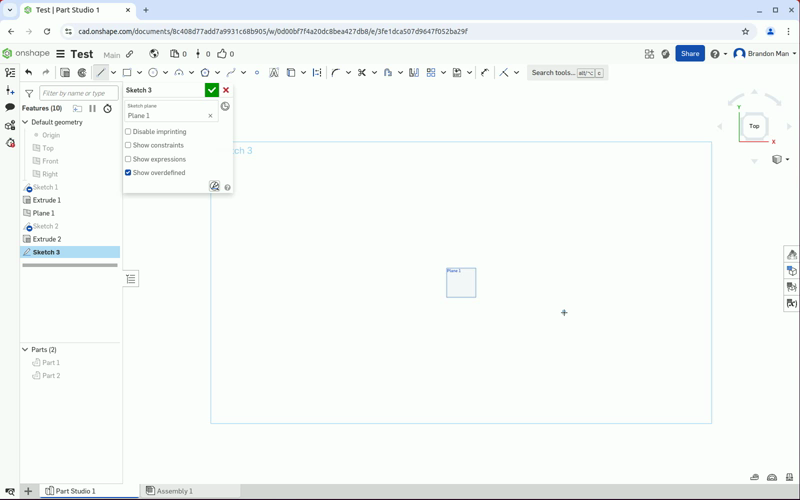
mouse_move(589, 312)
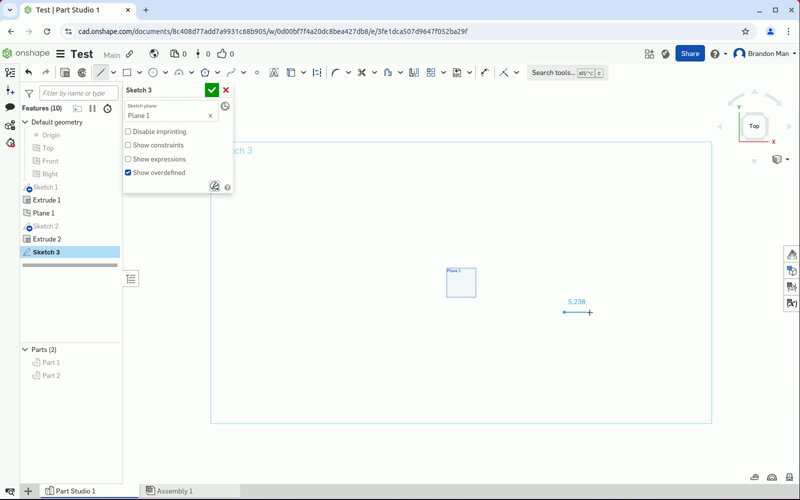
mouse_move(573, 312)
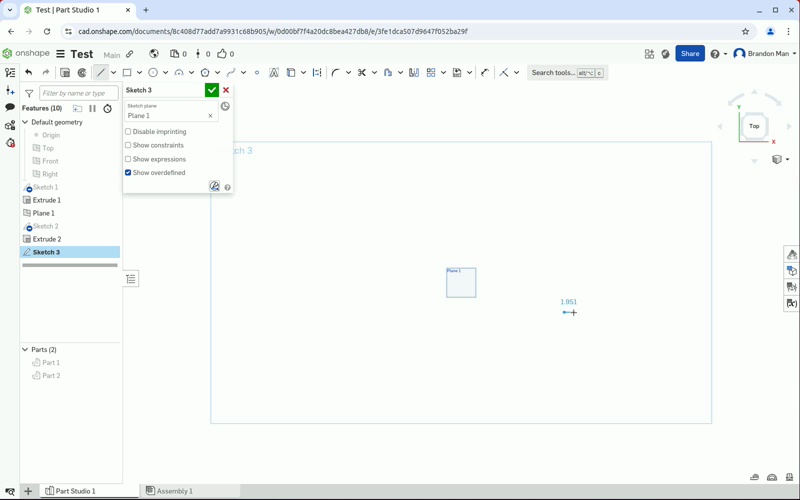
click(573, 312)
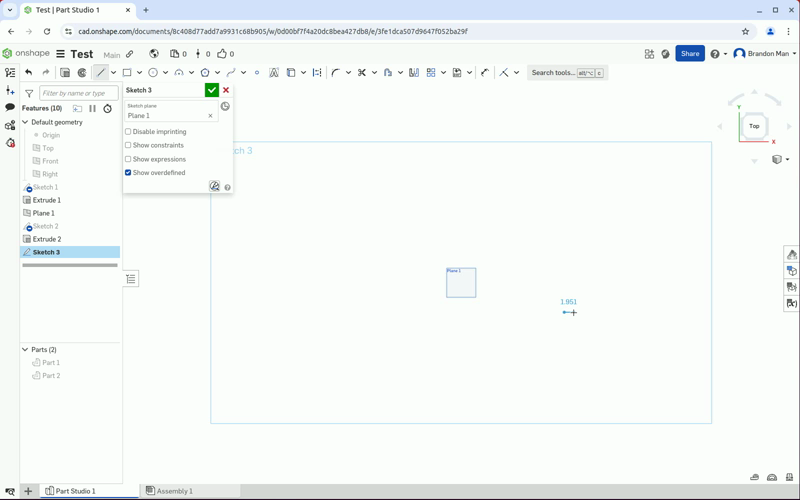
key_up(shift)
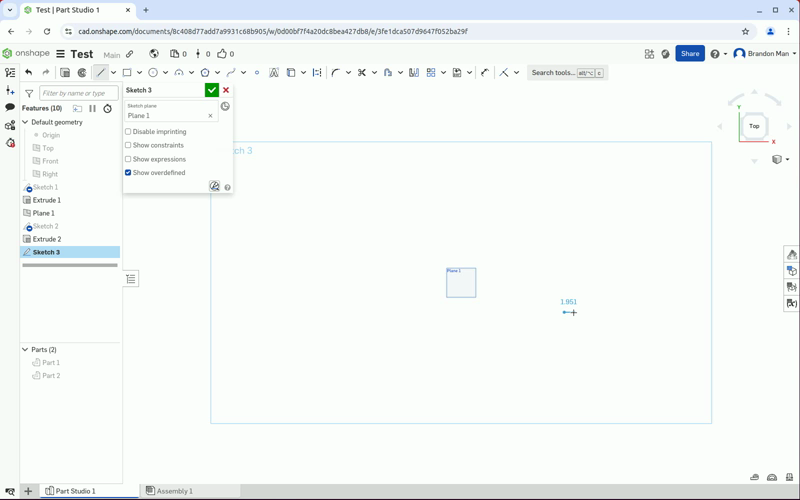
key_down(shift)
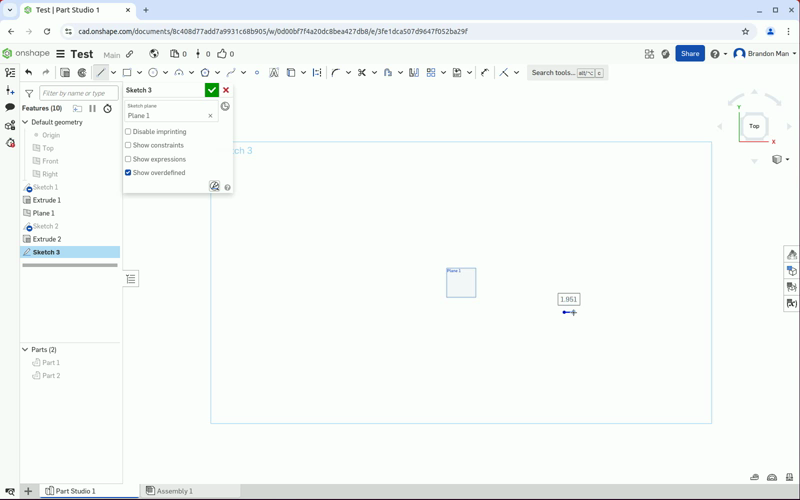
mouse_move(589, 312)
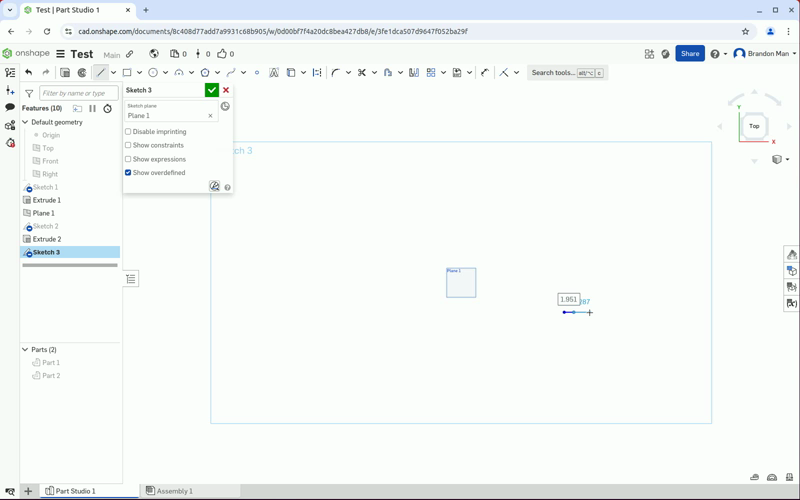
mouse_move(573, 252)
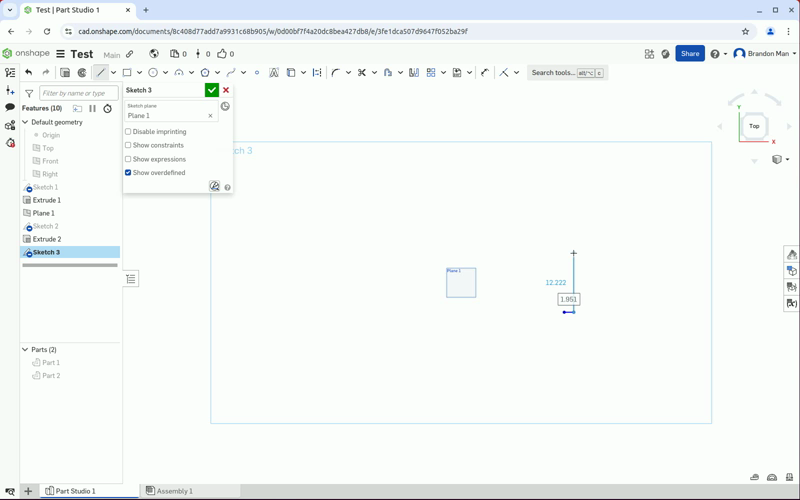
click(573, 252)
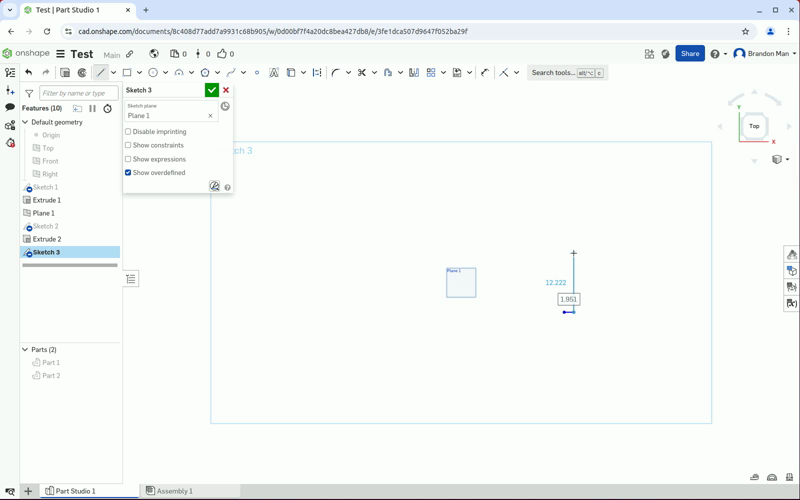
key_up(shift)
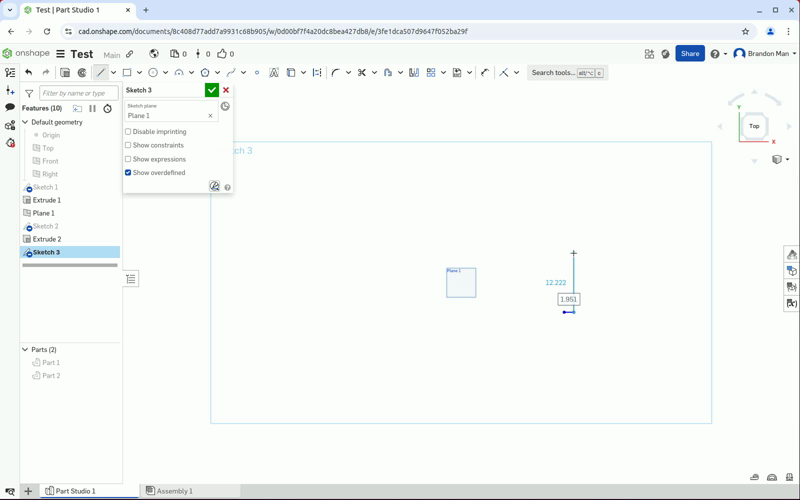
key_down(shift)
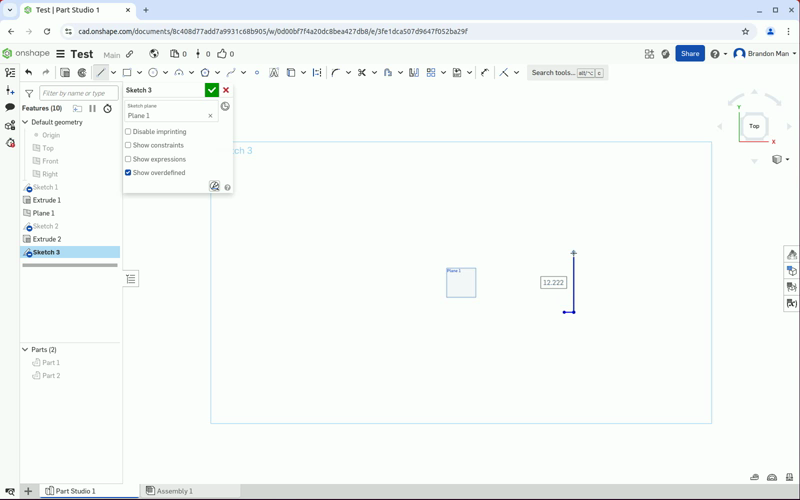
mouse_move(589, 252)
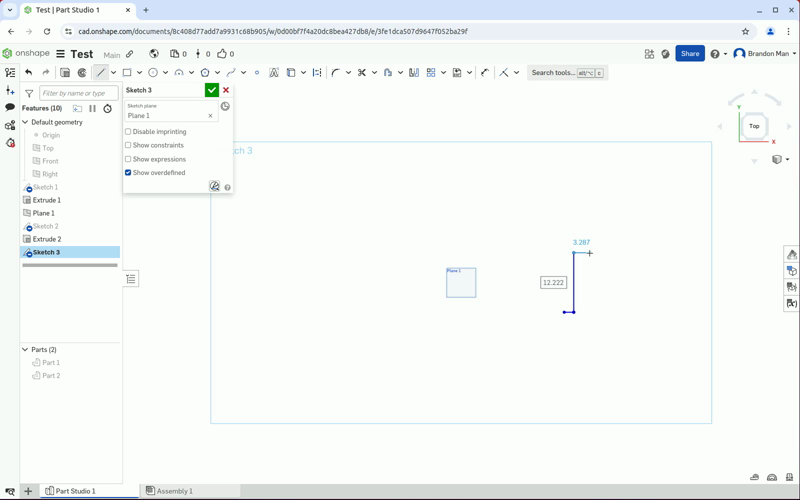
mouse_move(564, 252)
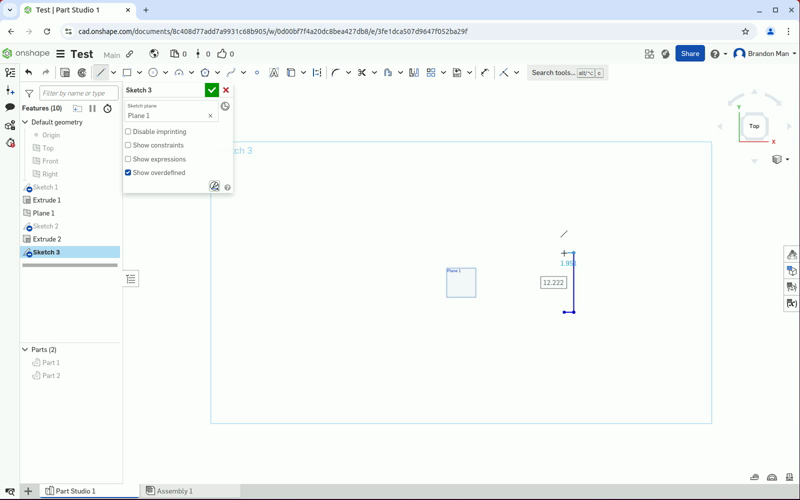
click(564, 252)
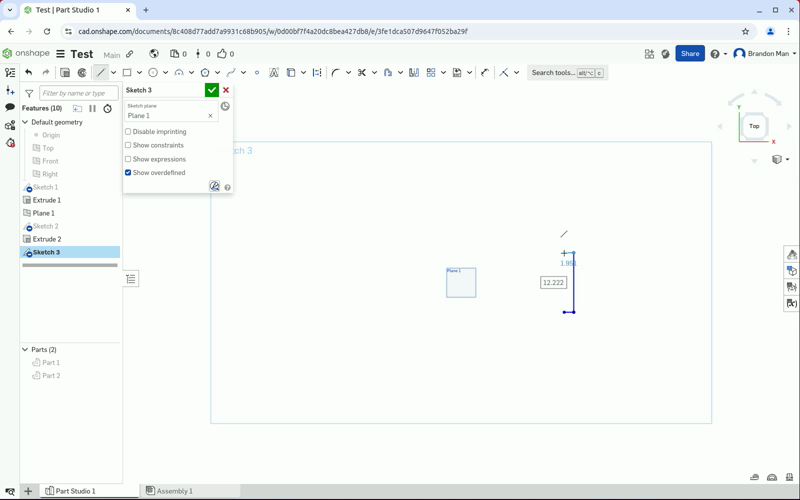
key_up(shift)
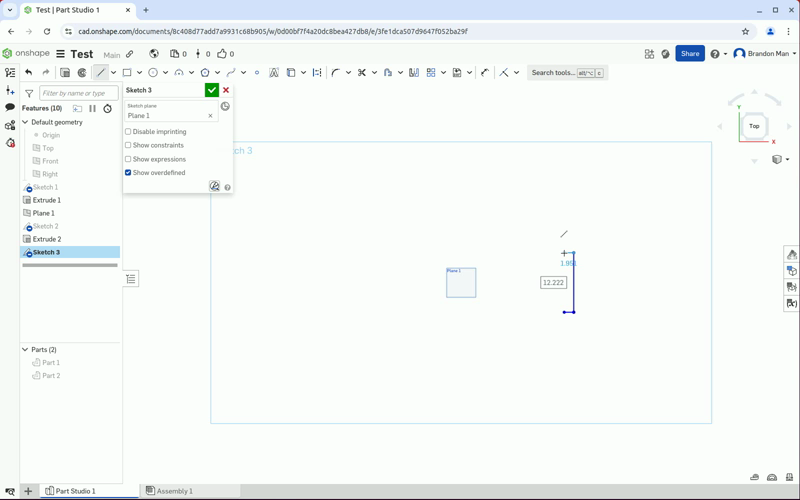
mouse_move(589, 252)
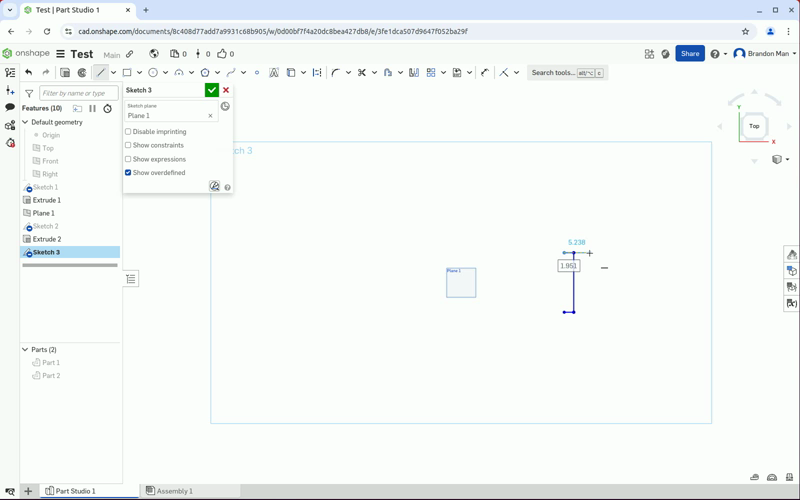
key_down(shift)
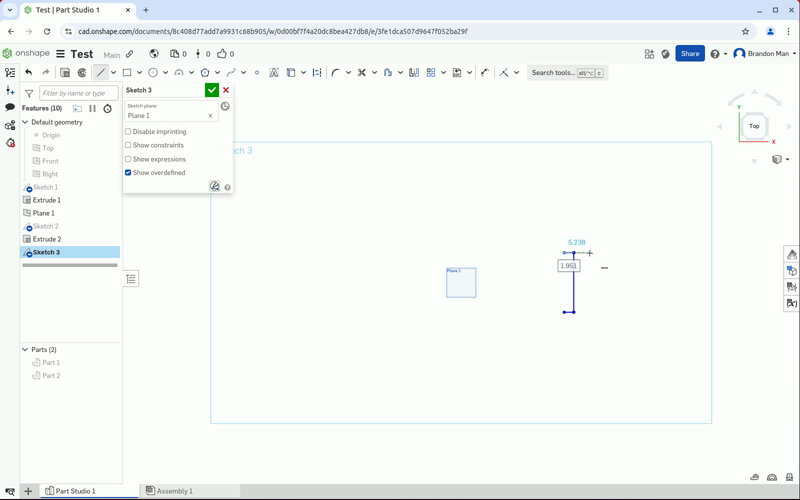
mouse_move(564, 312)
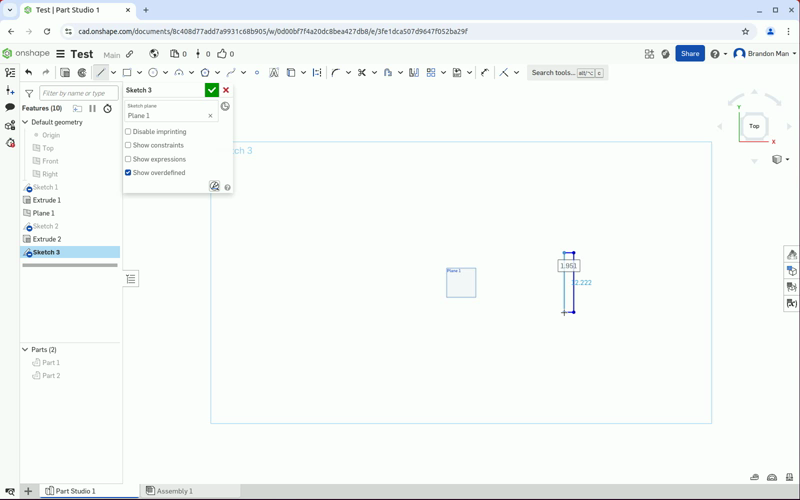
key_up(shift)
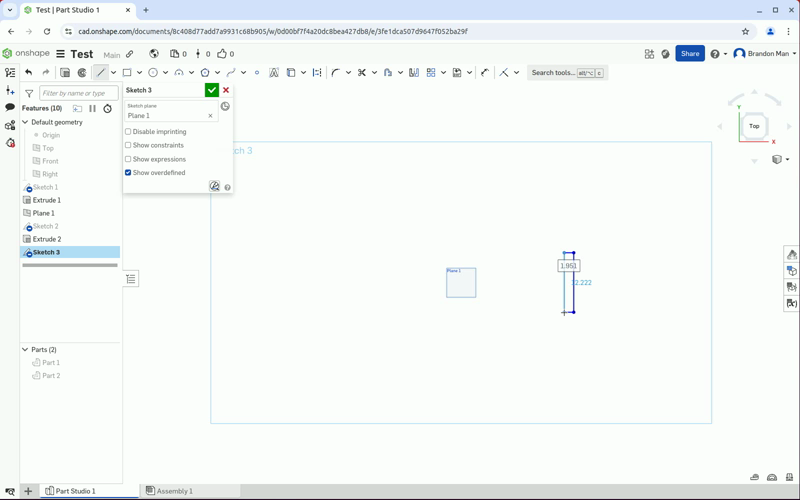
click(564, 312)
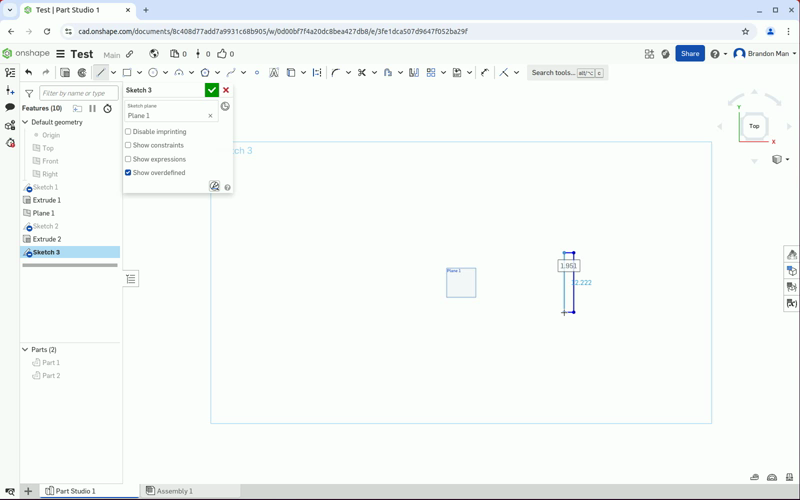
key(esc)
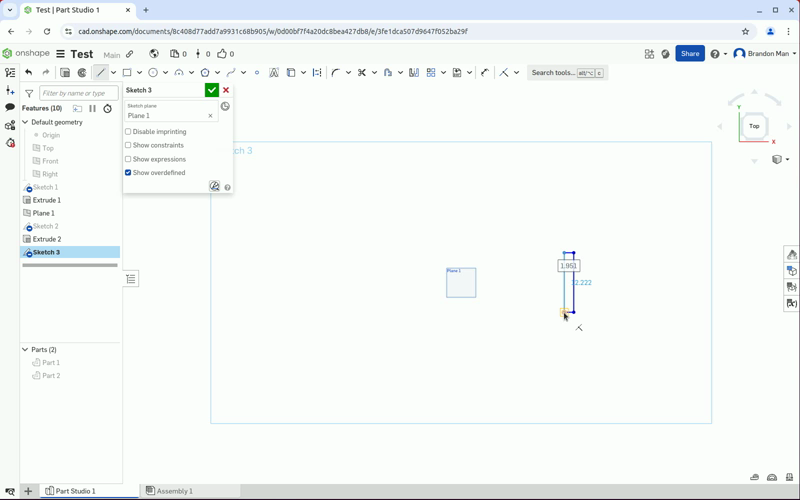
mouse_move(567, 294)
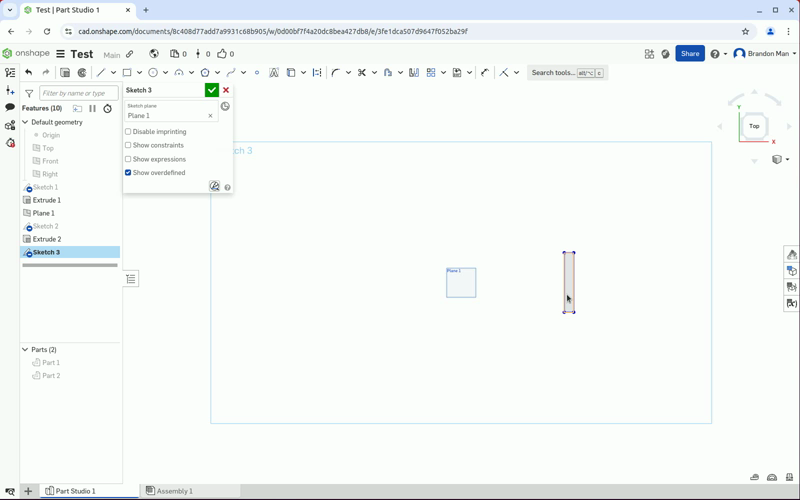
scroll(6)
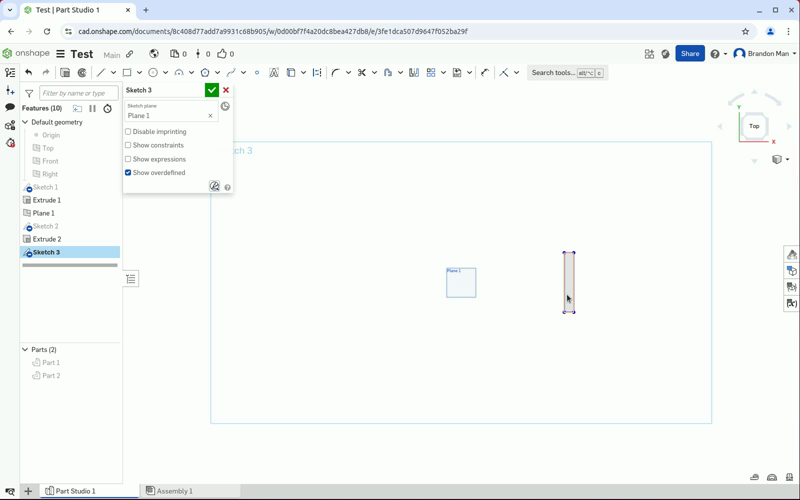
scroll(6)
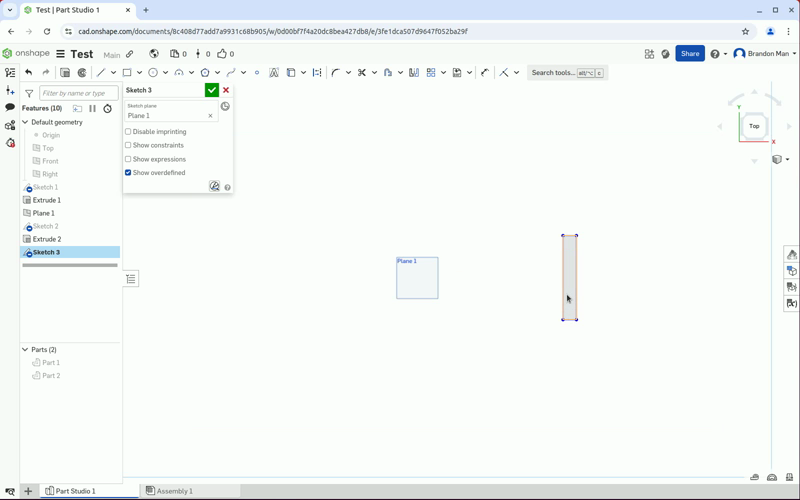
scroll(6)
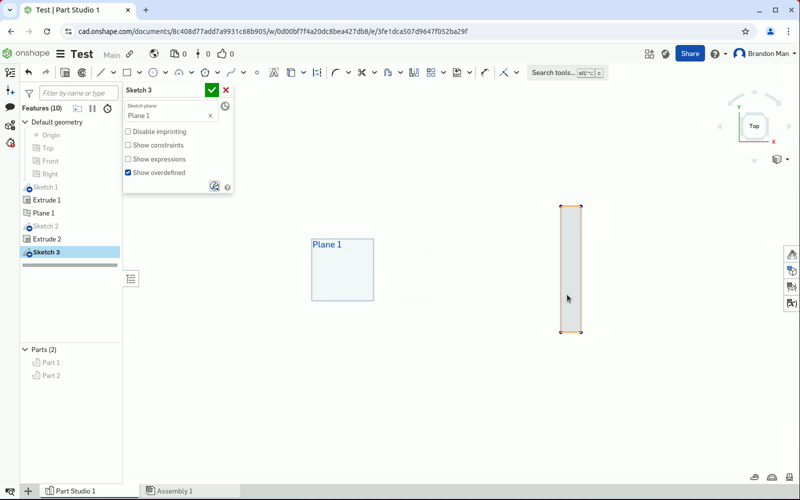
scroll(6)
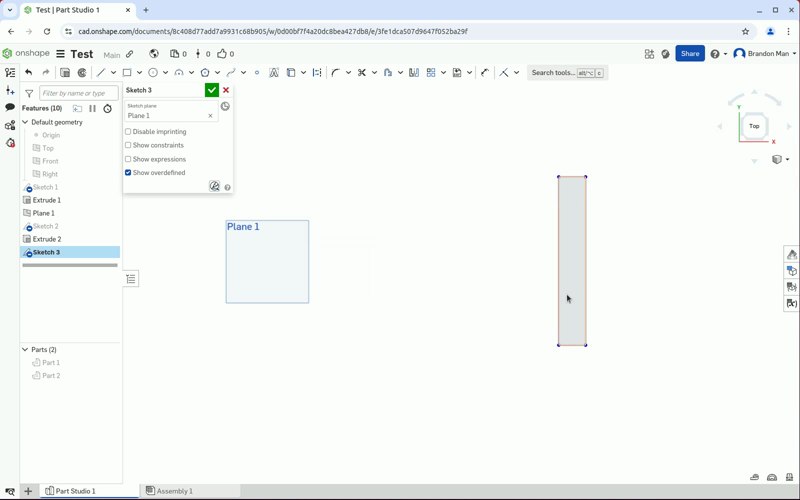
scroll(6)
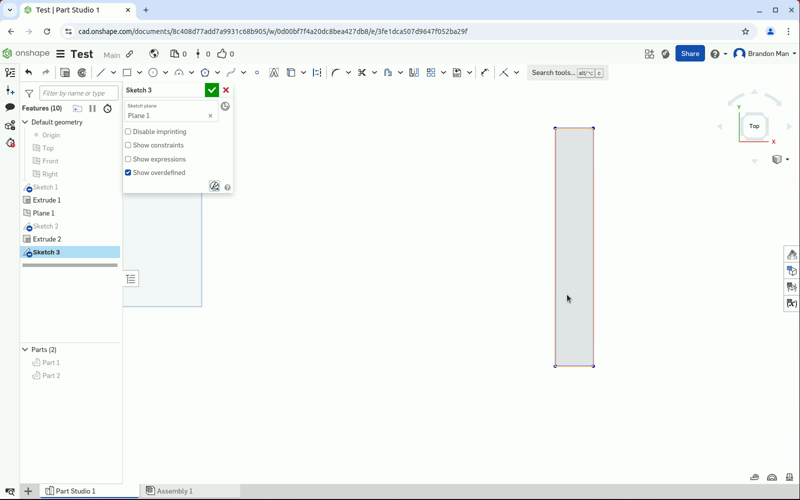
scroll(6)
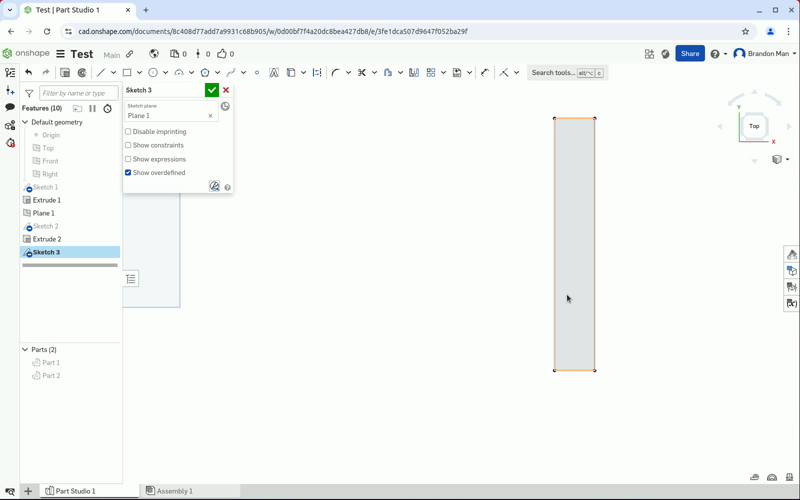
scroll(6)
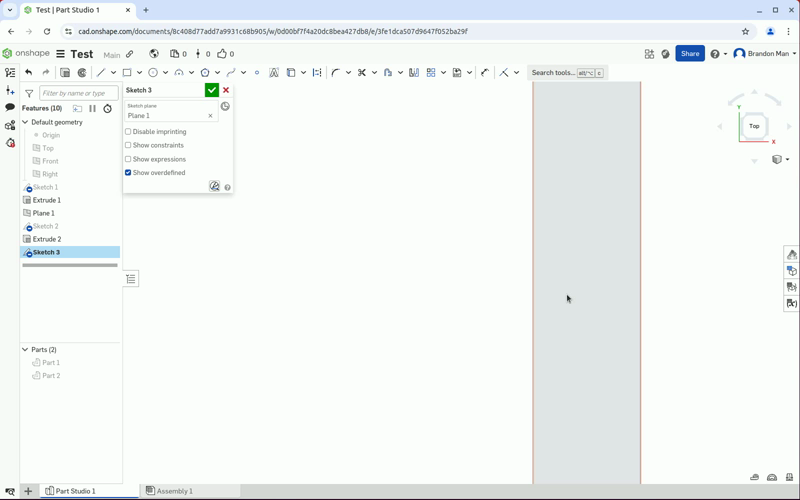
click(567, 294)
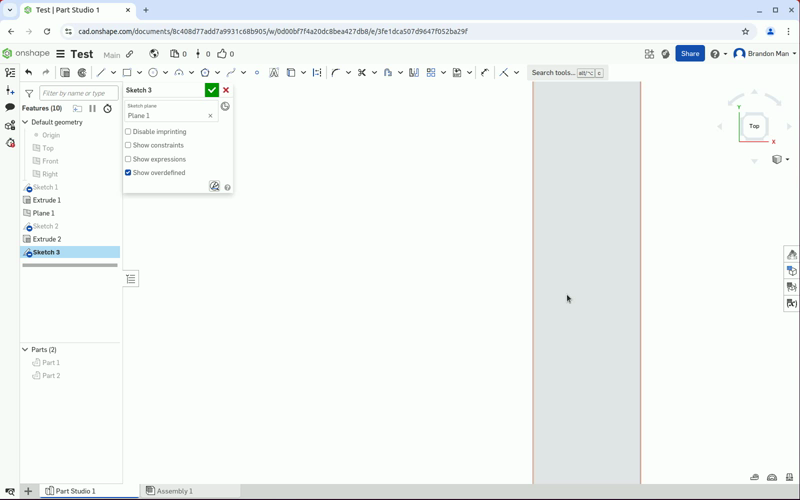
scroll(-6)
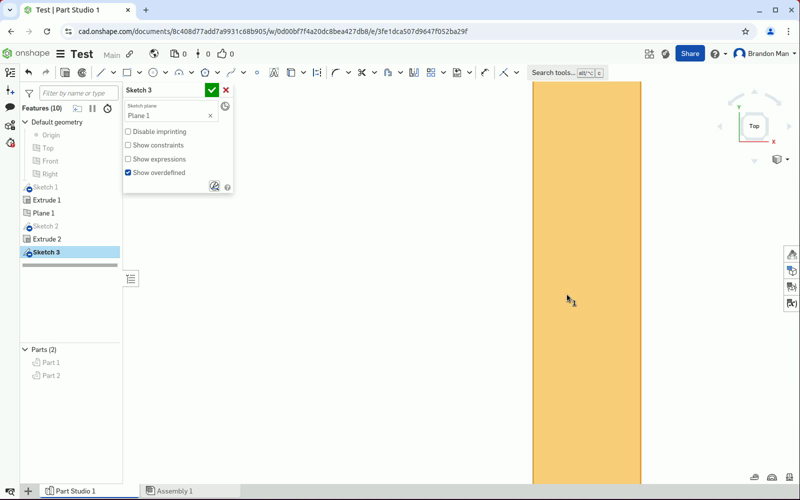
scroll(-6)
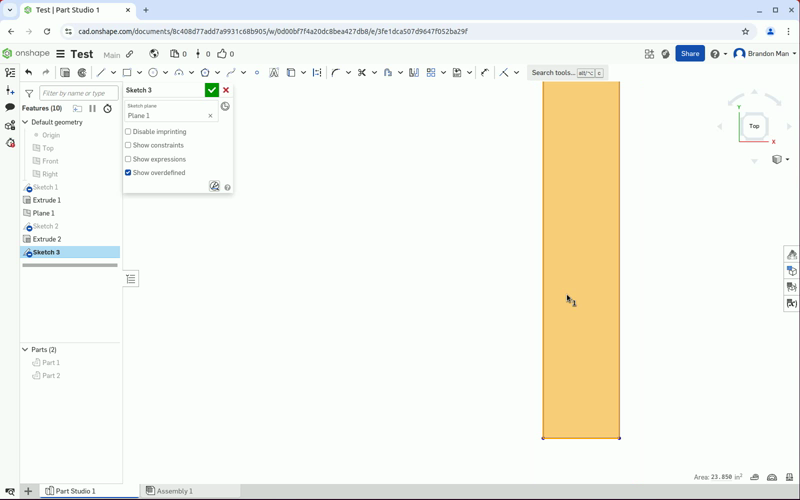
scroll(-6)
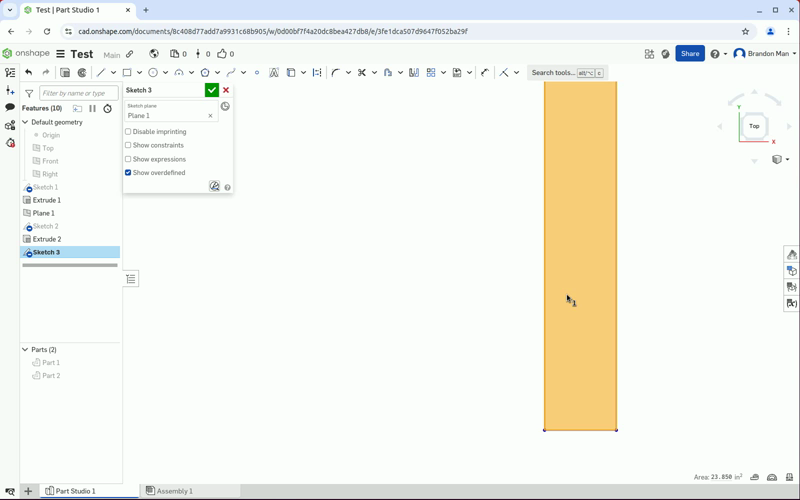
scroll(-6)
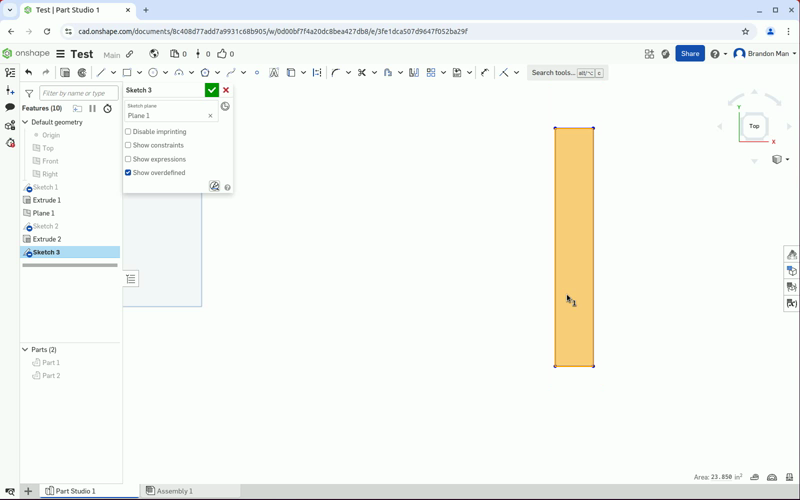
scroll(-6)
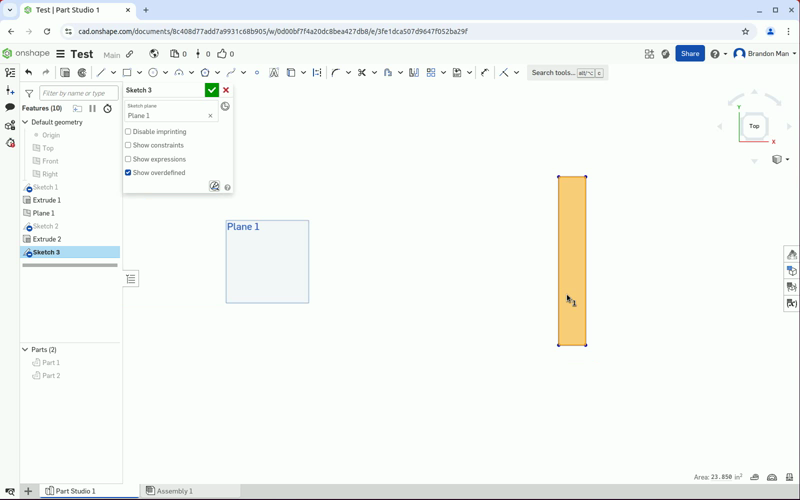
scroll(-6)
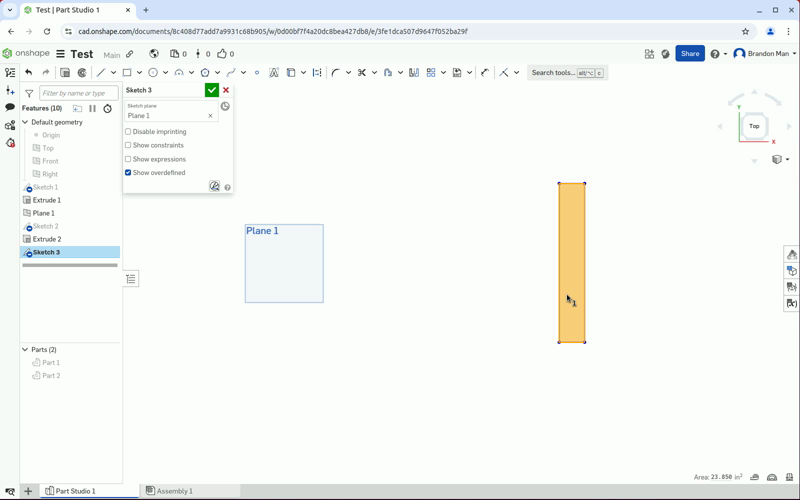
scroll(-6)
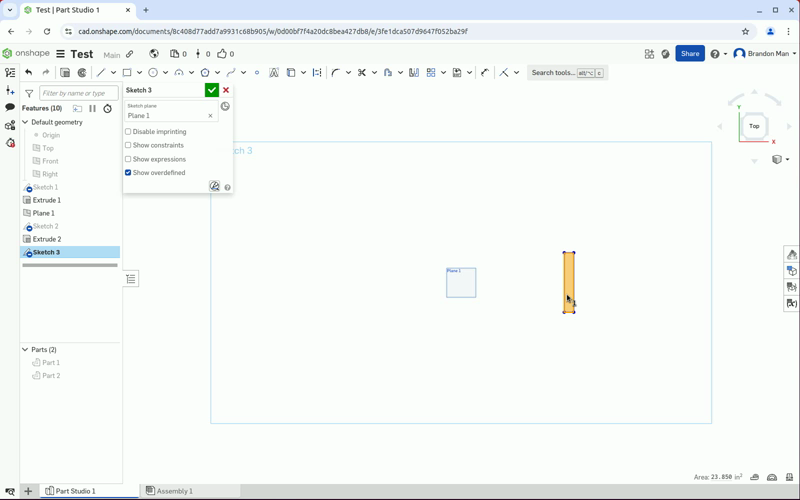
mouse_move(73, 352)
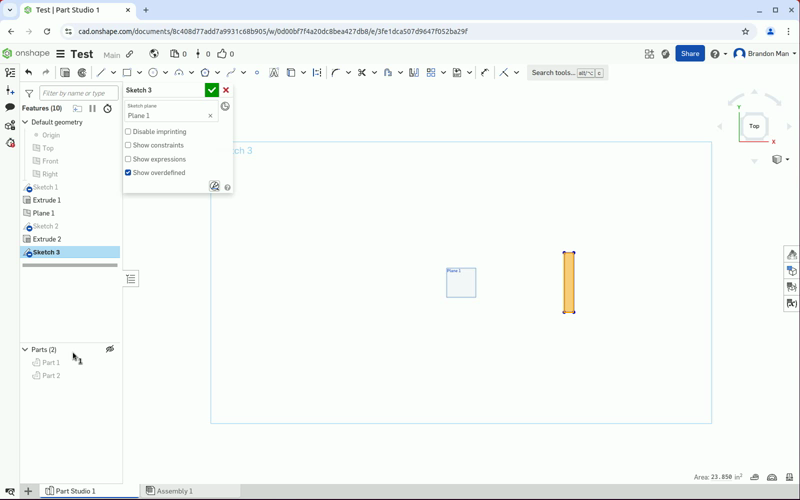
key(shift+y)
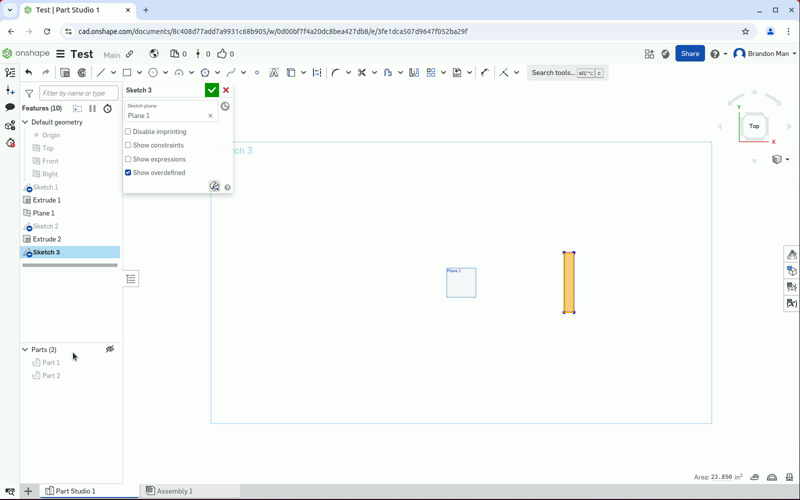
key(shift+e)
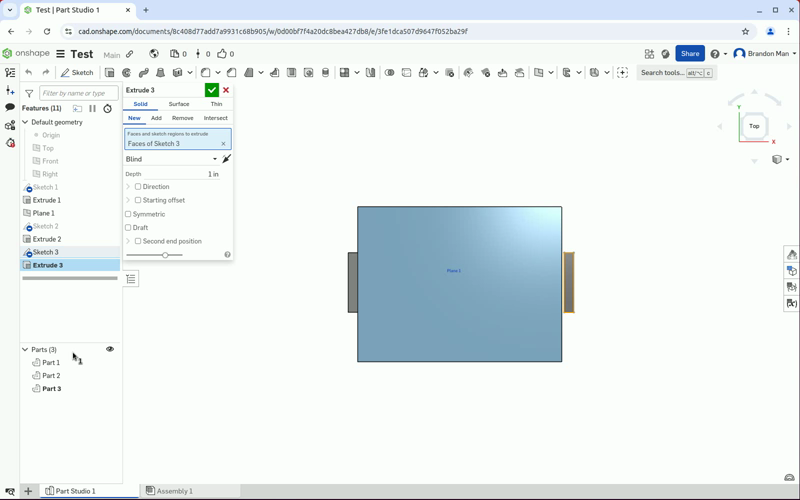
mouse_move(143, 106)
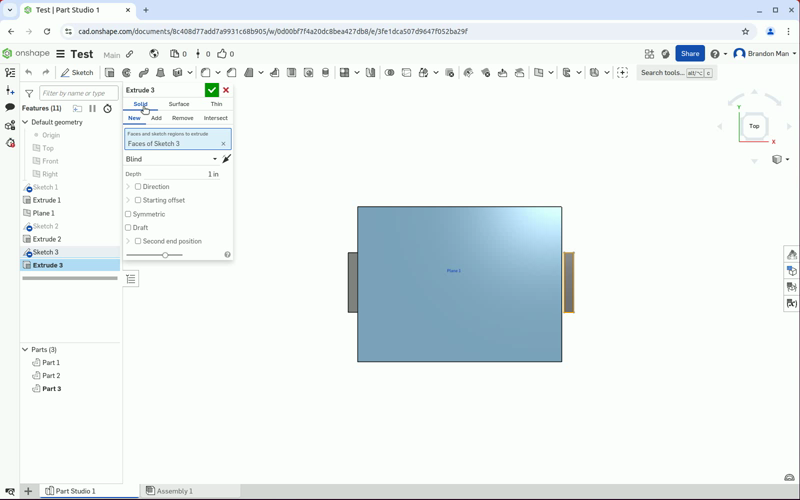
click(143, 106)
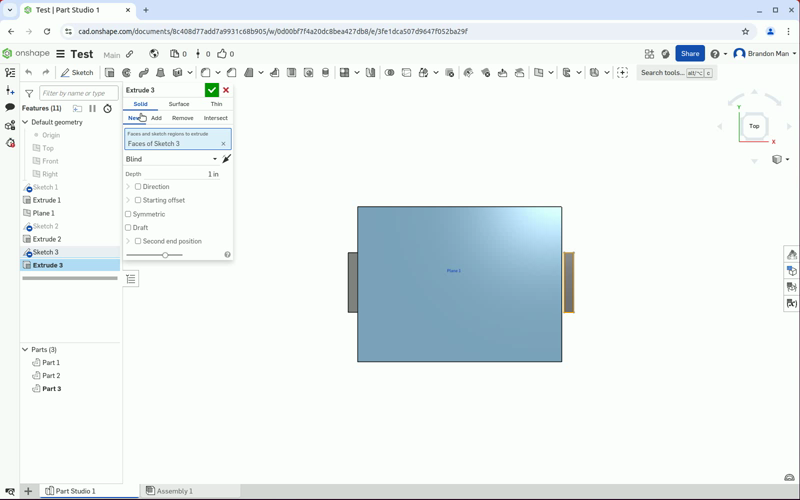
mouse_move(137, 120)
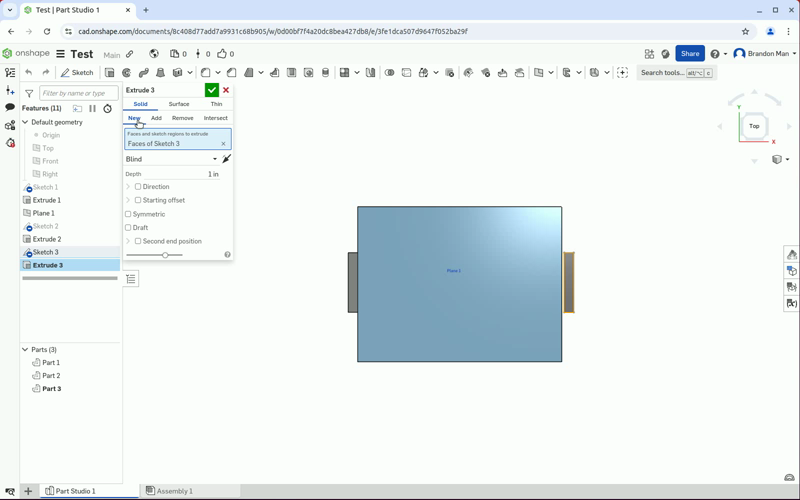
click(137, 120)
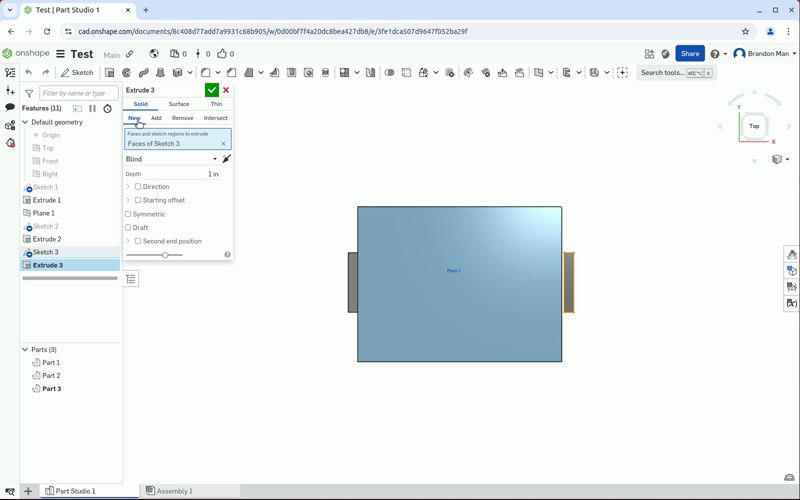
key(tab, 4)
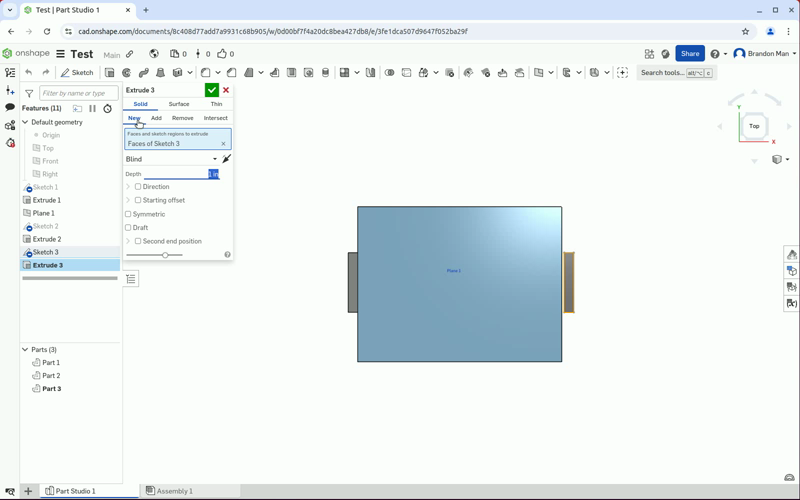
text(-1.926)
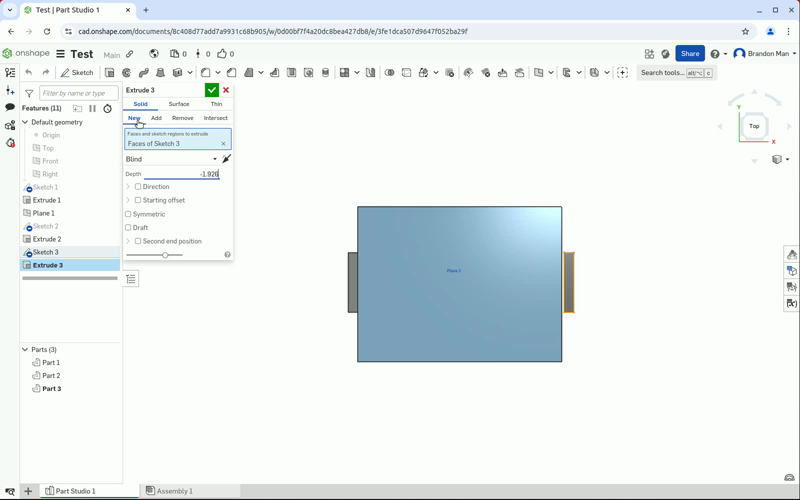
key(enter)
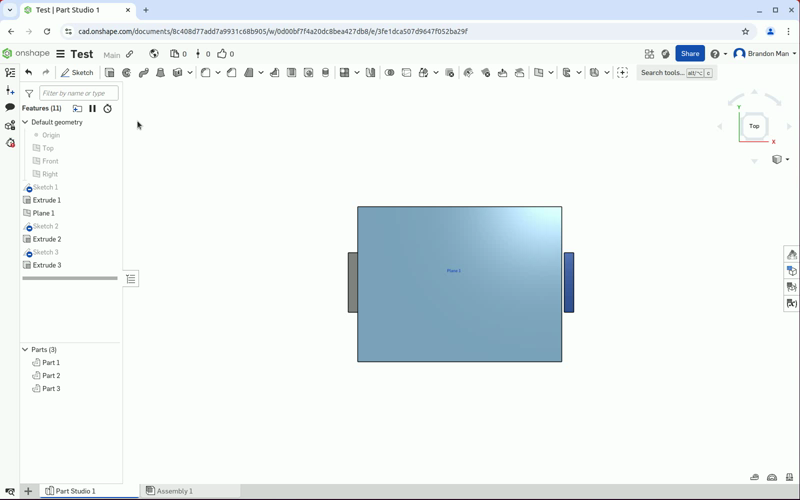
key(shift+h)
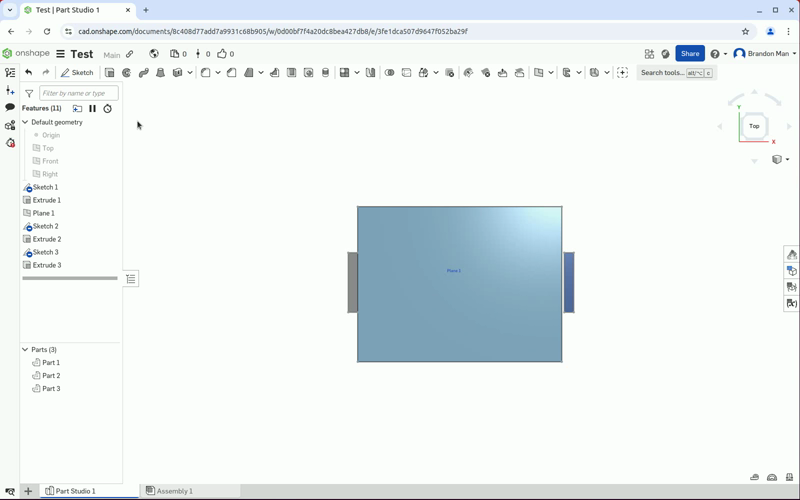
key(shift+h)
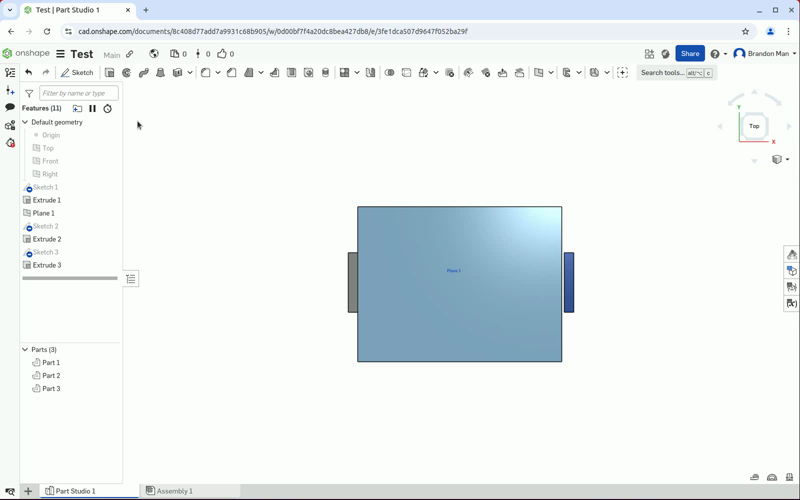
mouse_move(73, 189)
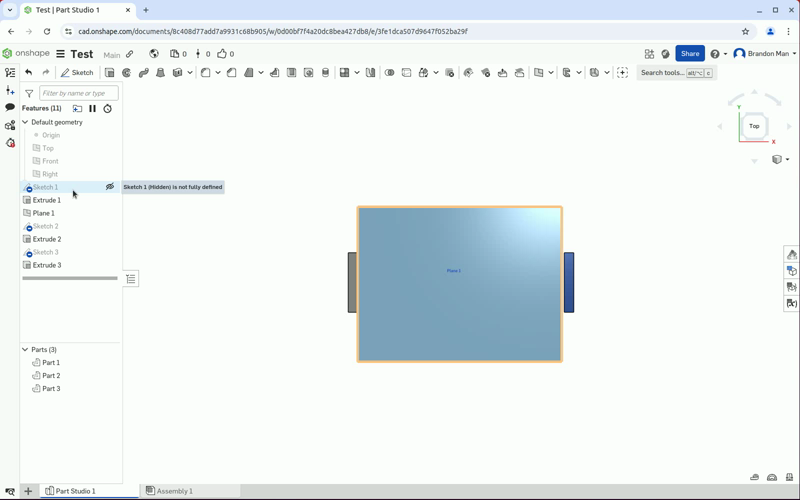
click(73, 189)
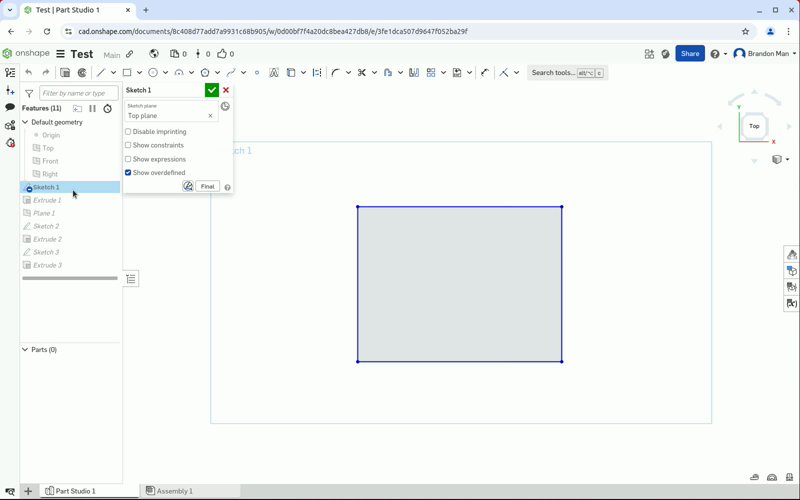
mouse_move(229, 92)
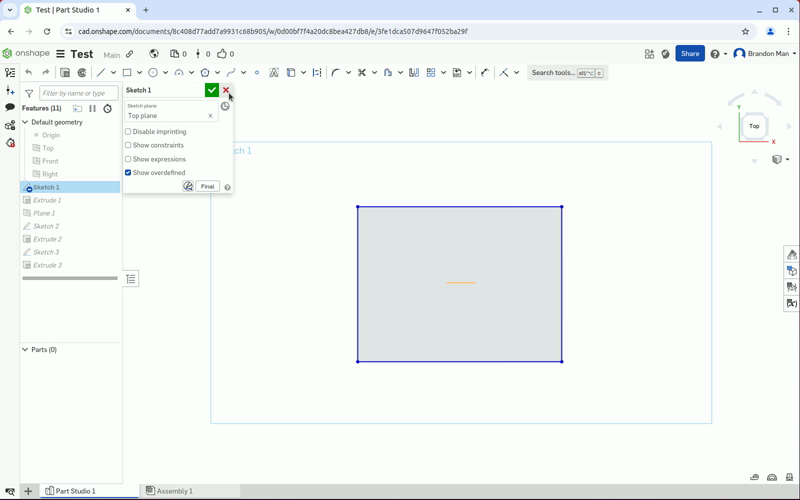
click(229, 92)
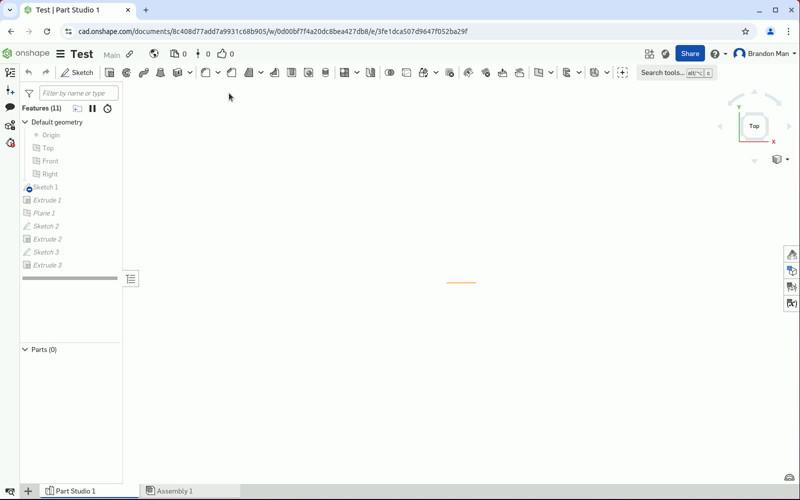
key(shift+s)
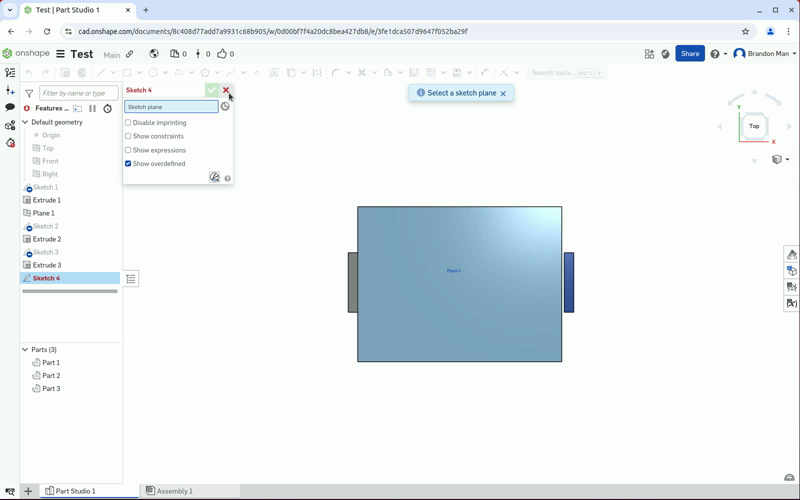
mouse_move(73, 215)
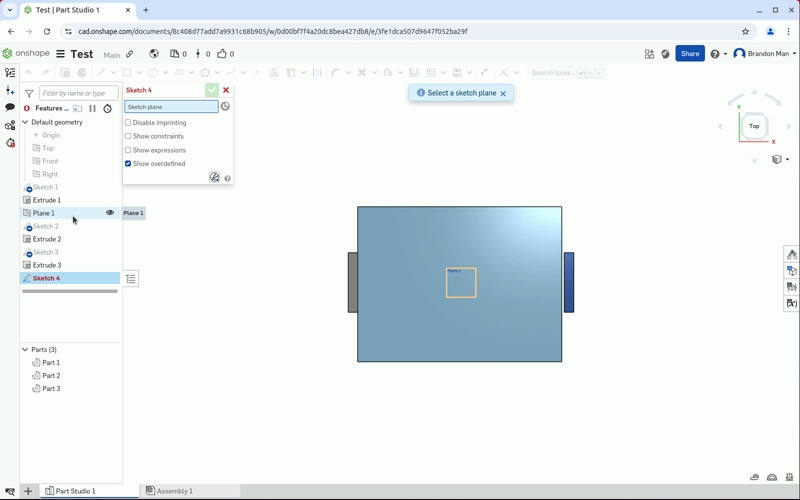
click(73, 215)
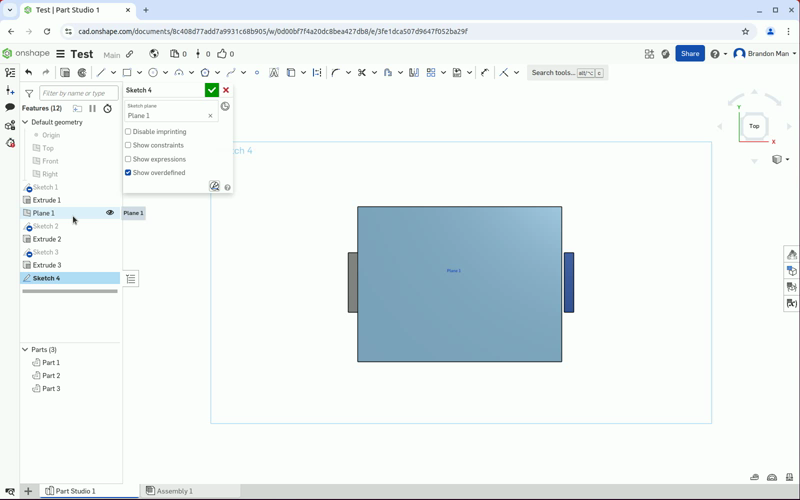
mouse_move(73, 352)
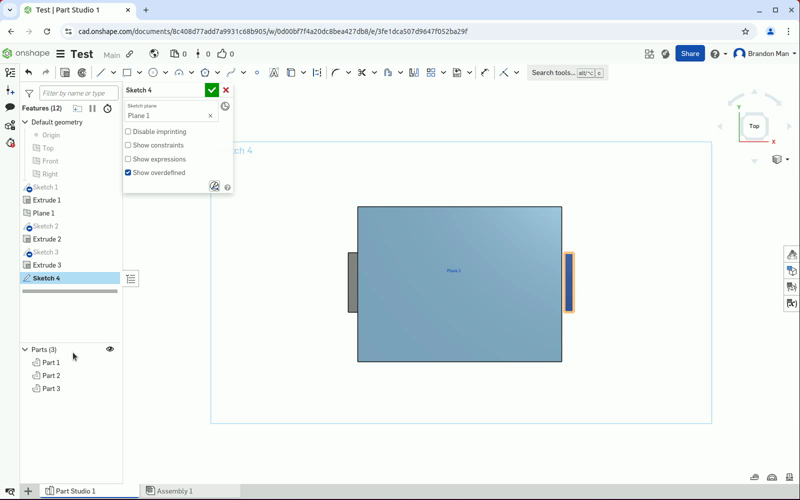
key(y)
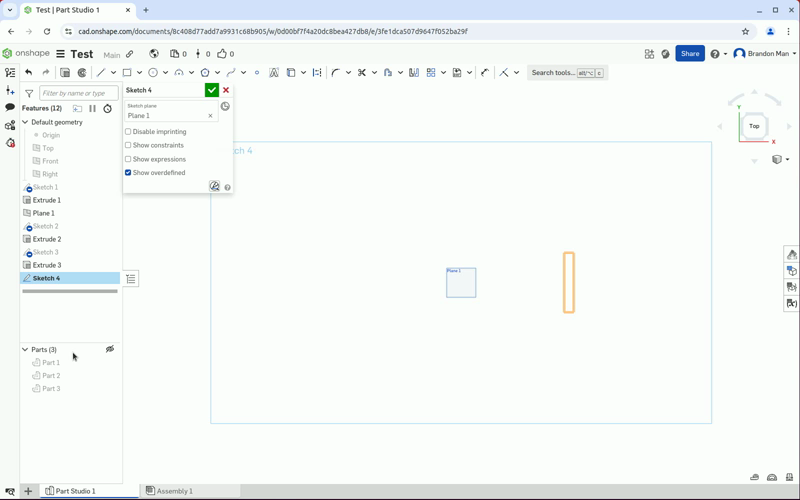
key(l)
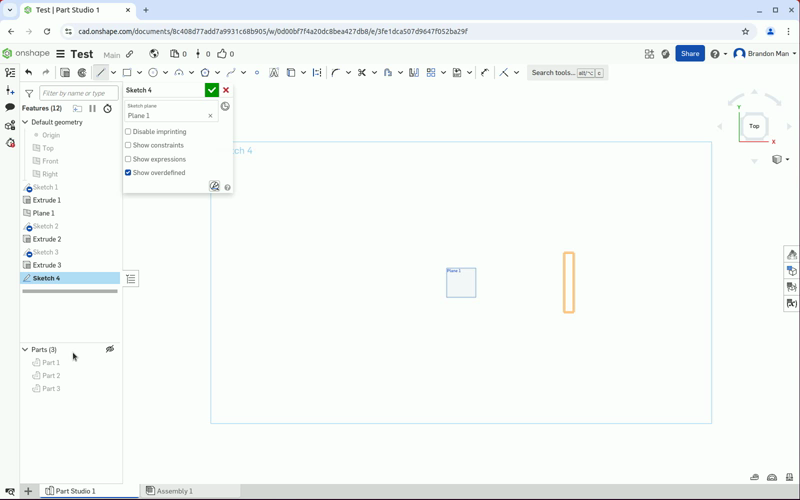
key_down(shift)
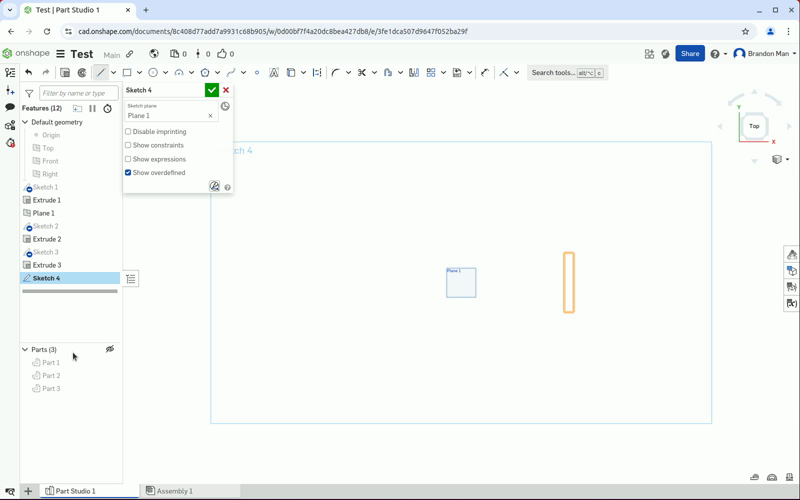
mouse_move(363, 271)
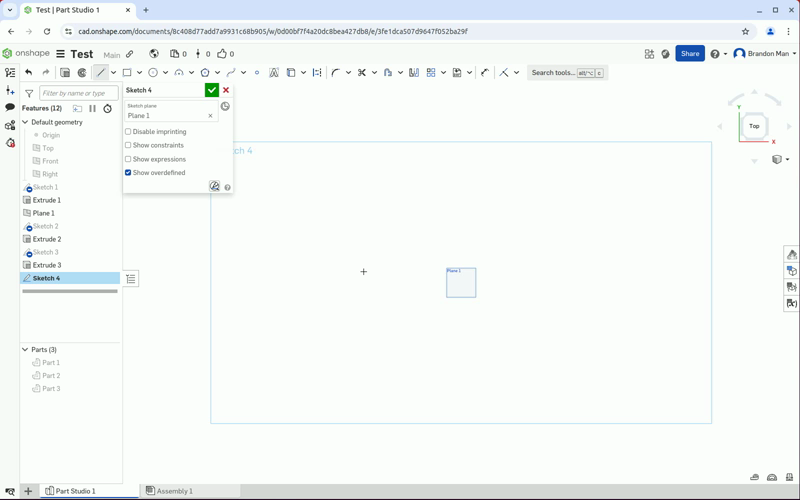
click(363, 271)
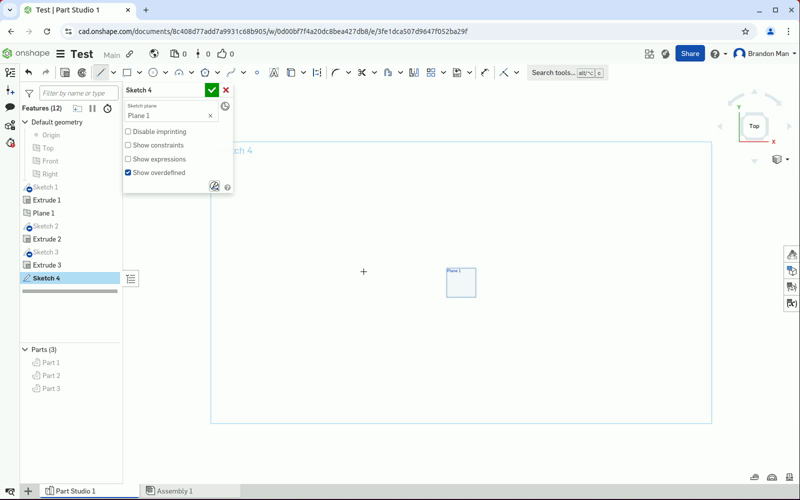
key_up(shift)
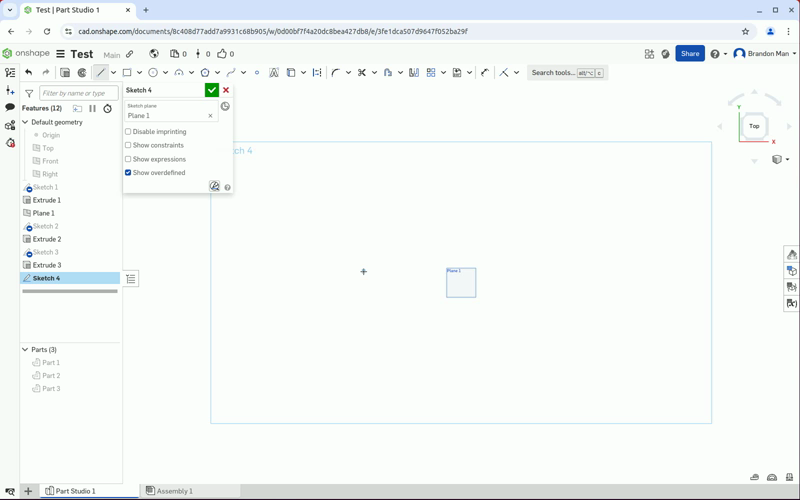
key_down(shift)
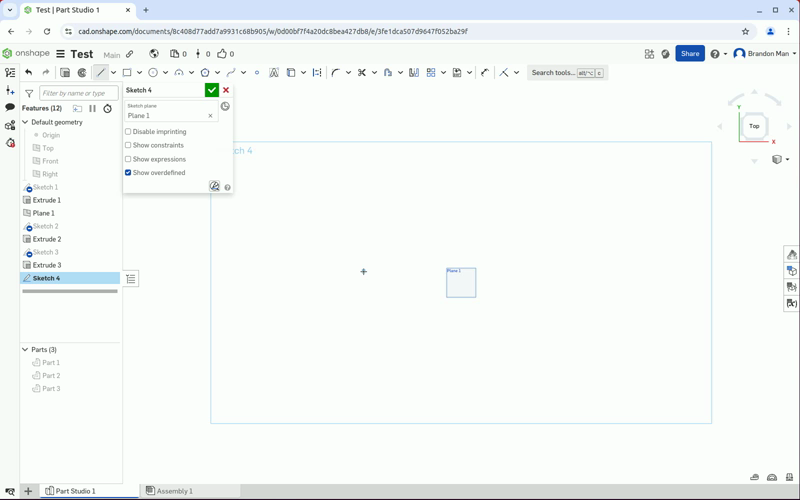
mouse_move(558, 271)
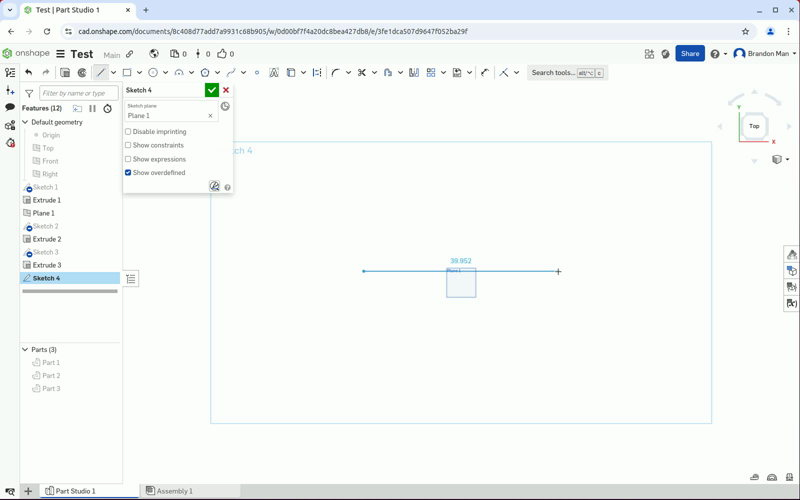
click(558, 271)
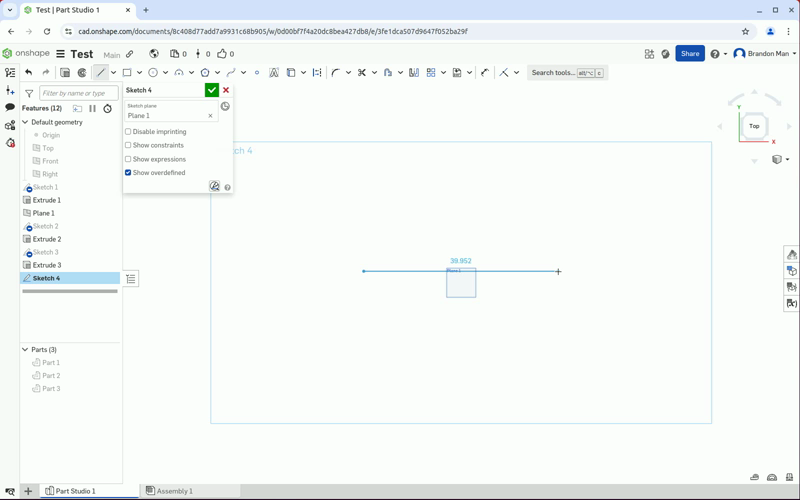
key_up(shift)
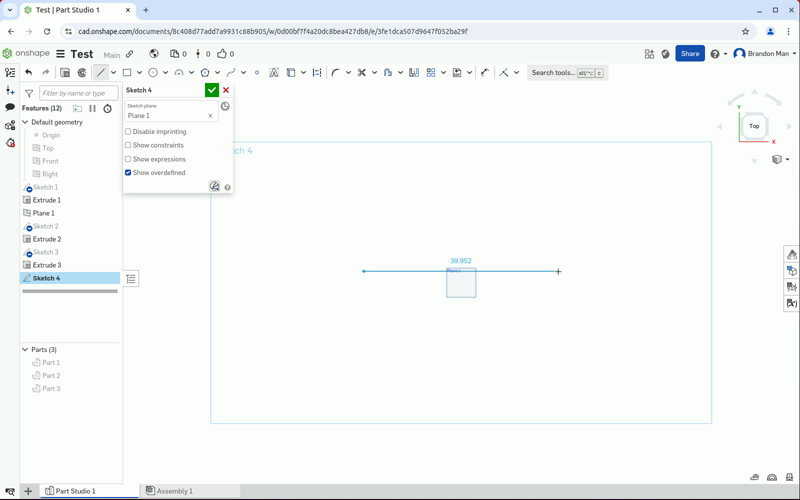
key_down(shift)
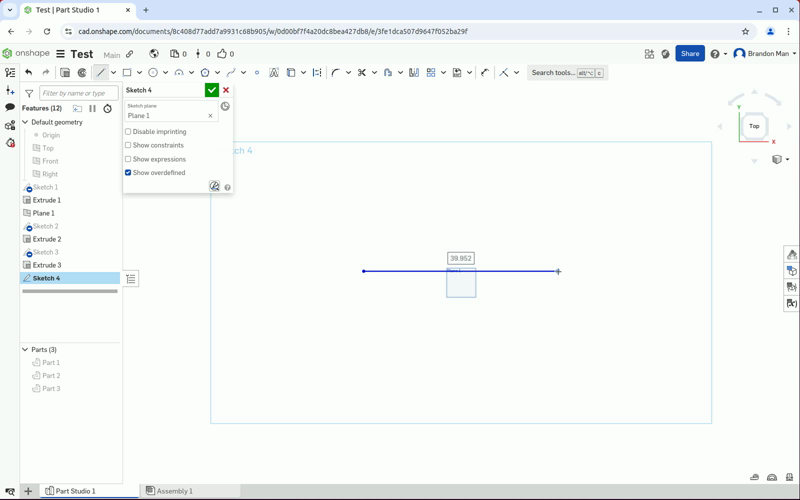
mouse_move(588, 271)
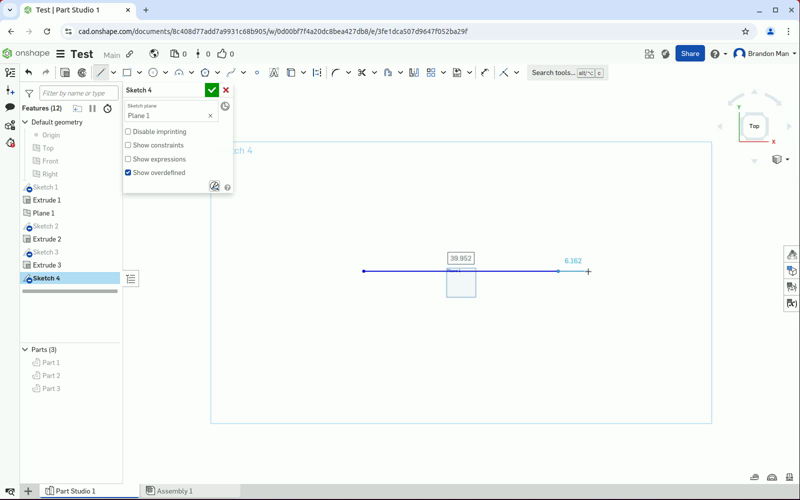
mouse_move(558, 219)
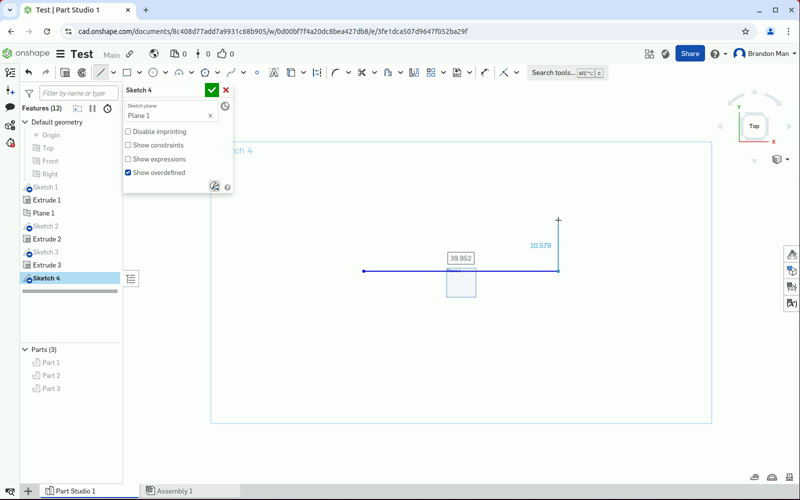
click(558, 219)
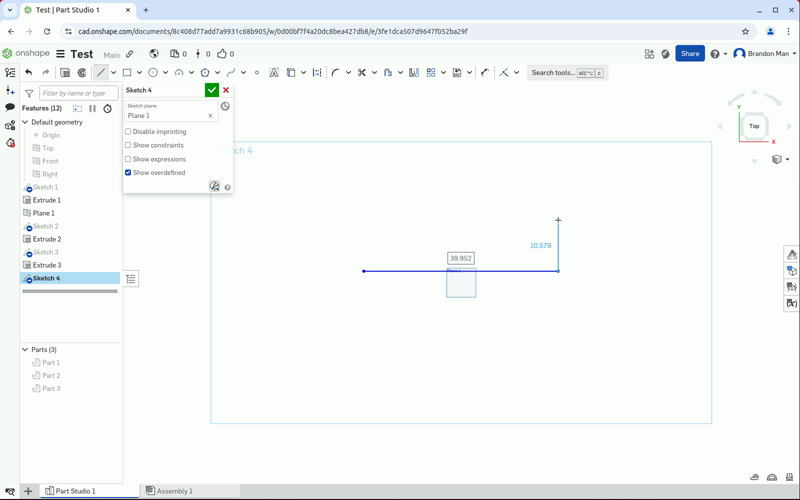
key_up(shift)
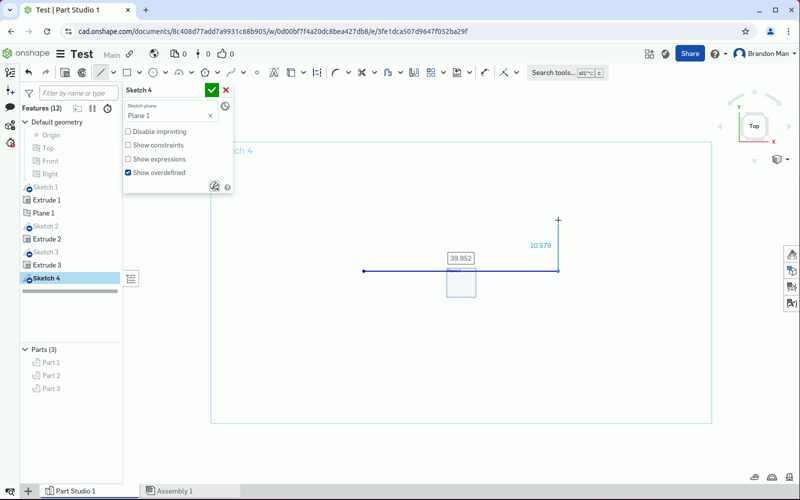
key_down(shift)
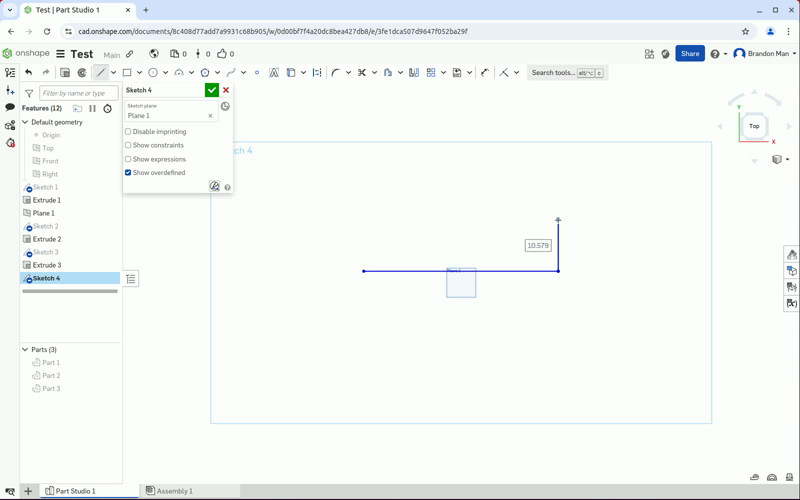
mouse_move(363, 219)
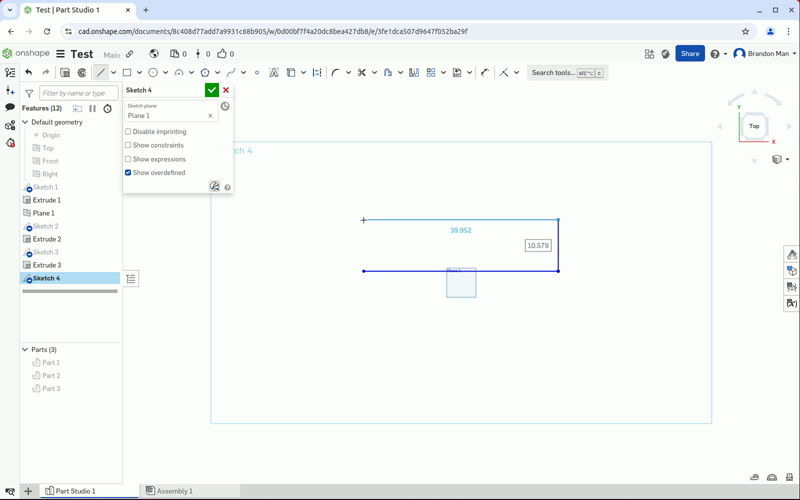
click(363, 219)
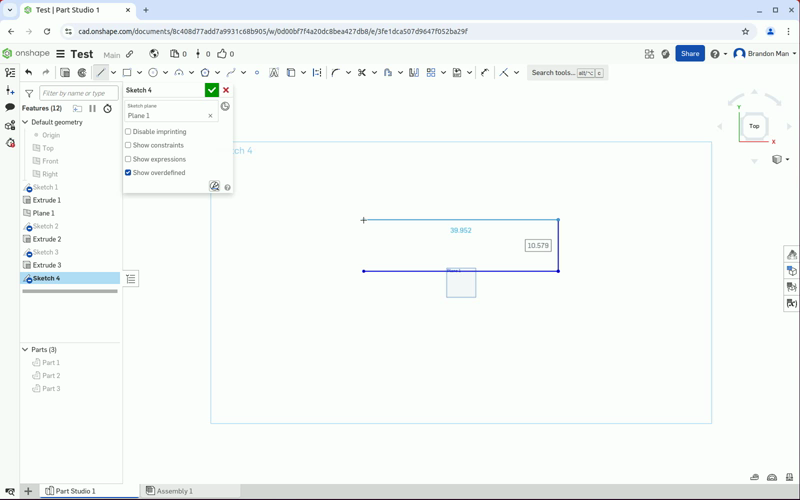
key_up(shift)
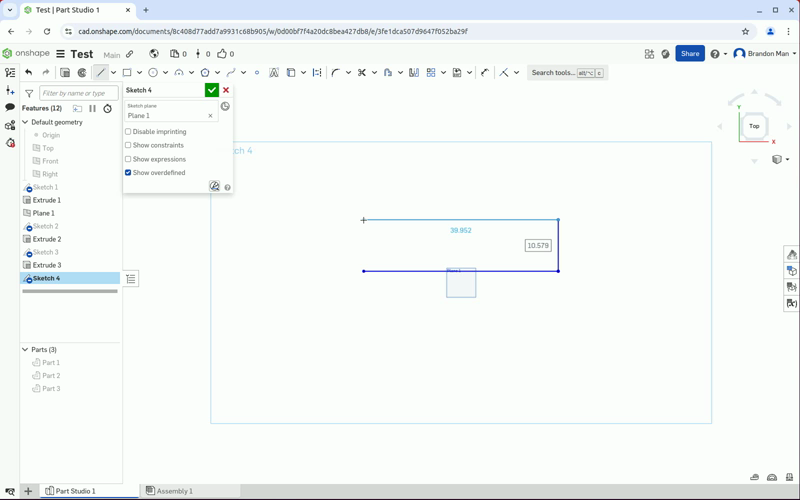
mouse_move(393, 219)
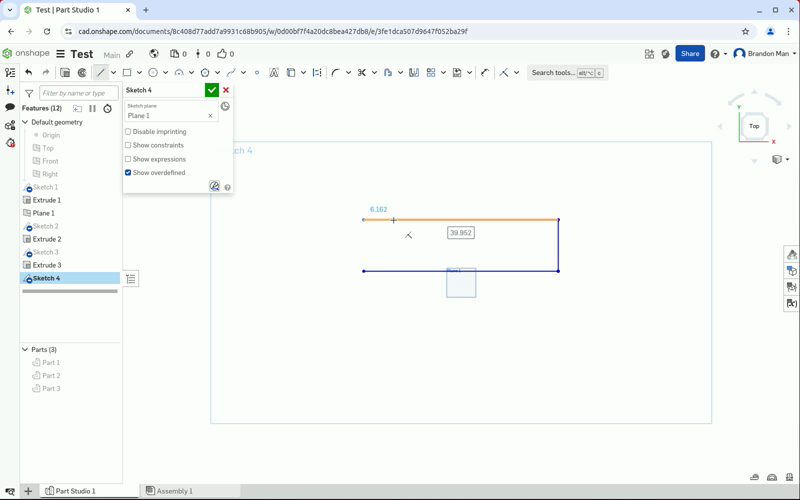
key_down(shift)
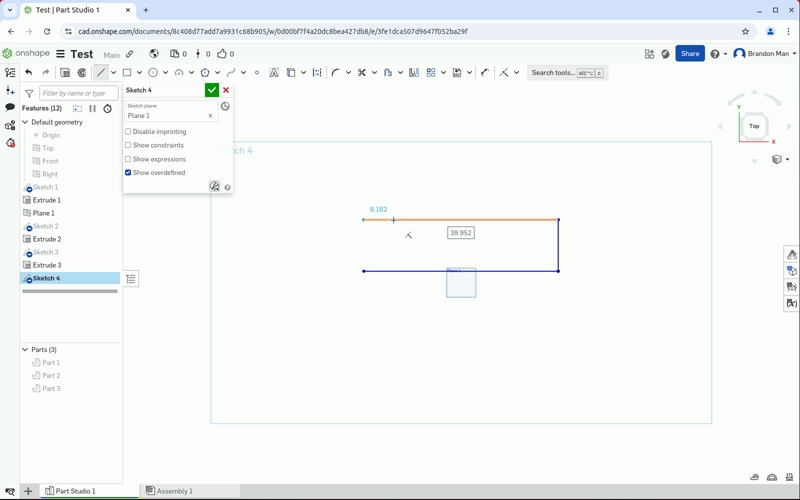
mouse_move(363, 271)
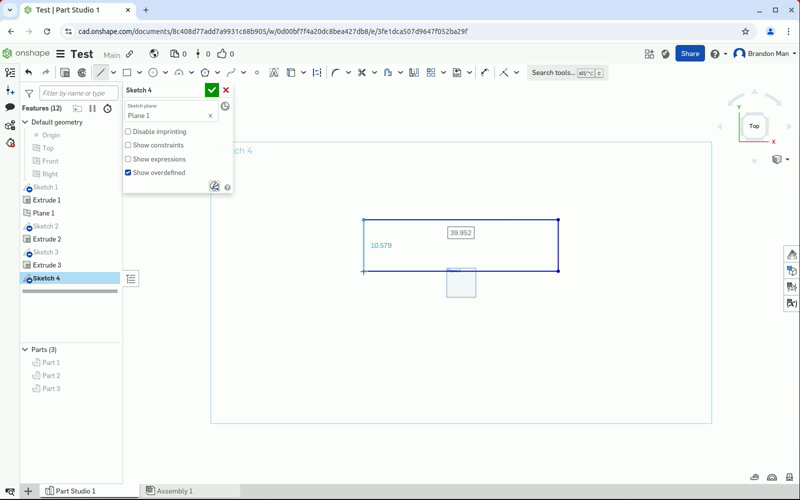
key_up(shift)
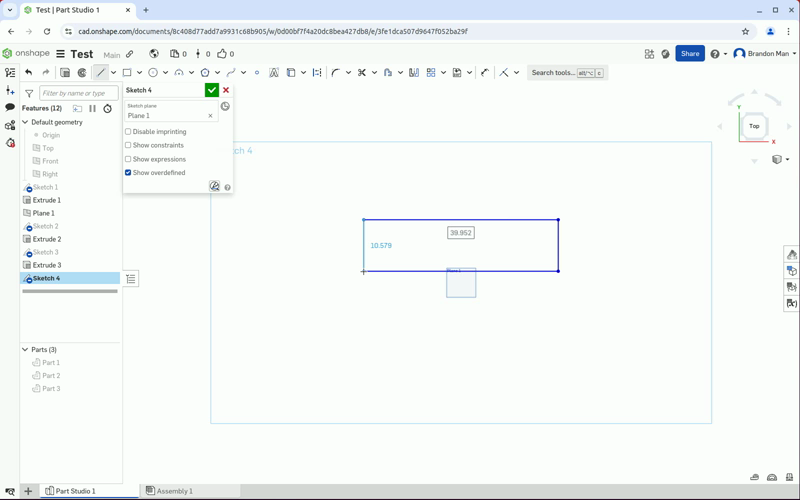
click(363, 271)
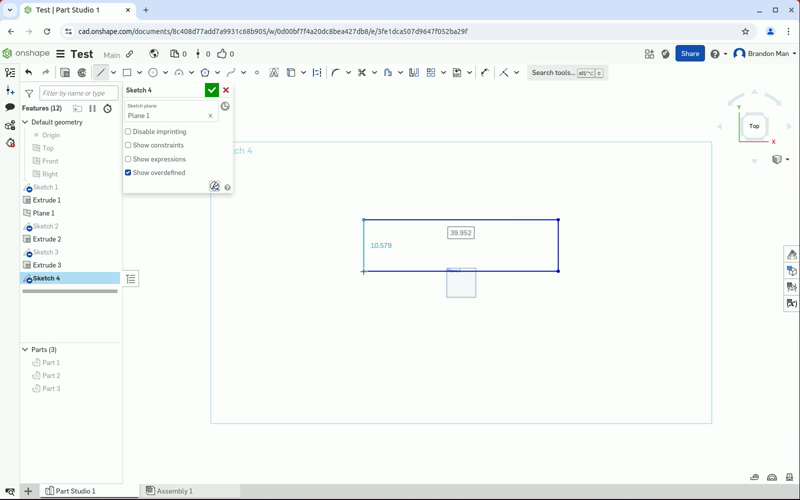
key(esc)
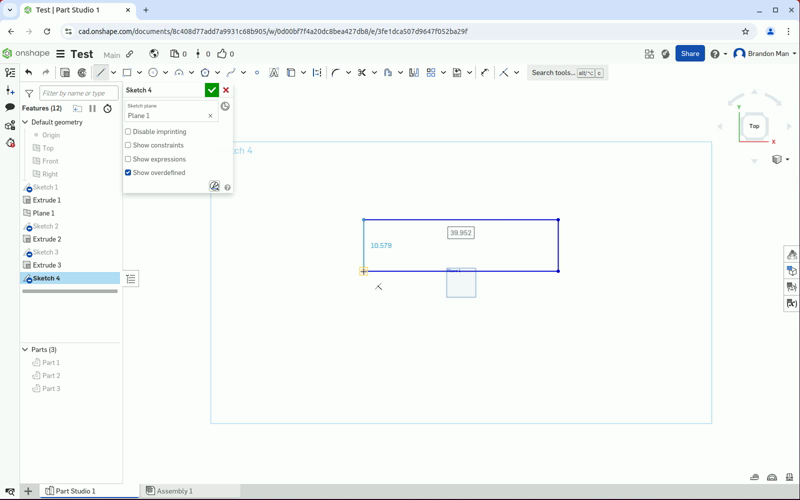
mouse_move(535, 230)
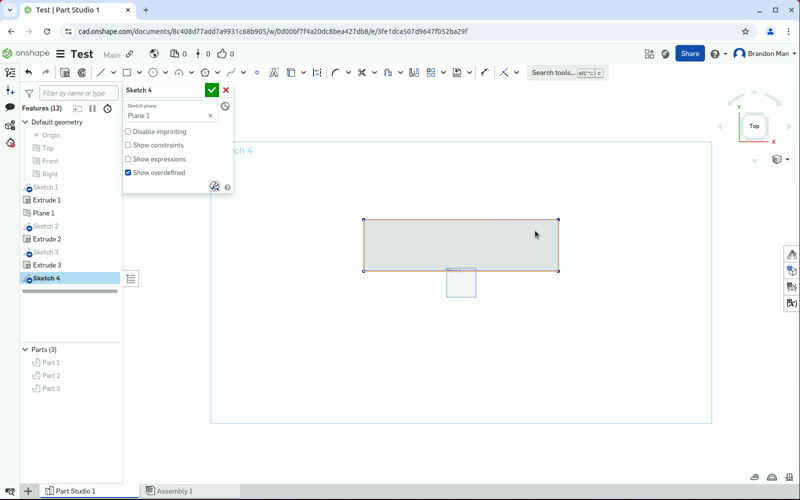
click(535, 230)
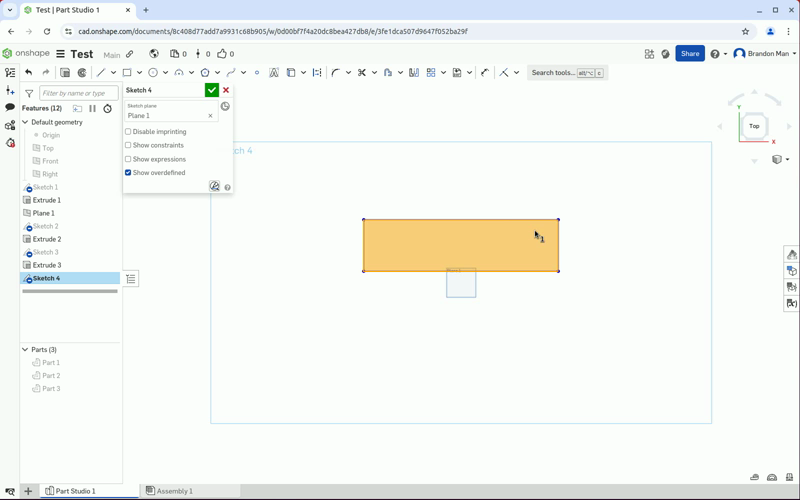
mouse_move(73, 352)
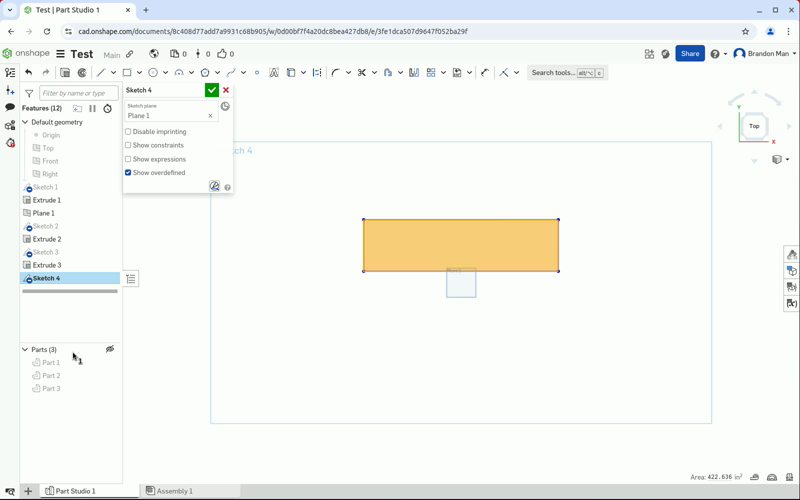
key(shift+y)
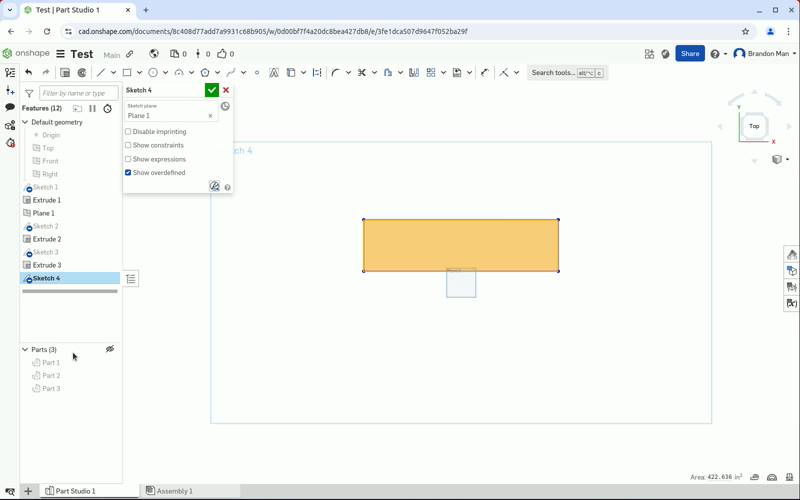
key(shift+e)
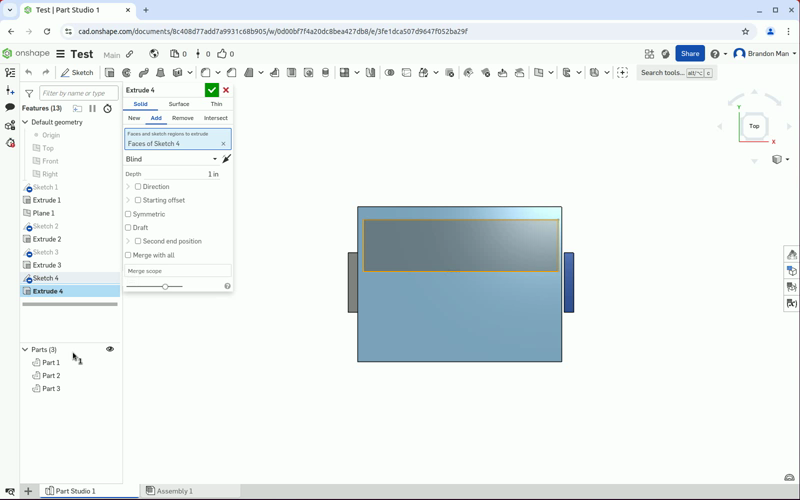
mouse_move(143, 106)
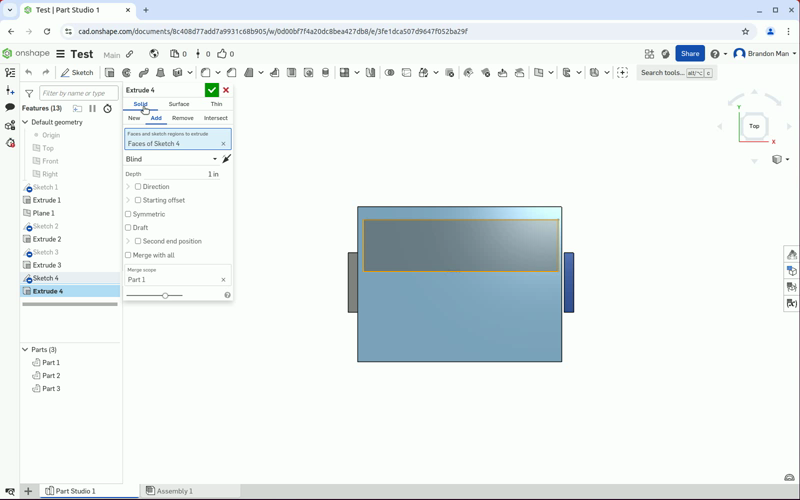
click(143, 106)
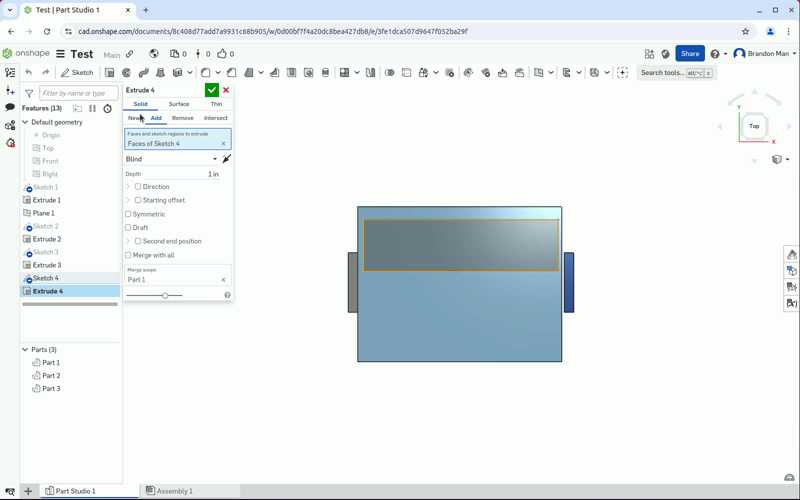
mouse_move(137, 120)
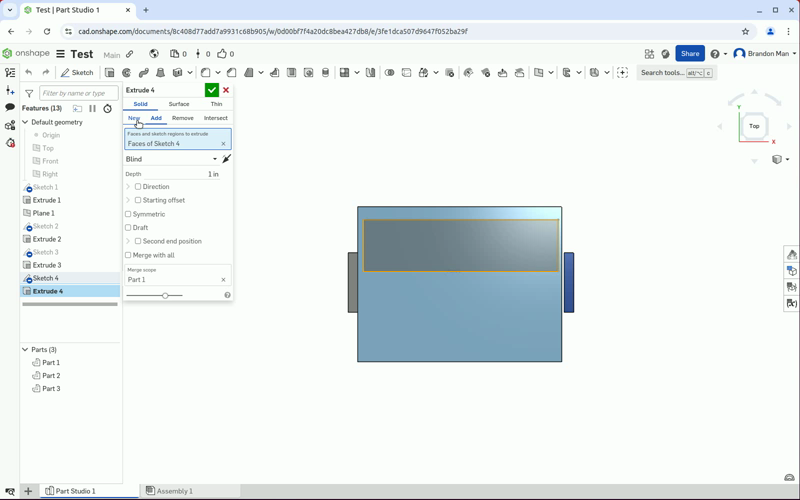
click(137, 120)
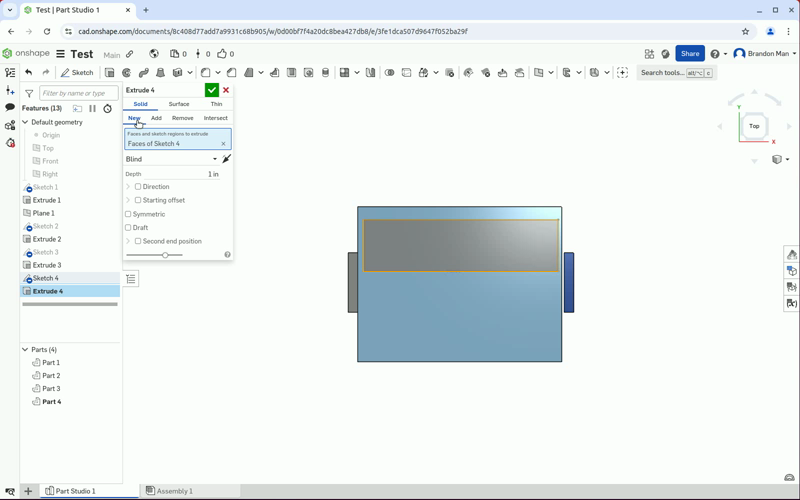
key(tab, 4)
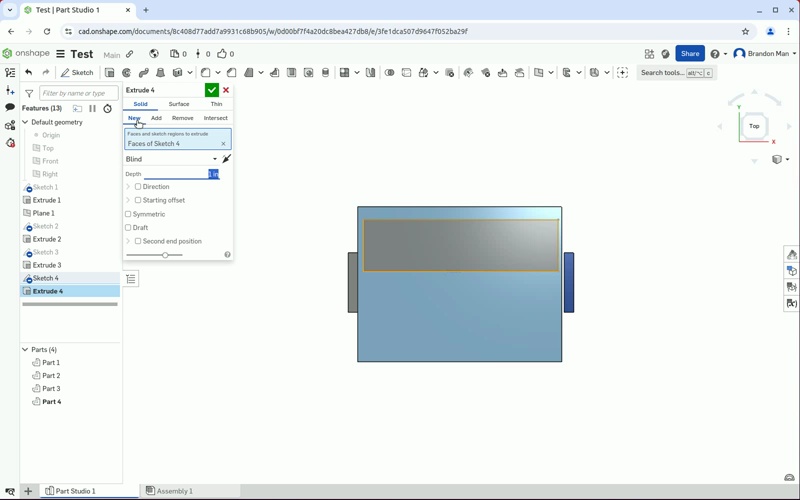
text(0.963)
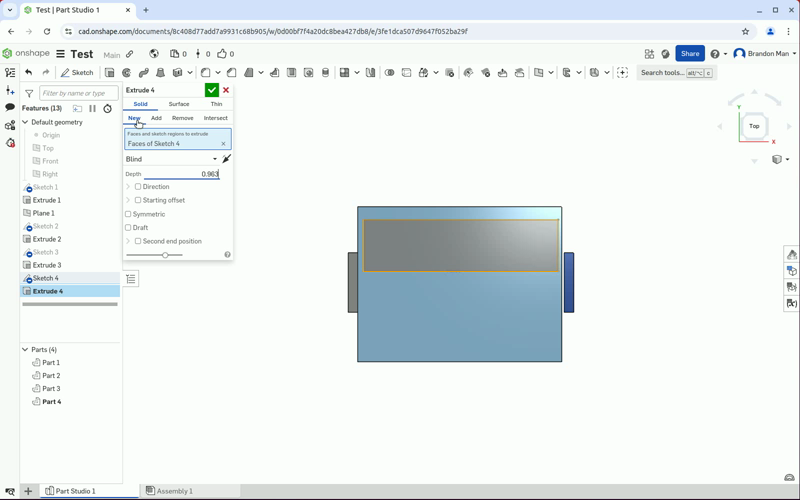
key(enter)
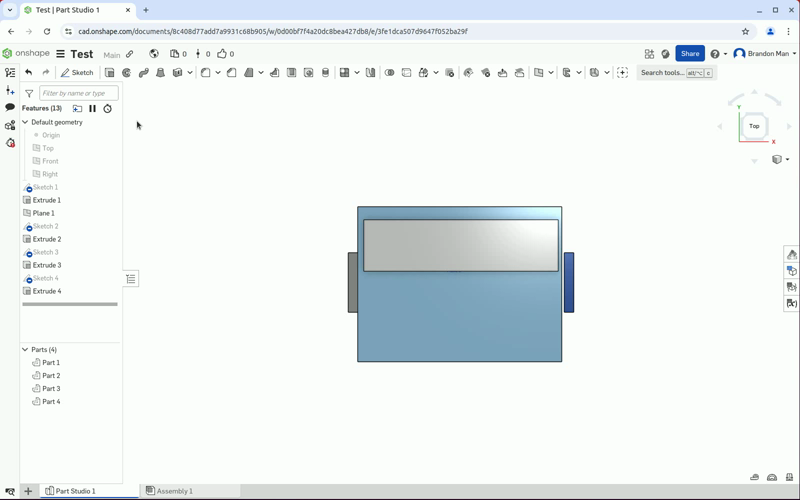
key(shift+h)
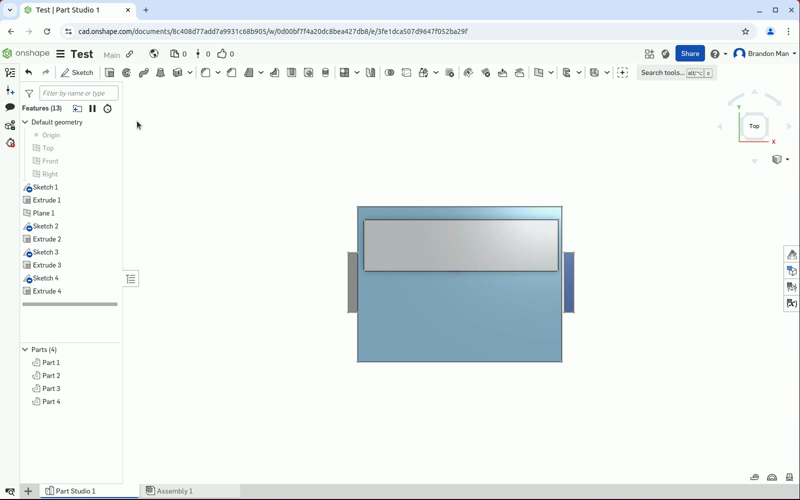
key(shift+h)
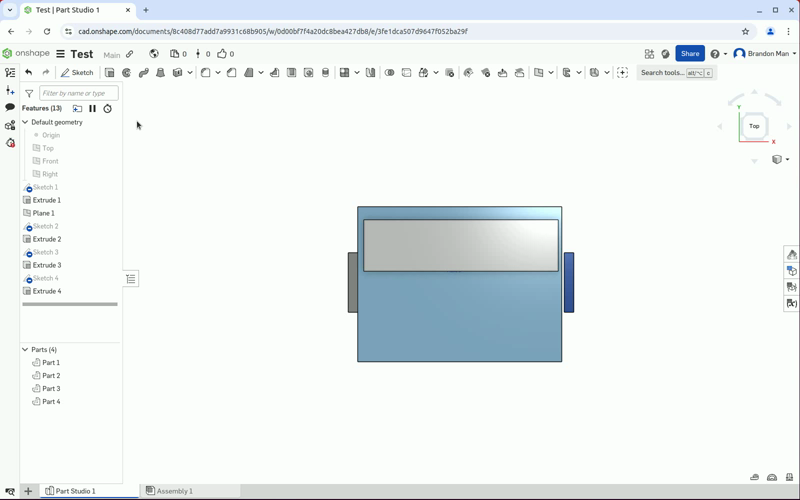
mouse_move(73, 189)
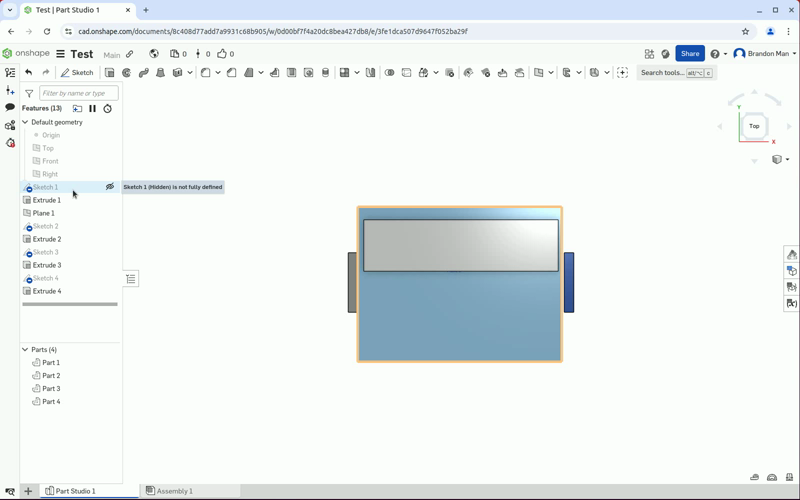
click(73, 189)
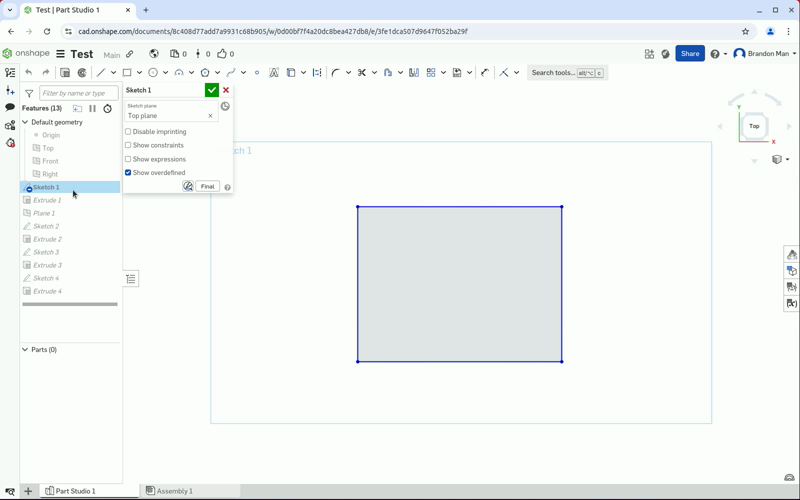
mouse_move(229, 92)
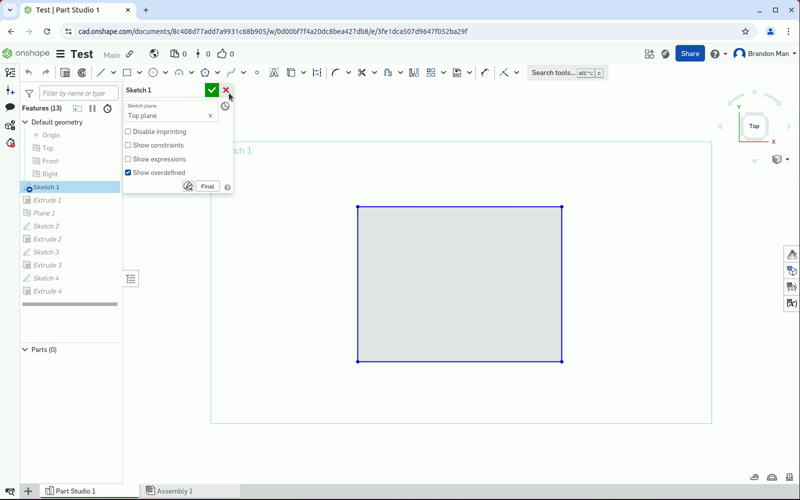
click(229, 92)
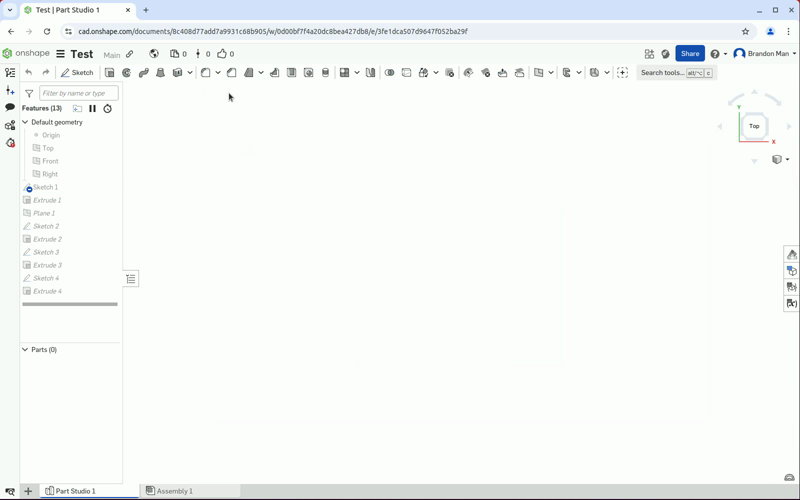
key(shift+s)
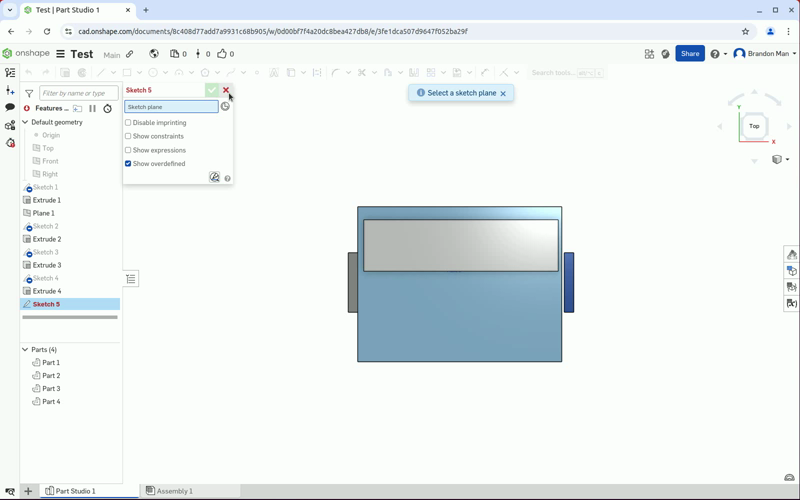
mouse_move(73, 215)
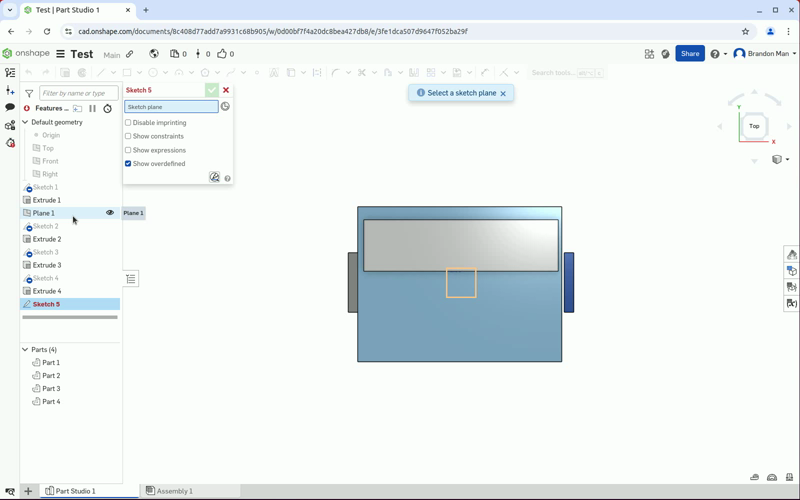
click(73, 215)
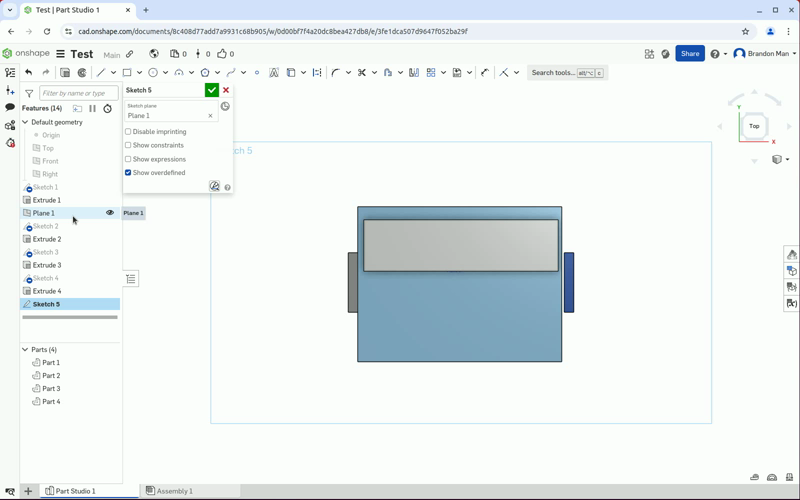
mouse_move(73, 352)
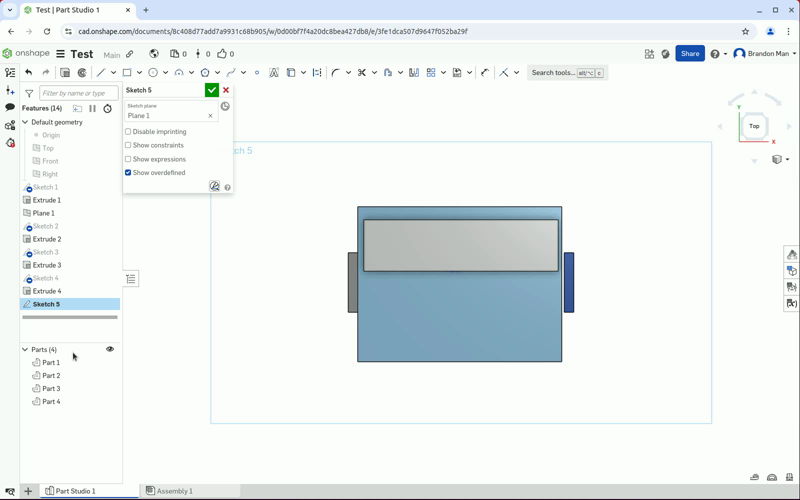
key(y)
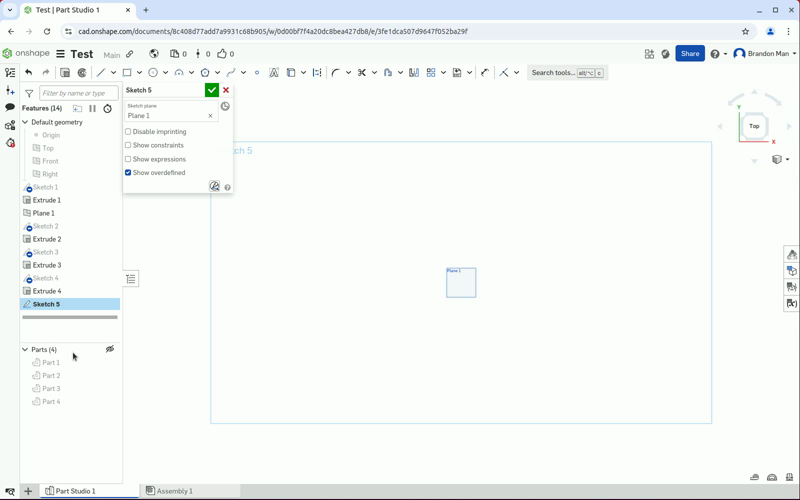
key(l)
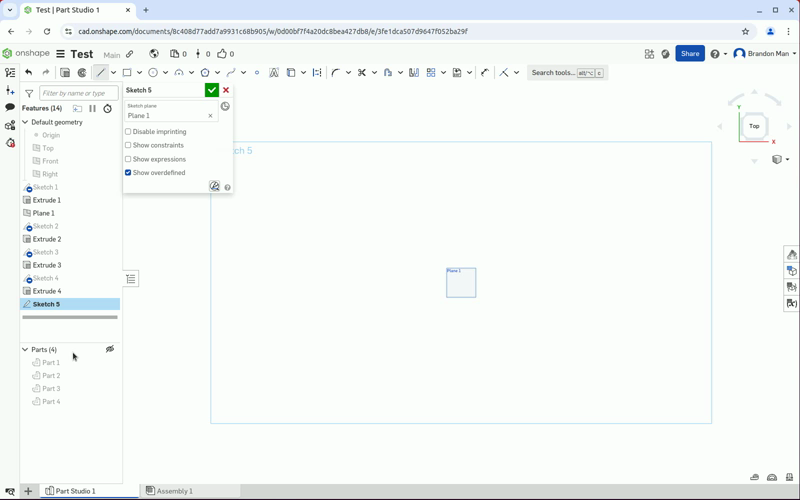
key_down(shift)
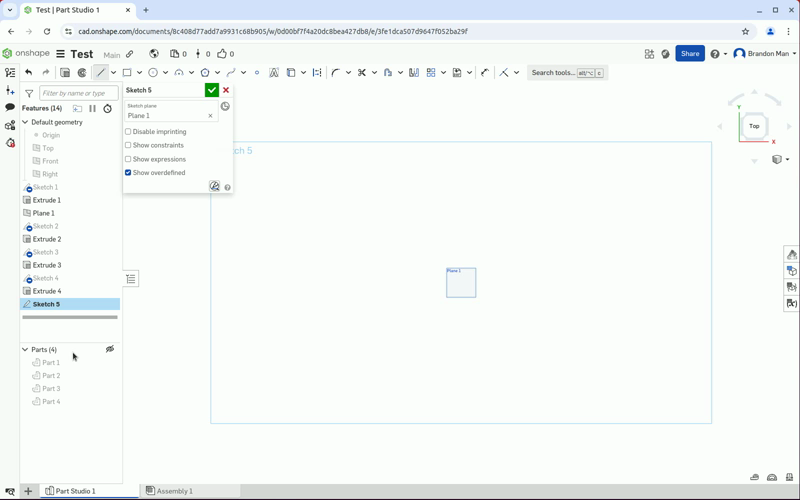
mouse_move(363, 354)
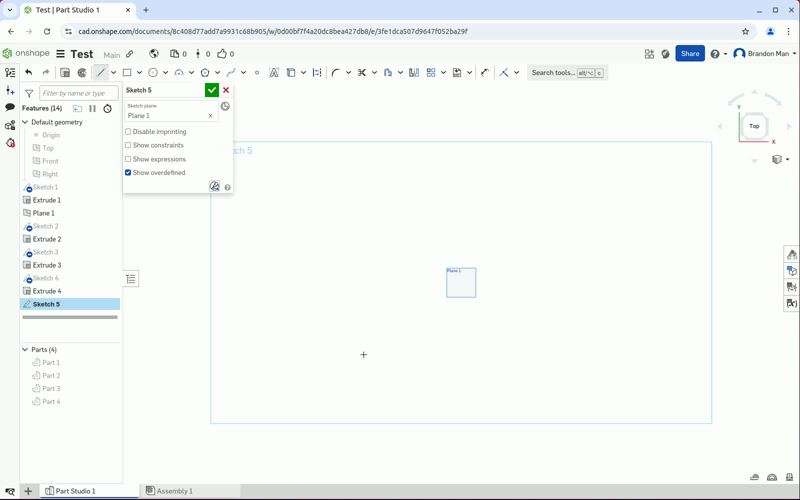
click(363, 354)
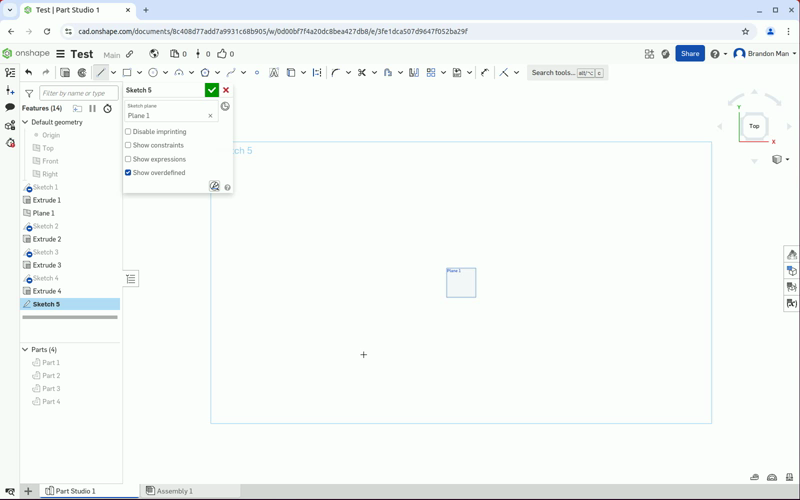
key_up(shift)
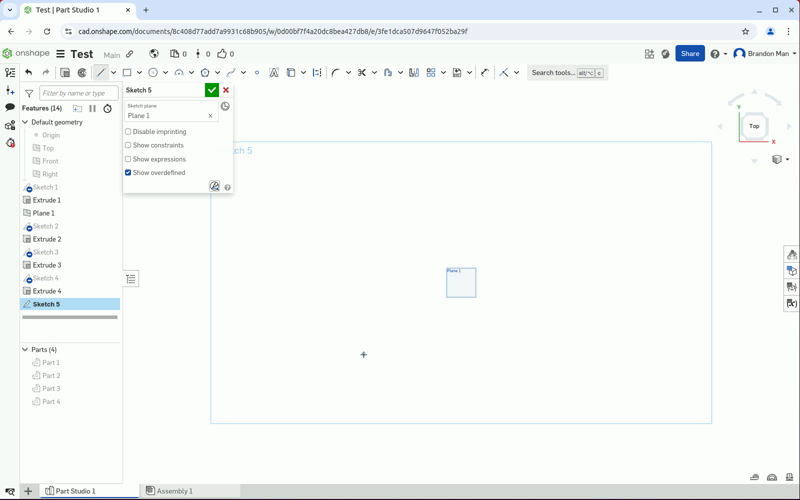
key_down(shift)
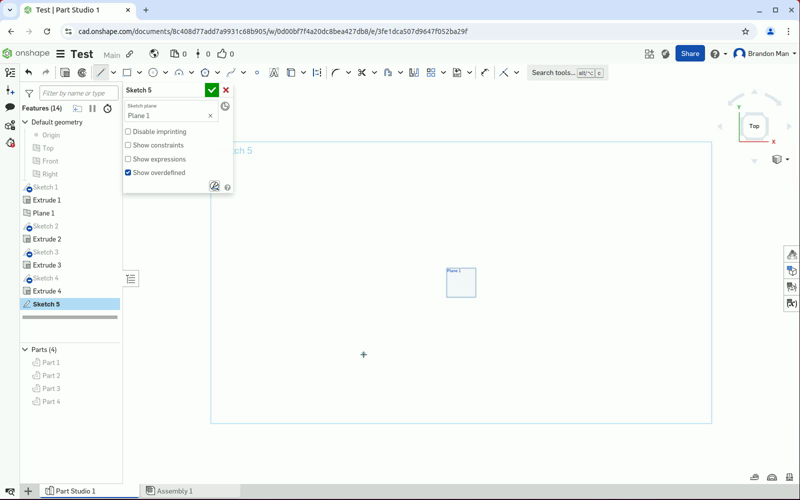
mouse_move(558, 354)
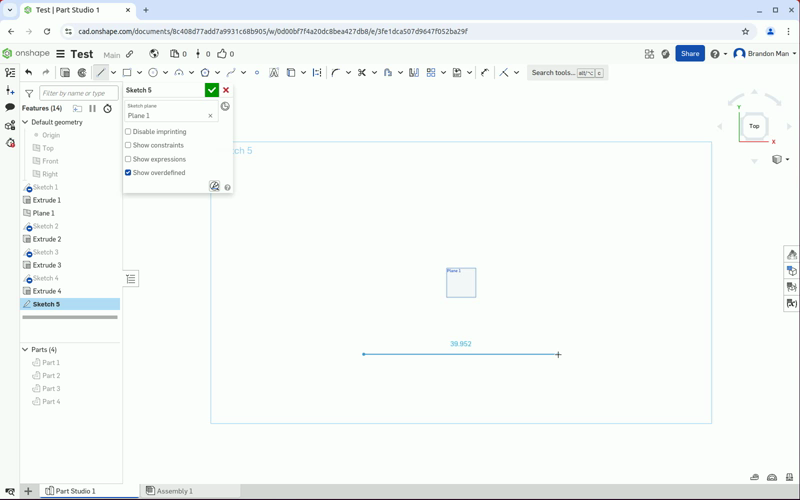
click(558, 354)
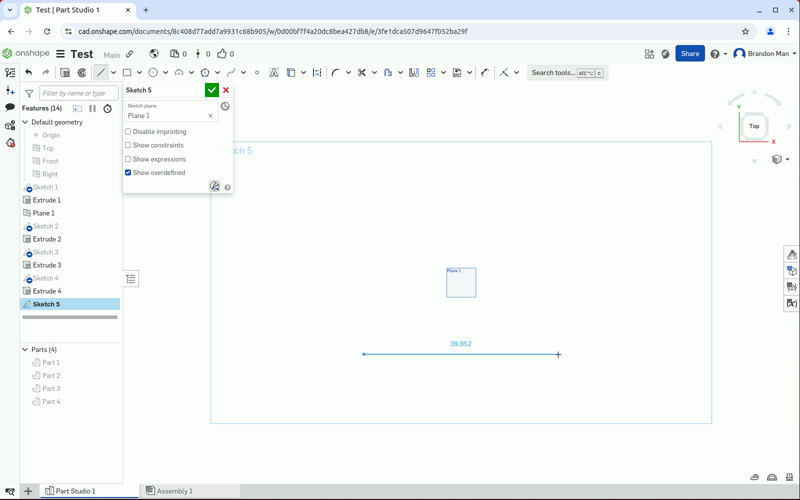
key_up(shift)
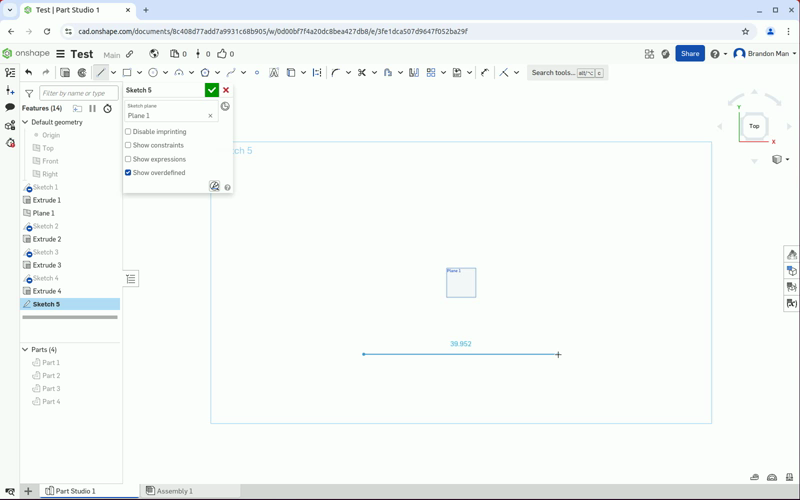
key_down(shift)
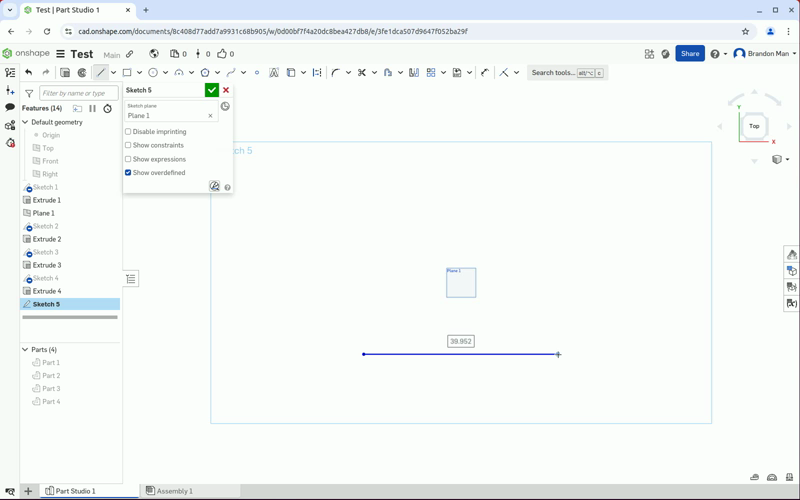
mouse_move(558, 276)
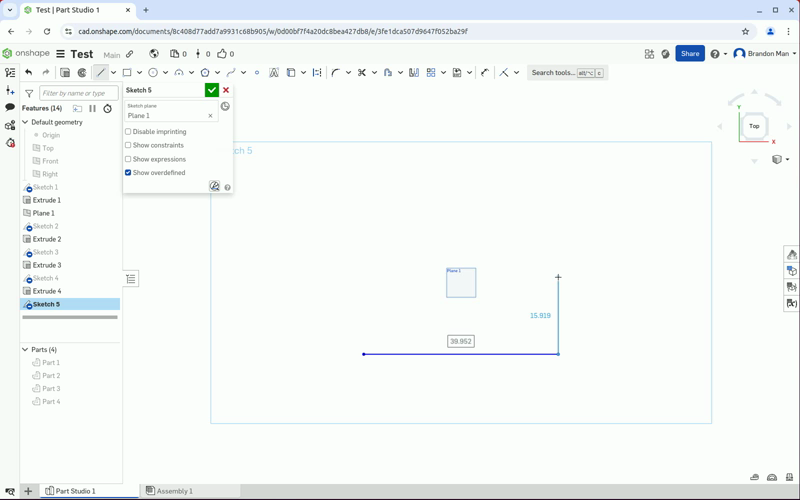
click(558, 276)
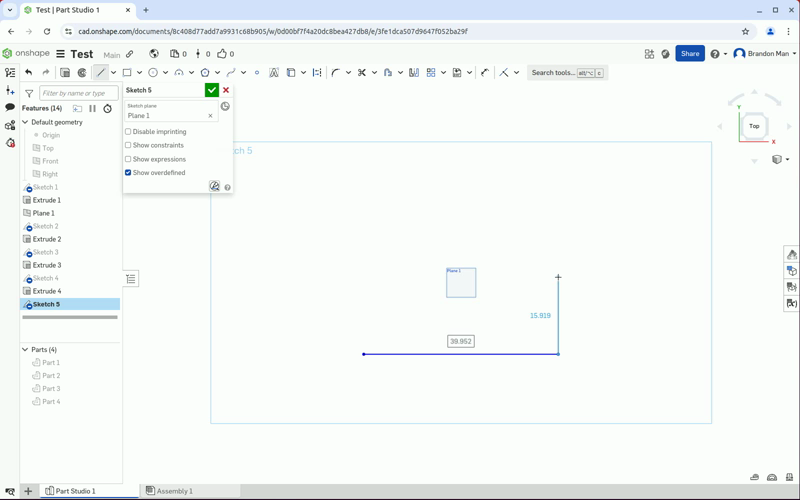
key_up(shift)
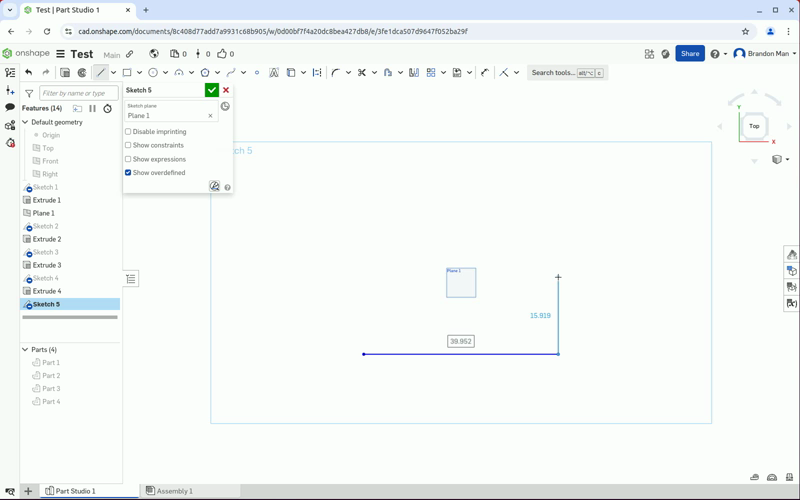
key_down(shift)
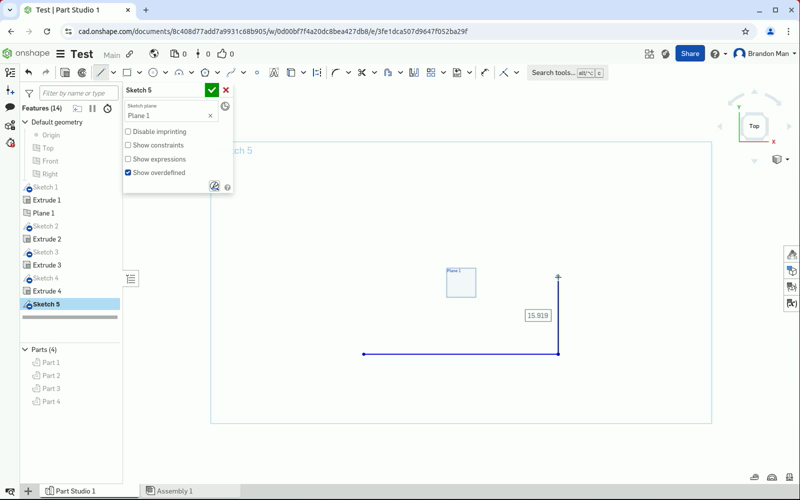
mouse_move(363, 276)
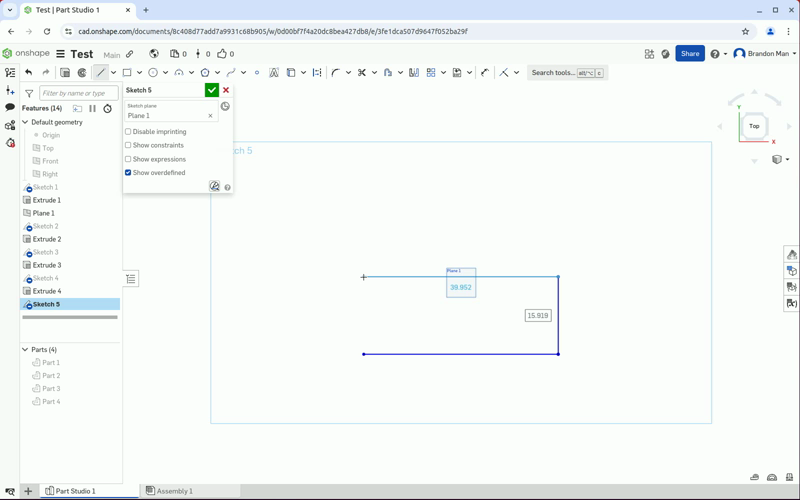
click(363, 276)
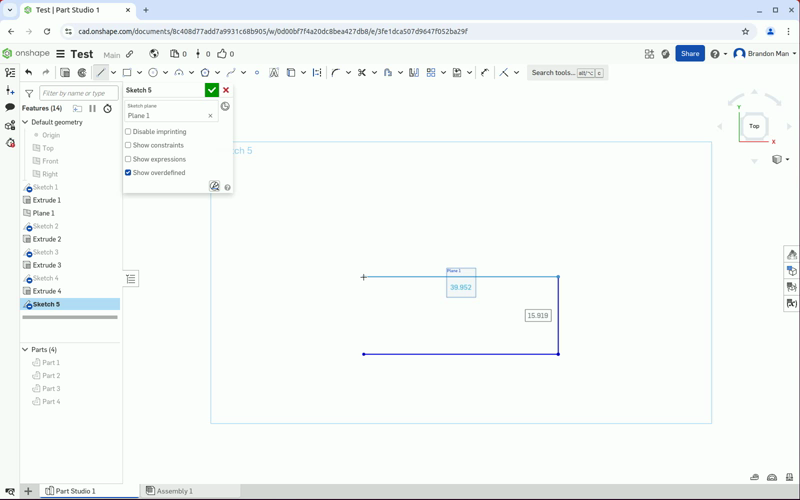
key_up(shift)
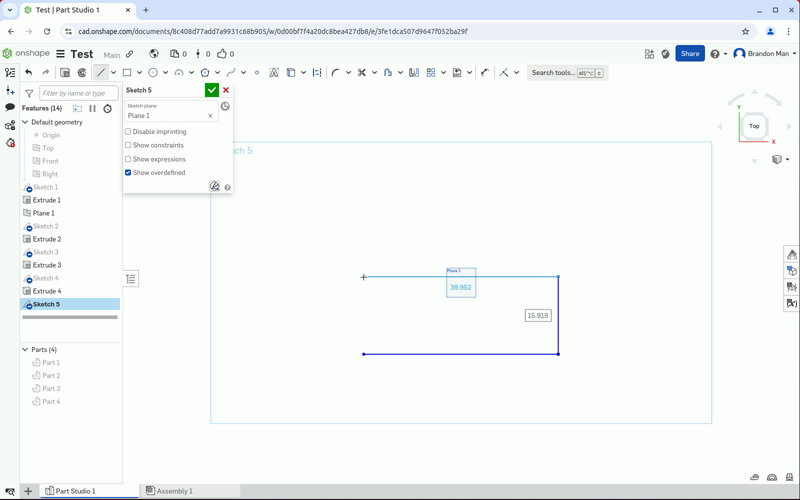
key_down(shift)
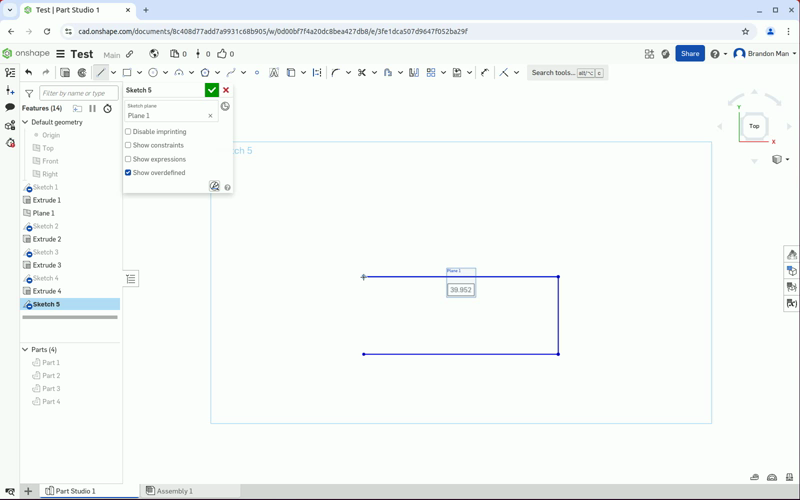
mouse_move(363, 354)
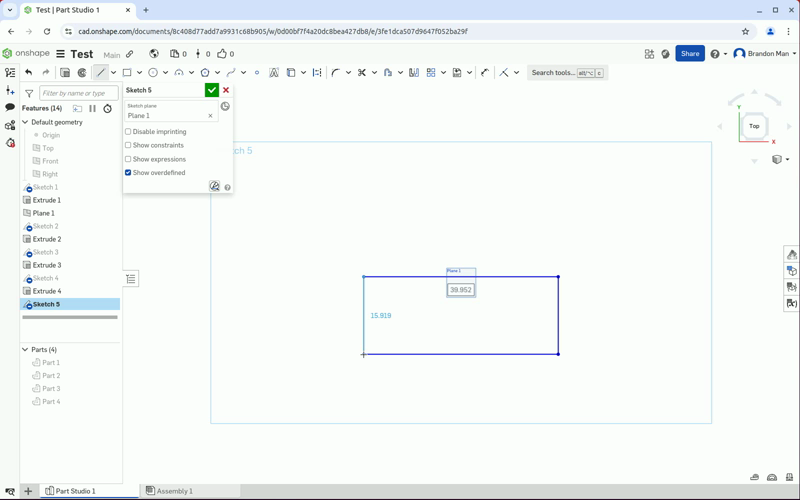
key_up(shift)
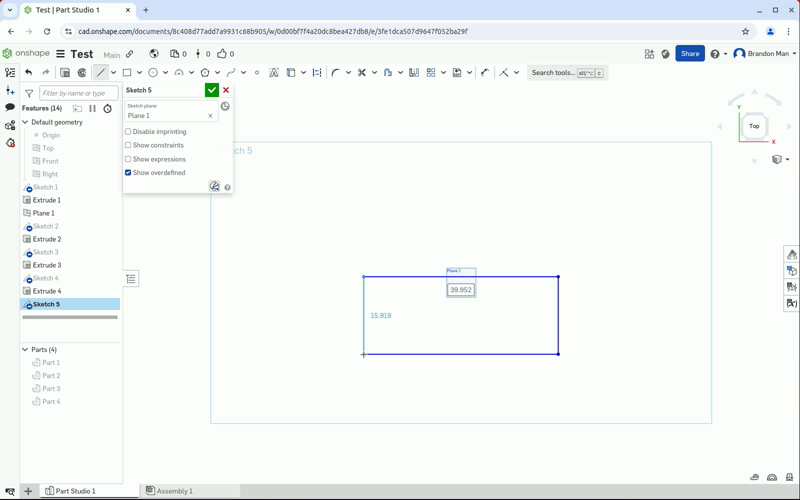
click(363, 354)
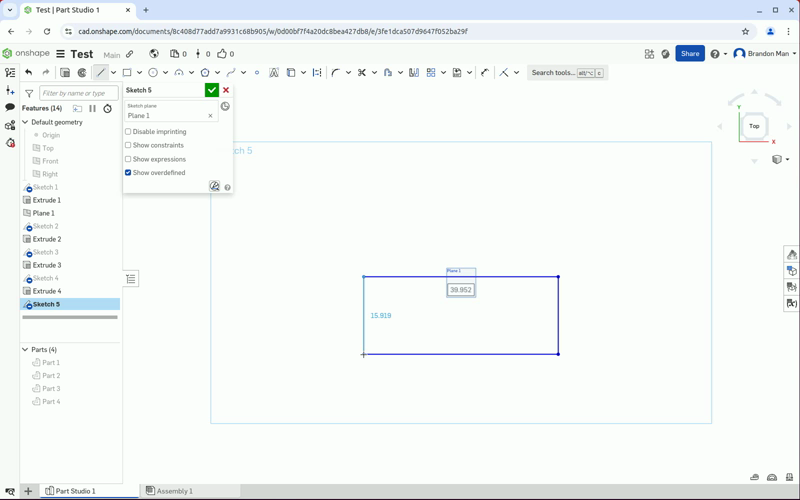
key(esc)
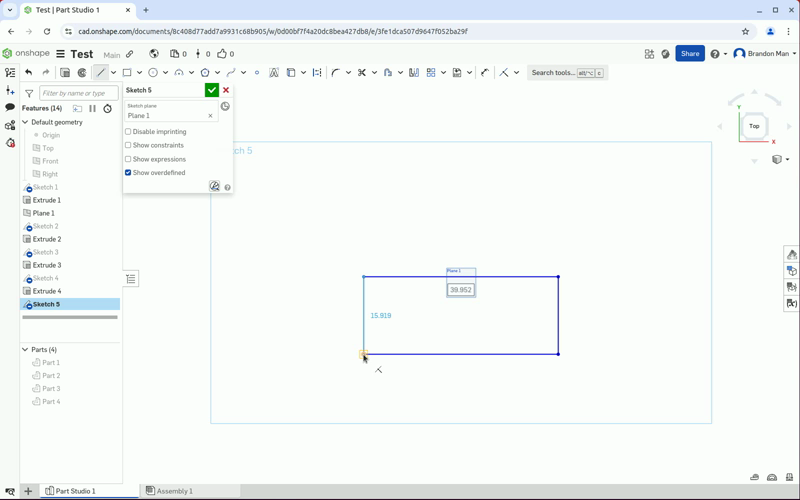
mouse_move(521, 344)
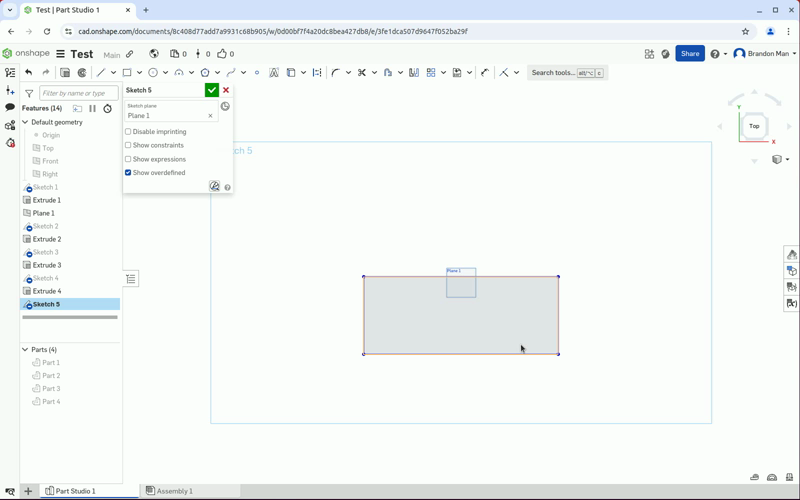
click(521, 344)
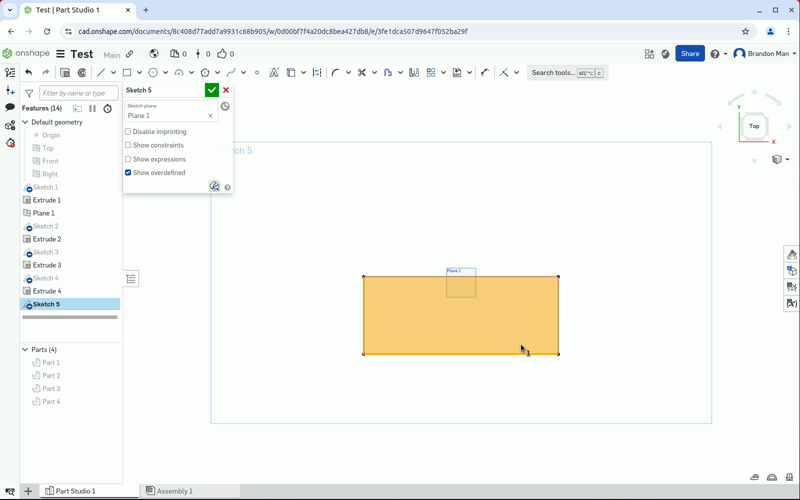
mouse_move(73, 352)
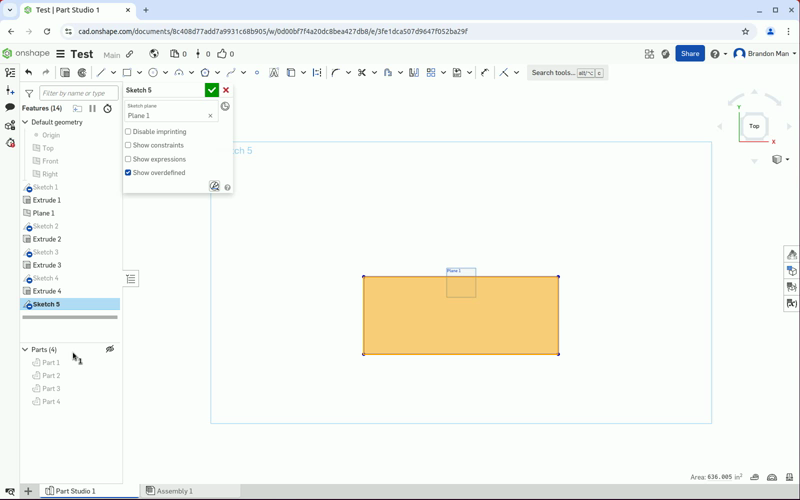
key(shift+y)
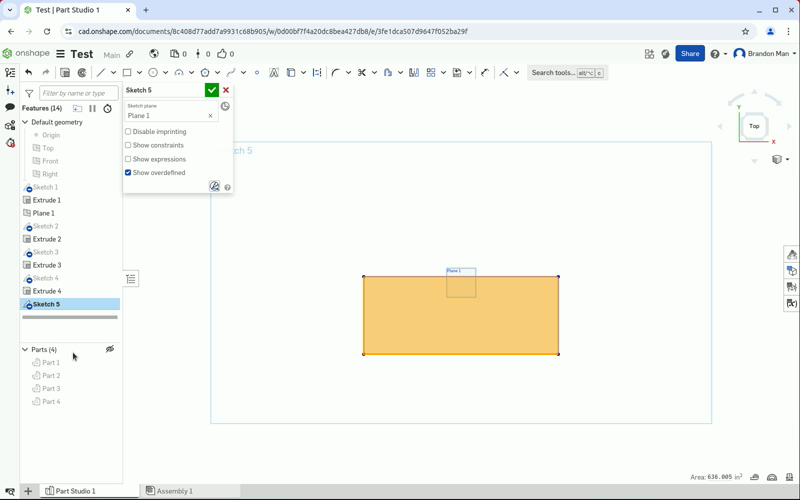
key(shift+e)
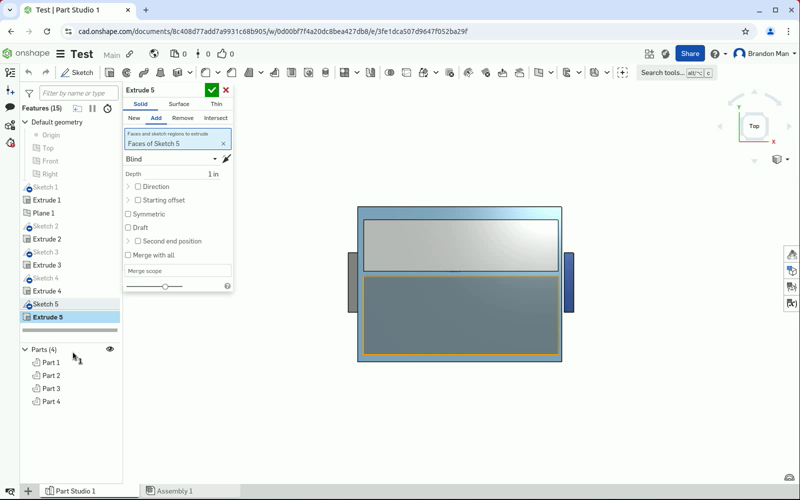
mouse_move(143, 106)
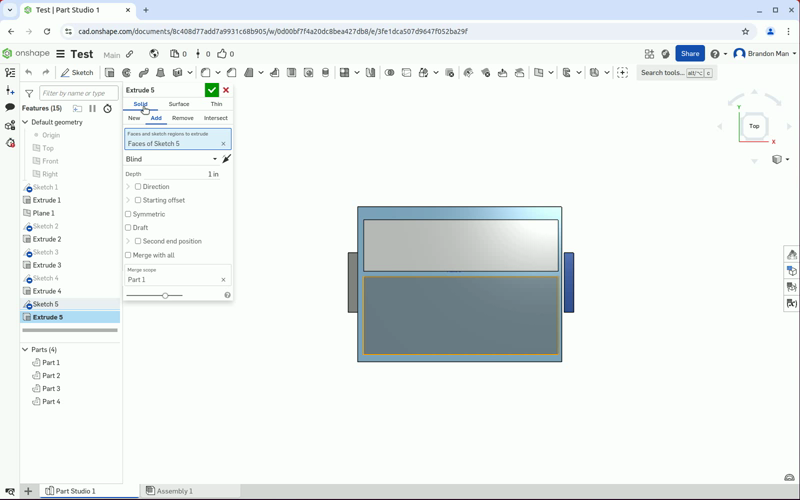
click(143, 106)
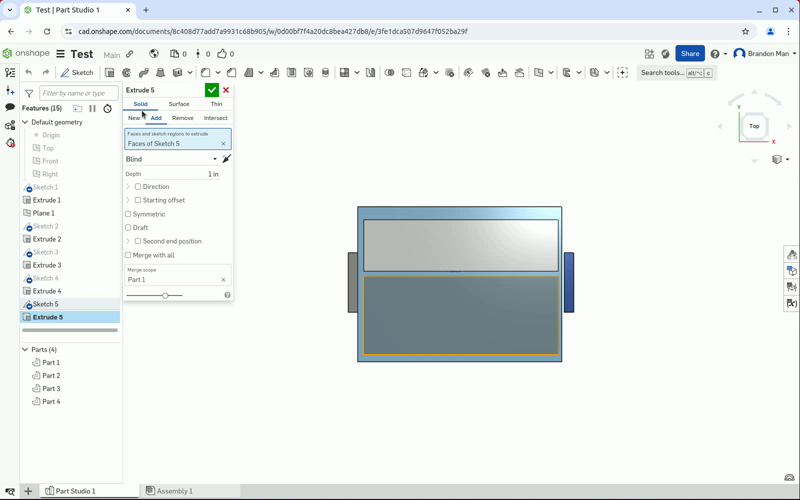
mouse_move(137, 120)
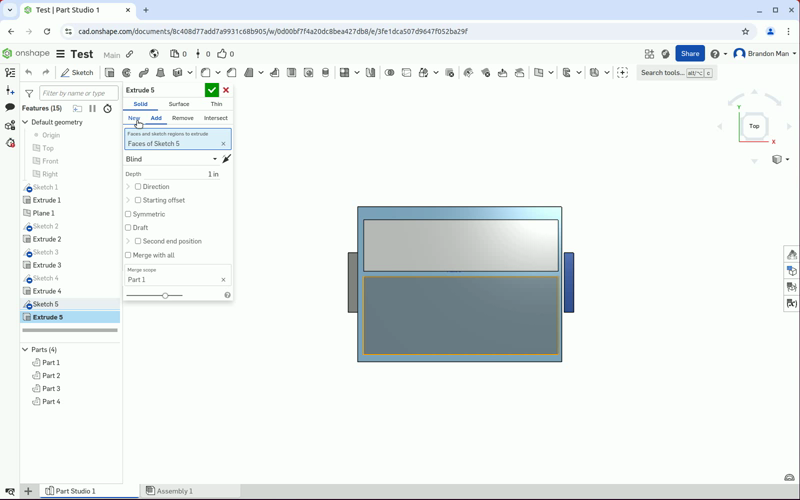
click(137, 120)
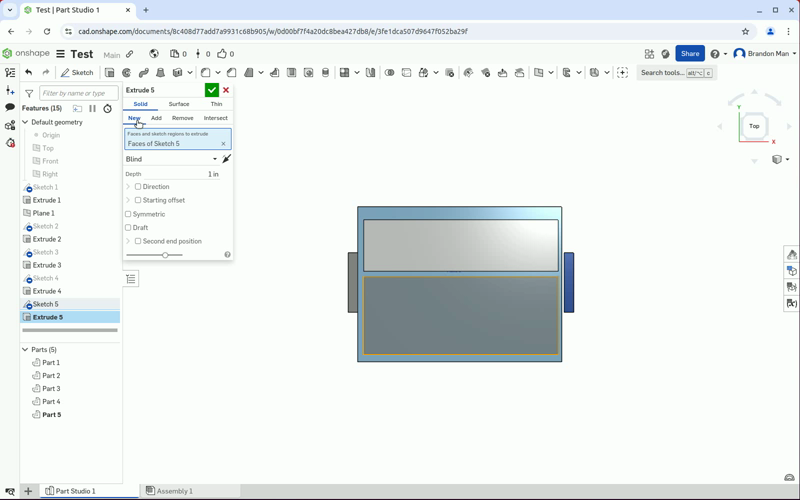
key(tab, 4)
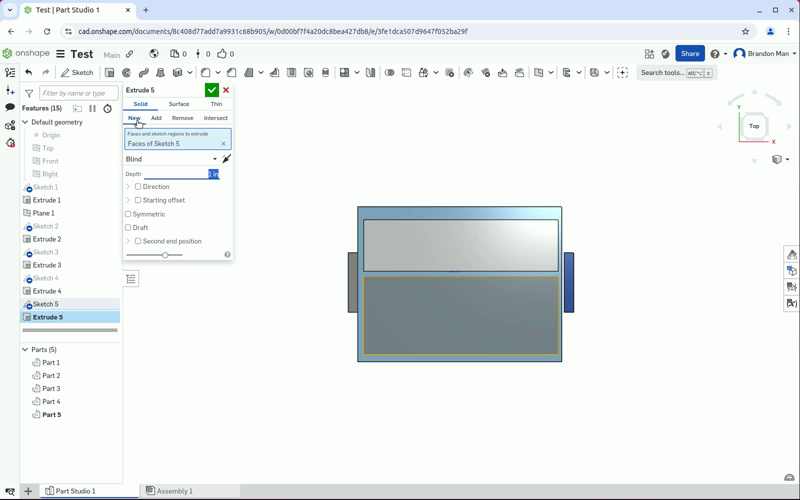
text(0.963)
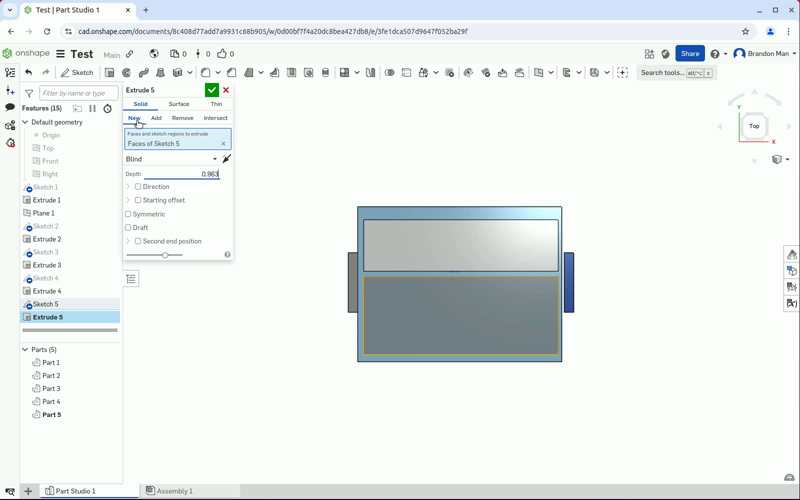
key(enter)
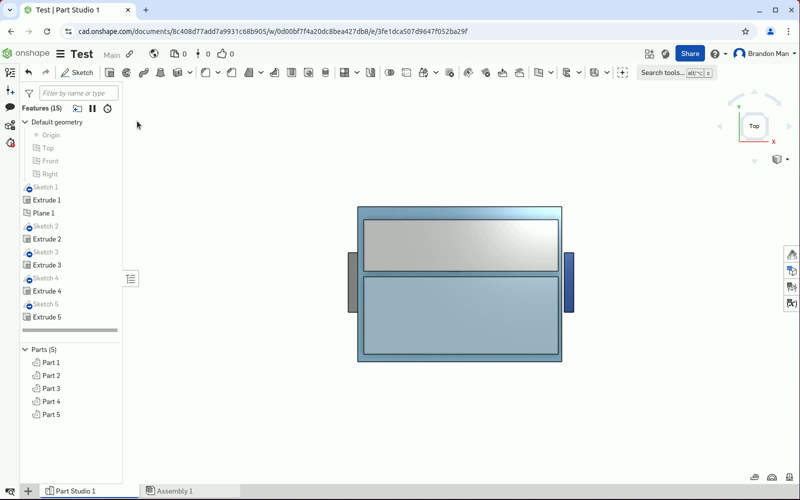
key(shift+h)
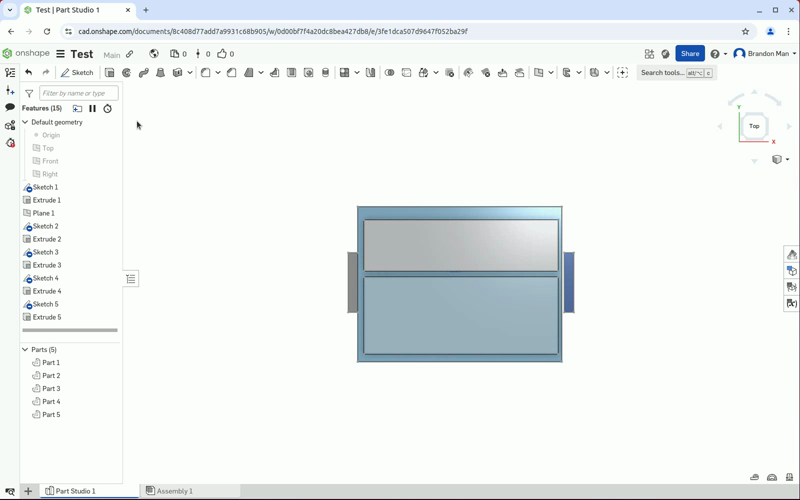
key(shift+h)
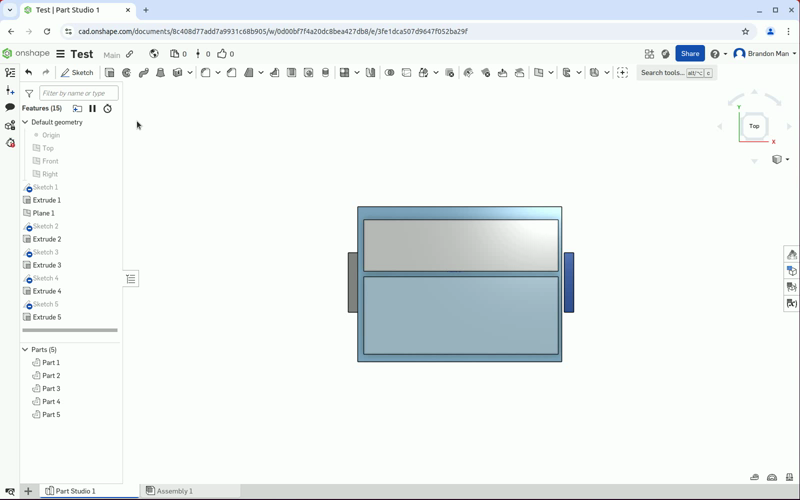
mouse_move(73, 189)
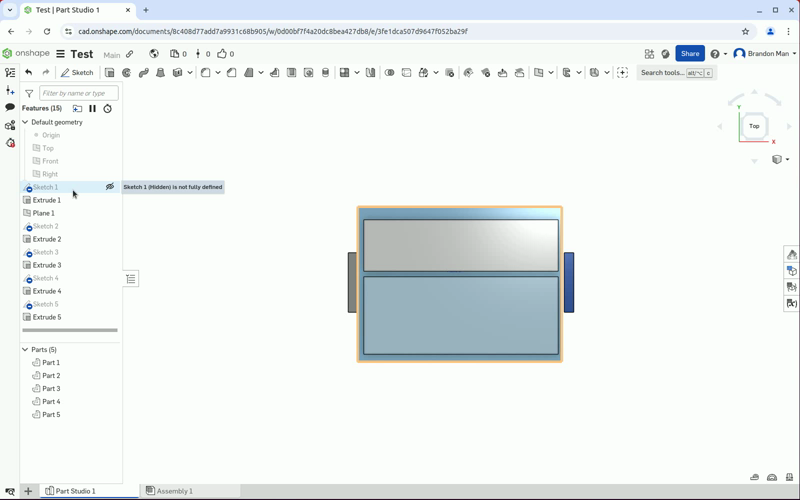
click(73, 189)
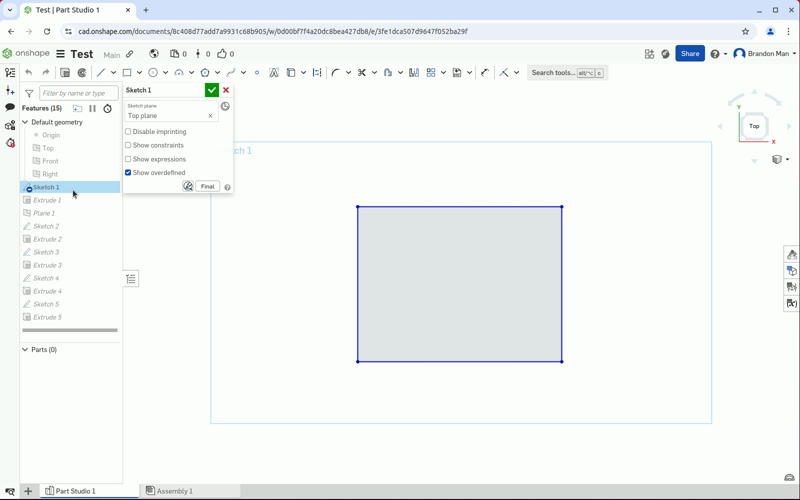
mouse_move(229, 92)
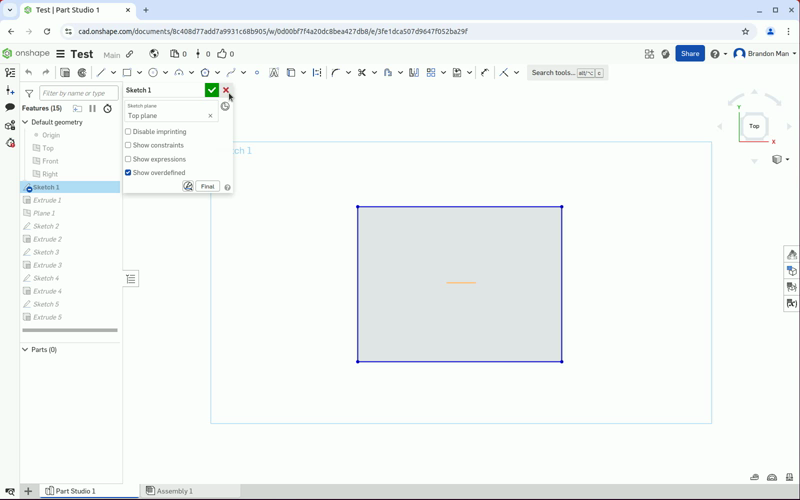
click(229, 92)
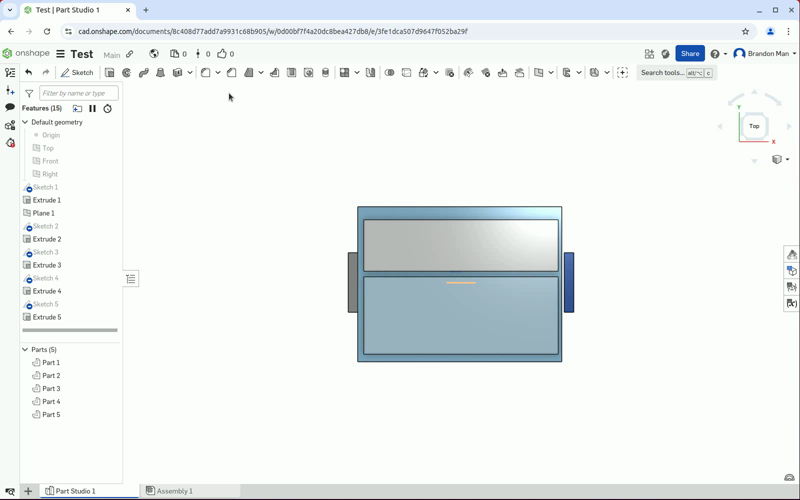
mouse_move(541, 75)
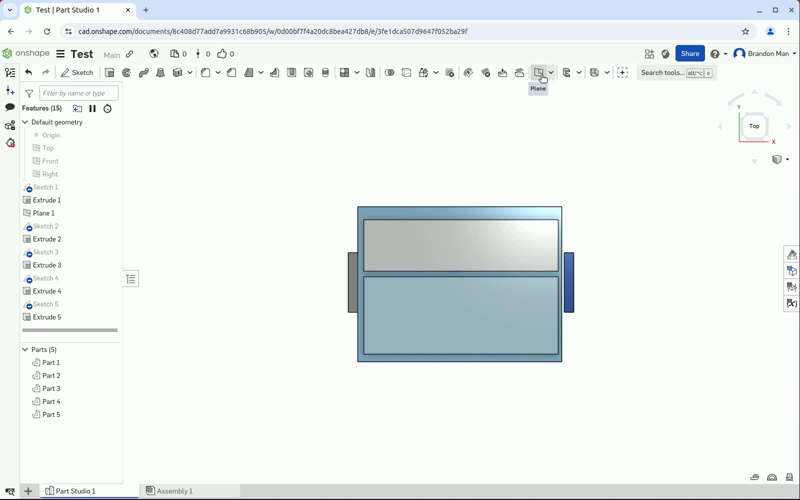
click(541, 75)
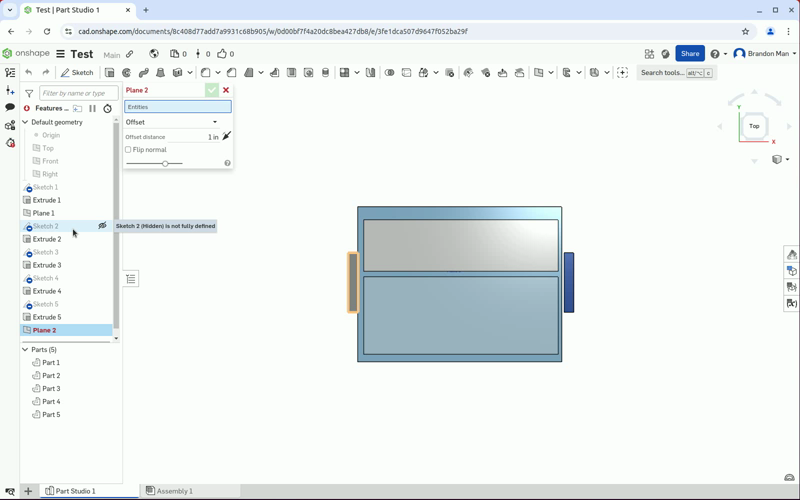
scroll(3)
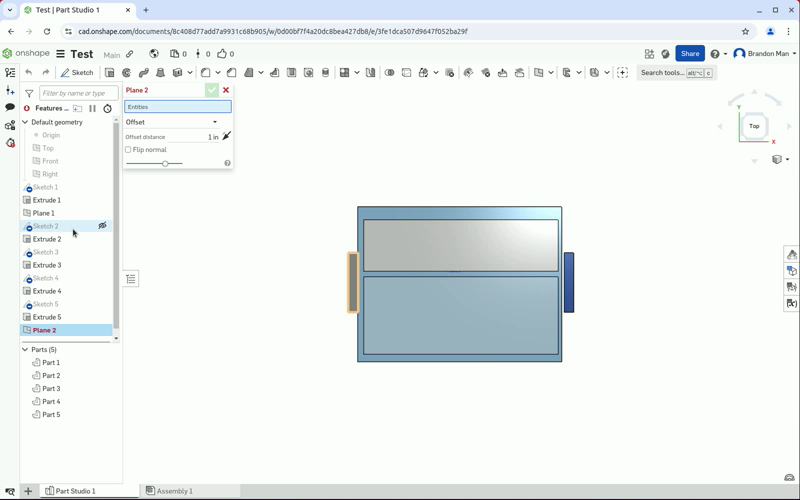
mouse_move(69, 150)
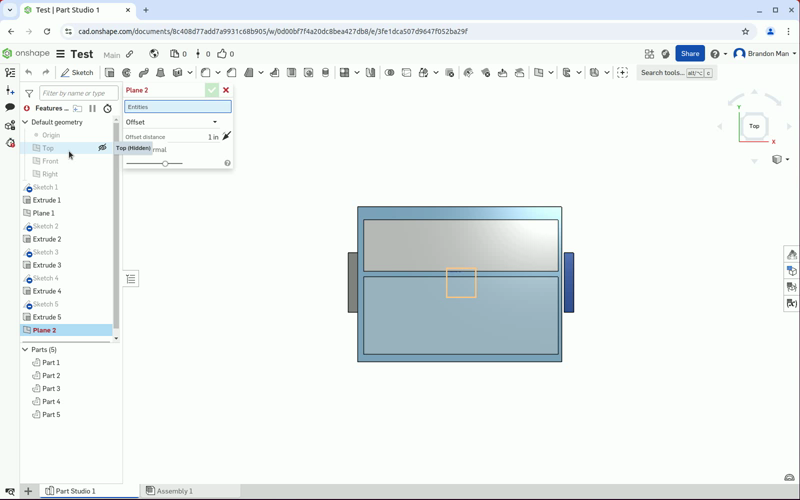
click(69, 150)
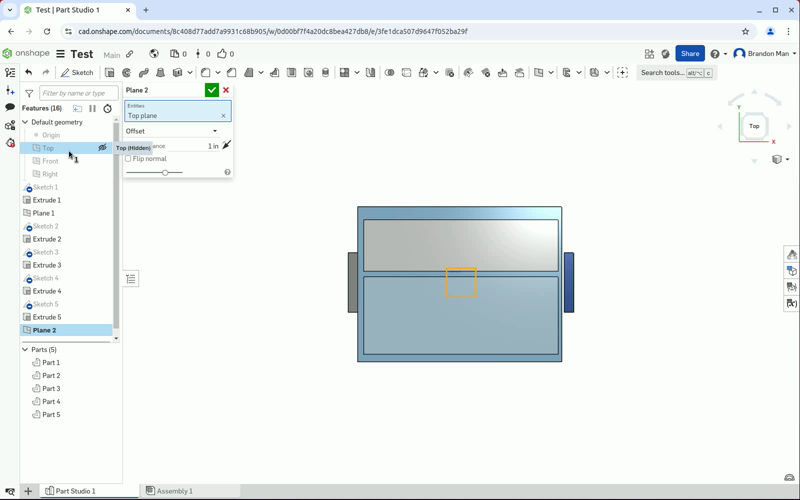
key(tab, 2)
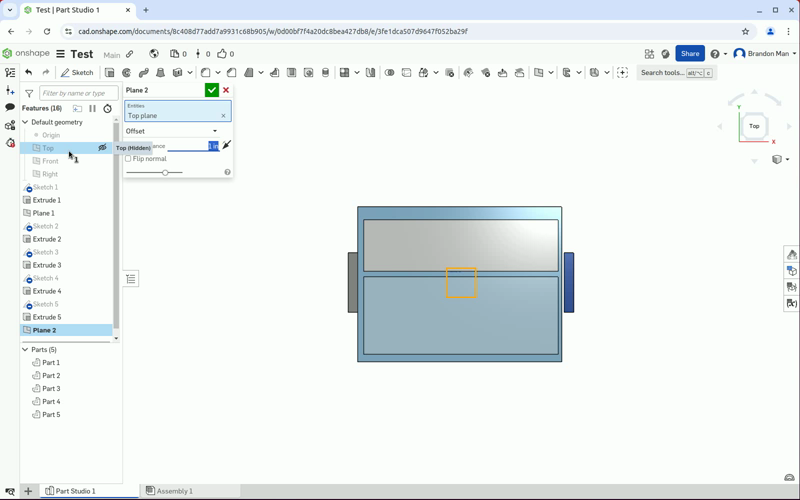
text(3.143)
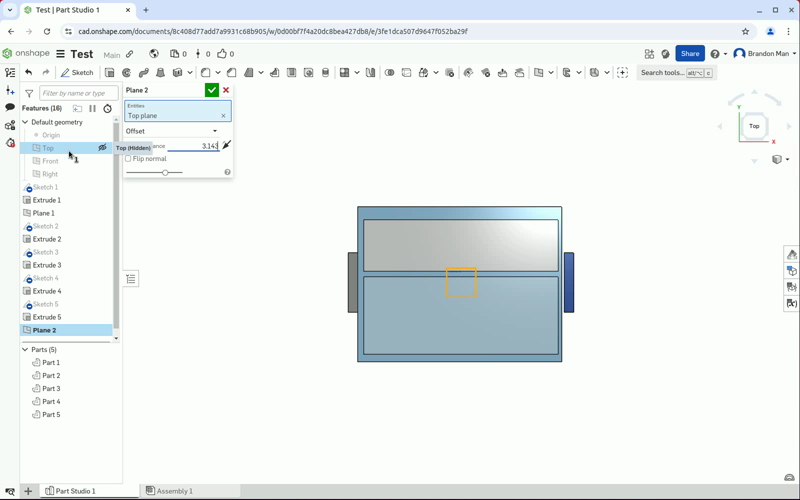
key(enter, 2)
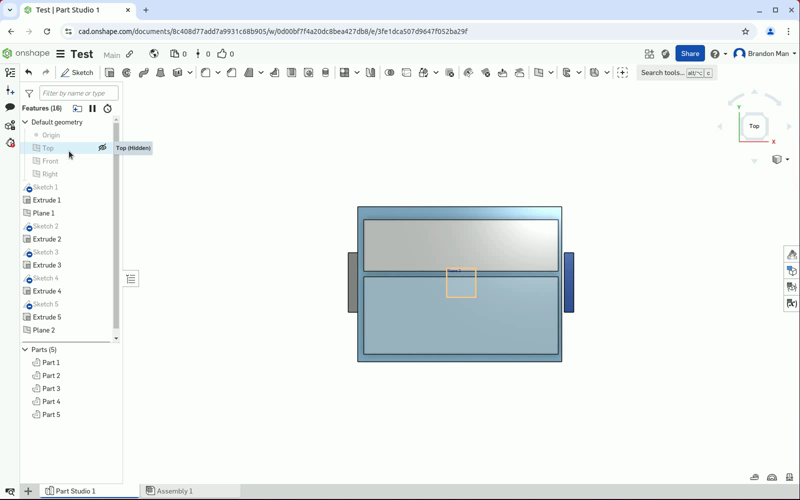
key(shift+s)
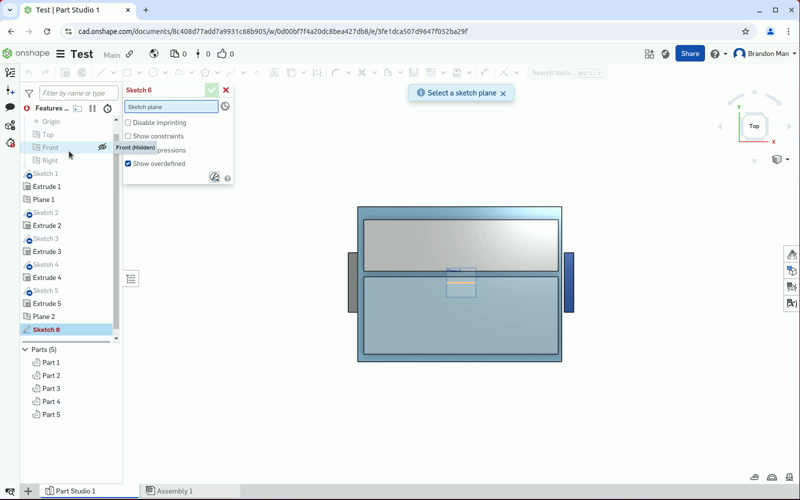
mouse_move(69, 319)
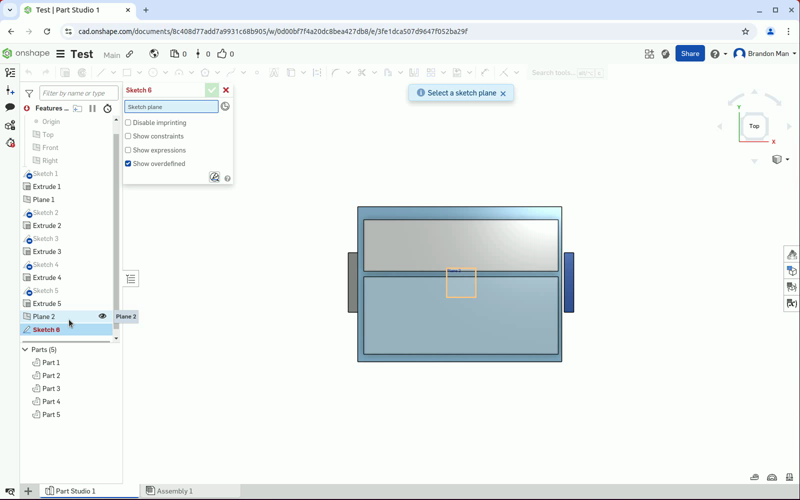
click(69, 319)
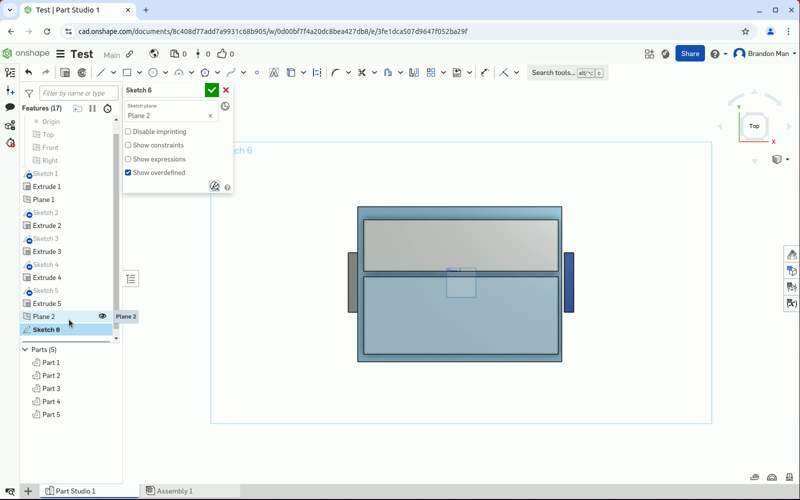
mouse_move(73, 352)
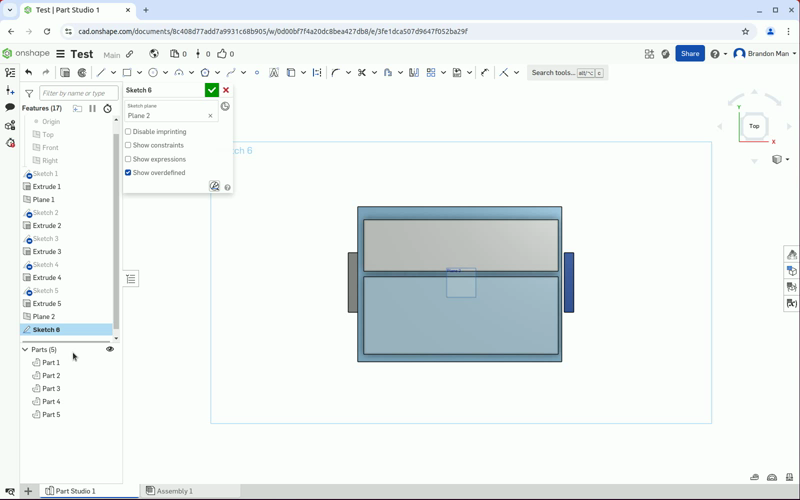
key(y)
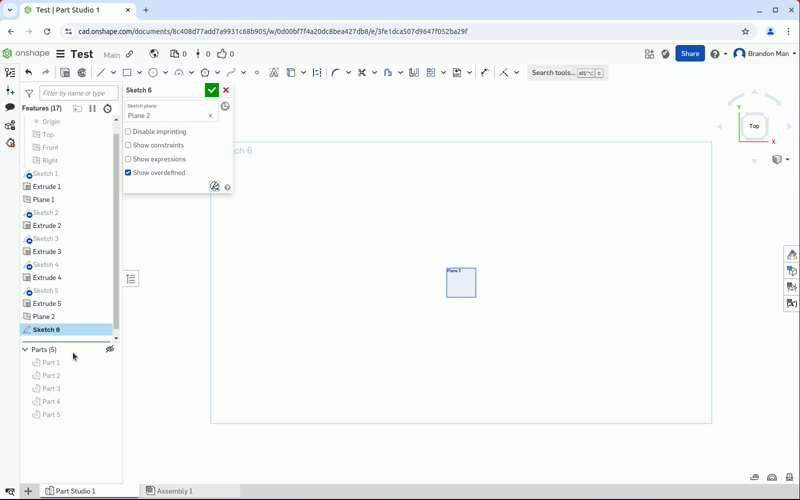
key(l)
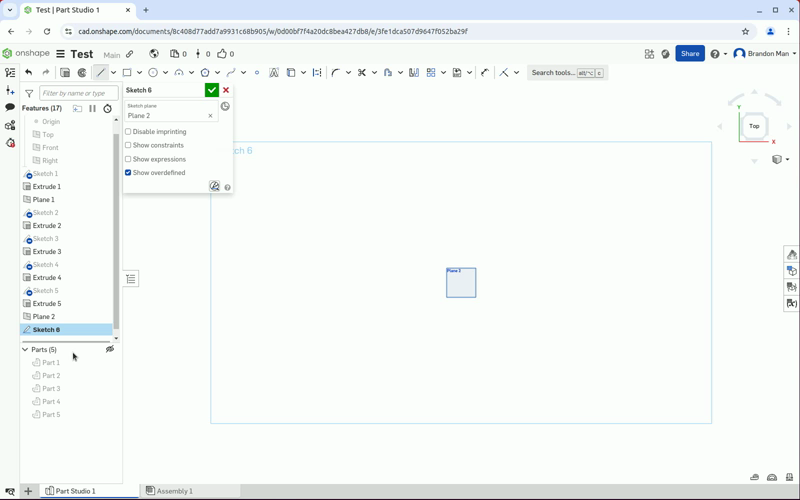
key_down(shift)
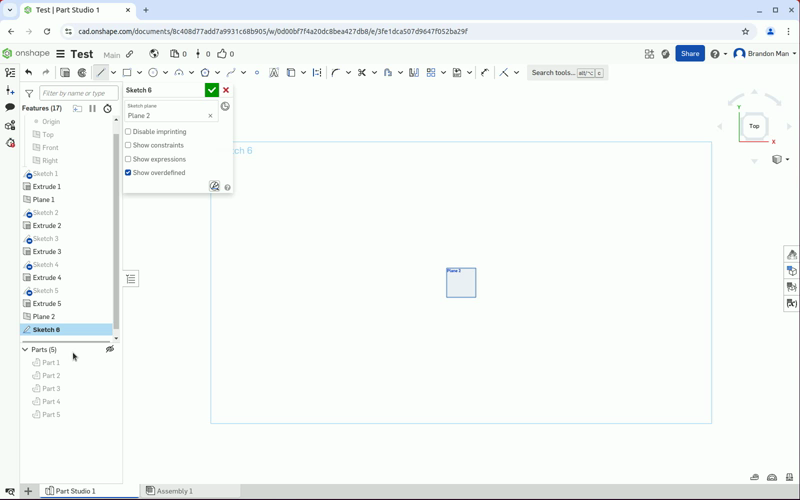
mouse_move(440, 354)
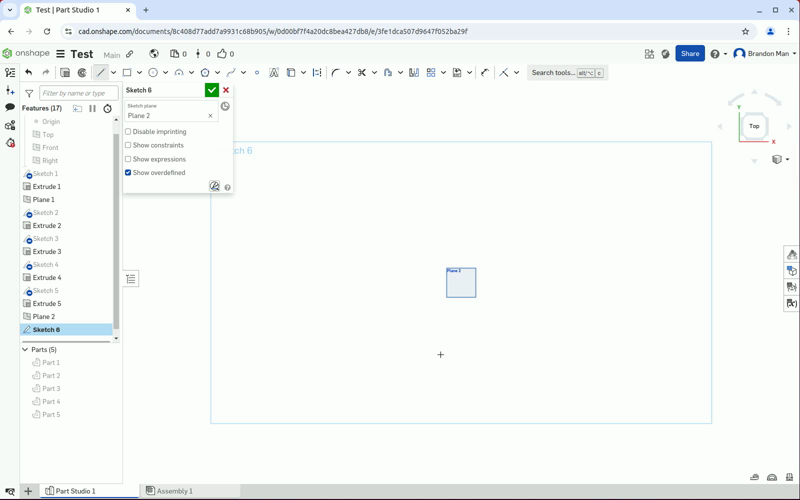
click(440, 354)
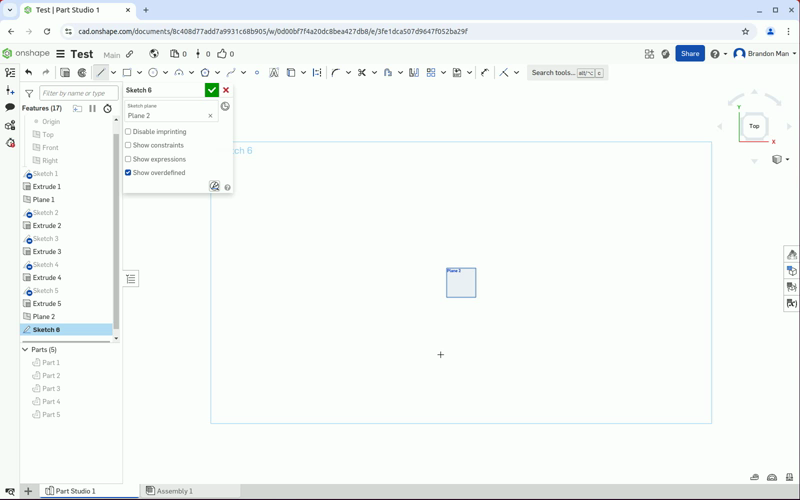
key_up(shift)
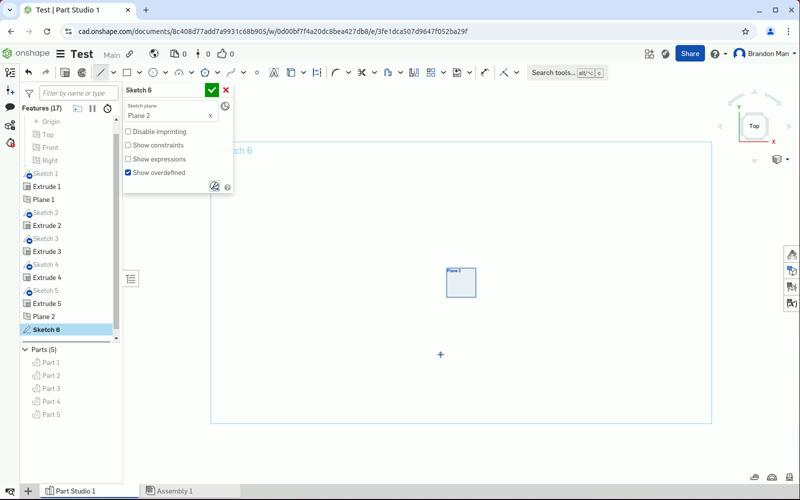
key_down(shift)
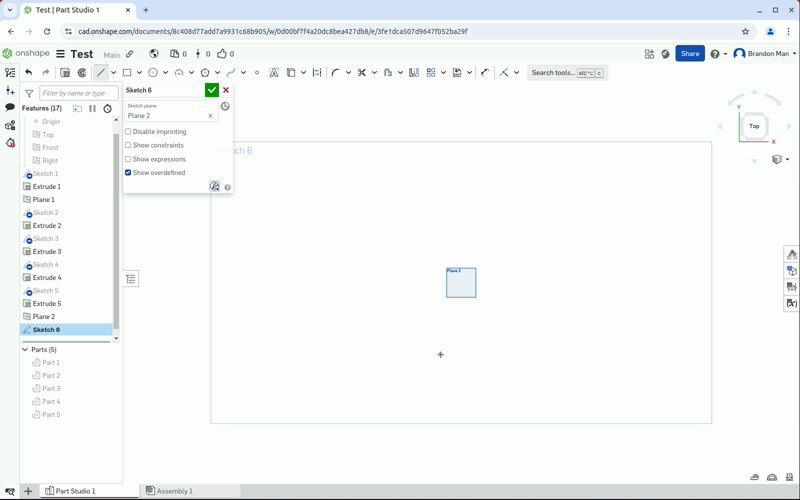
mouse_move(470, 354)
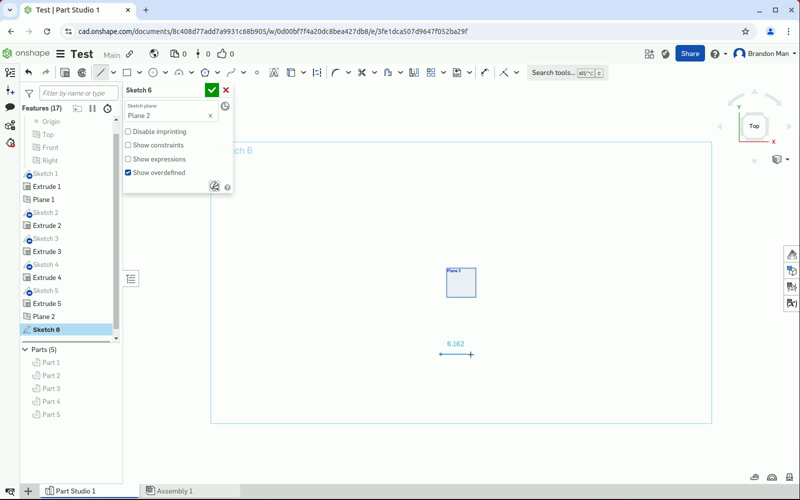
mouse_move(445, 354)
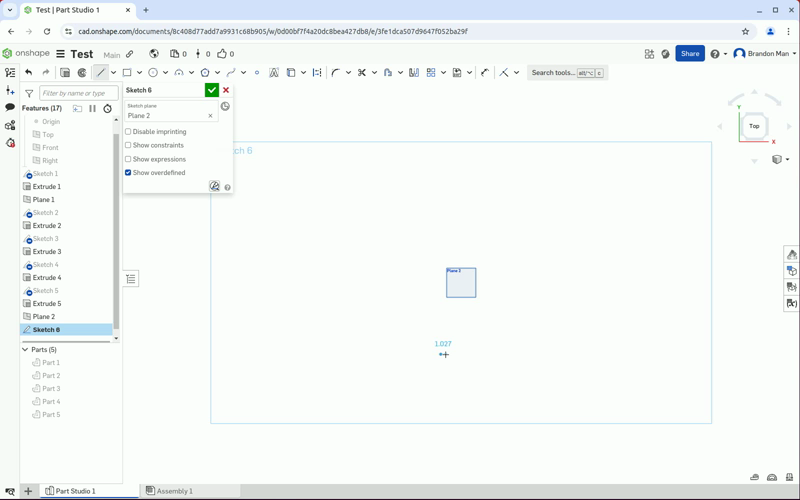
scroll(6)
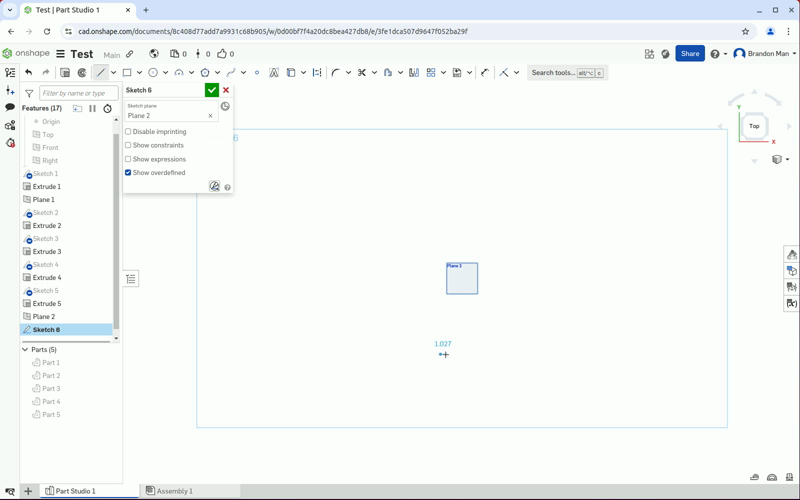
scroll(6)
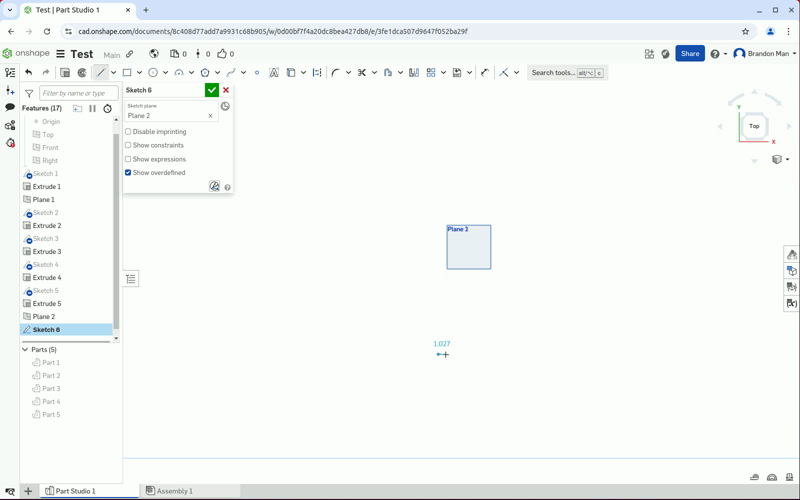
scroll(6)
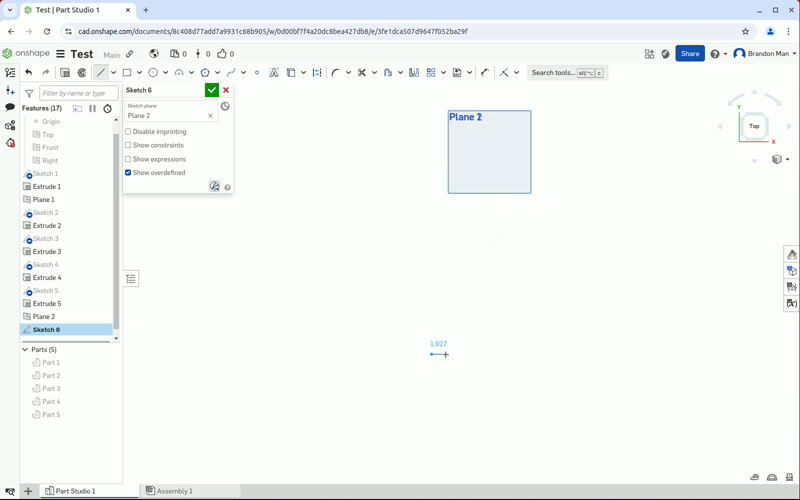
scroll(6)
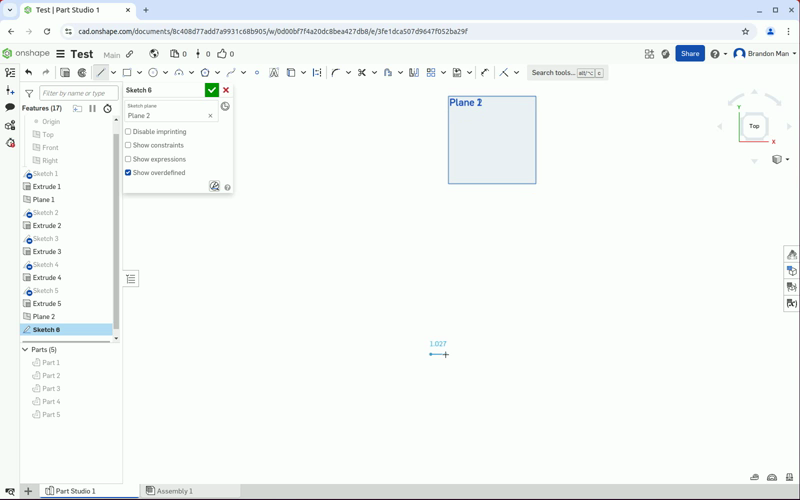
scroll(6)
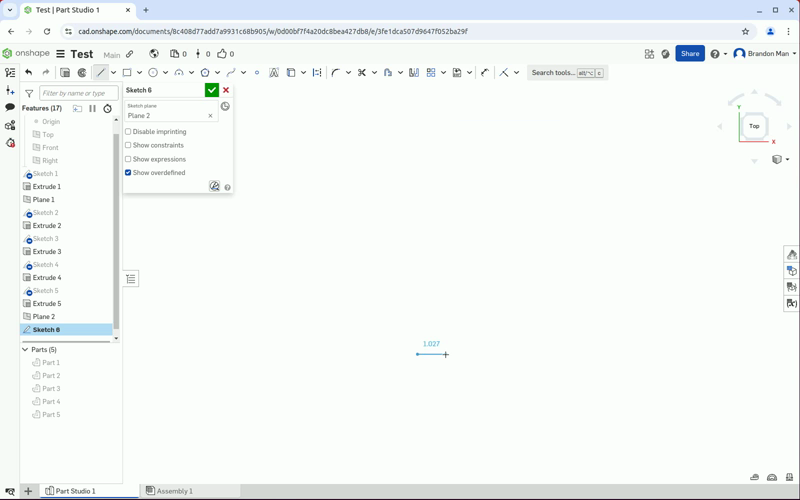
scroll(6)
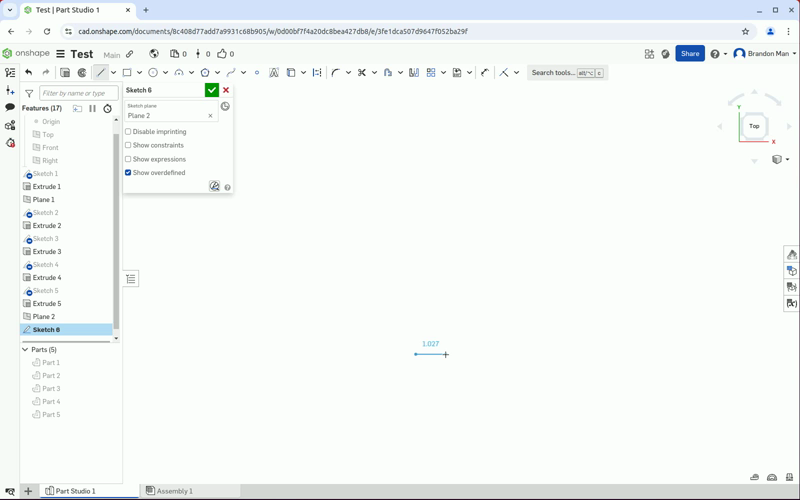
scroll(6)
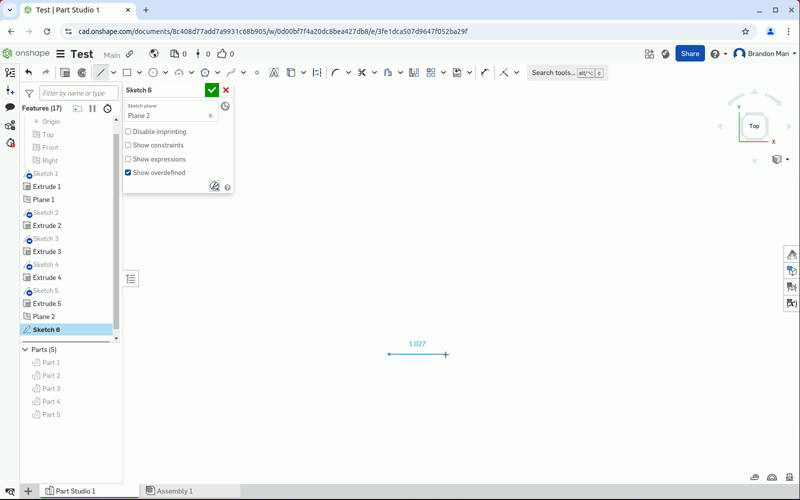
click(445, 354)
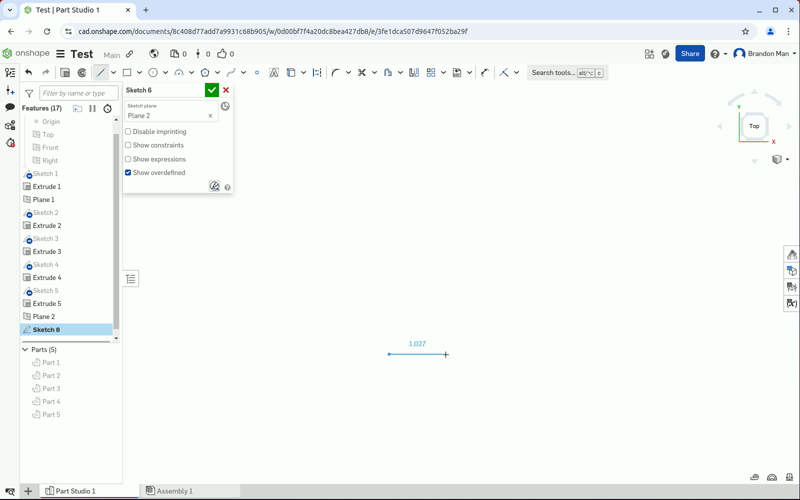
scroll(-6)
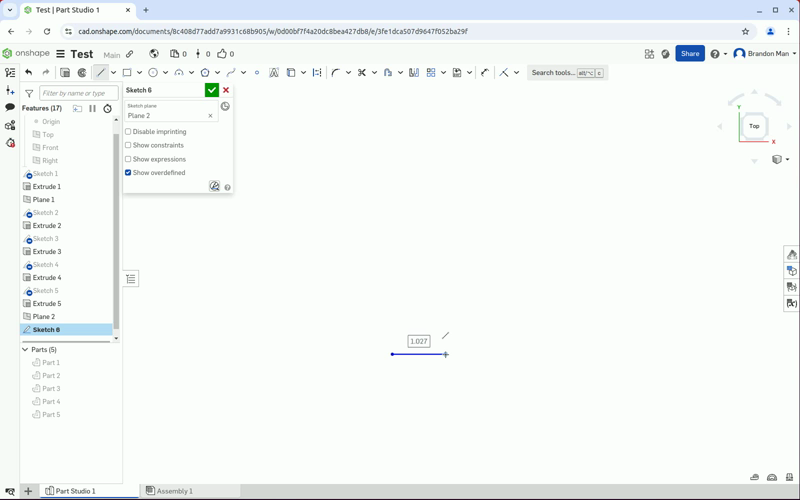
scroll(-6)
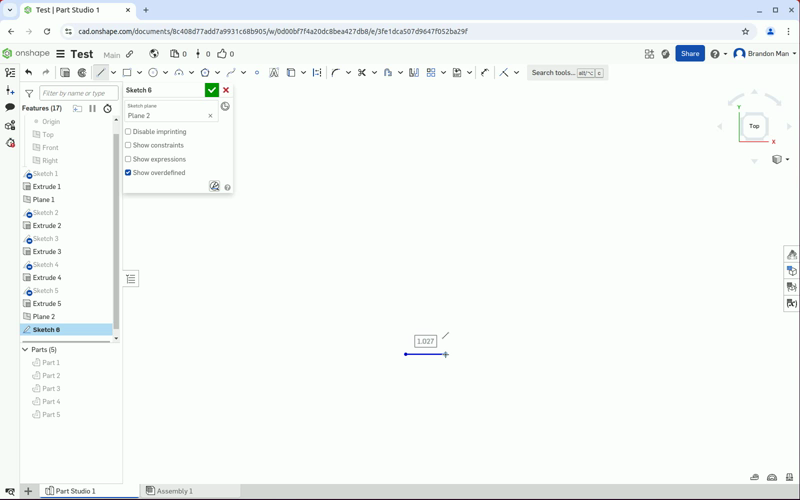
scroll(-6)
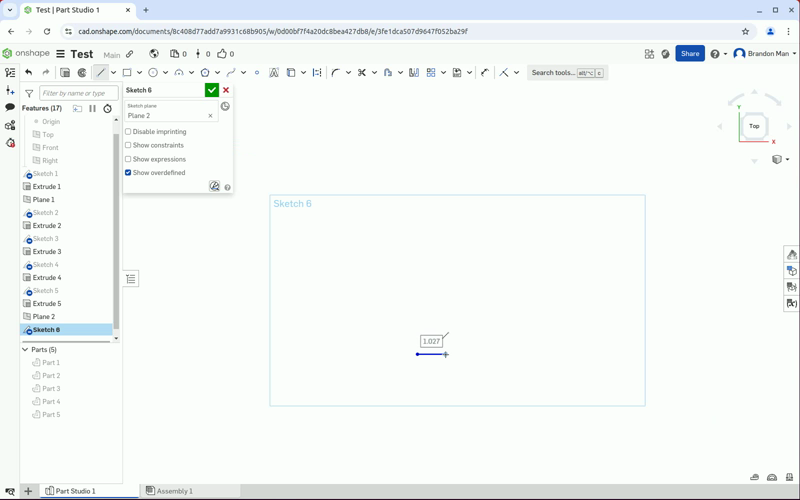
scroll(-6)
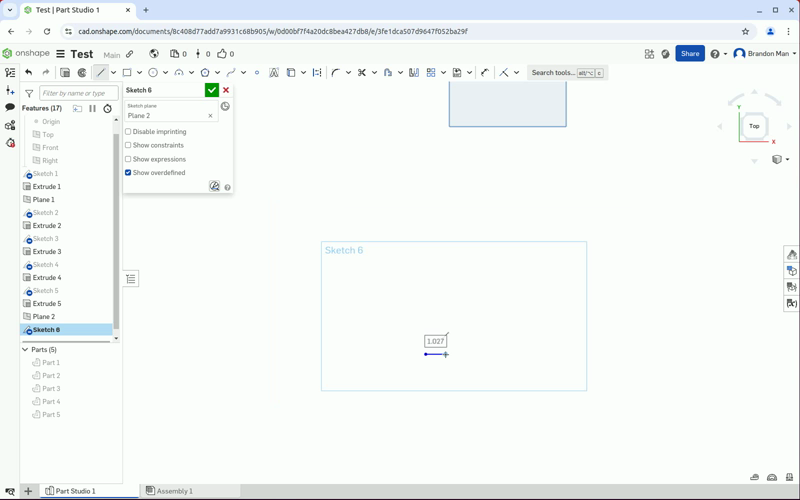
scroll(-6)
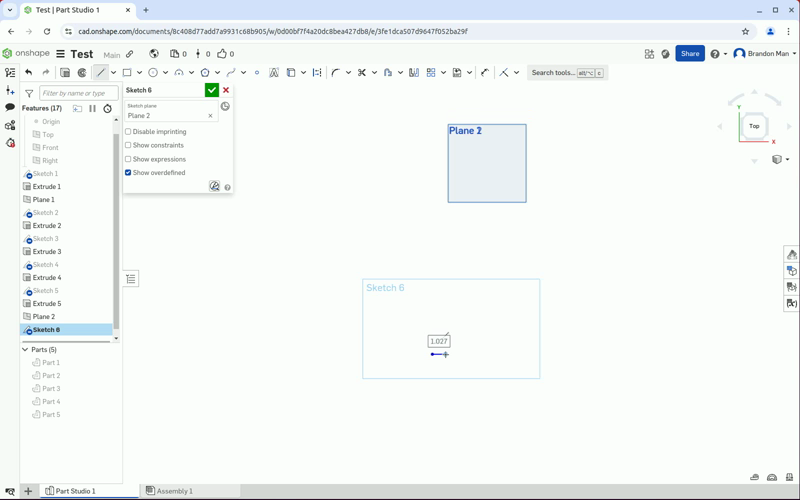
scroll(-6)
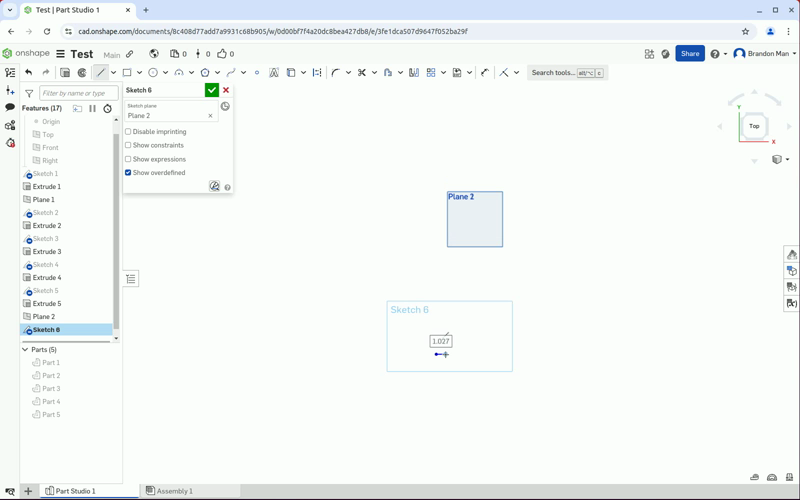
scroll(-6)
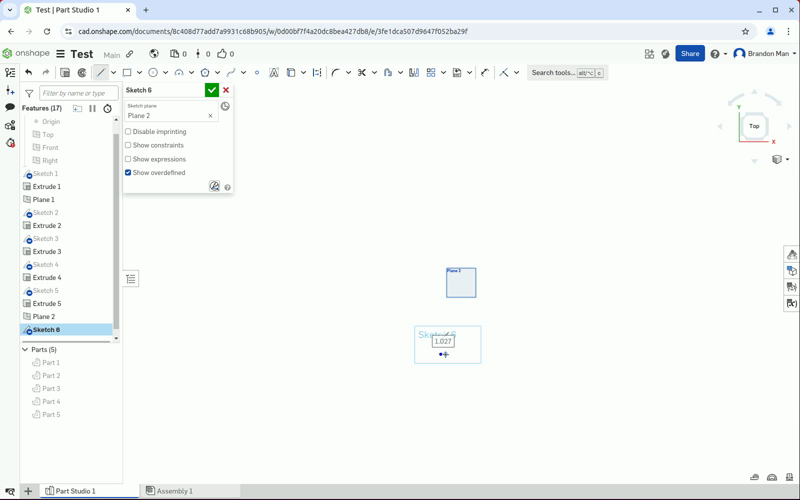
key_up(shift)
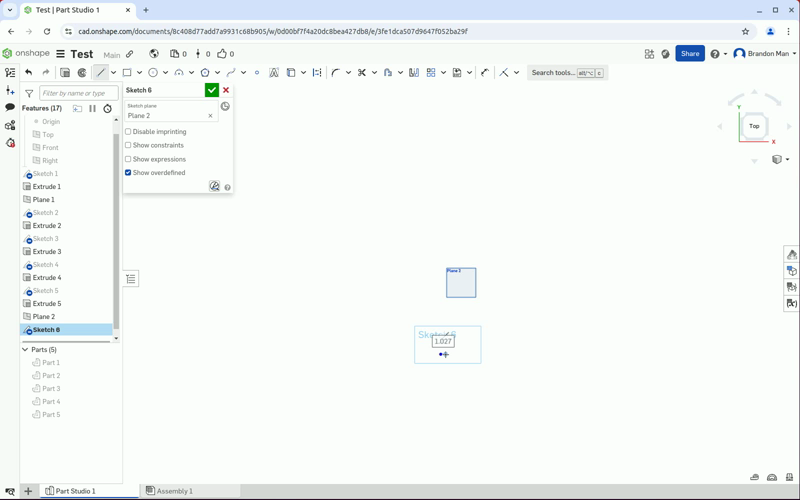
key_down(shift)
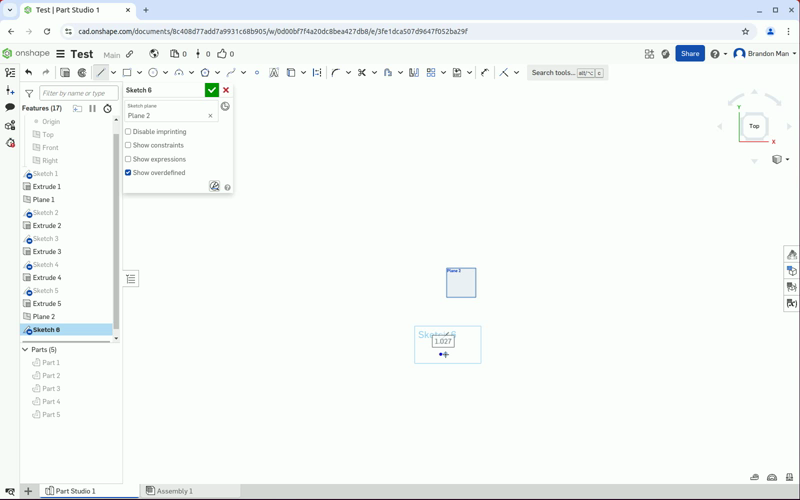
mouse_move(445, 275)
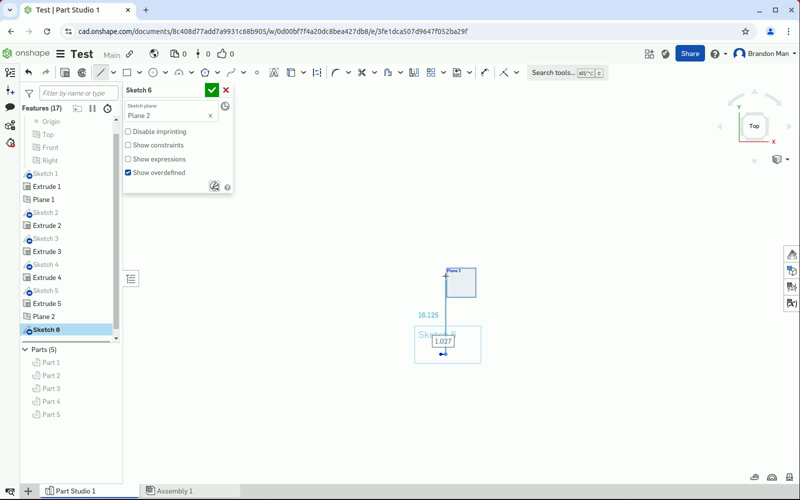
click(445, 275)
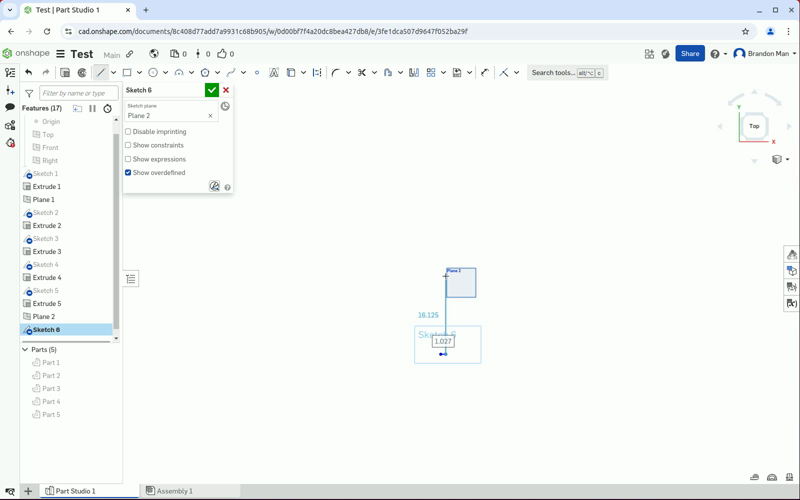
key_up(shift)
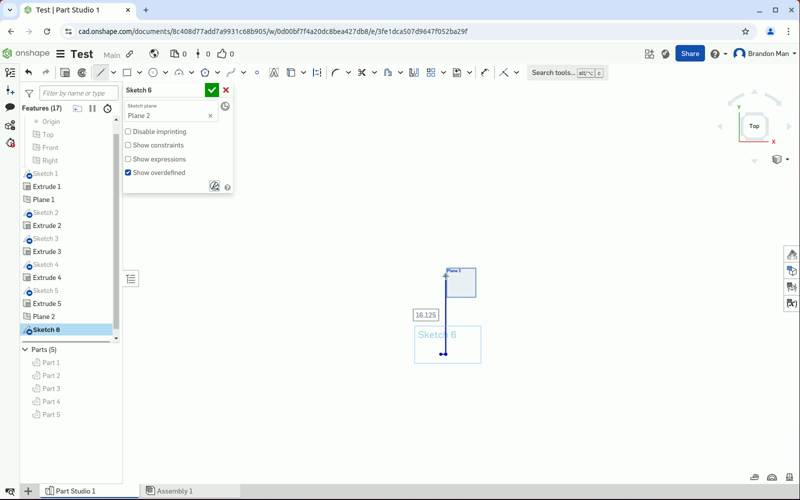
key_down(shift)
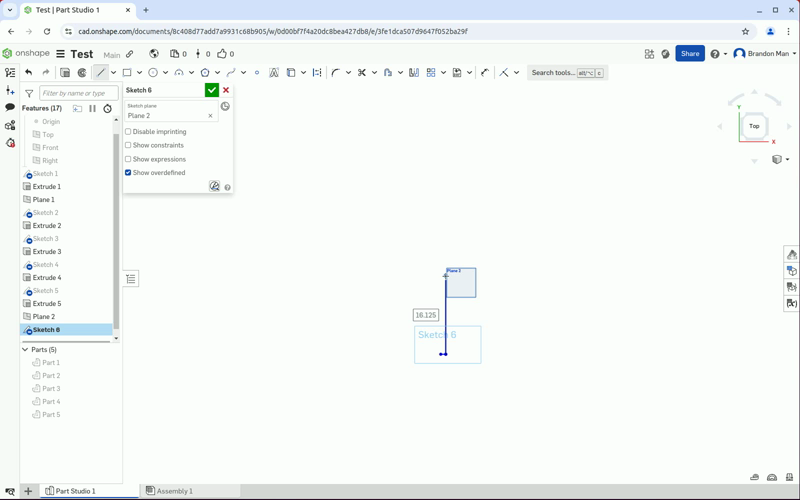
mouse_move(475, 275)
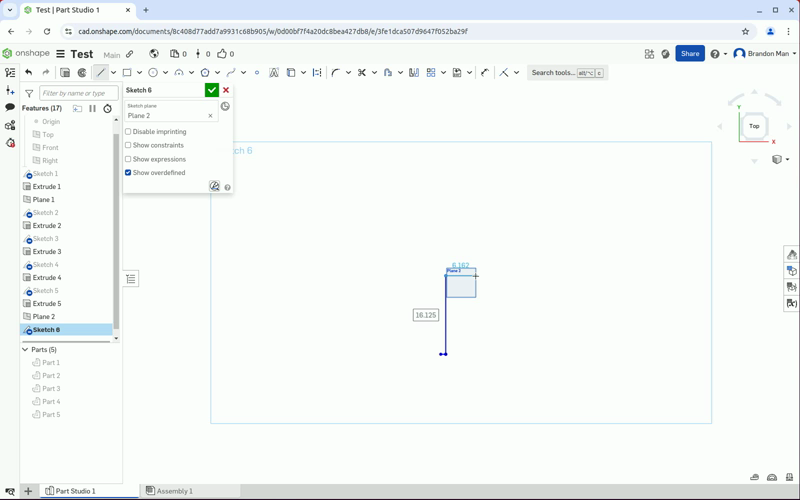
mouse_move(440, 275)
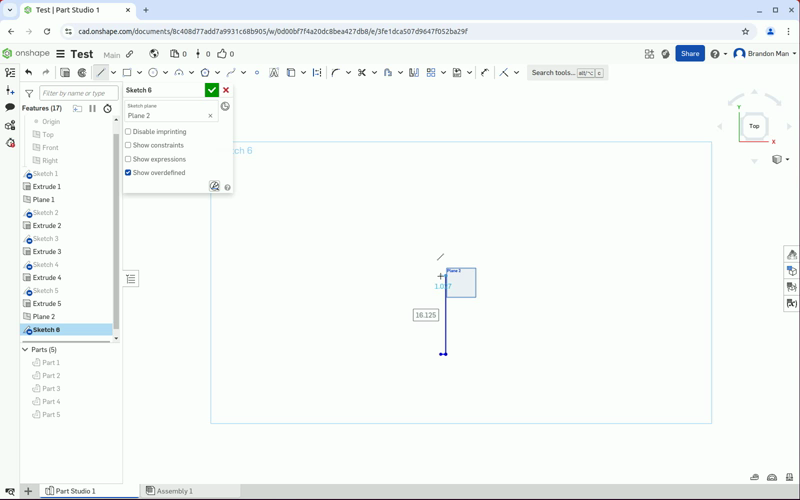
scroll(6)
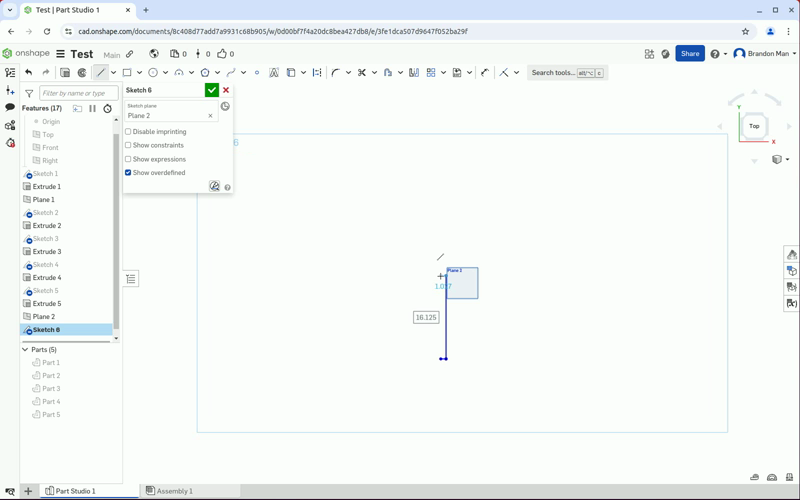
scroll(6)
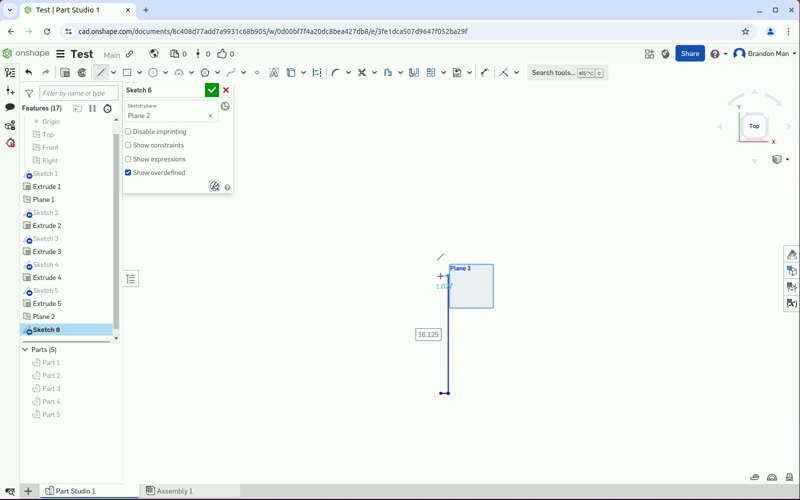
scroll(6)
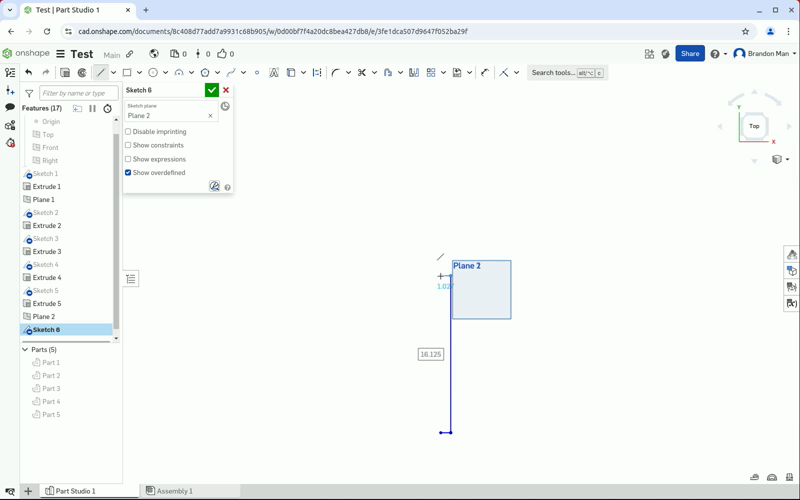
scroll(6)
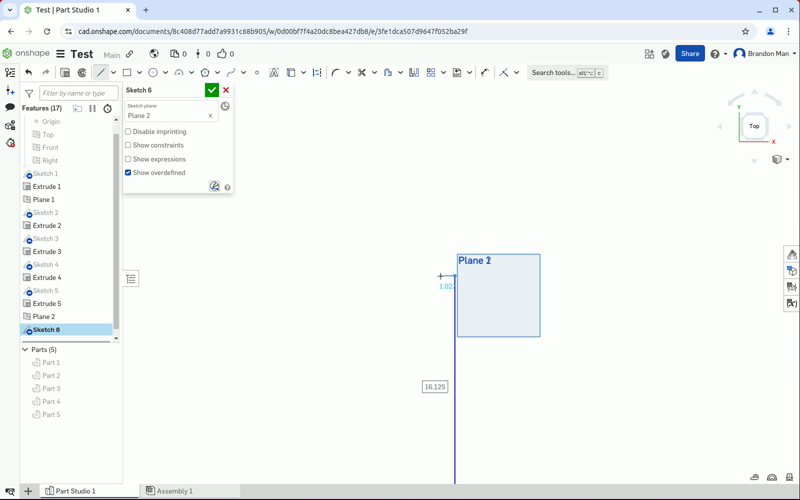
scroll(6)
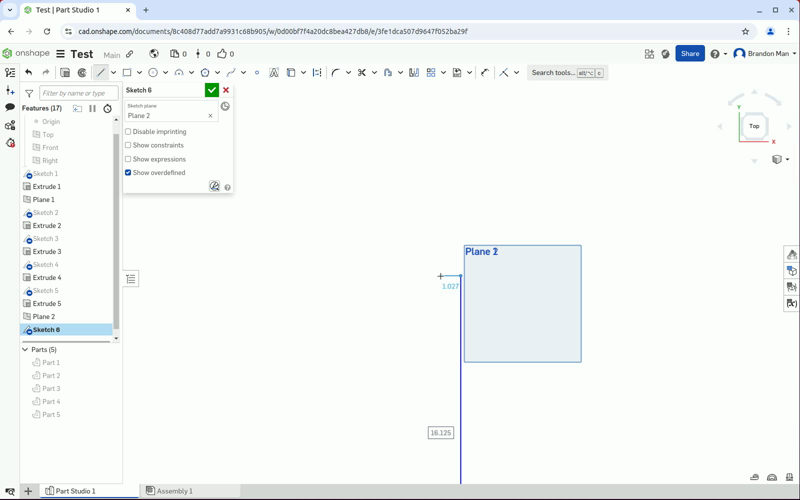
scroll(6)
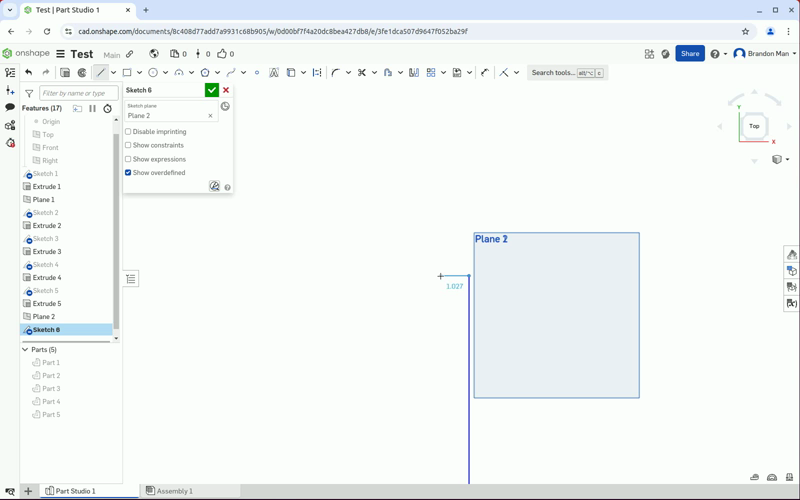
scroll(6)
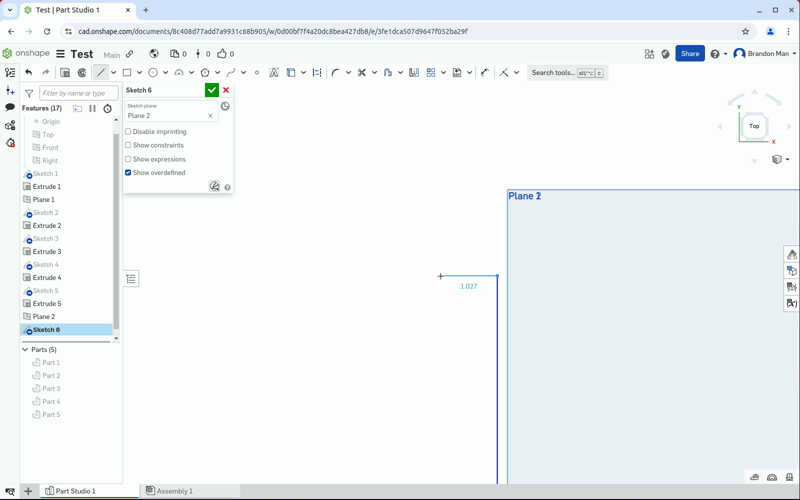
click(440, 275)
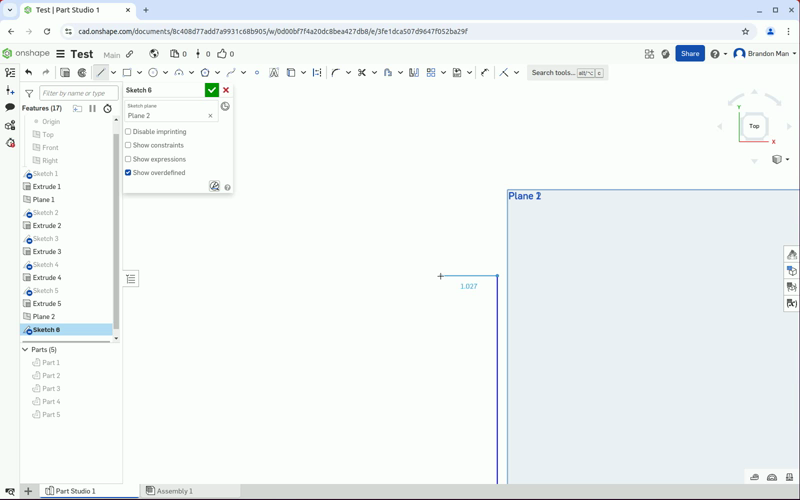
scroll(-6)
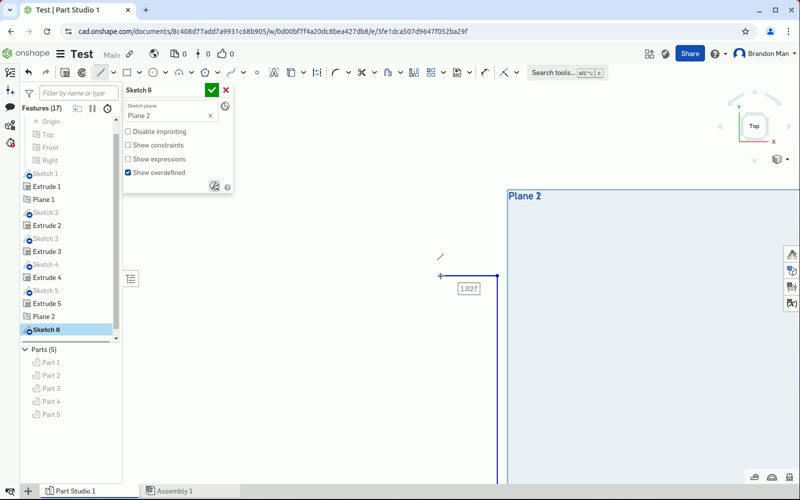
scroll(-6)
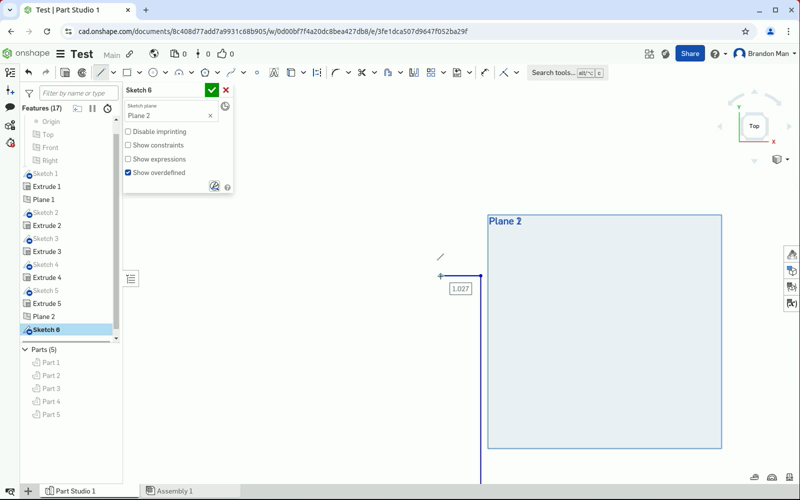
scroll(-6)
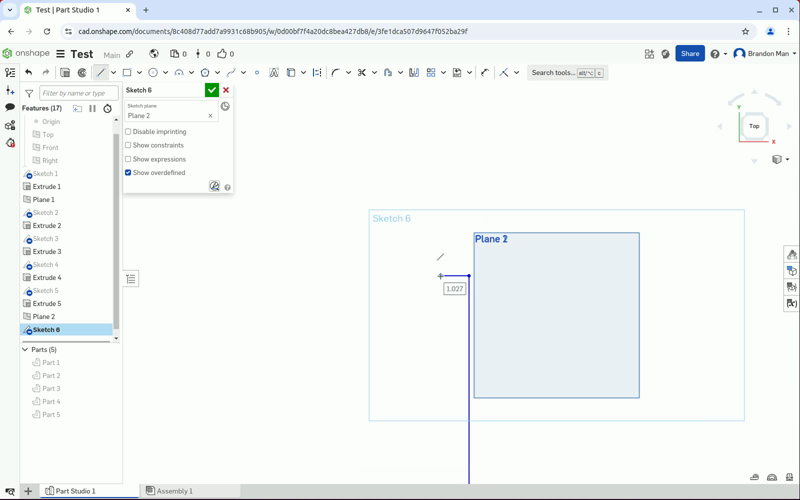
scroll(-6)
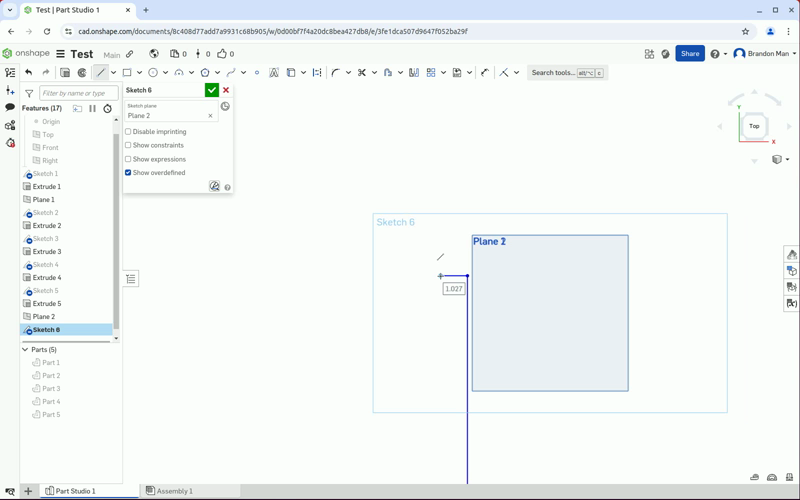
scroll(-6)
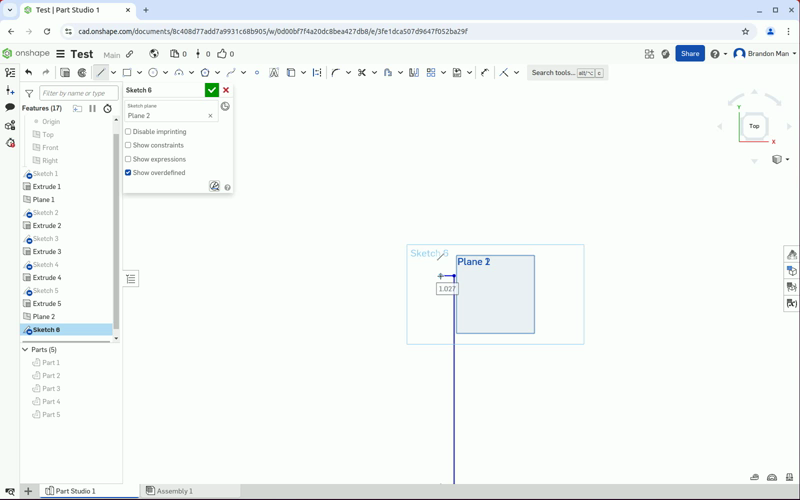
scroll(-6)
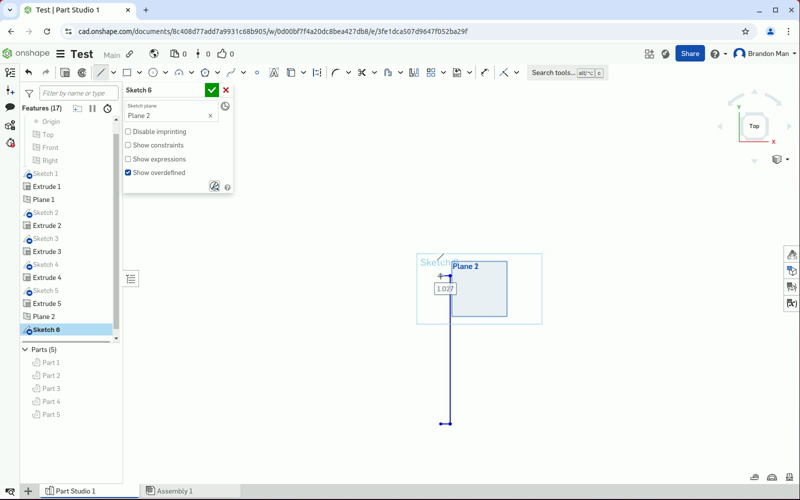
scroll(-6)
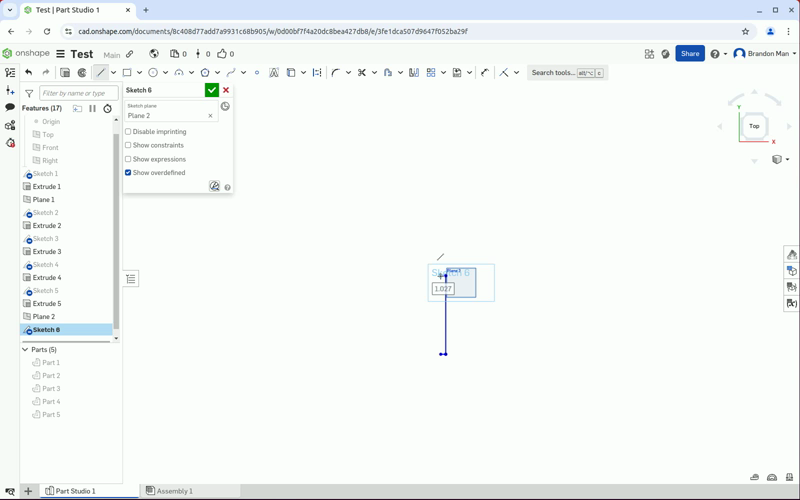
key_up(shift)
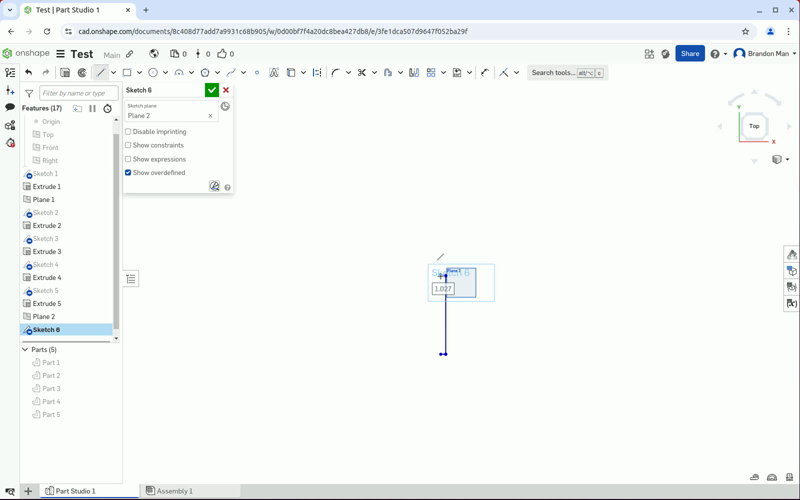
key_down(shift)
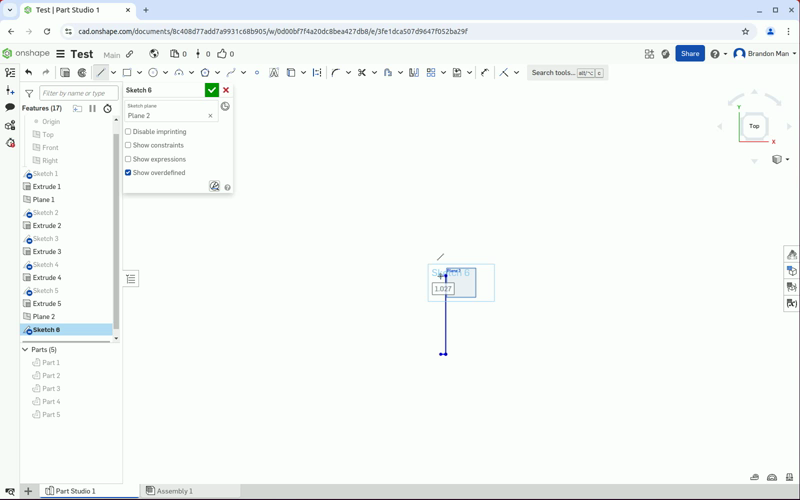
mouse_move(440, 354)
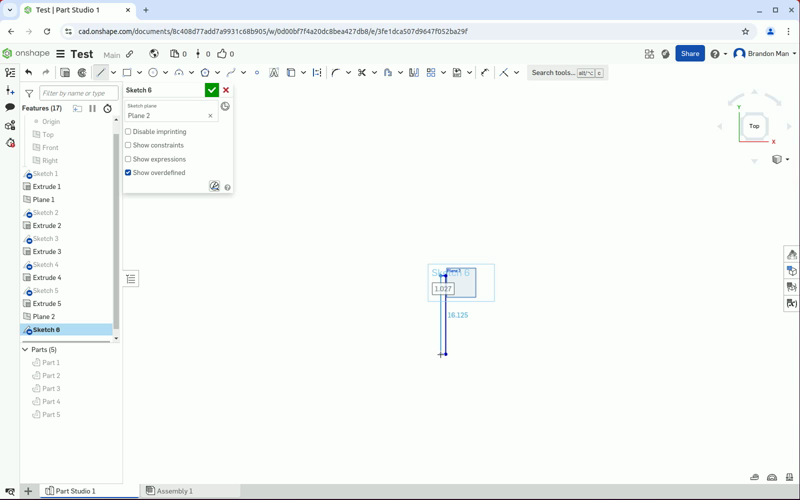
key_up(shift)
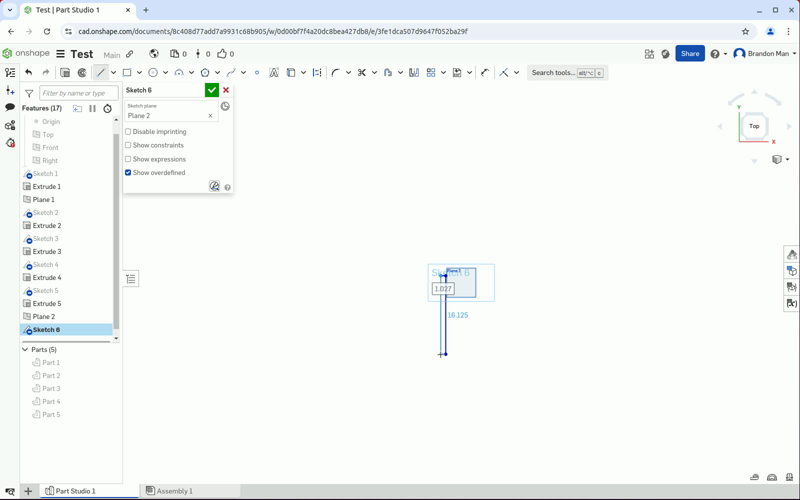
click(440, 354)
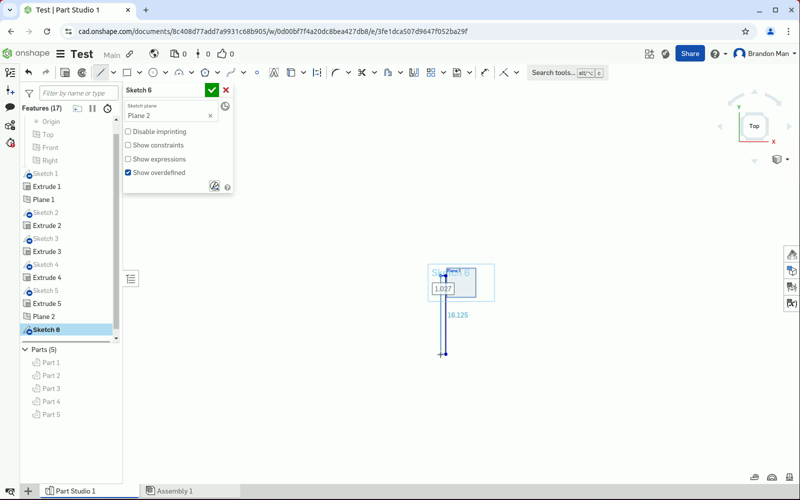
key(esc)
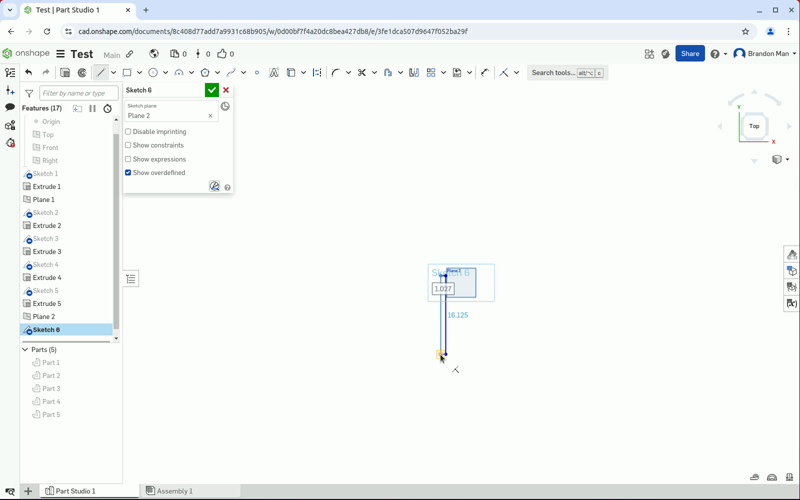
mouse_move(444, 342)
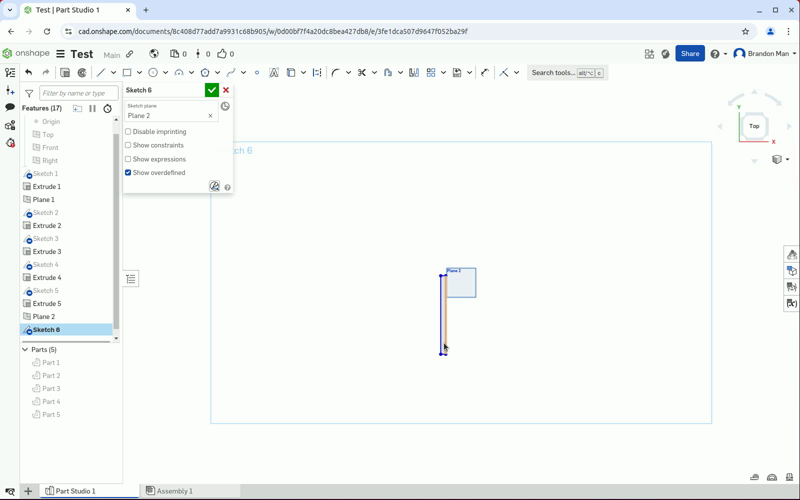
scroll(6)
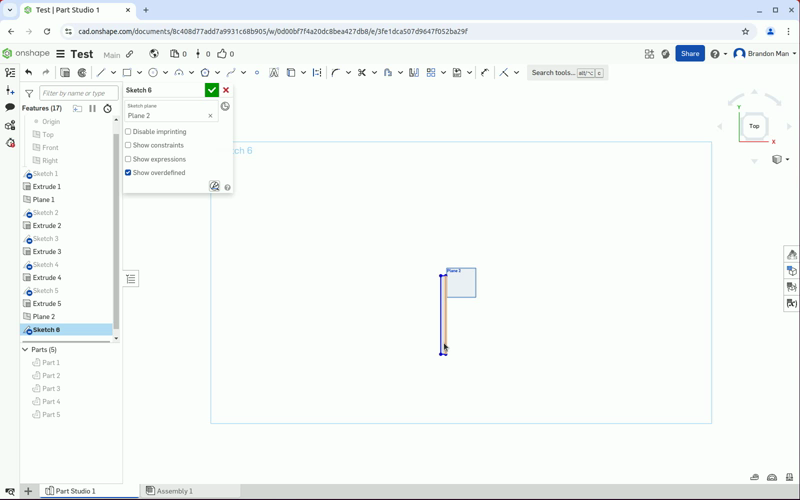
scroll(6)
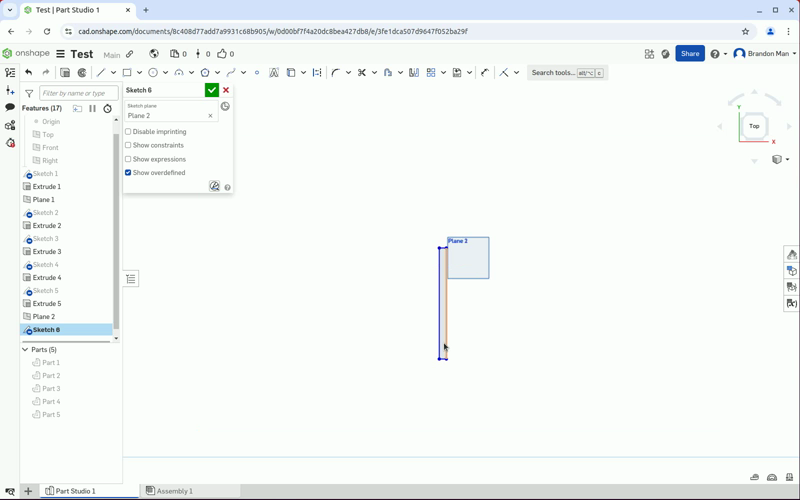
scroll(6)
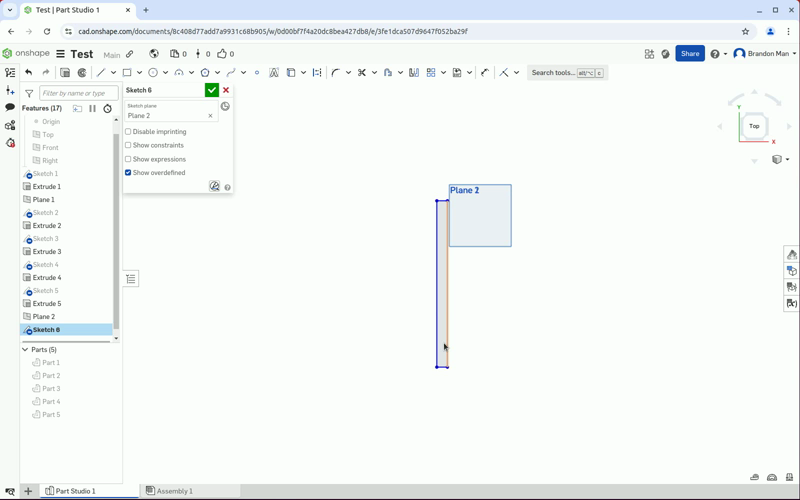
scroll(6)
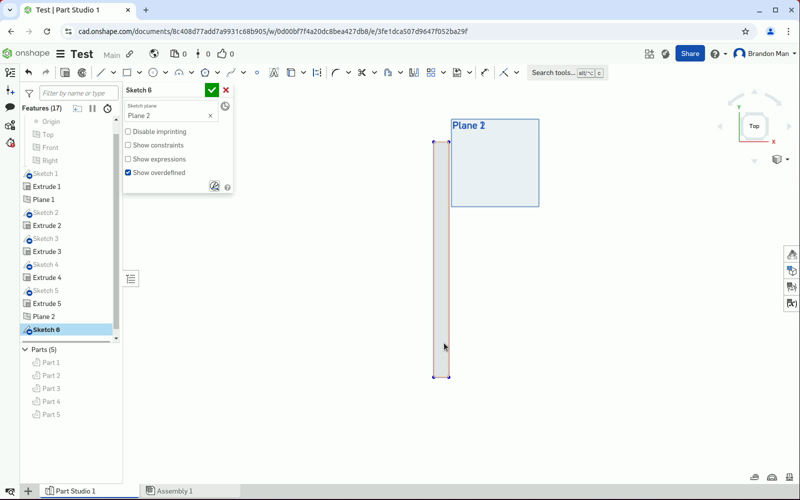
scroll(6)
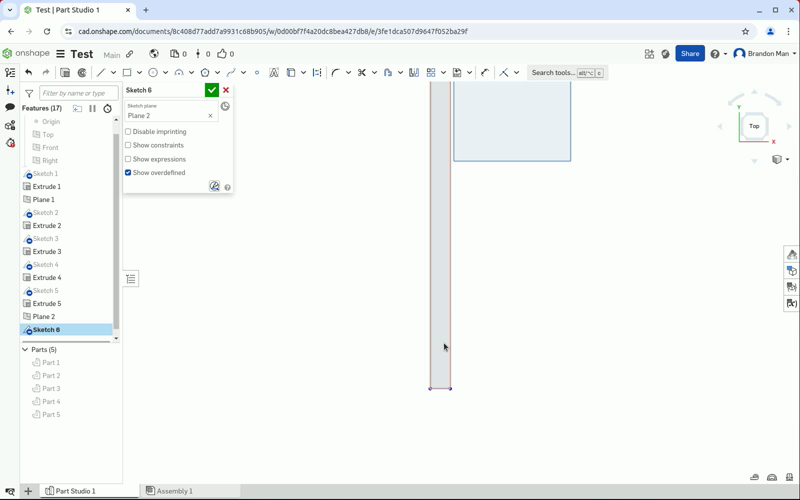
scroll(6)
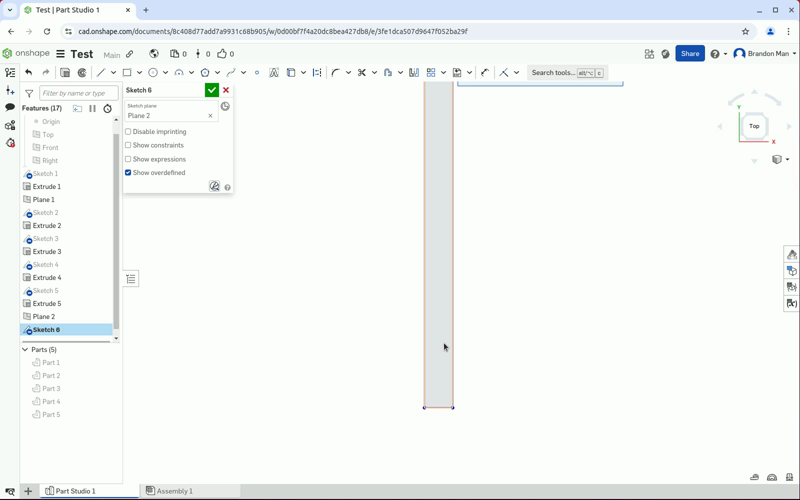
scroll(6)
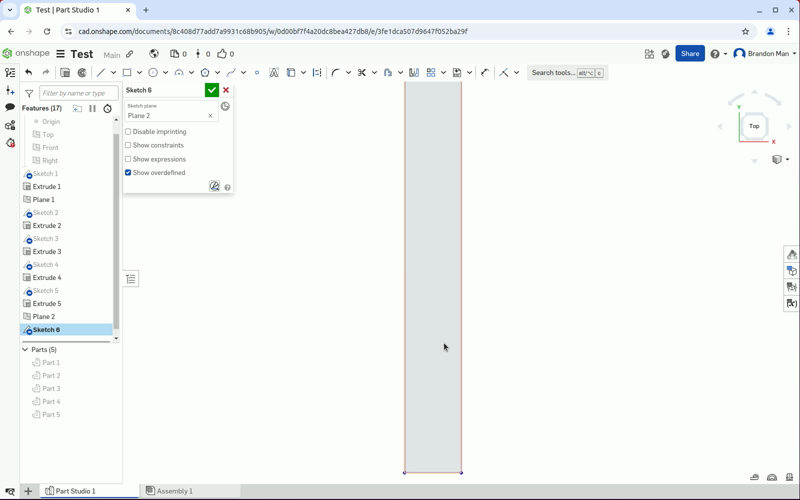
click(444, 342)
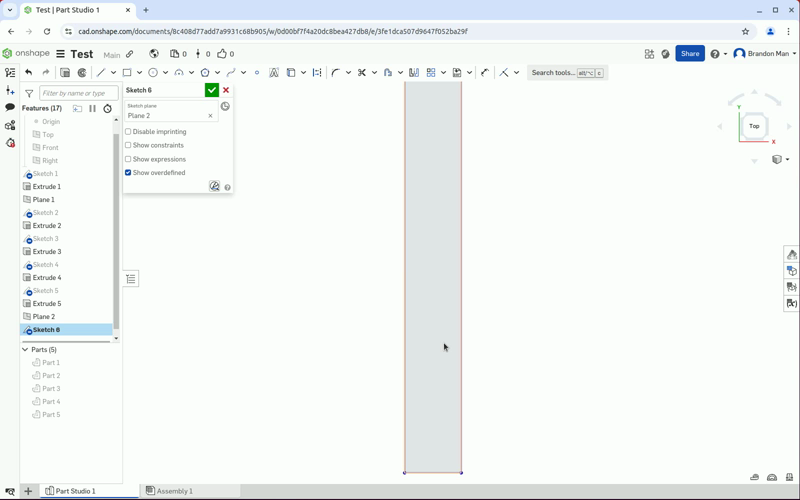
scroll(-6)
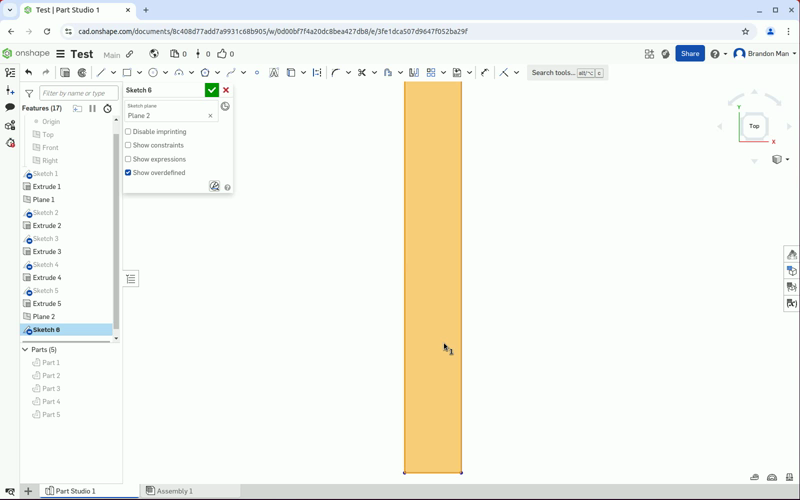
scroll(-6)
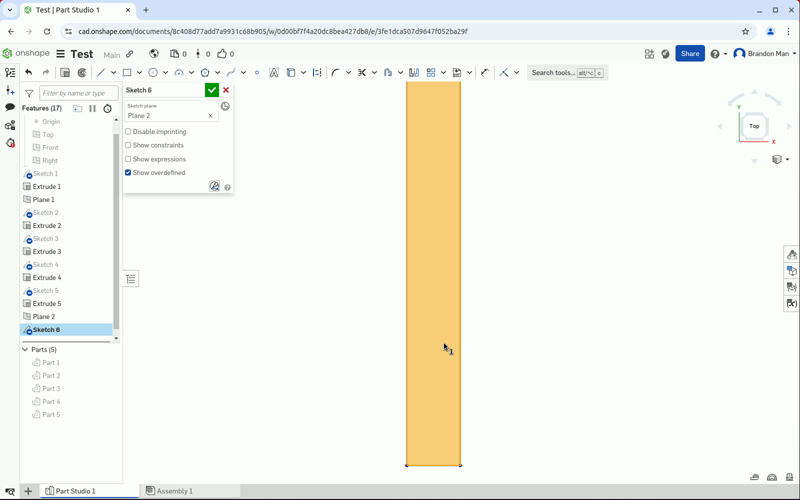
scroll(-6)
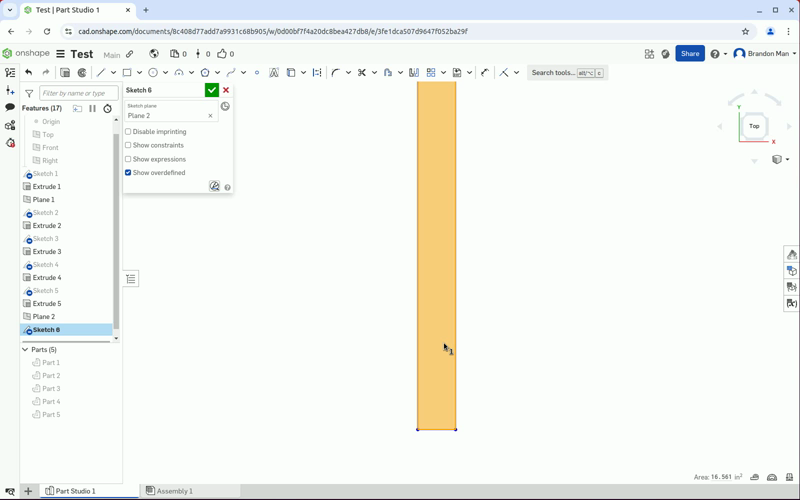
scroll(-6)
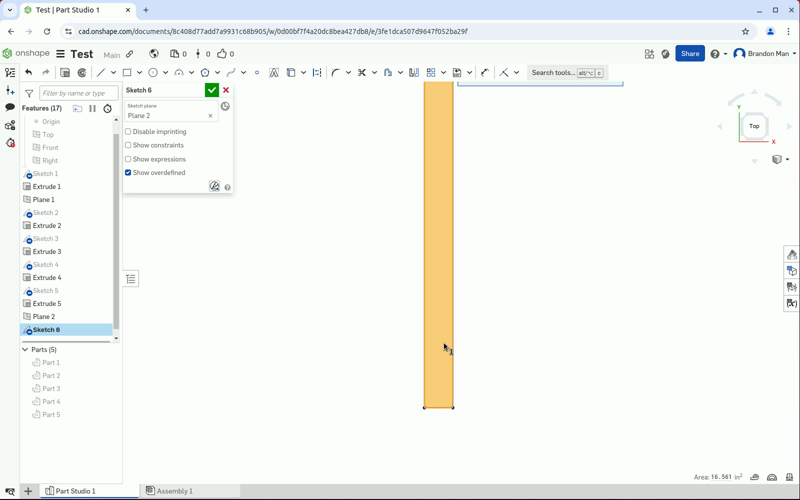
scroll(-6)
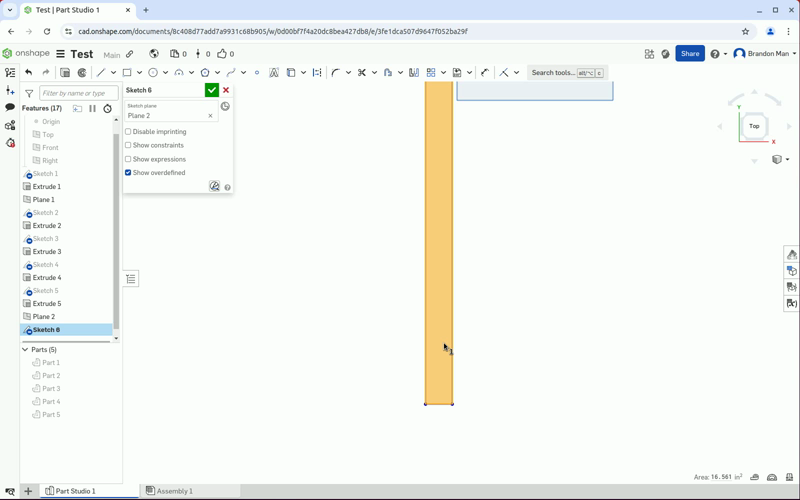
scroll(-6)
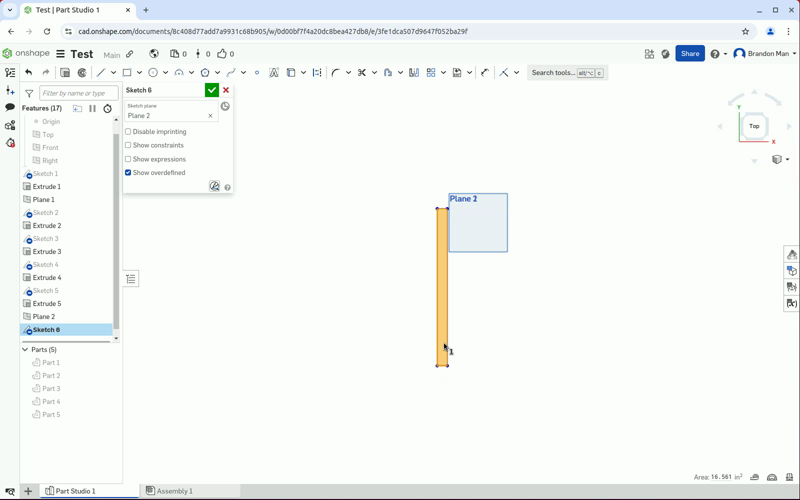
scroll(-6)
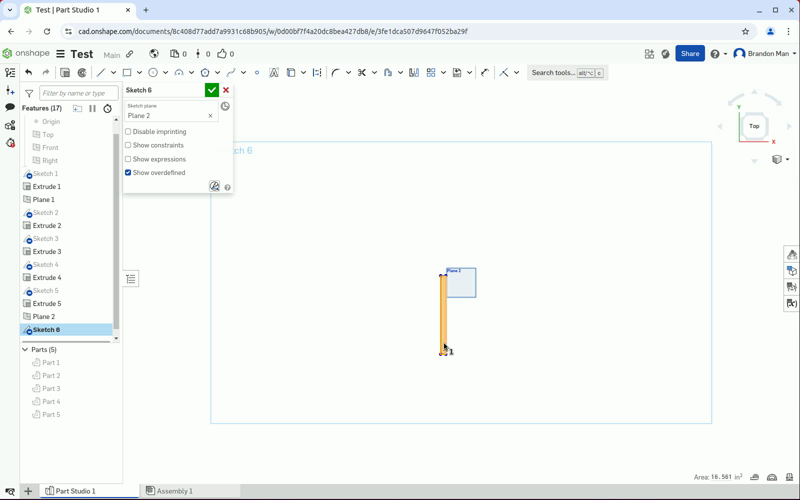
mouse_move(73, 352)
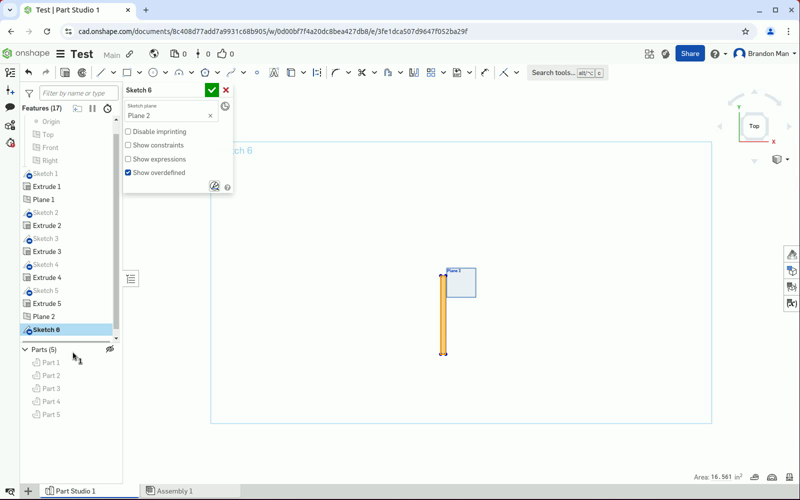
key(shift+y)
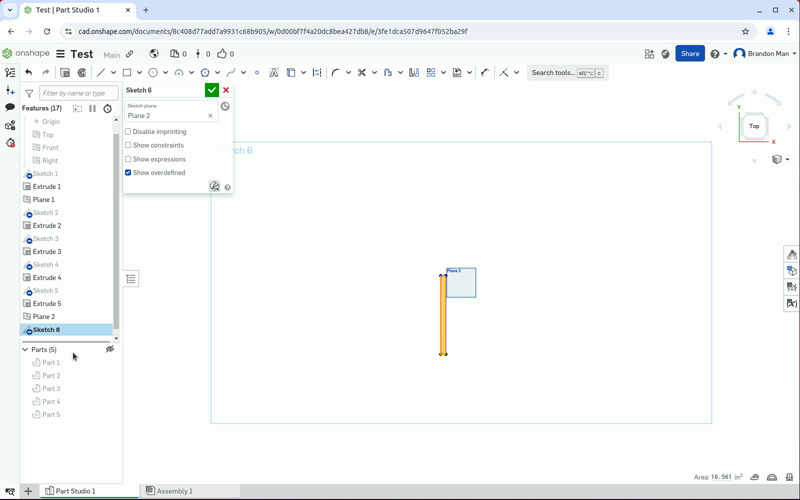
key(shift+e)
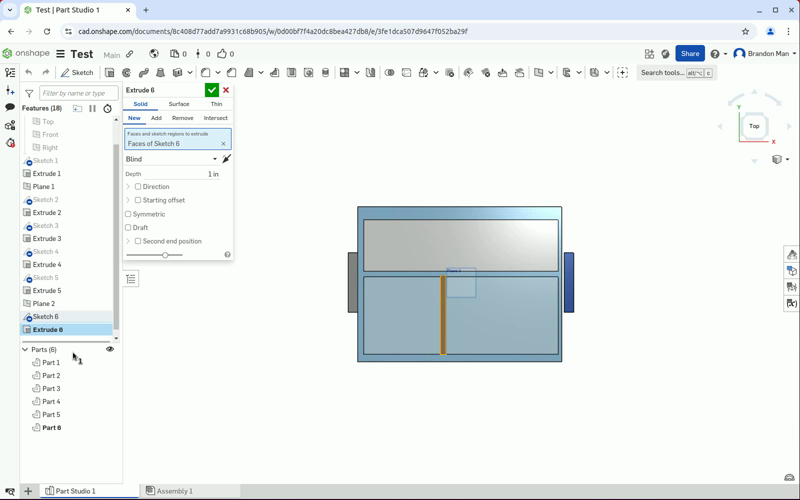
mouse_move(143, 106)
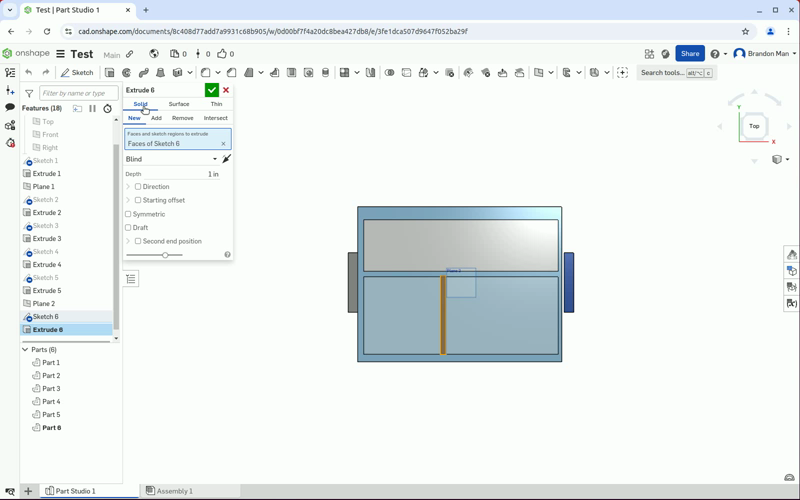
click(143, 106)
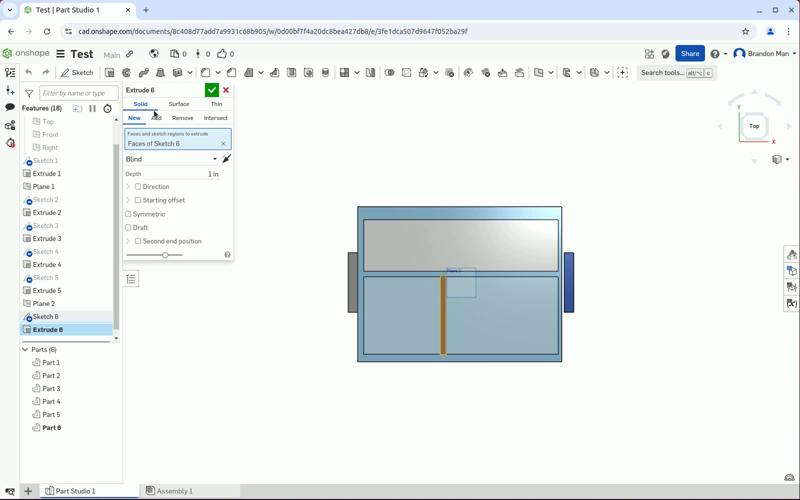
mouse_move(186, 120)
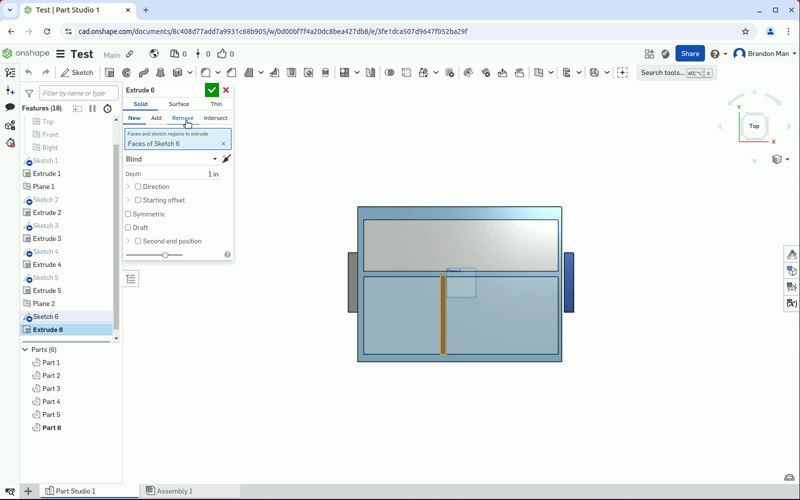
click(186, 120)
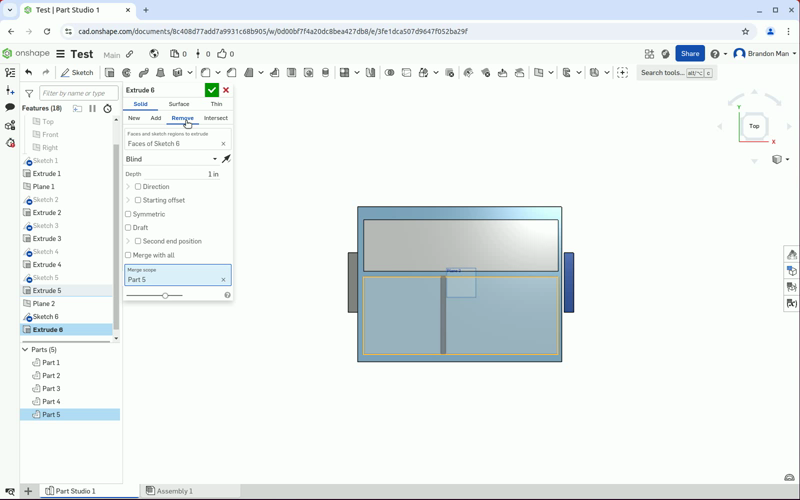
key(tab, 4)
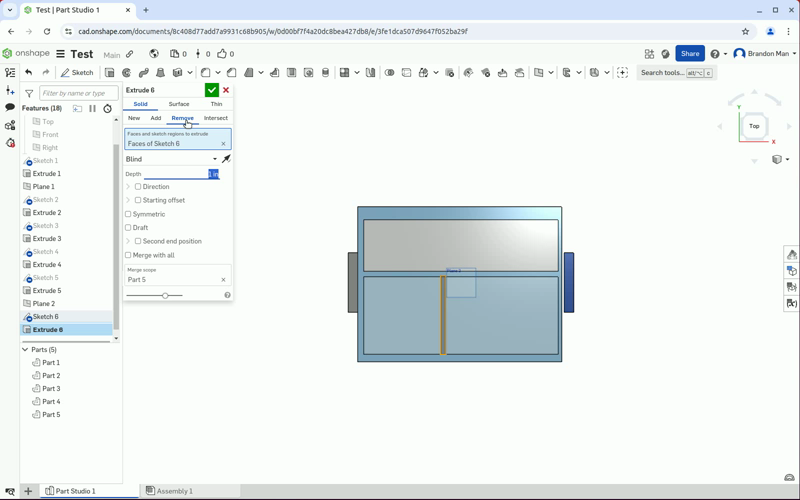
text(0.963)
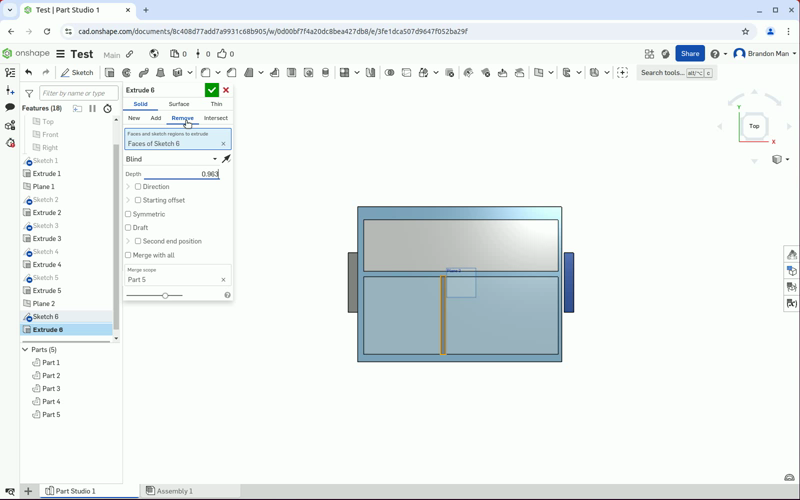
key(tab, 6)
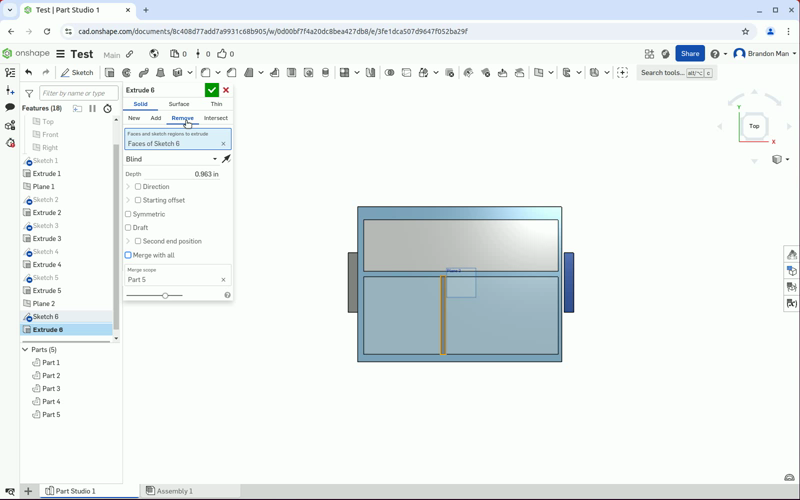
key(space)
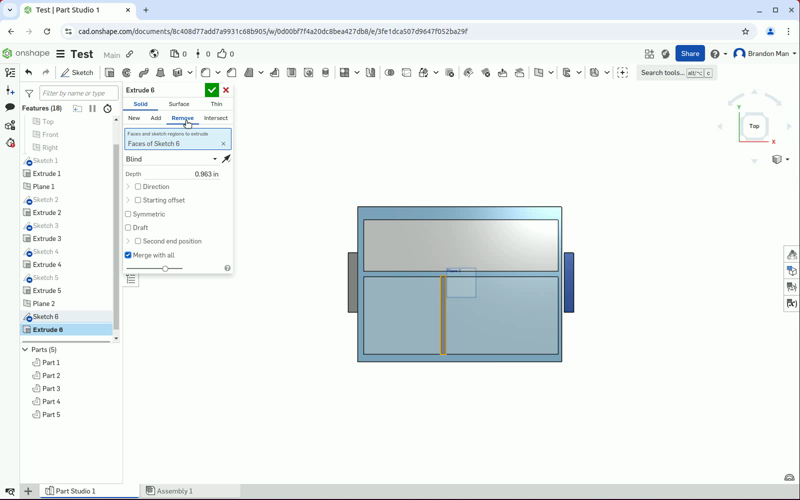
key(enter)
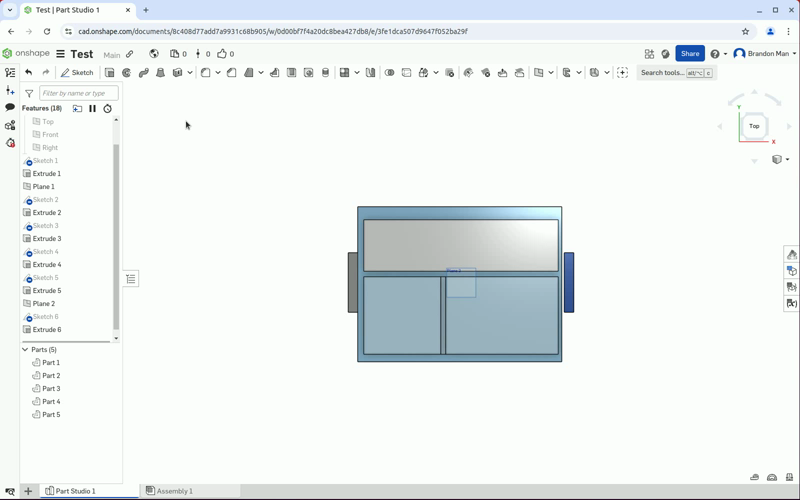
key(shift+h)
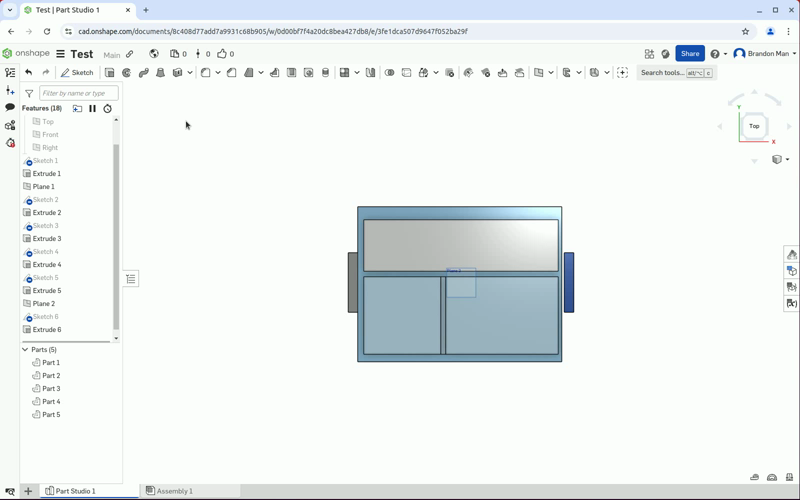
key(shift+h)
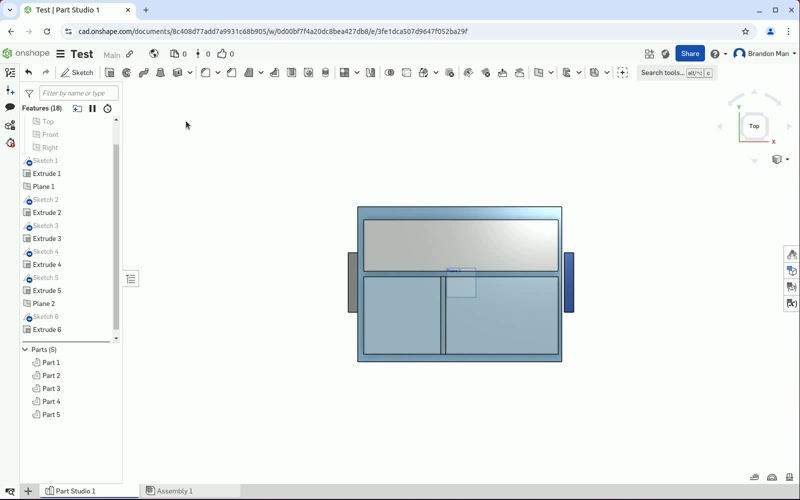
key(shift+7)
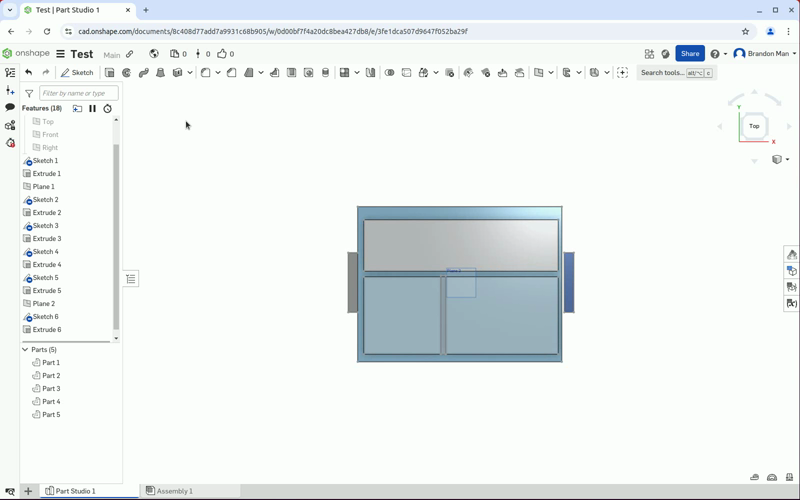
key(up, 3)
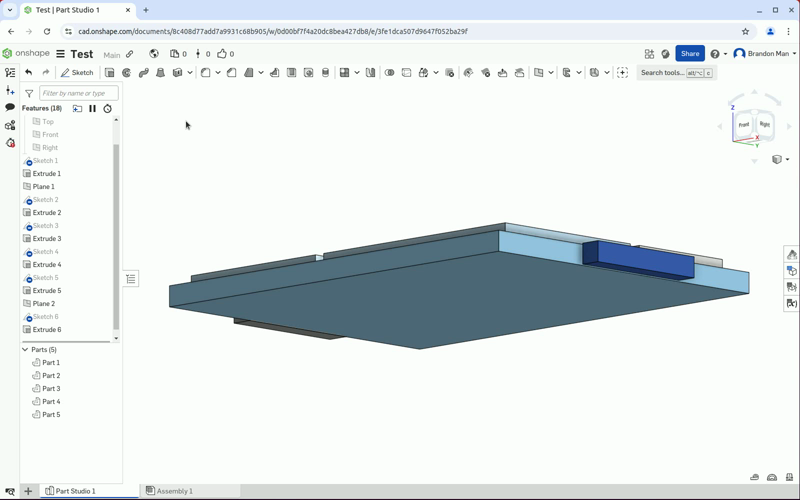
key(left, 3)
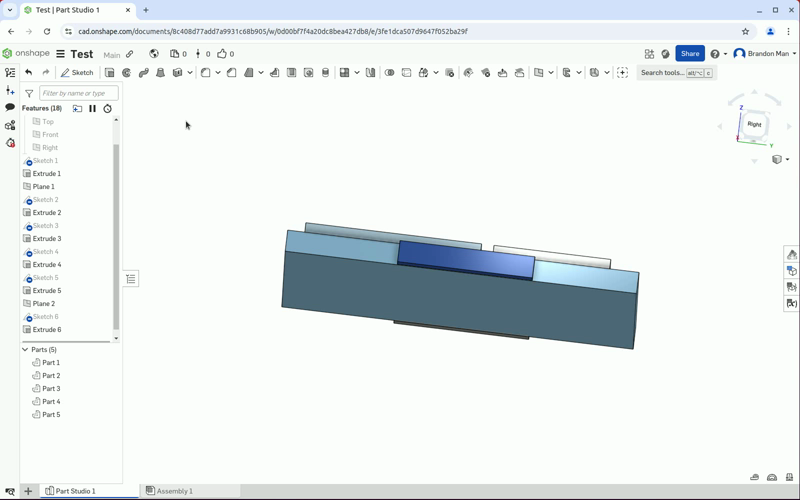
key(right, 3)
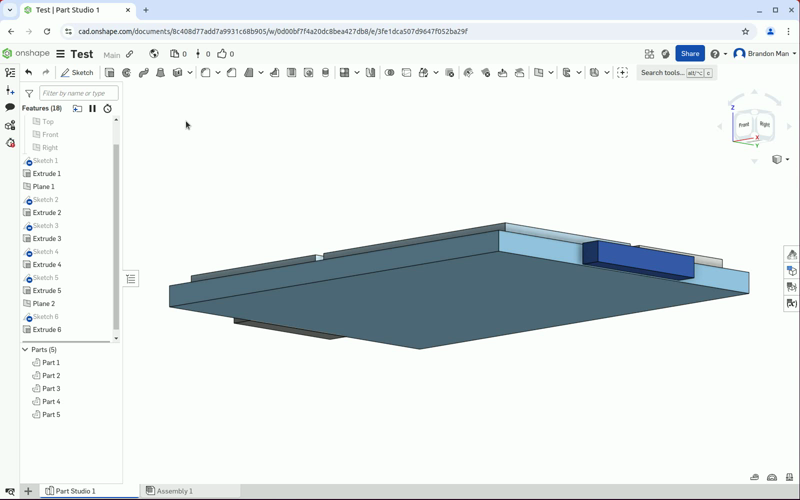
key(down, 3)
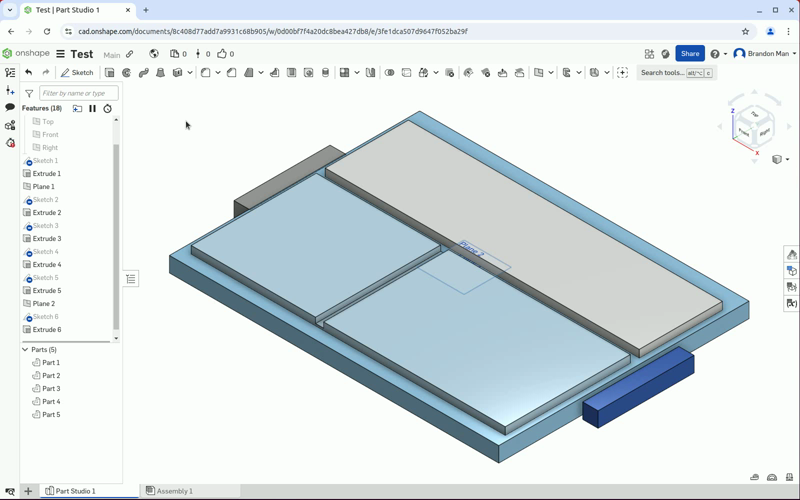
mouse_move(69, 163)
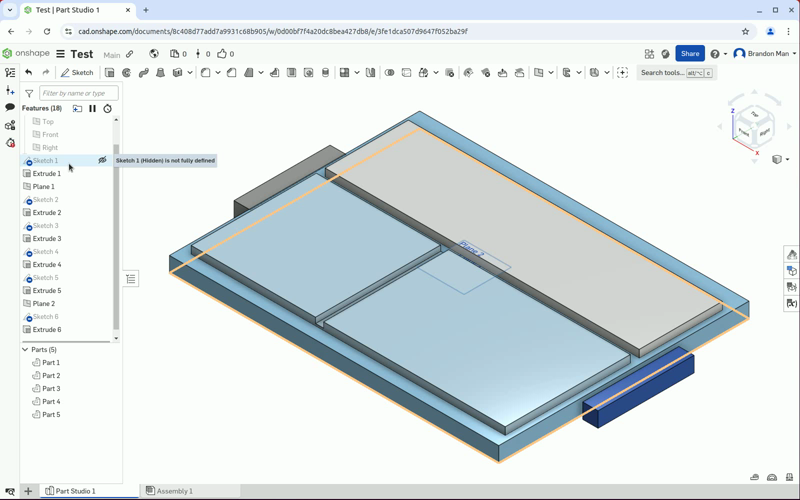
click(69, 163)